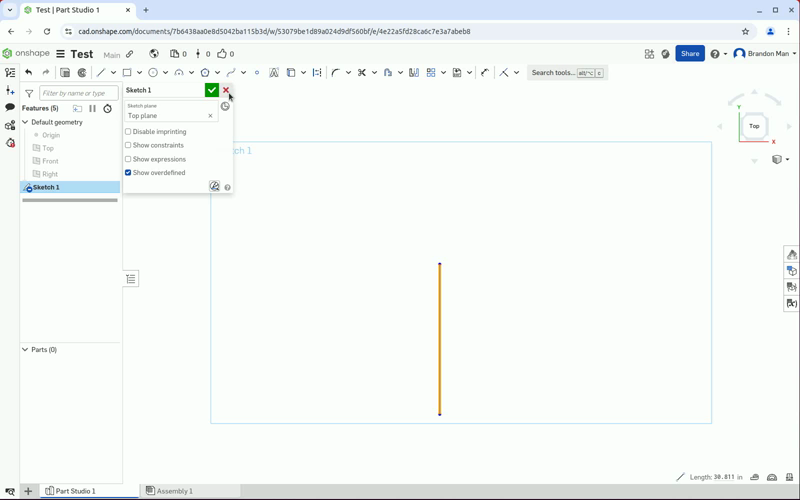
key(shift+h)
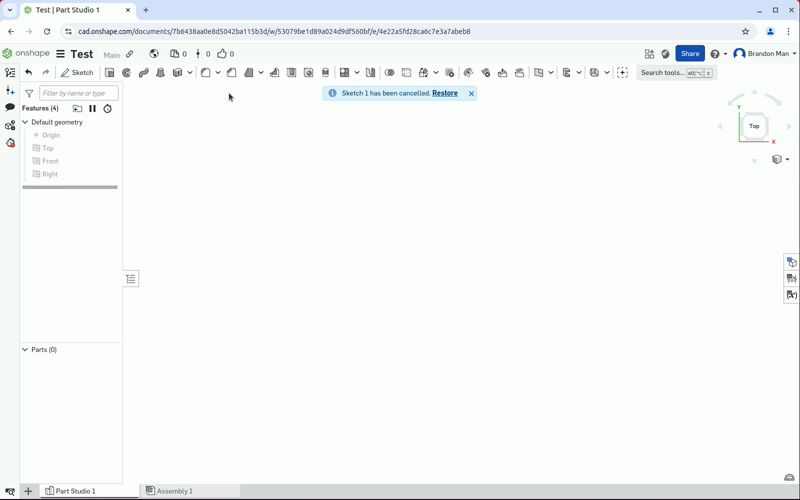
mouse_move(73, 352)
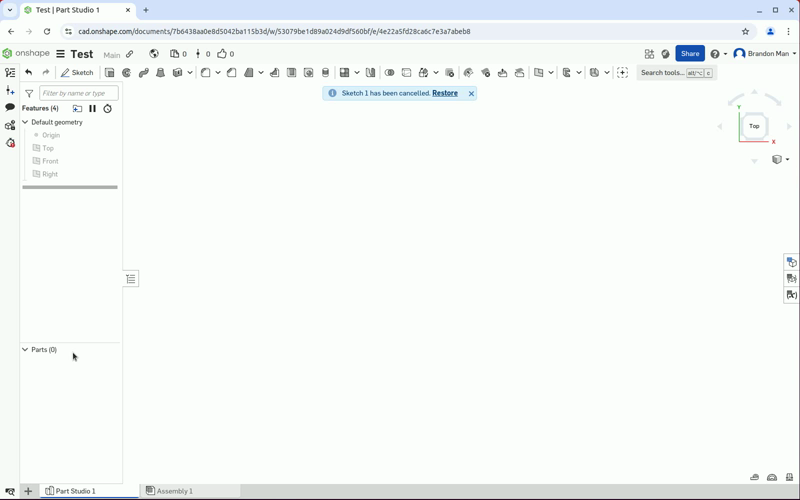
key(y)
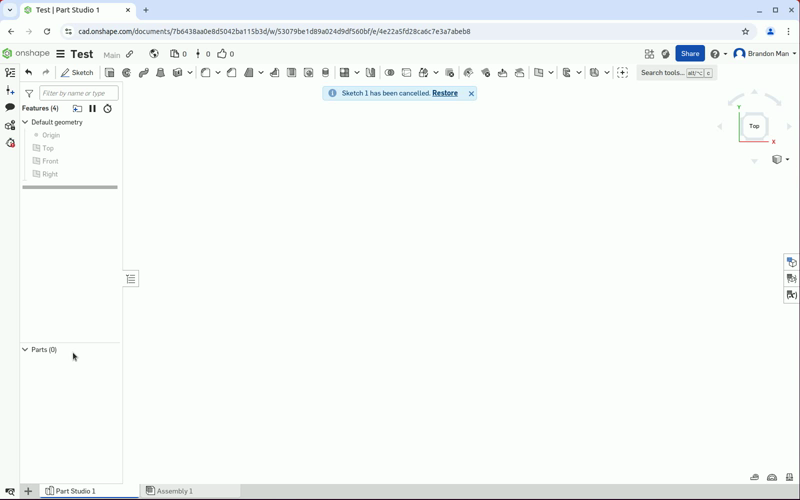
key(shift+p)
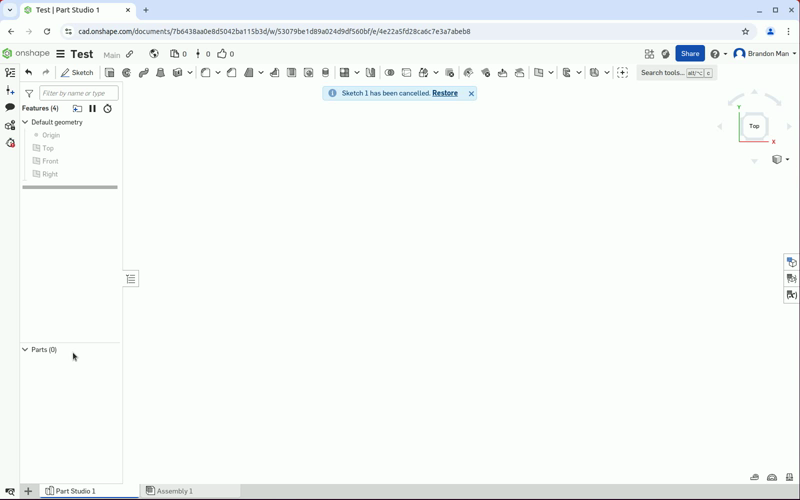
key(space)
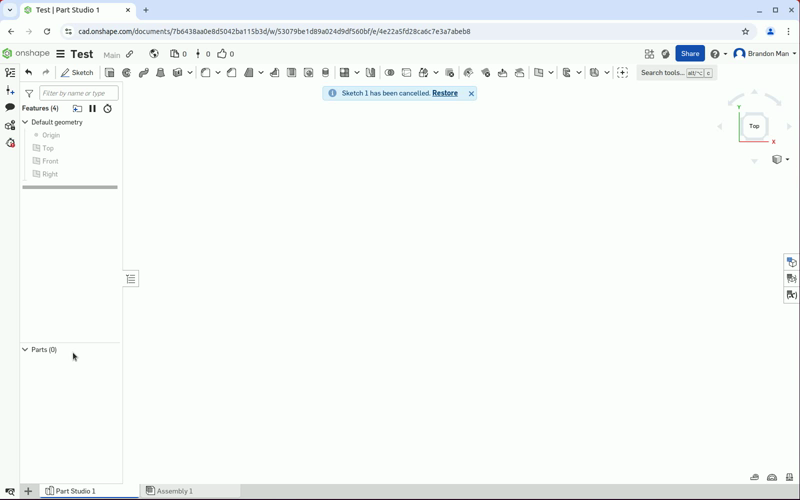
key_down(shift)
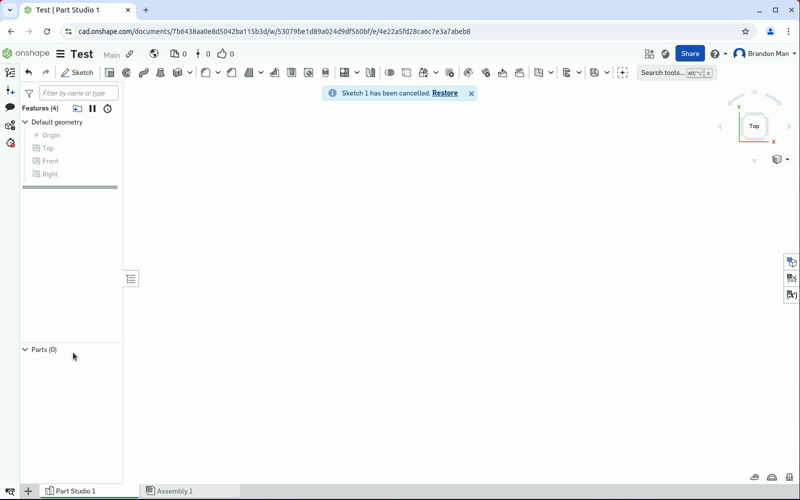
key(up)
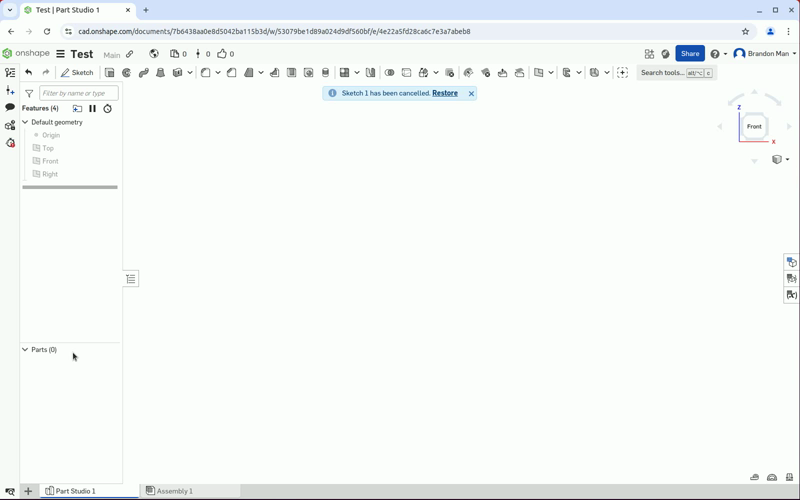
key_up(shift)
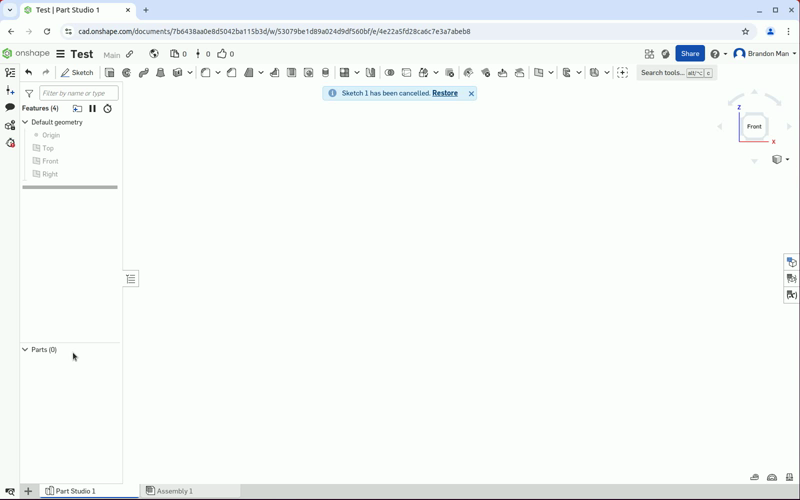
mouse_move(73, 352)
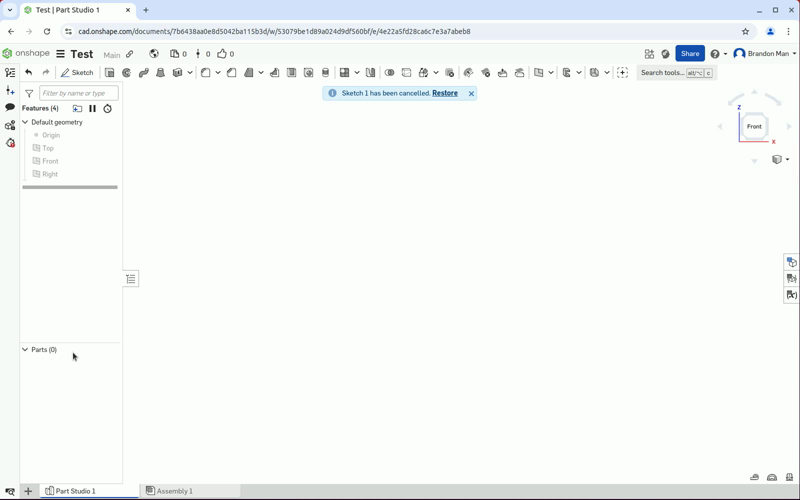
key(shift+y)
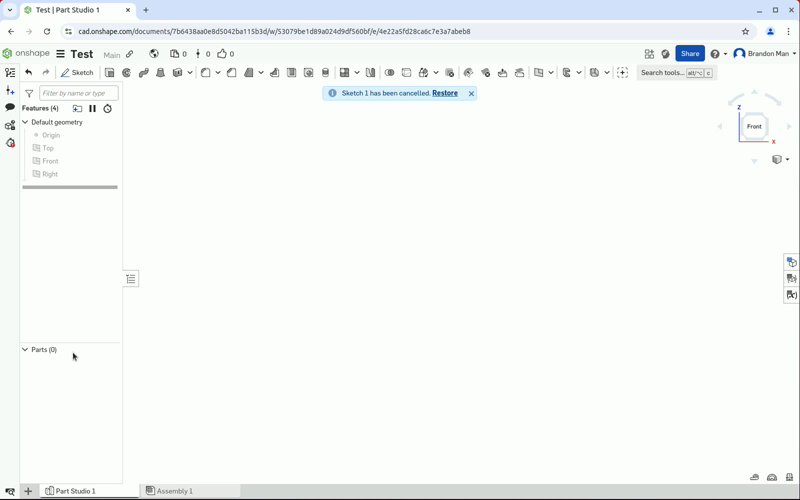
key(shift+s)
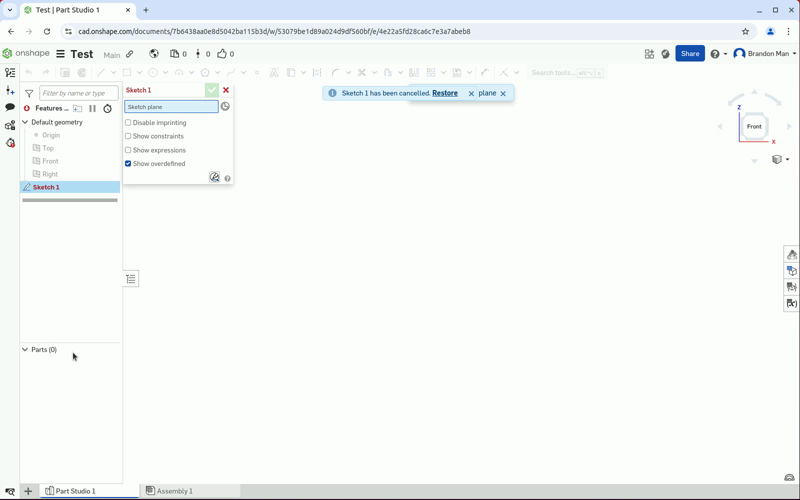
mouse_move(73, 163)
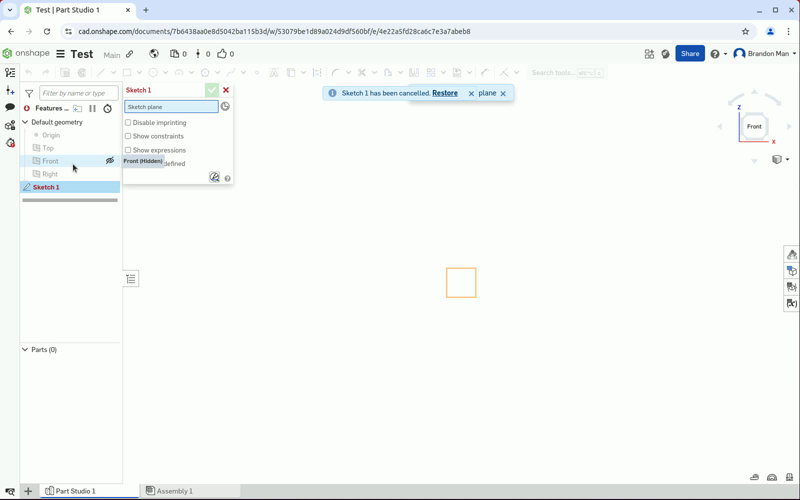
click(73, 163)
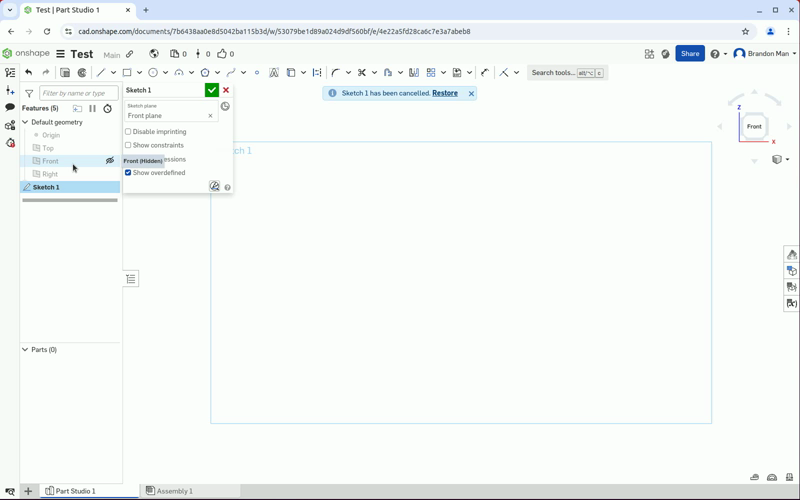
mouse_move(73, 352)
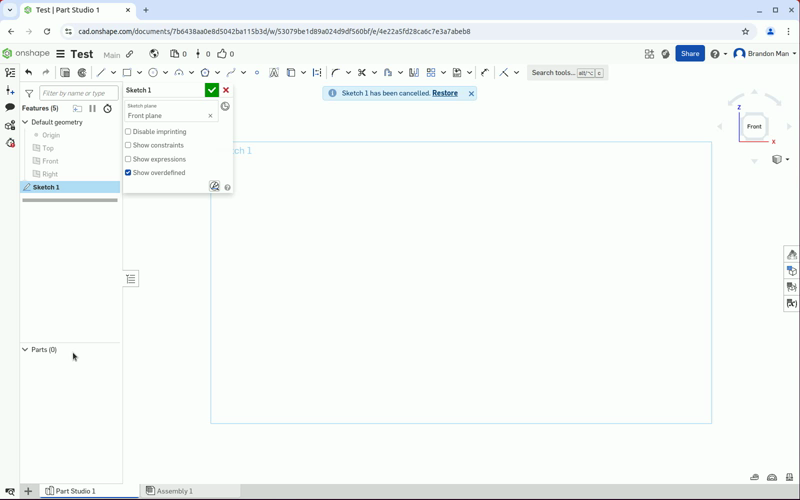
key(y)
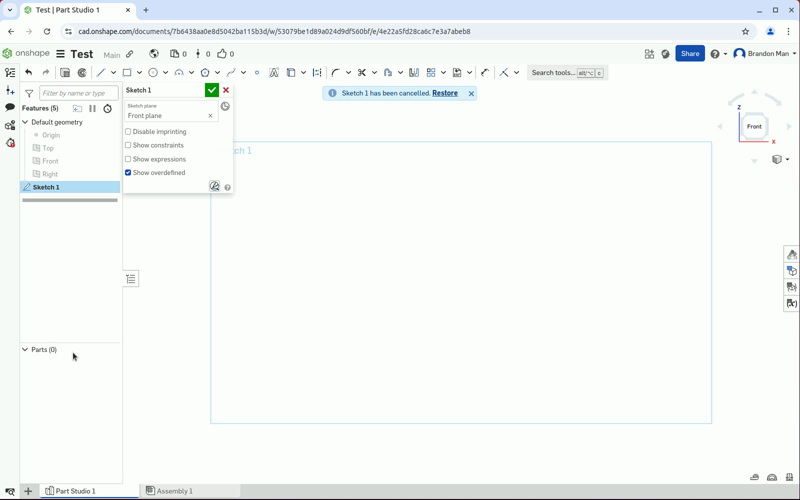
key(a)
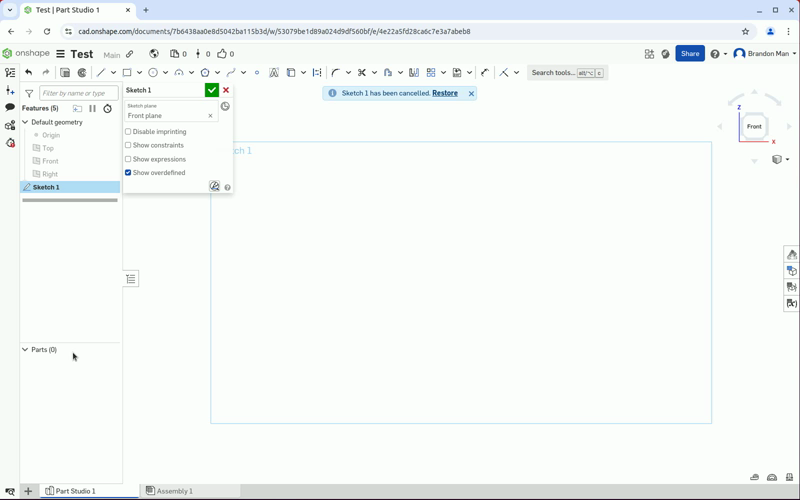
key_down(shift)
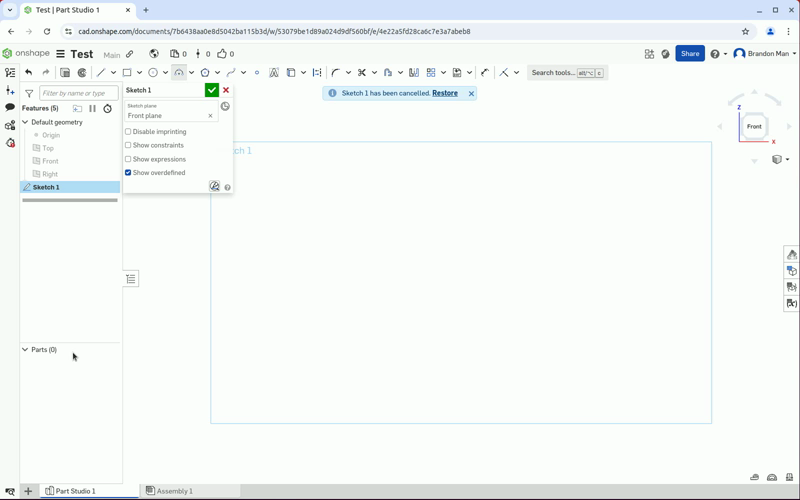
mouse_move(460, 281)
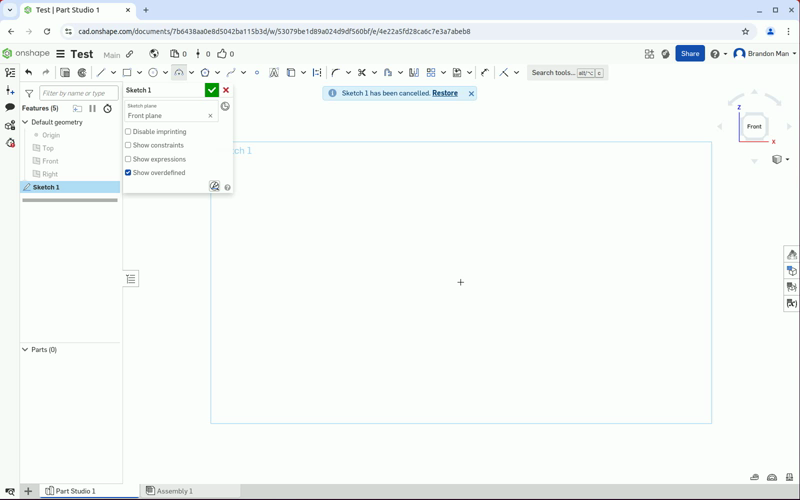
click(460, 281)
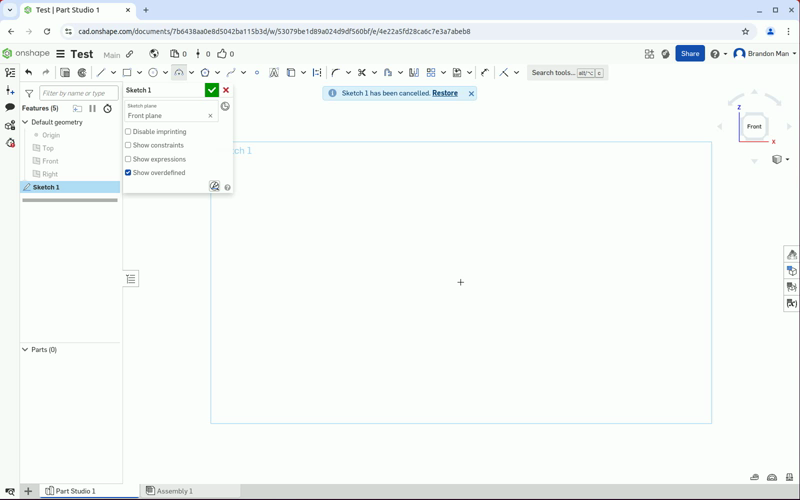
key_up(shift)
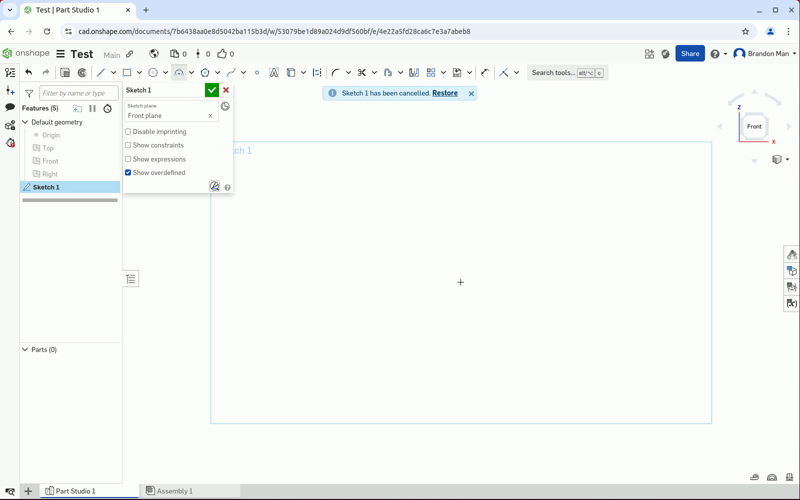
key_down(shift)
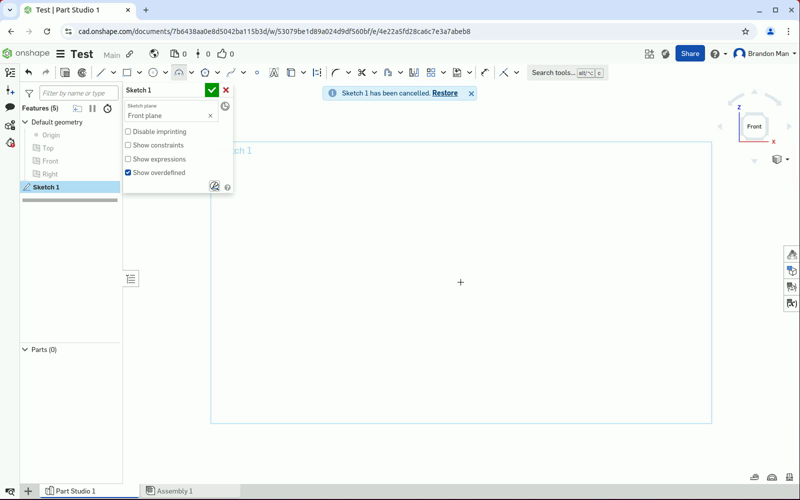
mouse_move(461, 282)
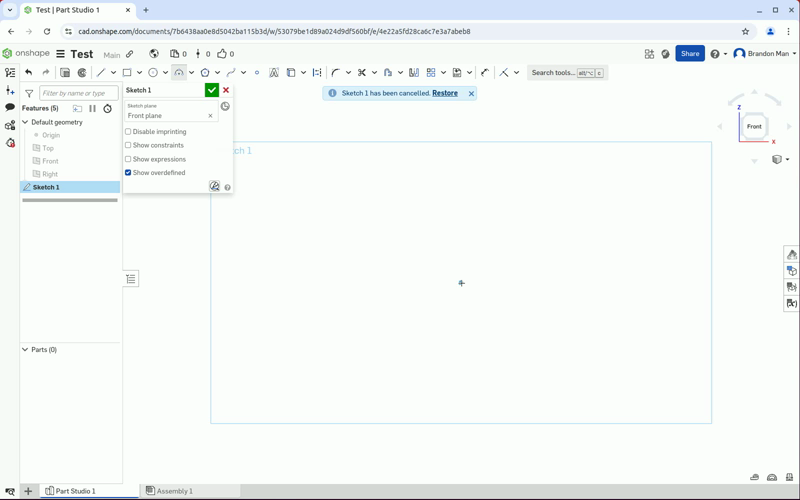
scroll(6)
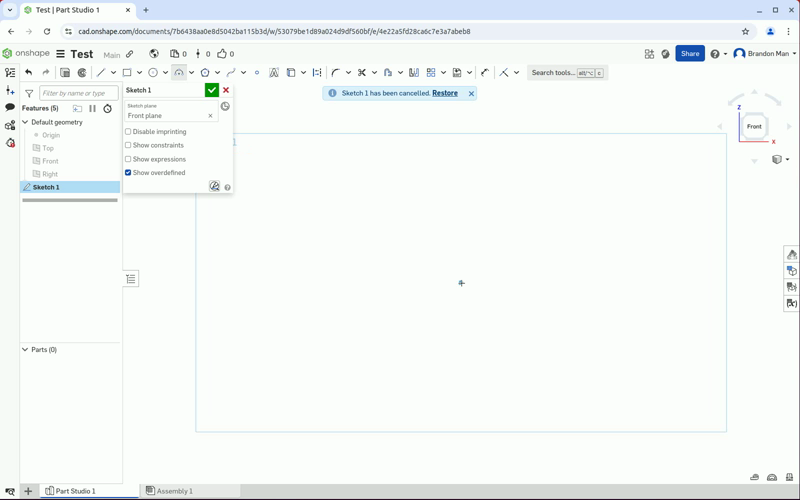
scroll(6)
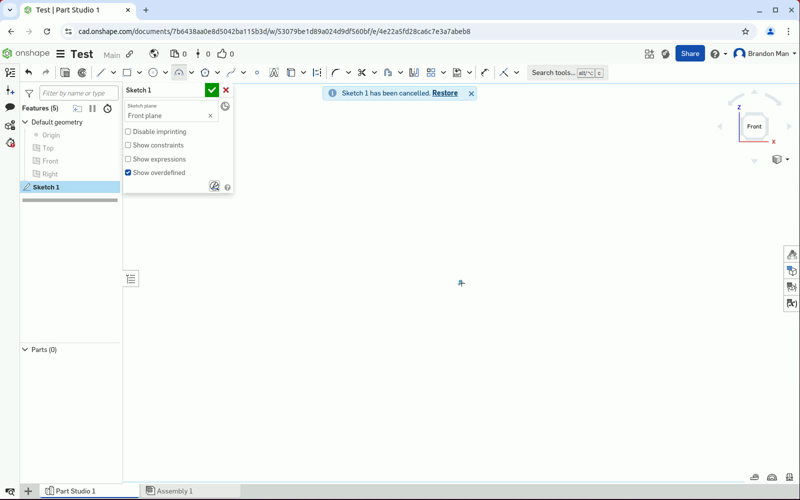
scroll(6)
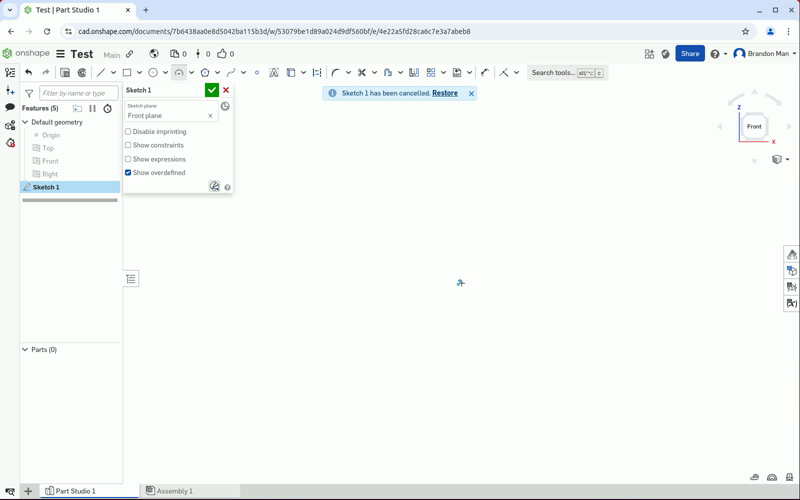
scroll(6)
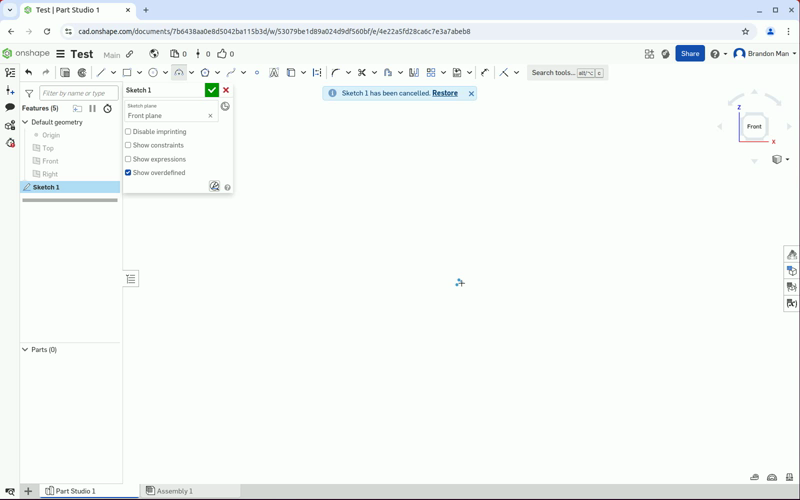
scroll(6)
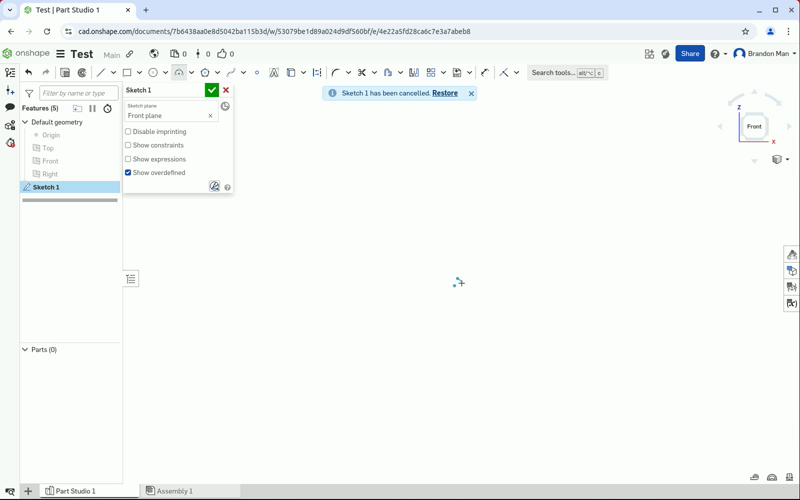
scroll(6)
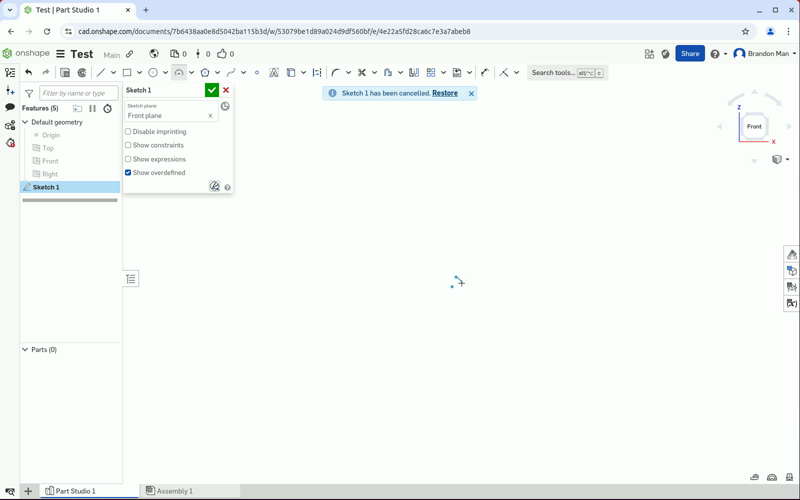
scroll(6)
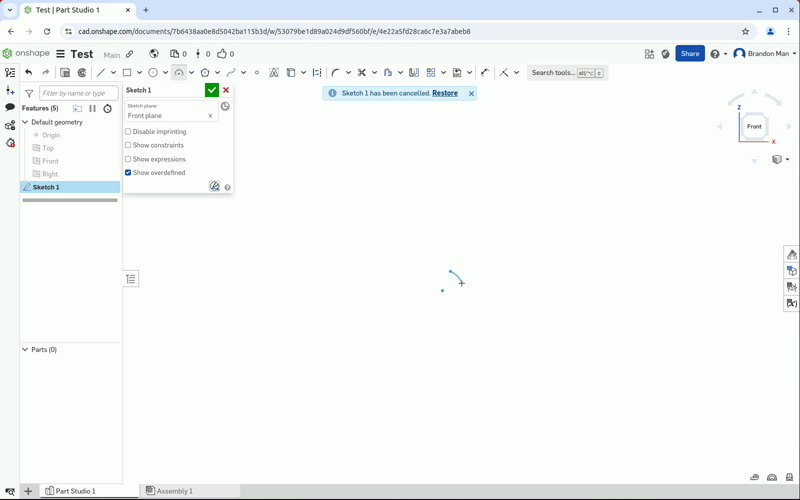
click(461, 282)
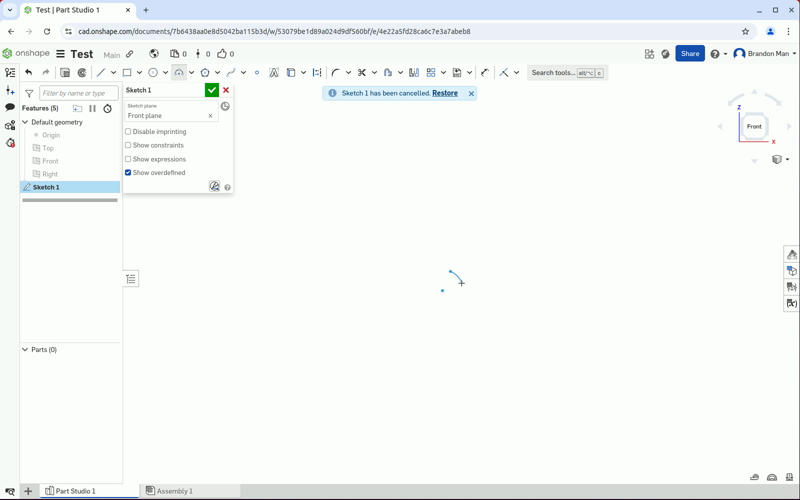
scroll(-6)
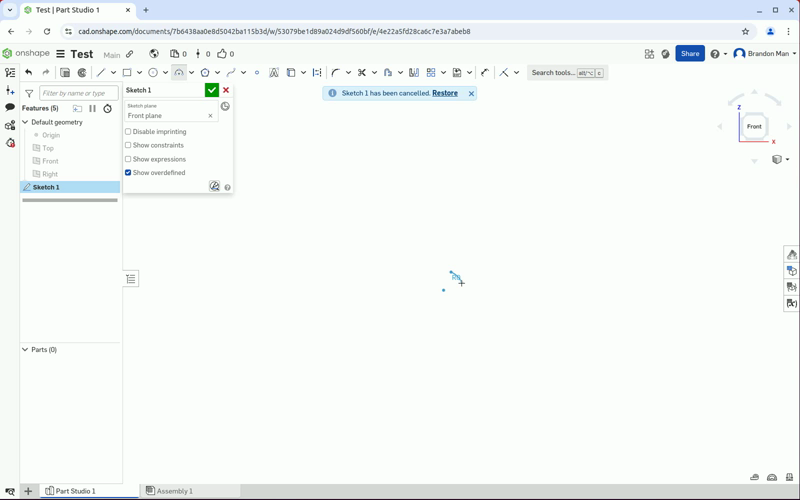
scroll(-6)
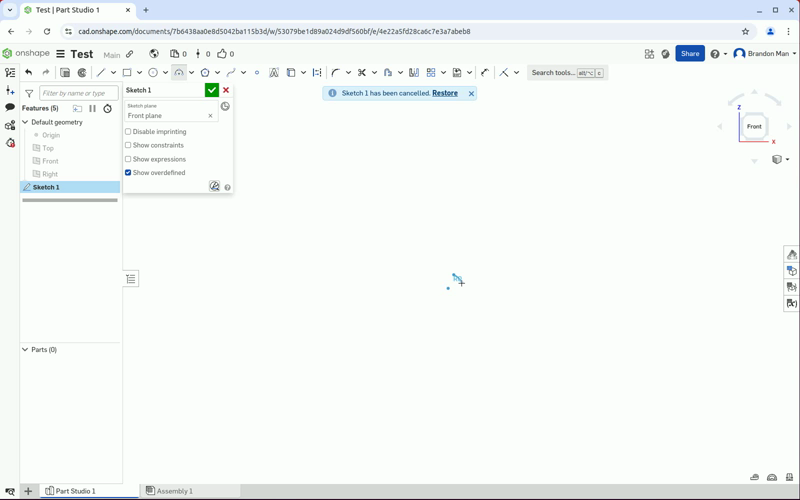
scroll(-6)
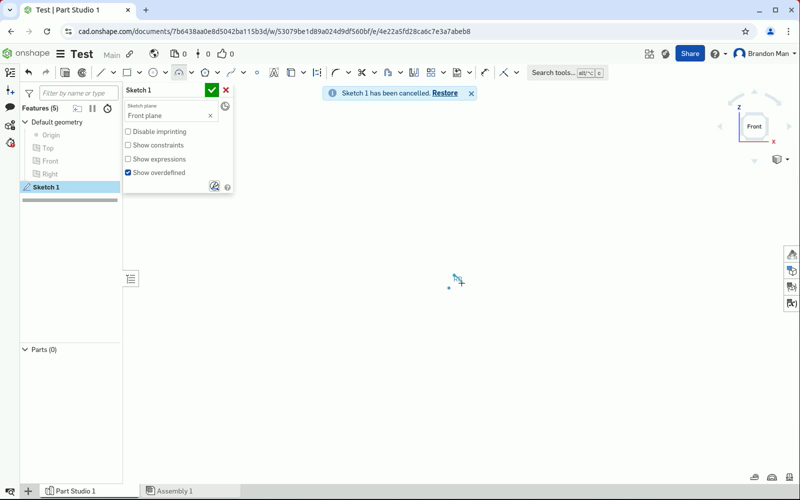
scroll(-6)
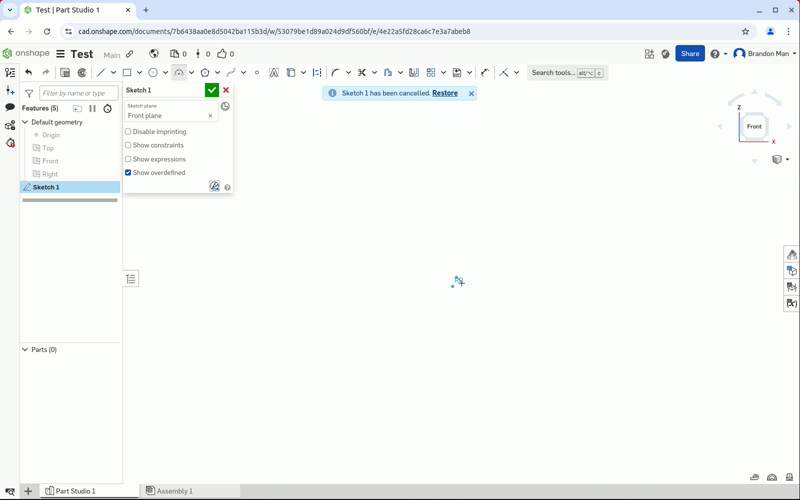
scroll(-6)
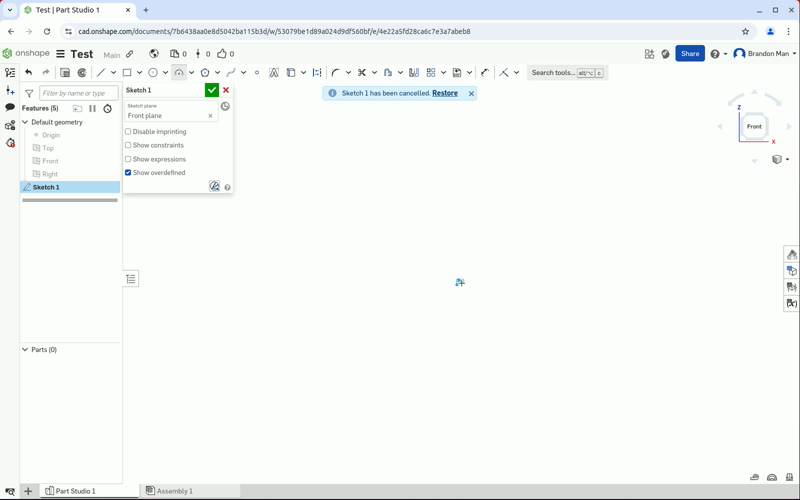
scroll(-6)
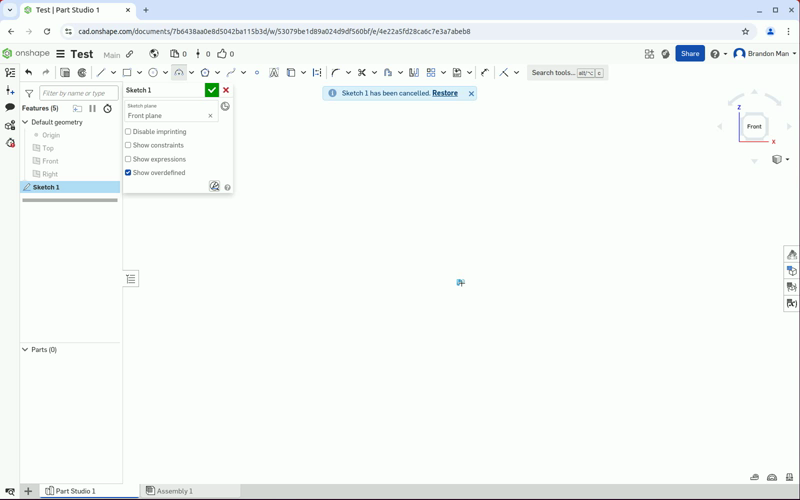
scroll(-6)
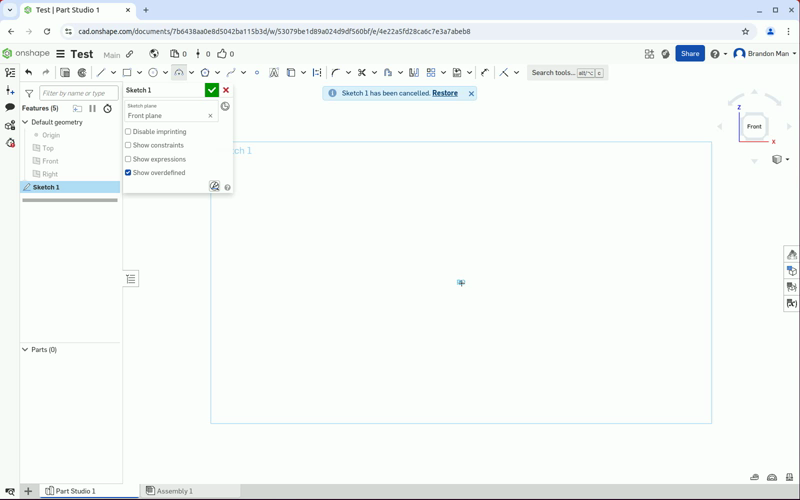
mouse_move(461, 282)
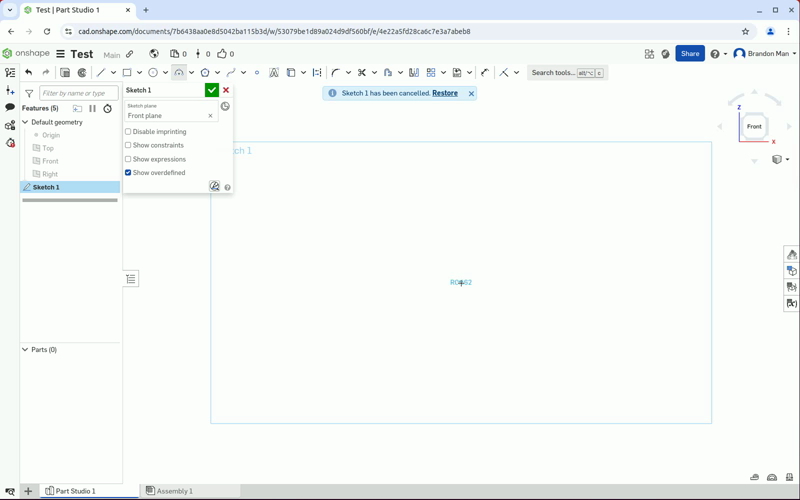
scroll(6)
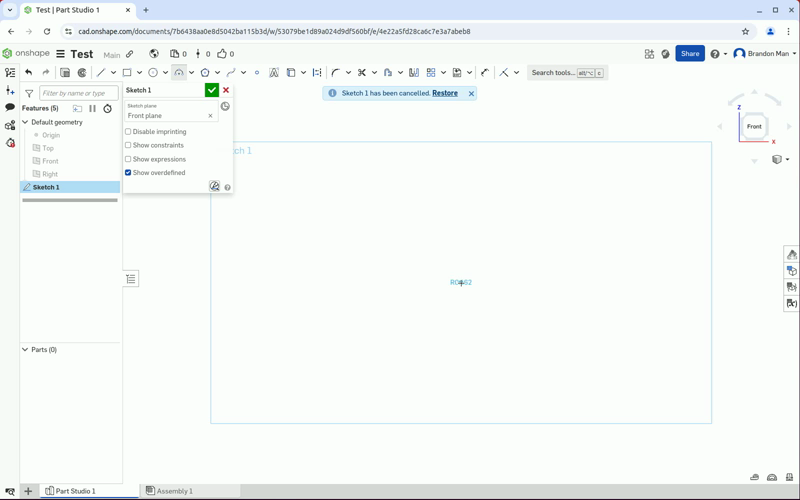
scroll(6)
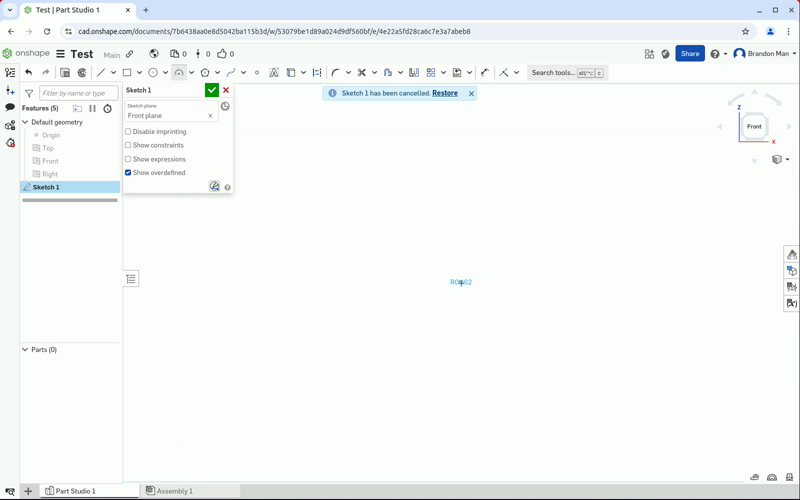
scroll(6)
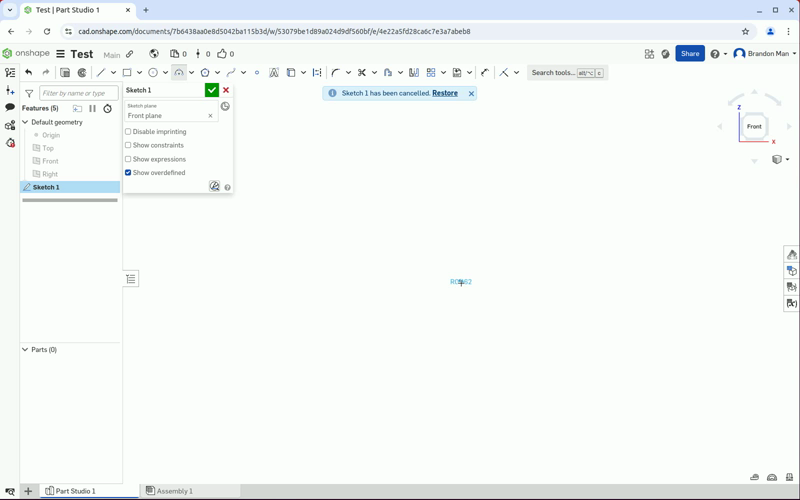
scroll(6)
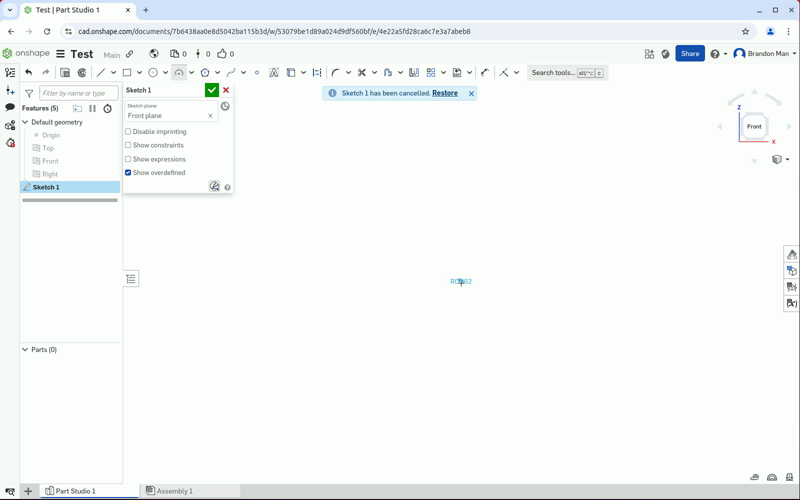
scroll(6)
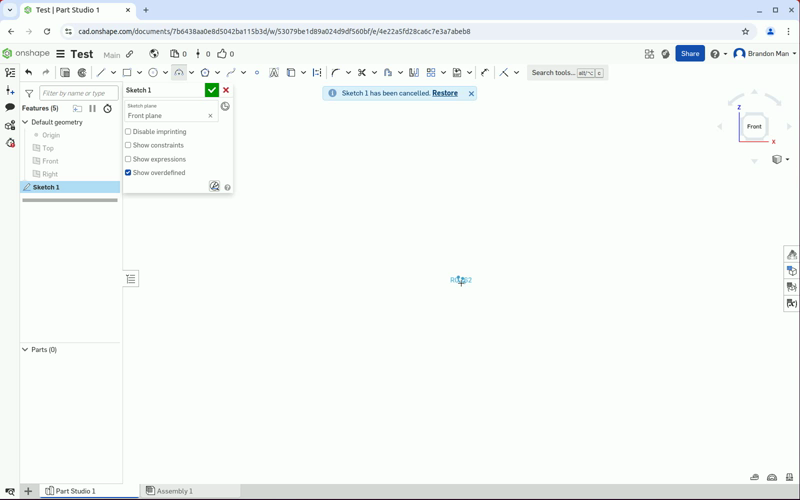
scroll(6)
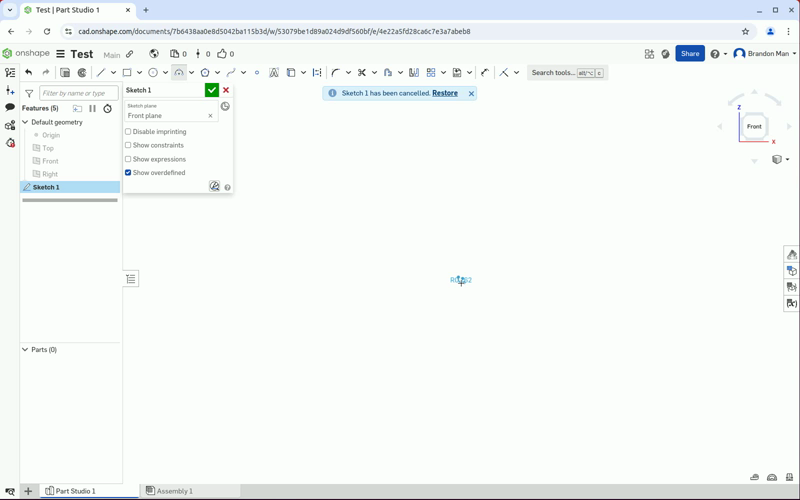
scroll(6)
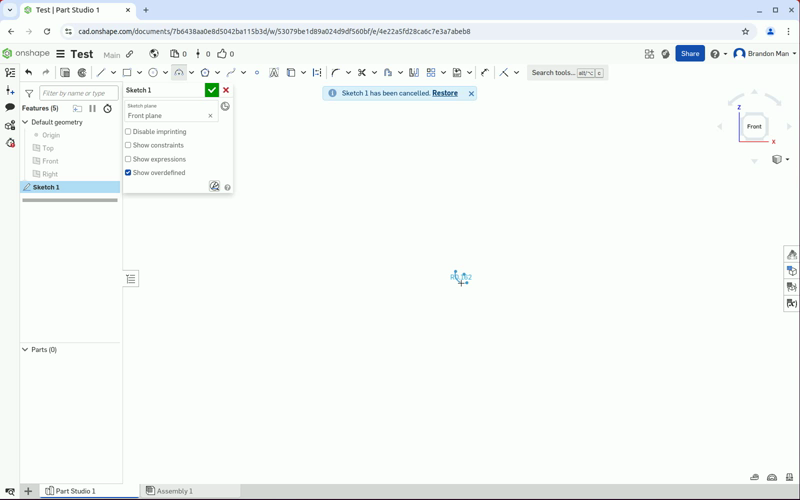
click(461, 282)
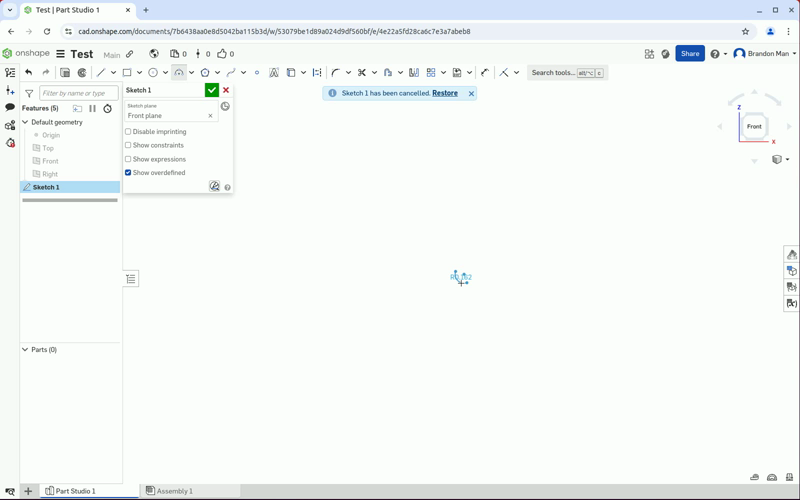
scroll(-6)
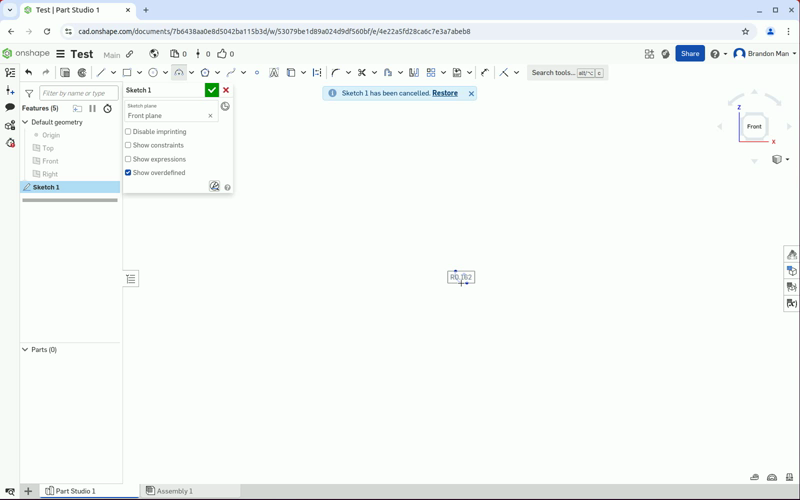
scroll(-6)
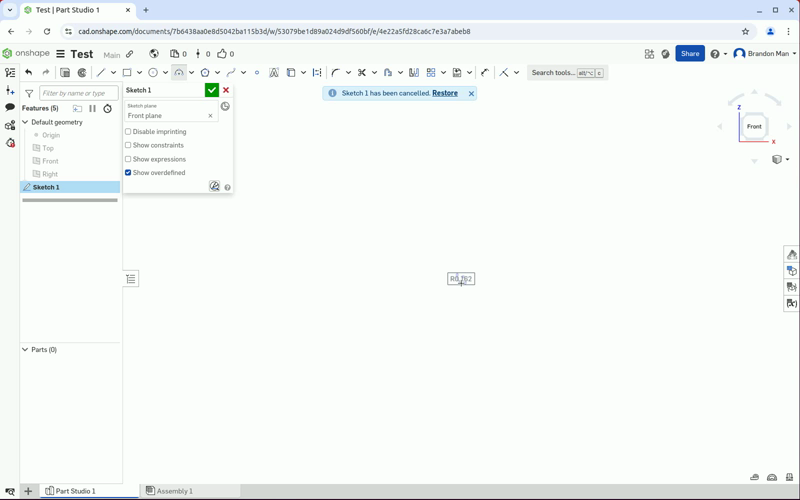
scroll(-6)
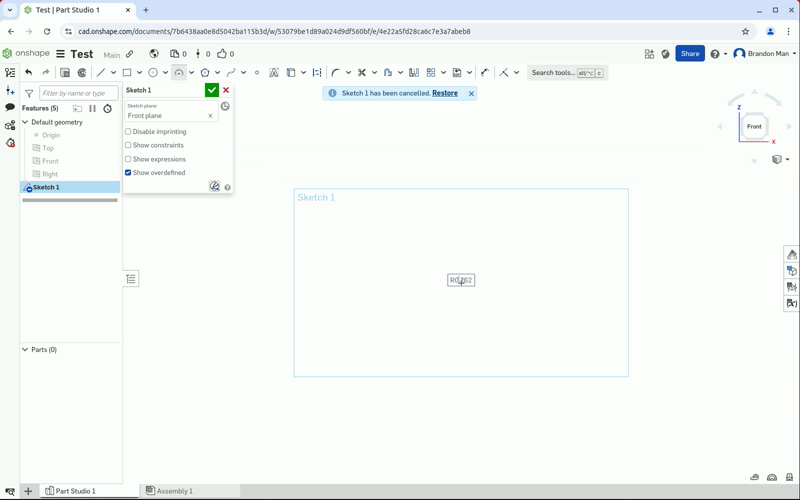
scroll(-6)
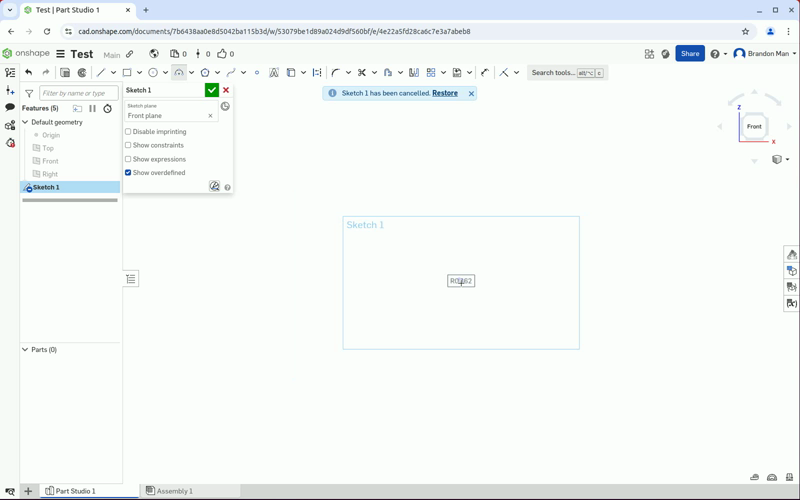
scroll(-6)
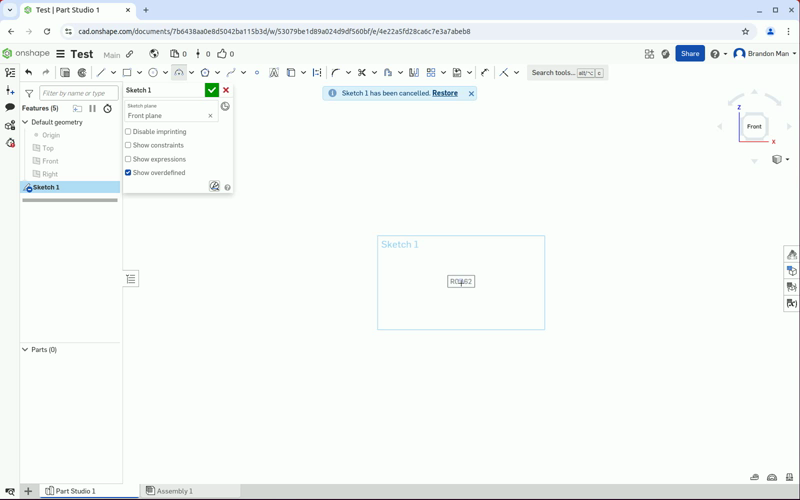
scroll(-6)
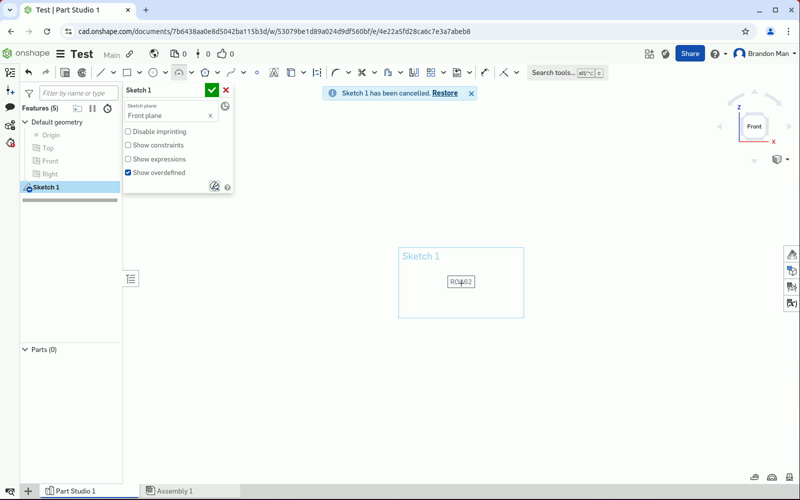
scroll(-6)
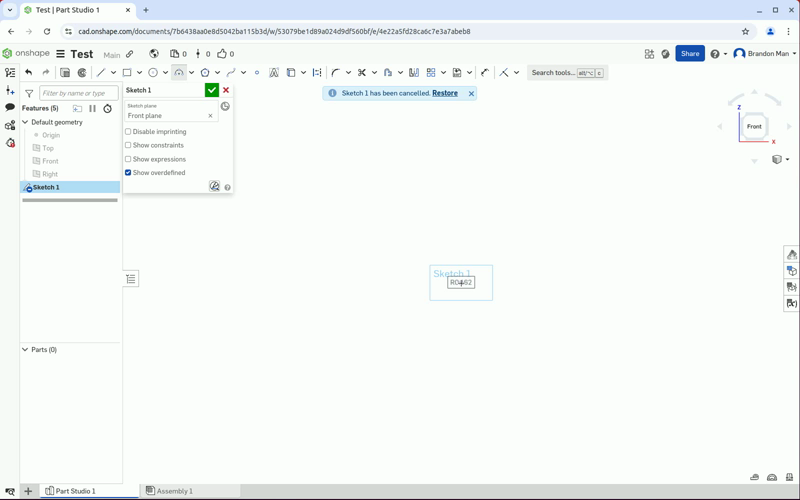
key_up(shift)
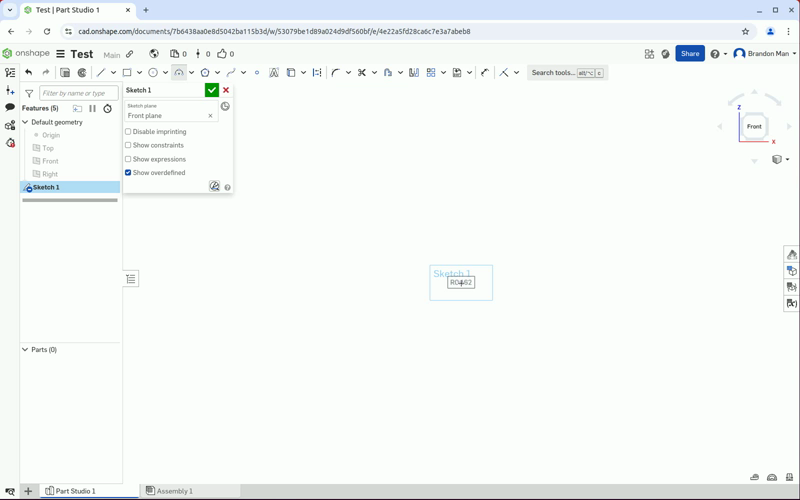
key(esc)
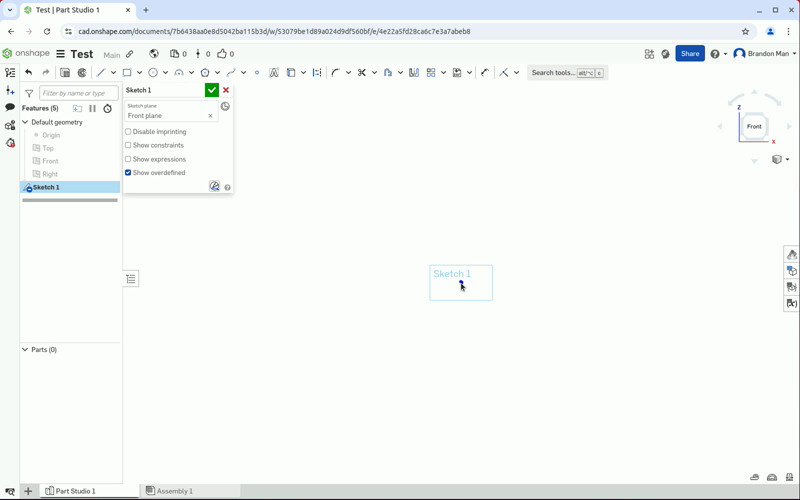
key(l)
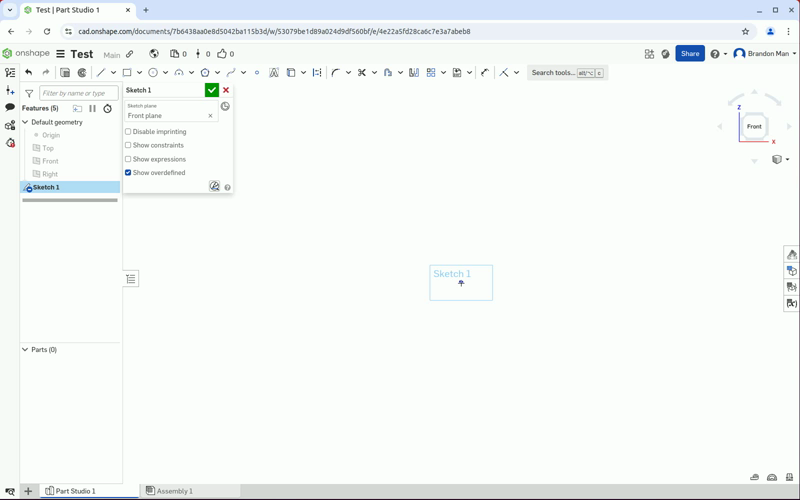
mouse_move(461, 282)
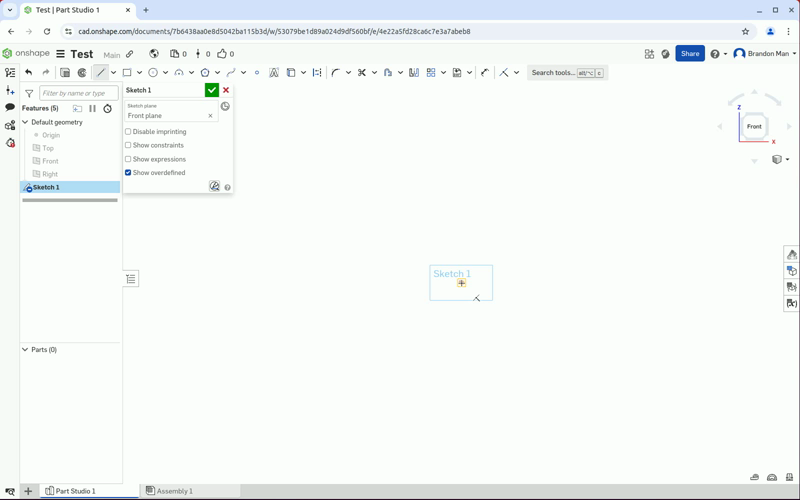
scroll(6)
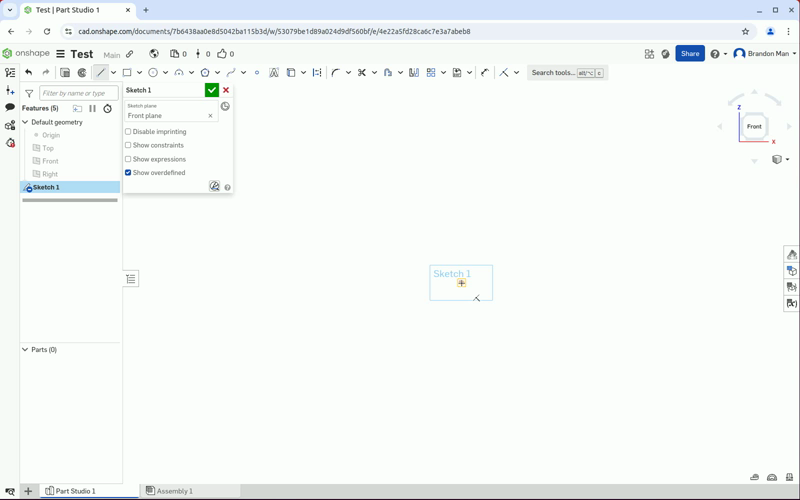
scroll(6)
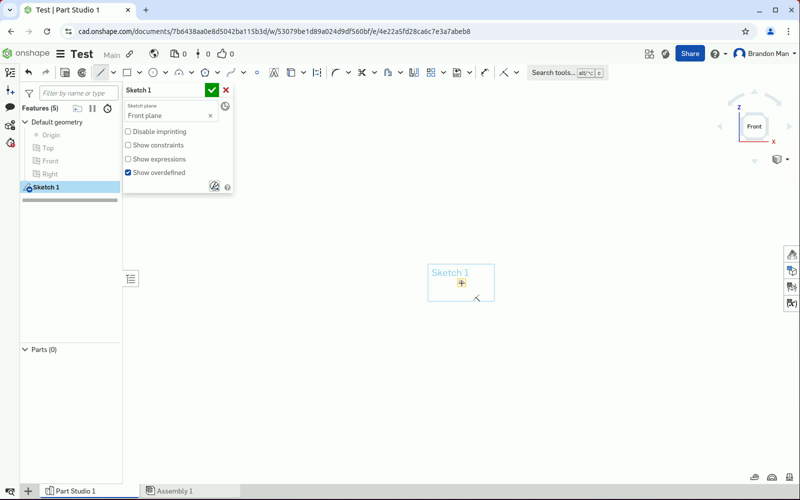
scroll(6)
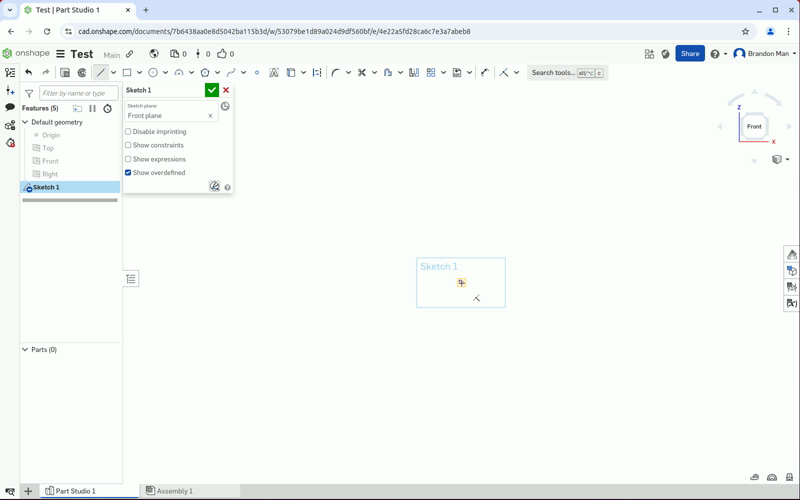
scroll(6)
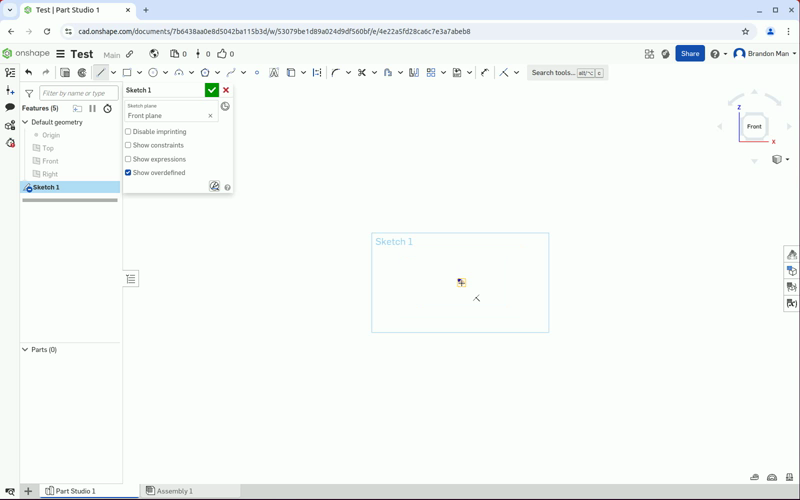
scroll(6)
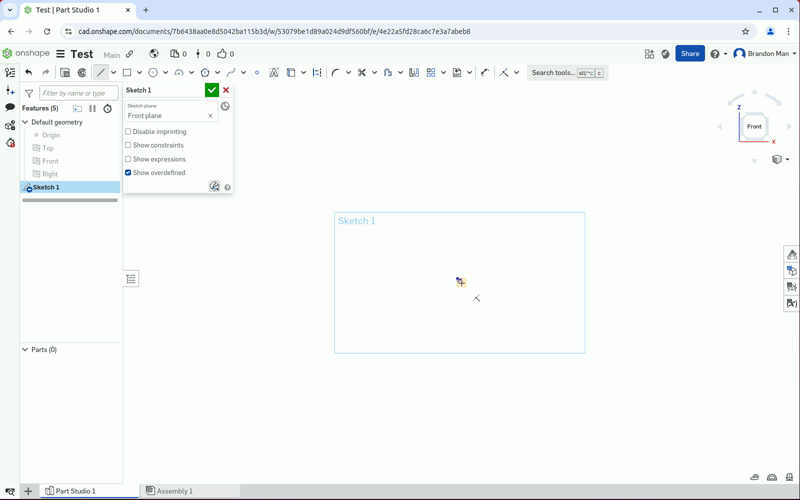
scroll(6)
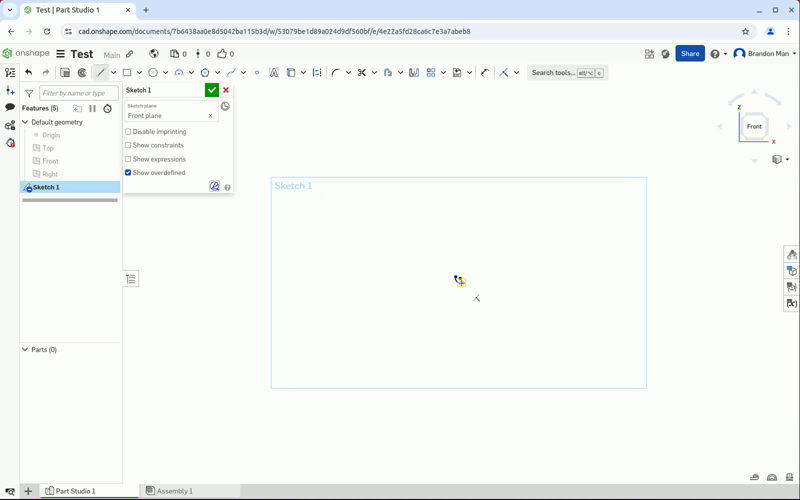
scroll(6)
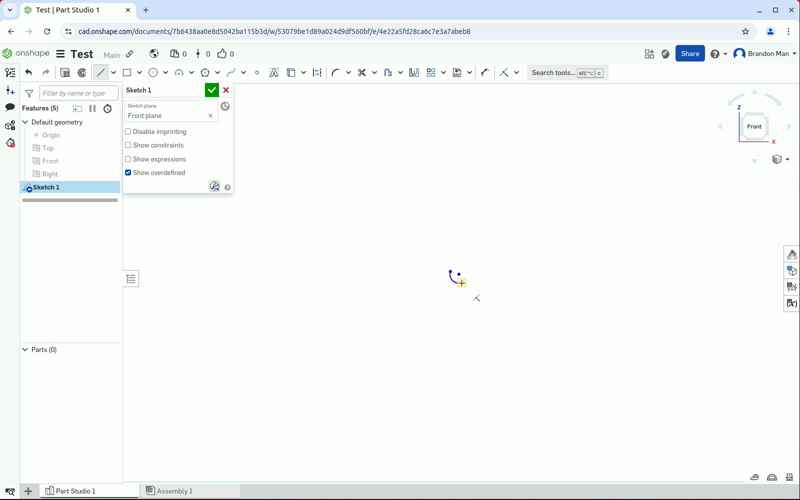
click(461, 282)
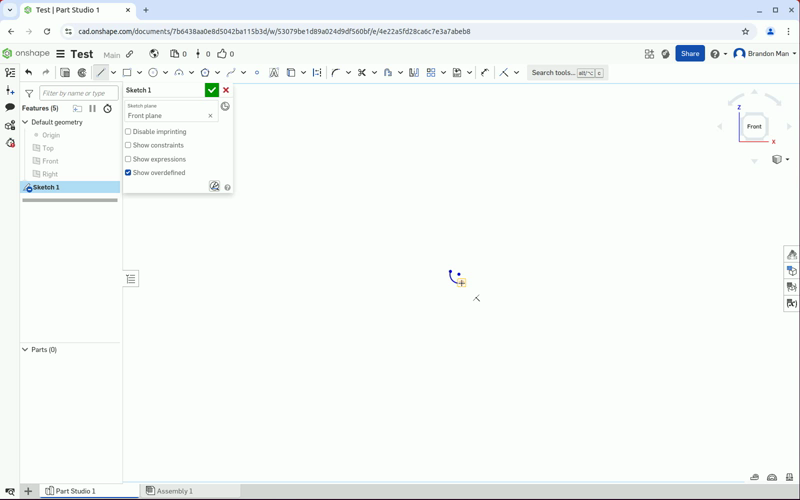
scroll(-6)
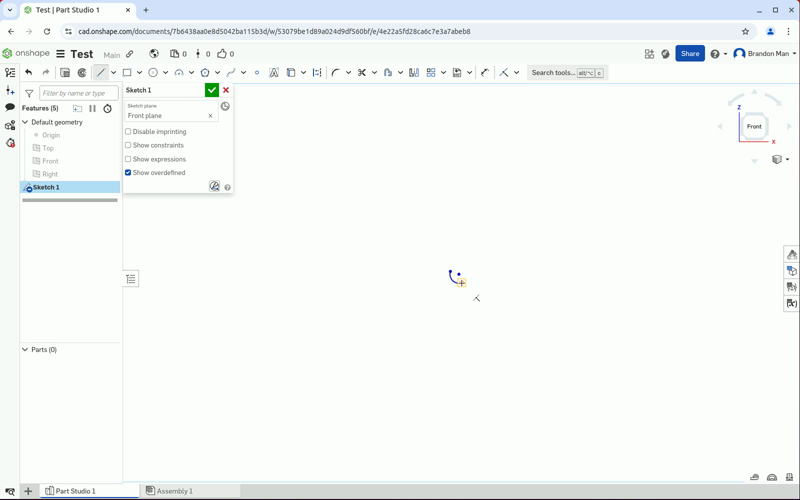
scroll(-6)
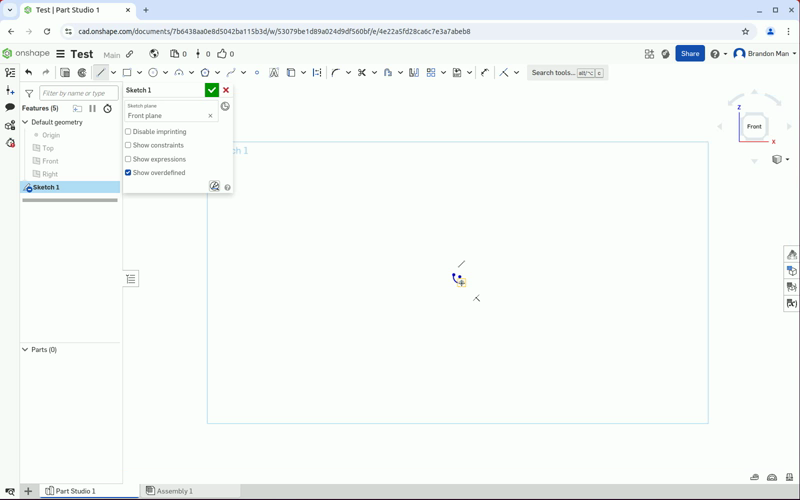
scroll(-6)
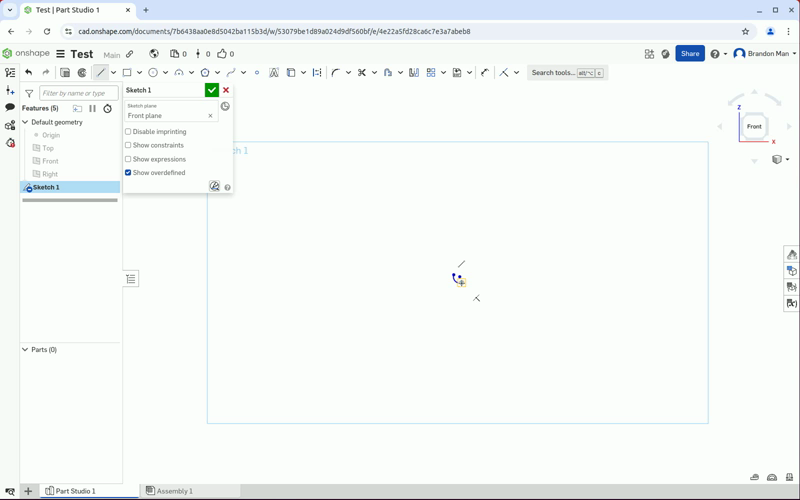
scroll(-6)
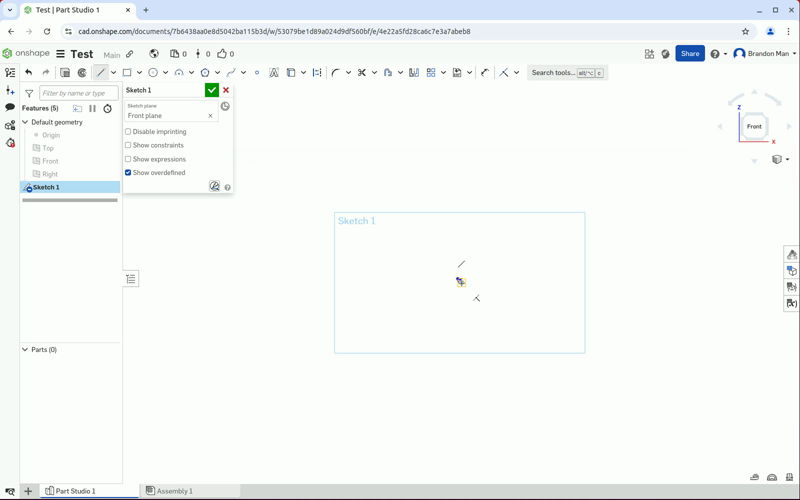
scroll(-6)
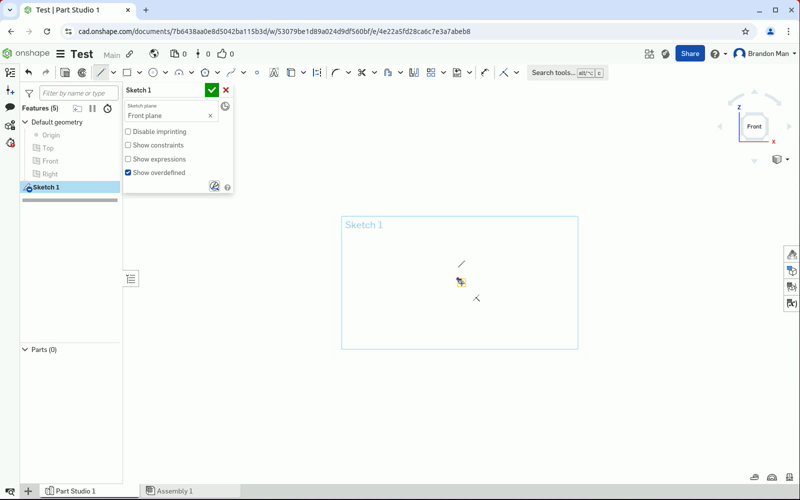
scroll(-6)
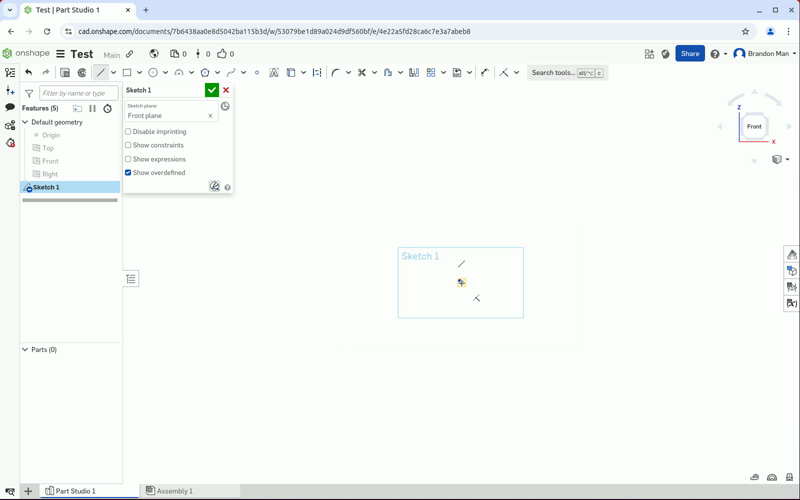
scroll(-6)
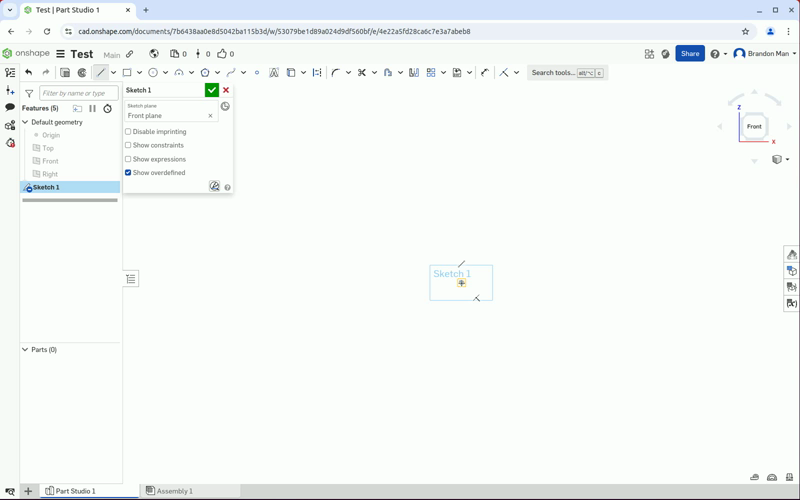
key_down(shift)
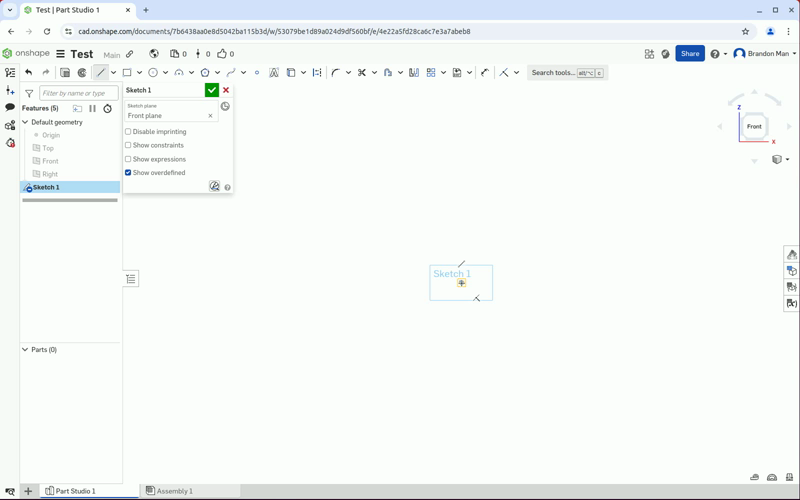
mouse_move(572, 282)
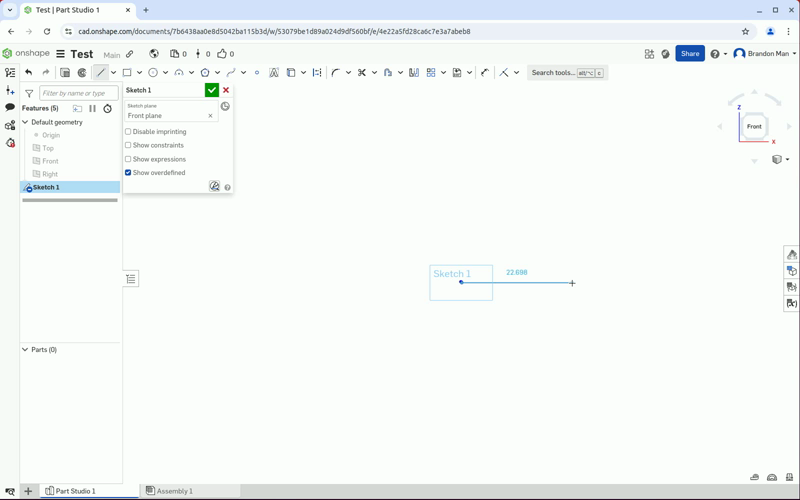
click(572, 282)
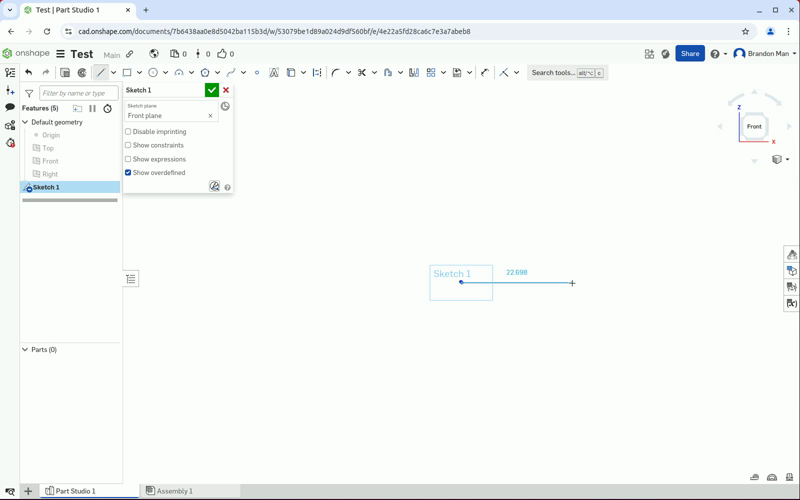
key_up(shift)
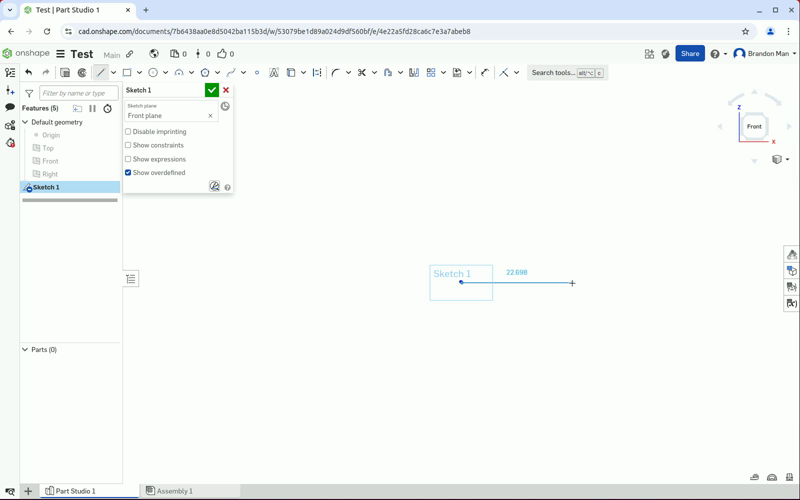
key(esc)
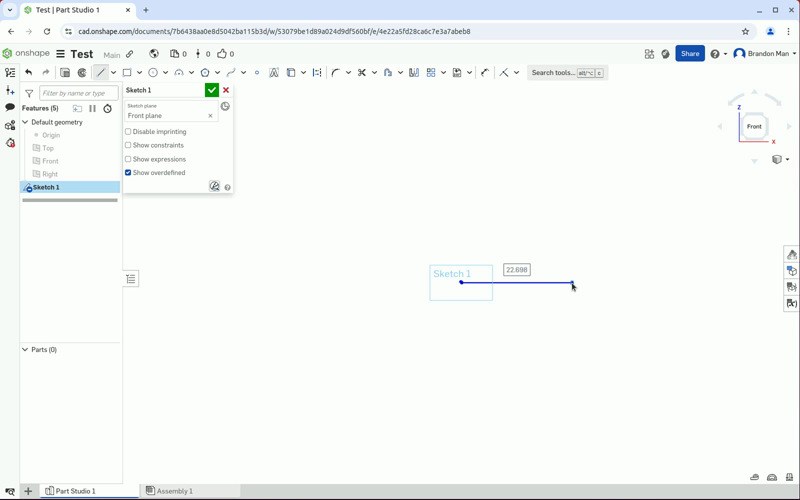
key(a)
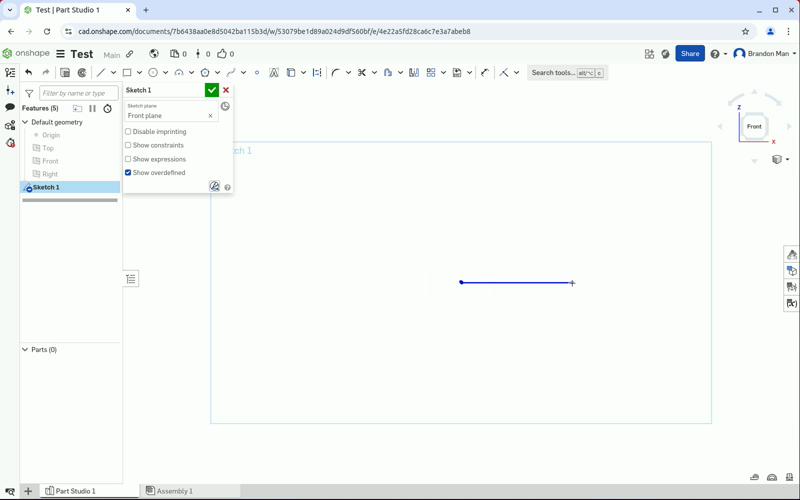
mouse_move(572, 282)
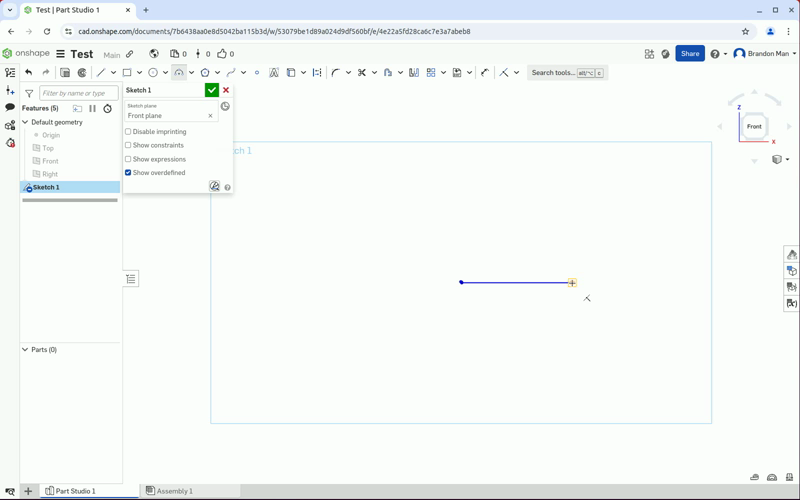
click(572, 282)
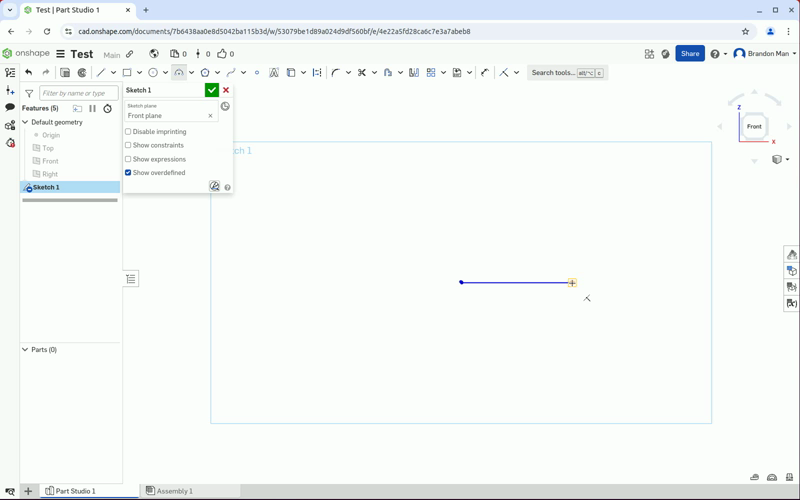
key_down(shift)
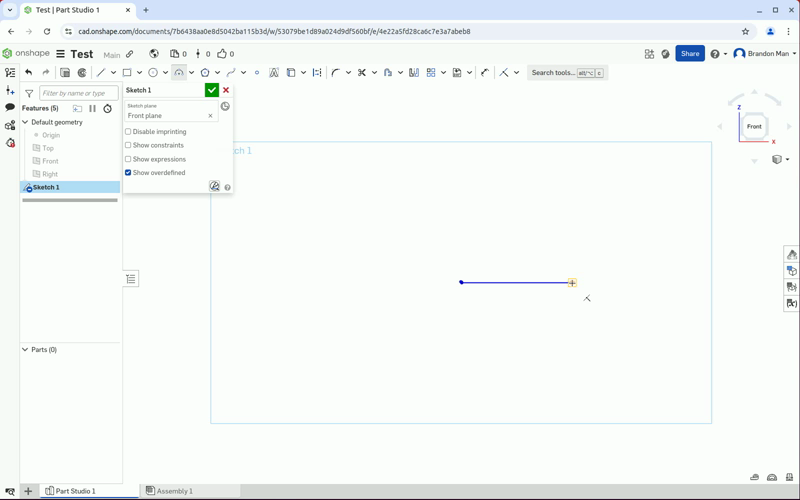
mouse_move(573, 281)
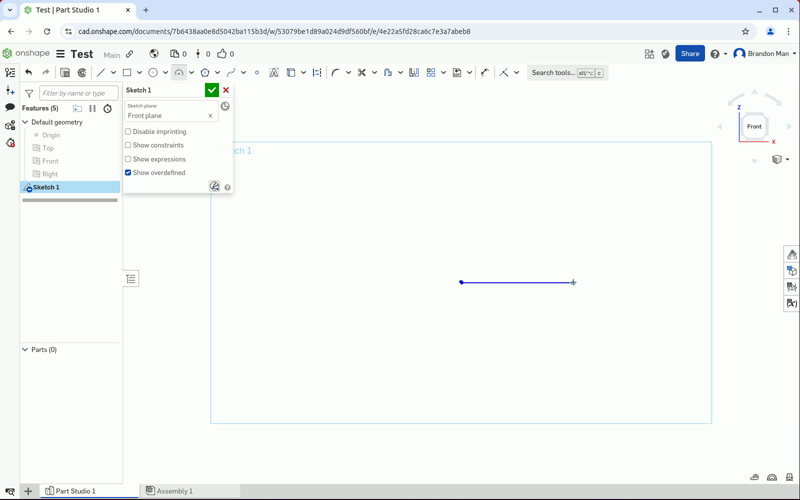
scroll(6)
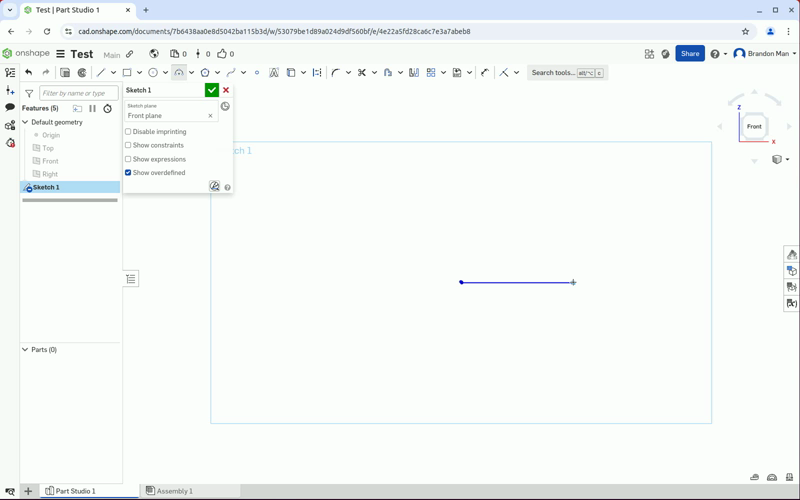
scroll(6)
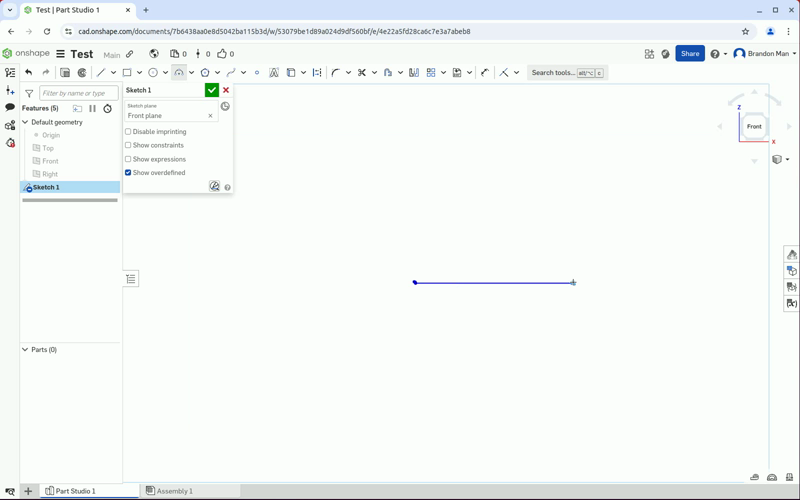
scroll(6)
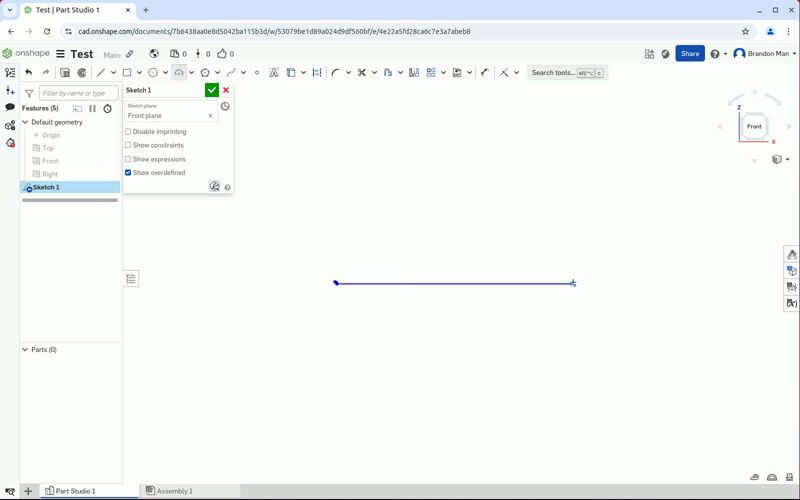
scroll(6)
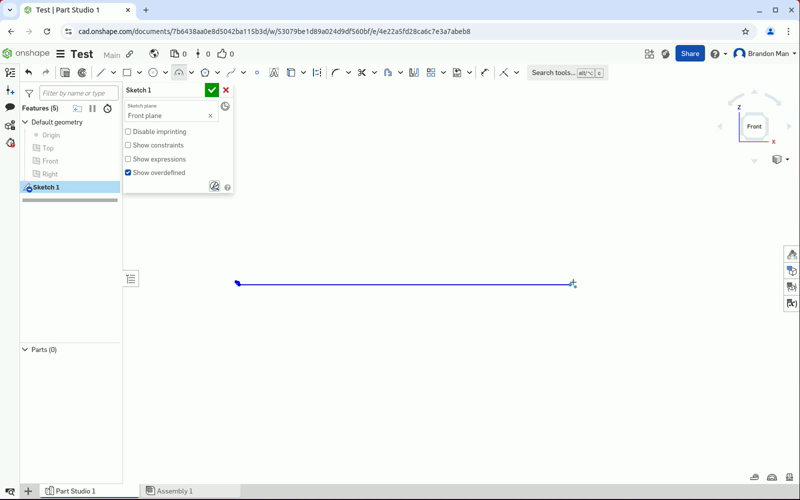
scroll(6)
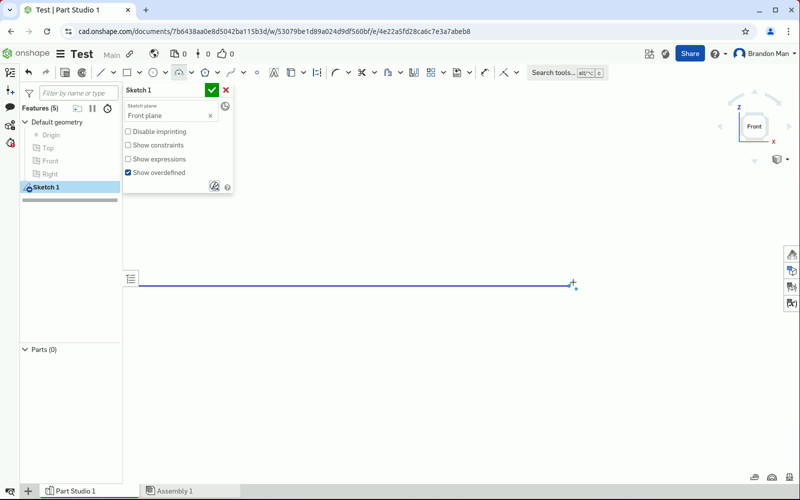
scroll(6)
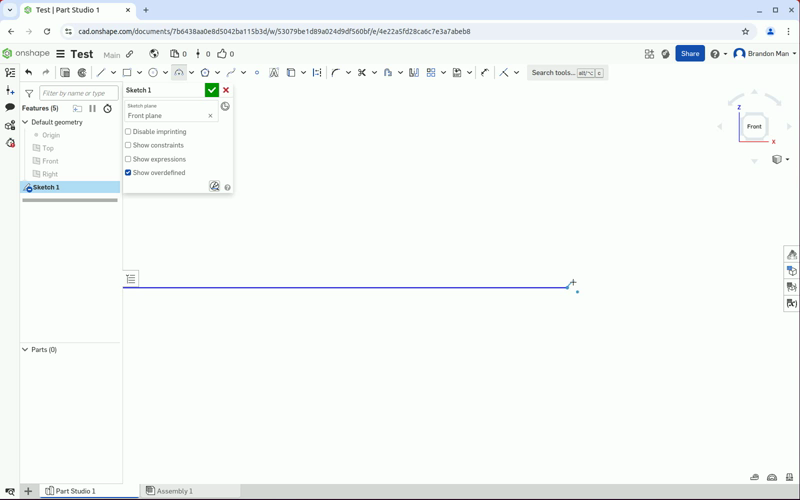
scroll(6)
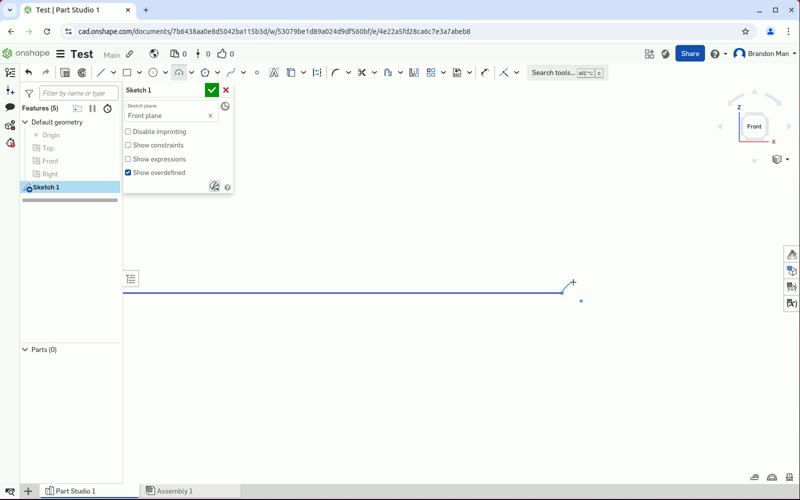
click(573, 281)
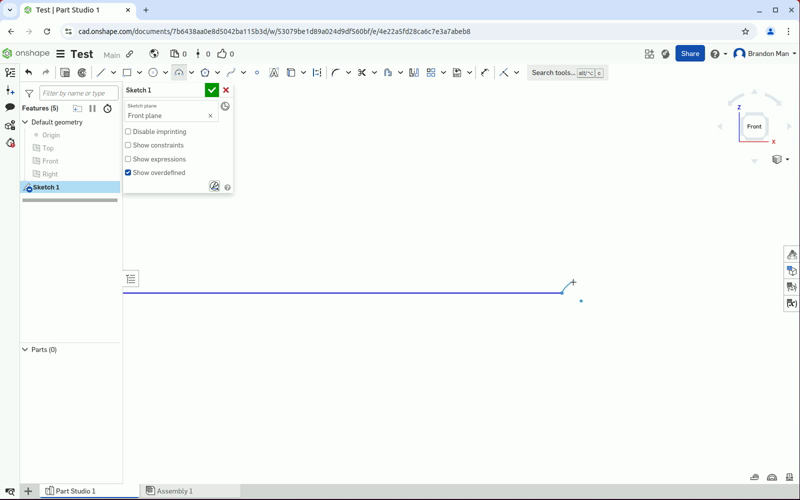
scroll(-6)
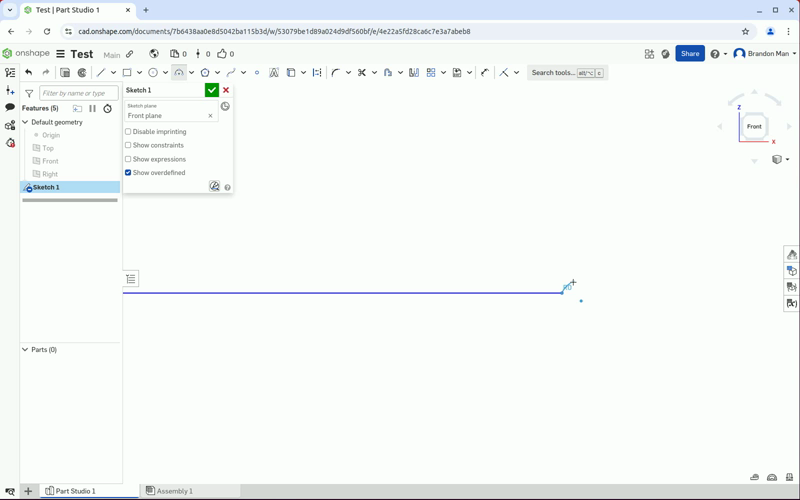
scroll(-6)
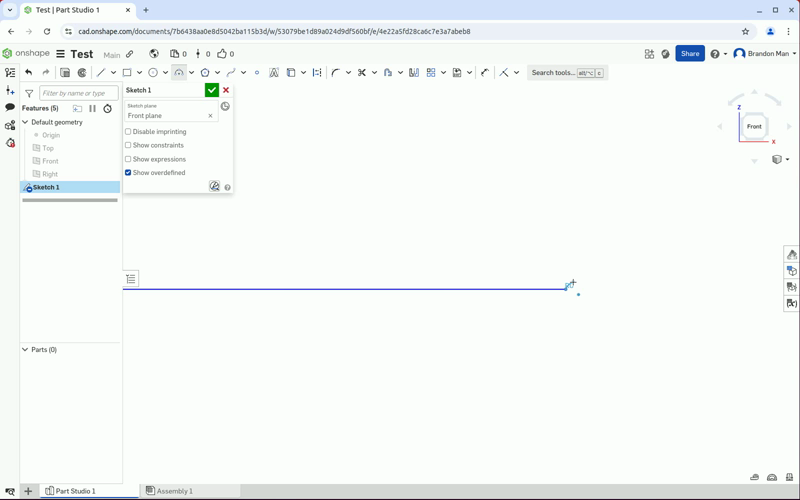
scroll(-6)
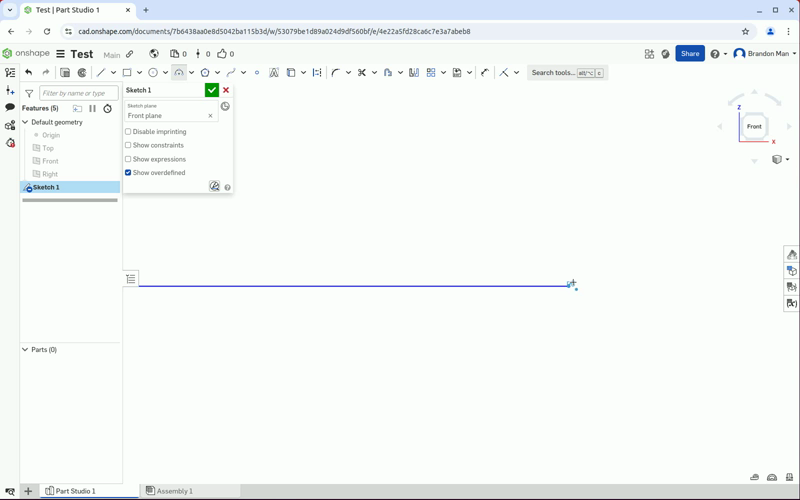
scroll(-6)
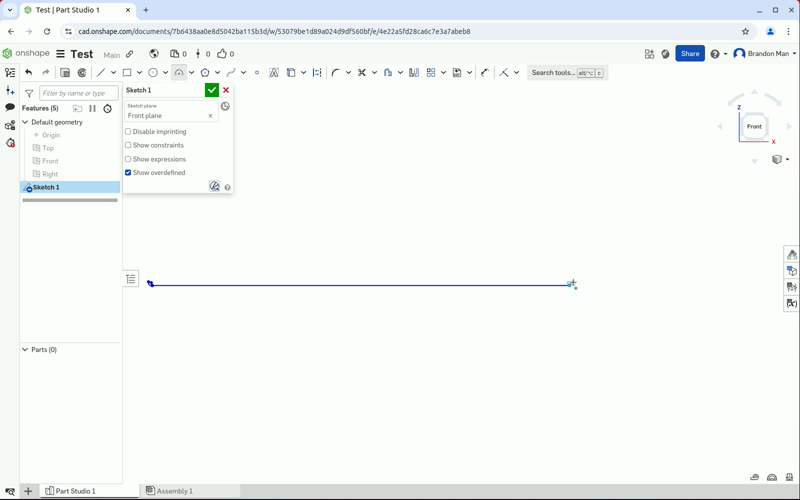
scroll(-6)
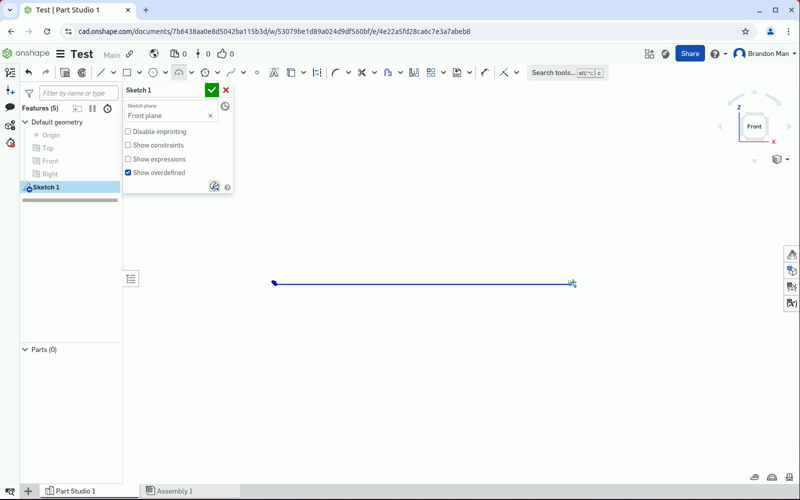
scroll(-6)
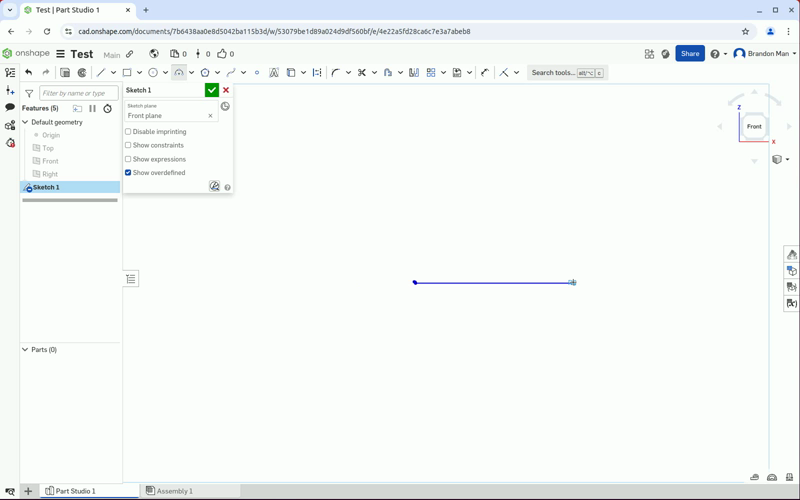
scroll(-6)
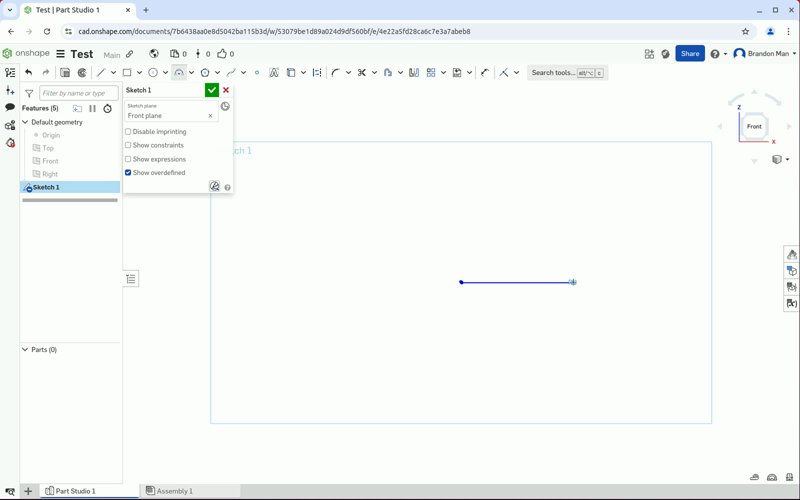
mouse_move(573, 282)
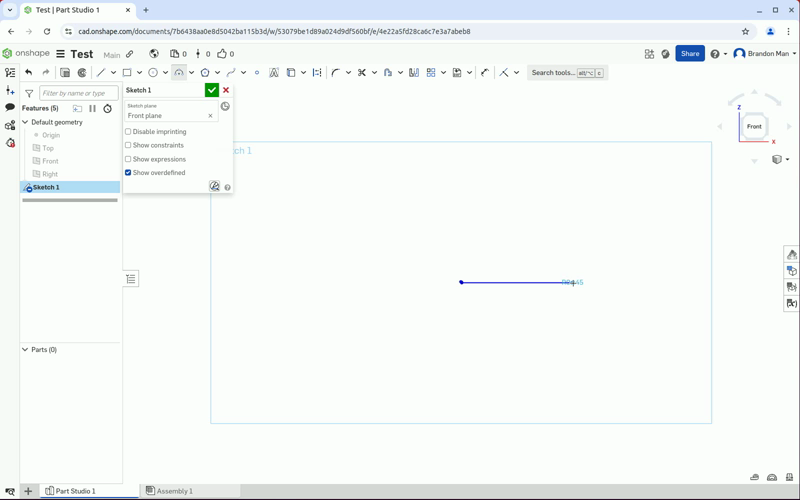
scroll(6)
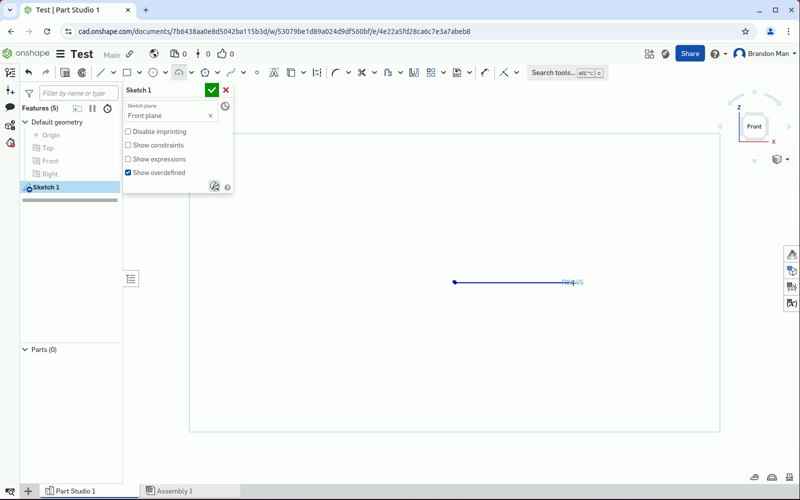
scroll(6)
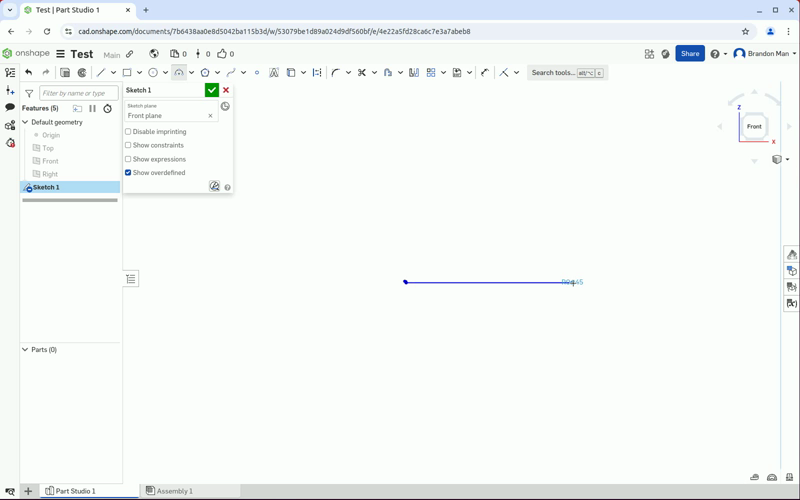
scroll(6)
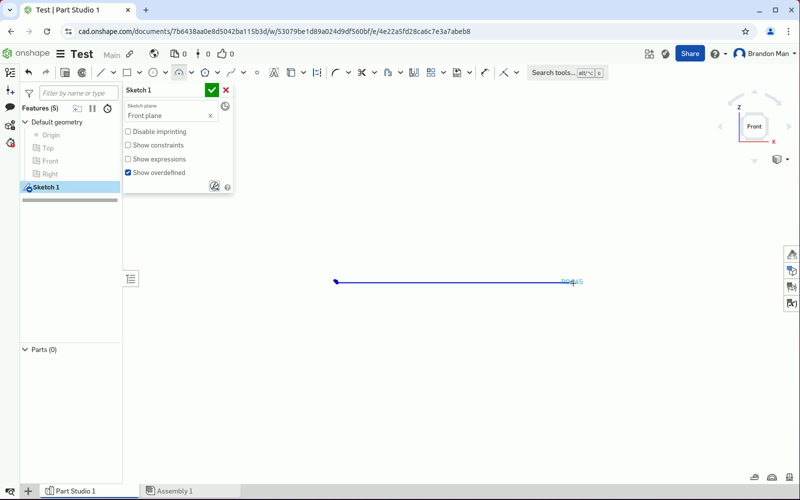
scroll(6)
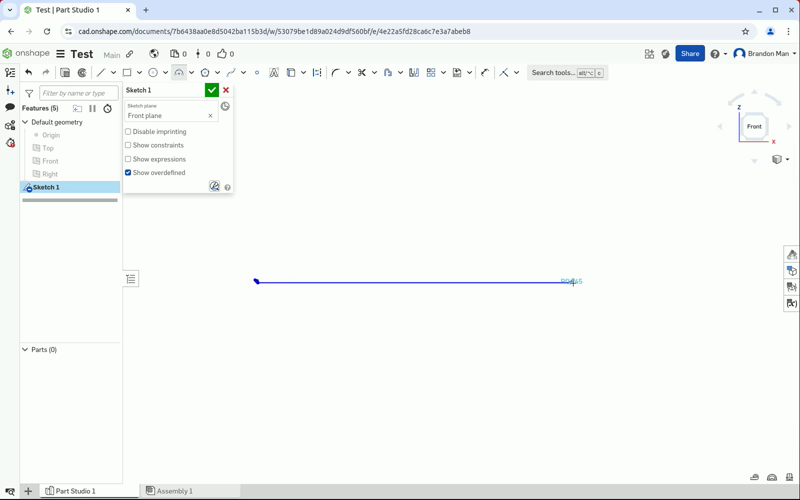
scroll(6)
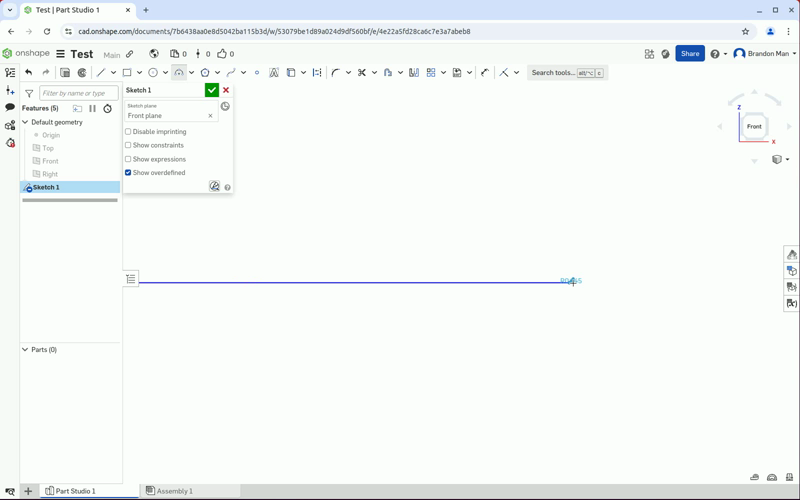
scroll(6)
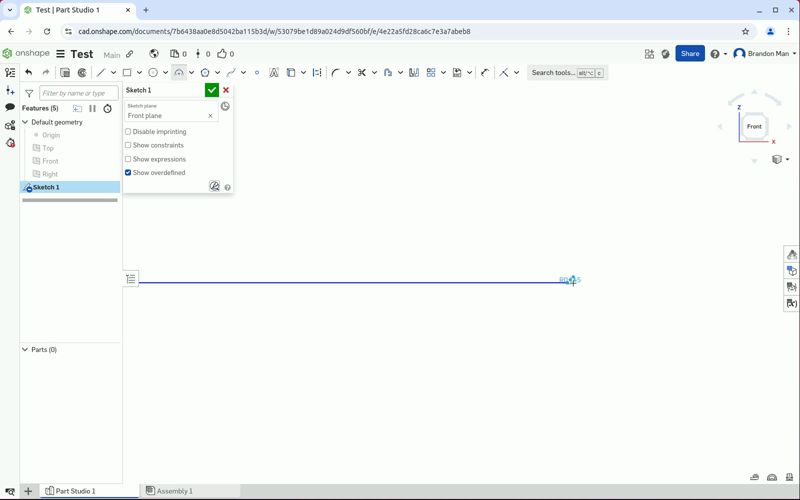
scroll(6)
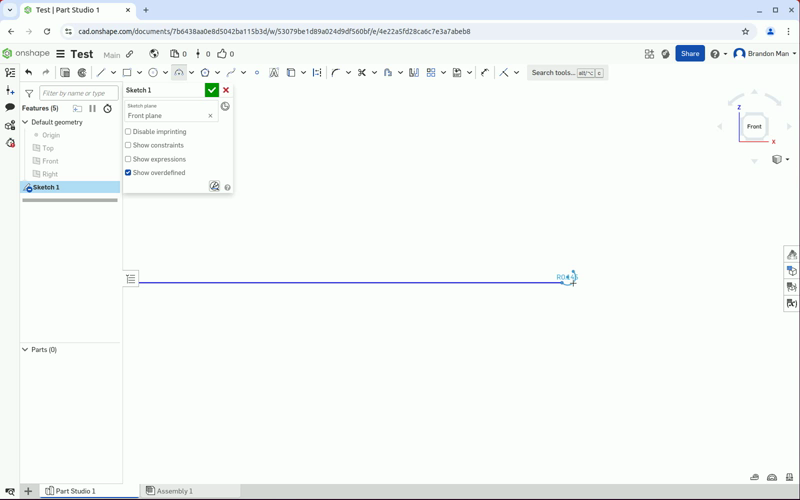
click(573, 282)
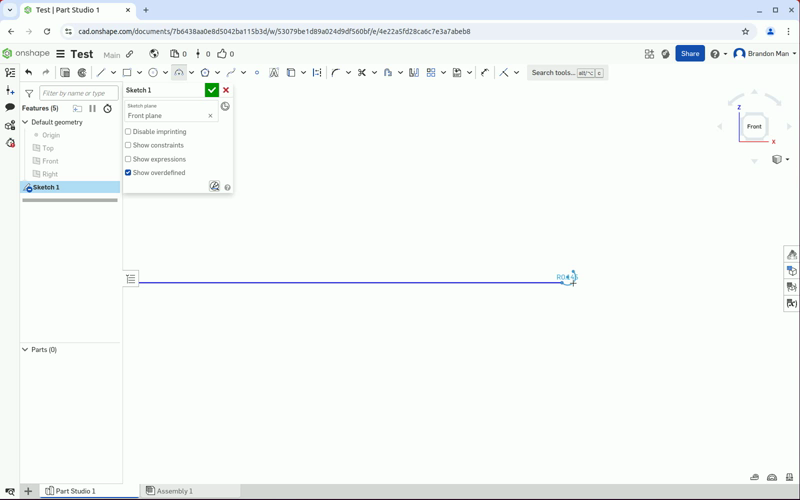
scroll(-6)
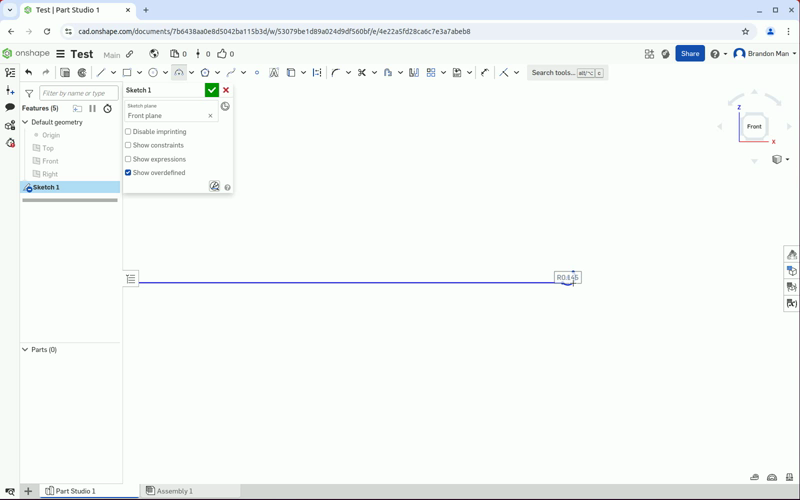
scroll(-6)
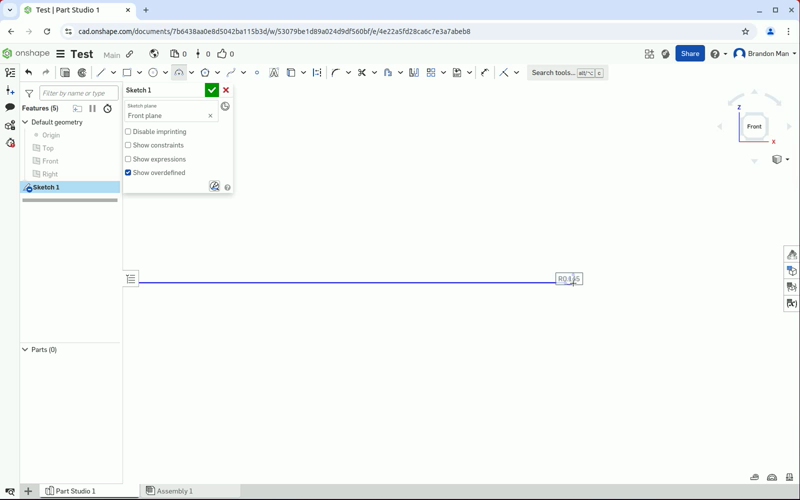
scroll(-6)
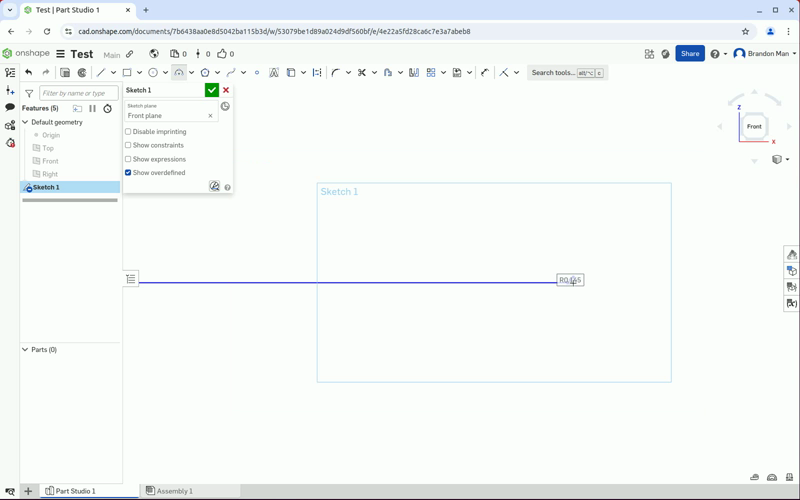
scroll(-6)
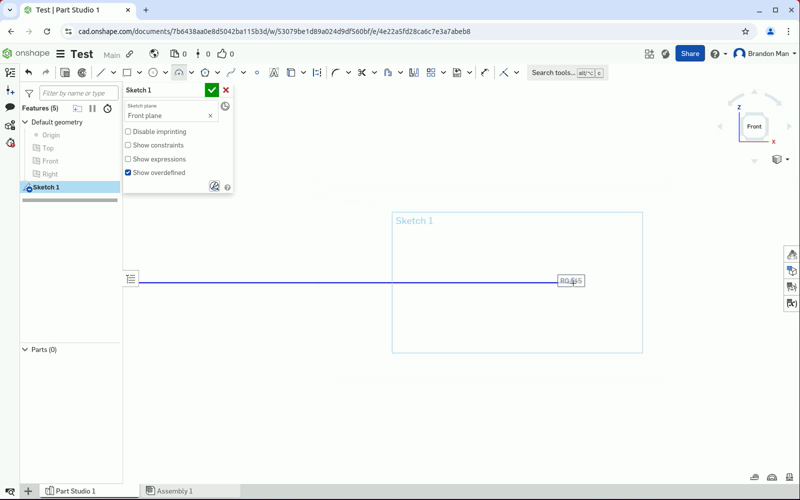
scroll(-6)
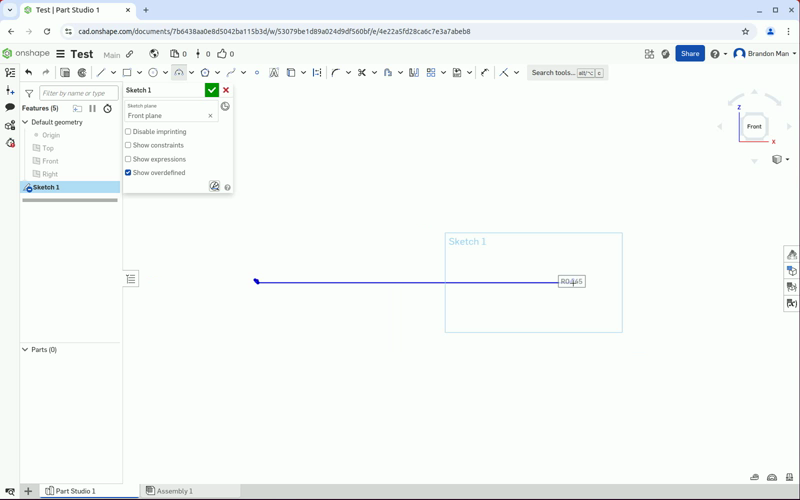
scroll(-6)
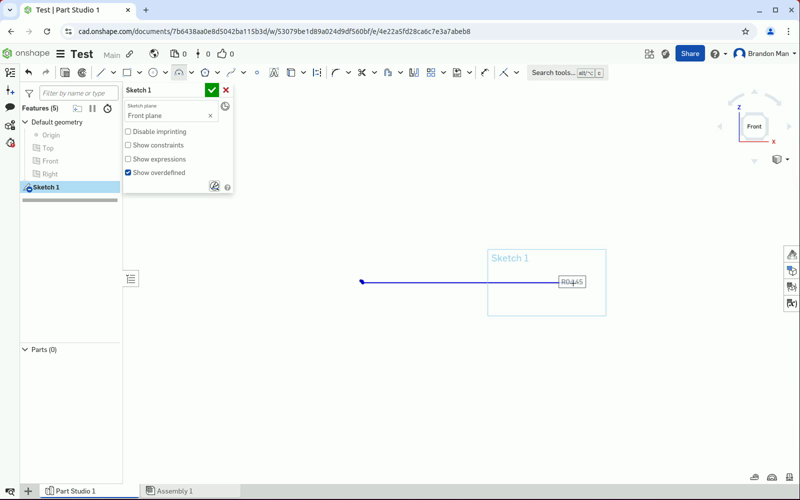
scroll(-6)
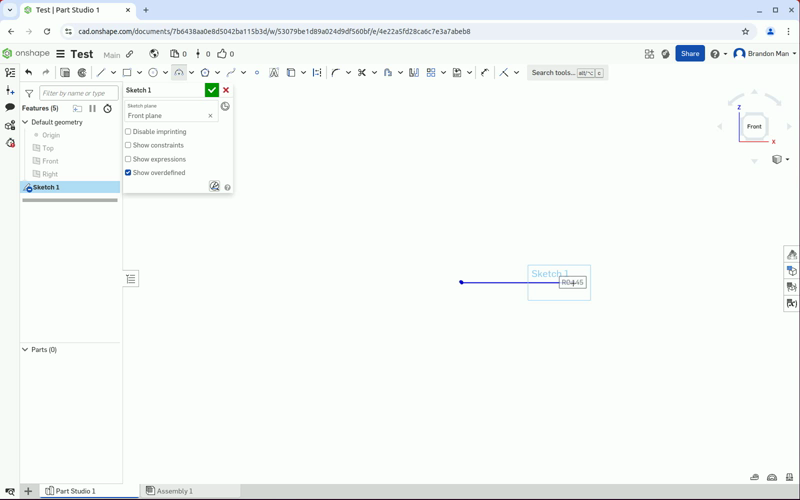
key_up(shift)
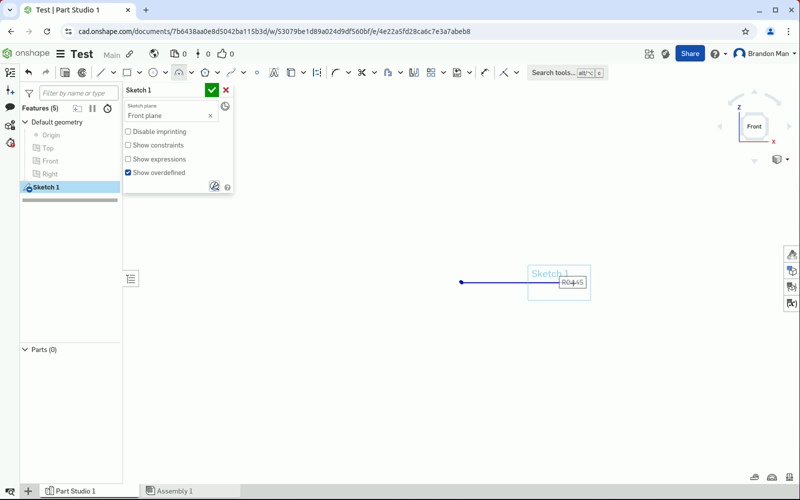
key(esc)
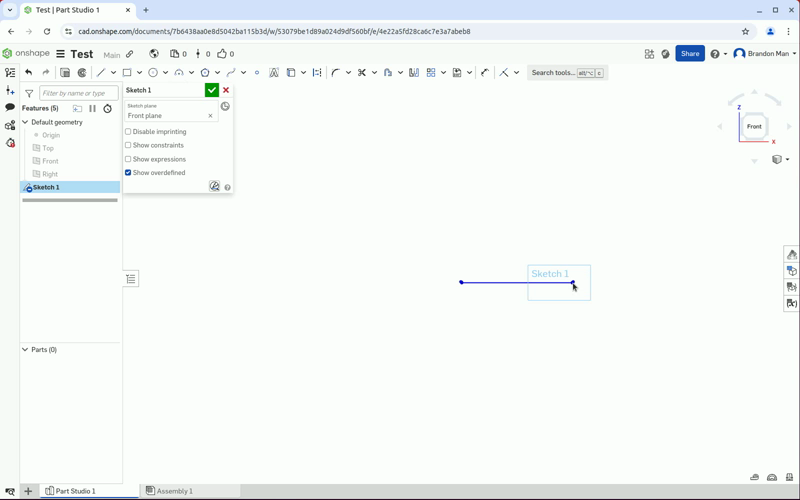
key(l)
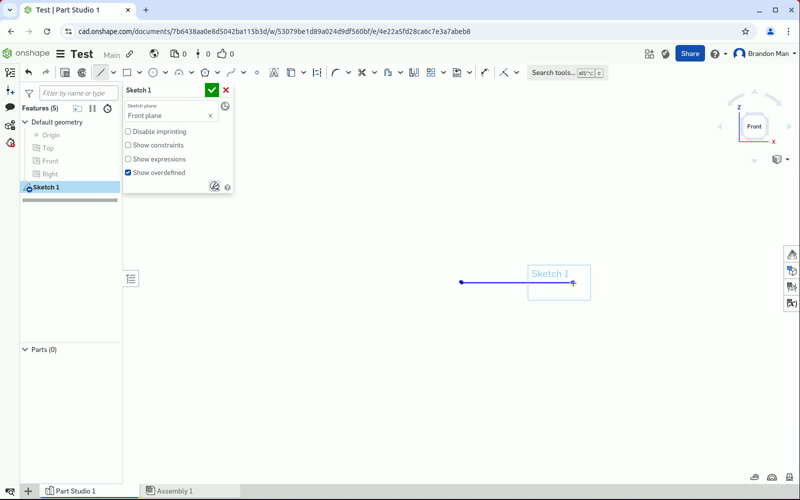
mouse_move(573, 281)
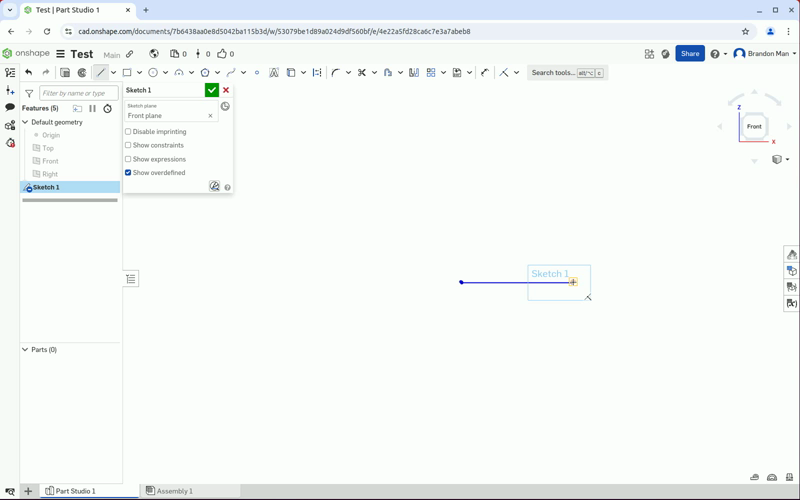
scroll(6)
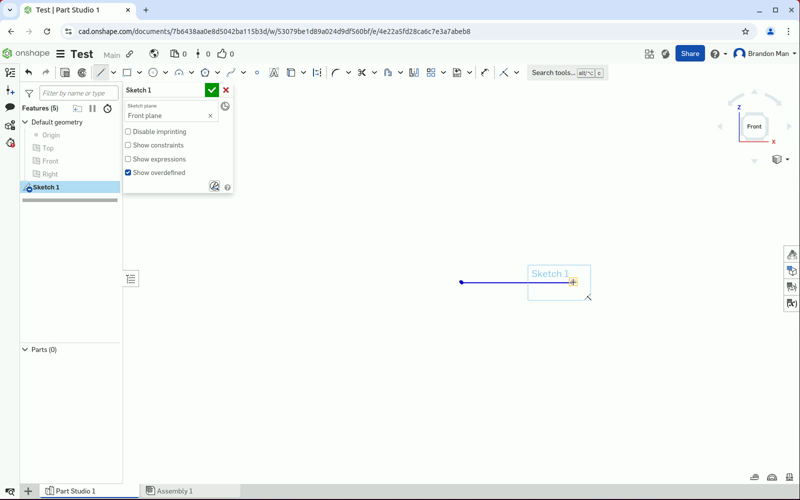
scroll(6)
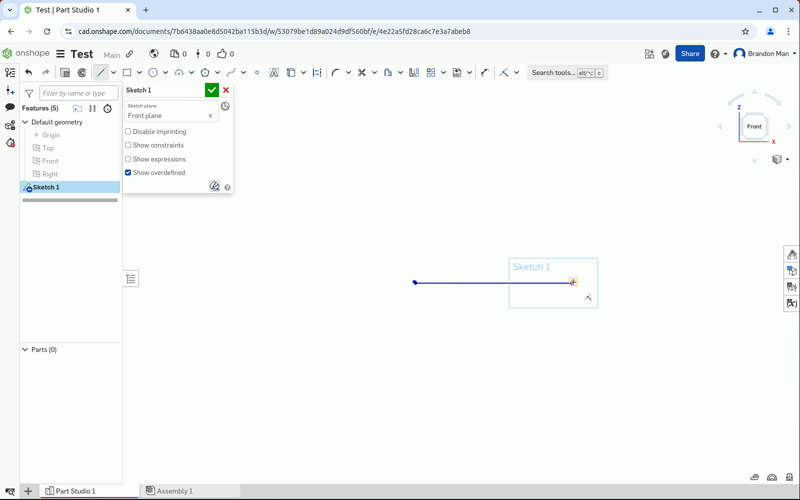
scroll(6)
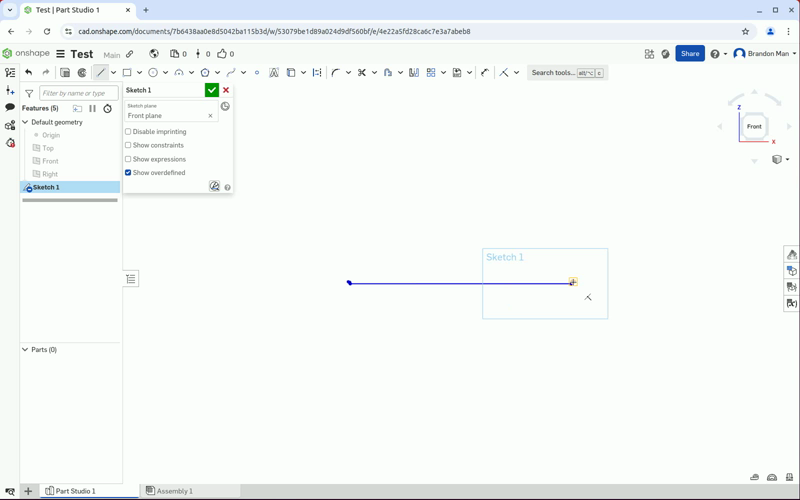
scroll(6)
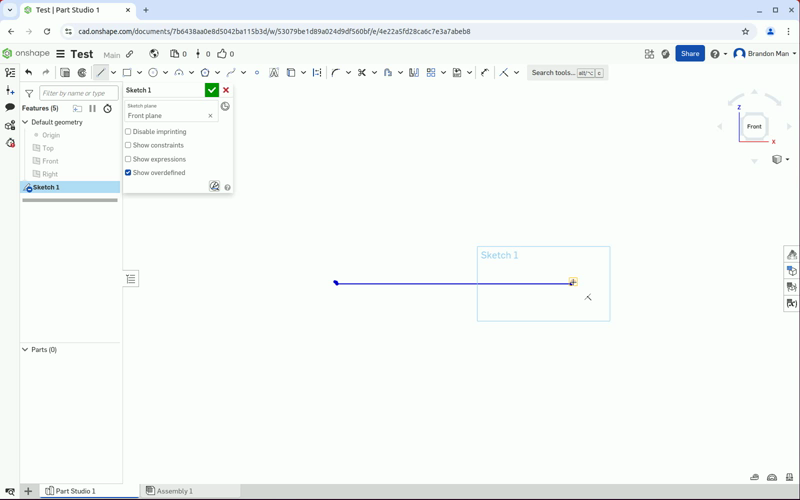
scroll(6)
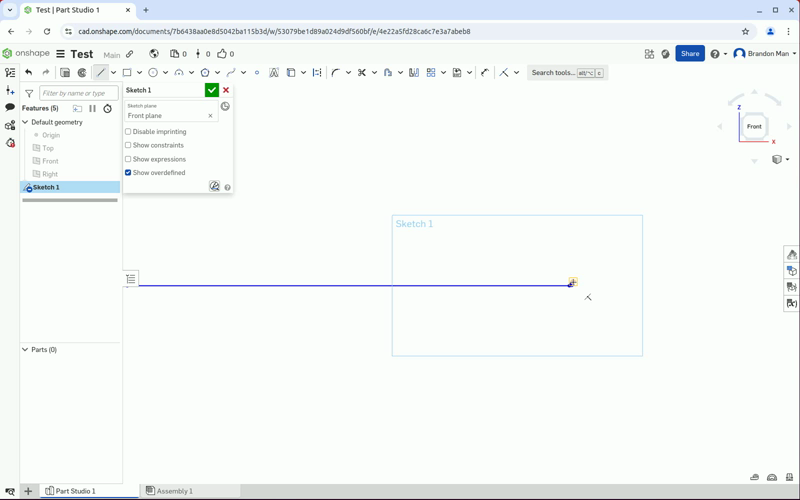
scroll(6)
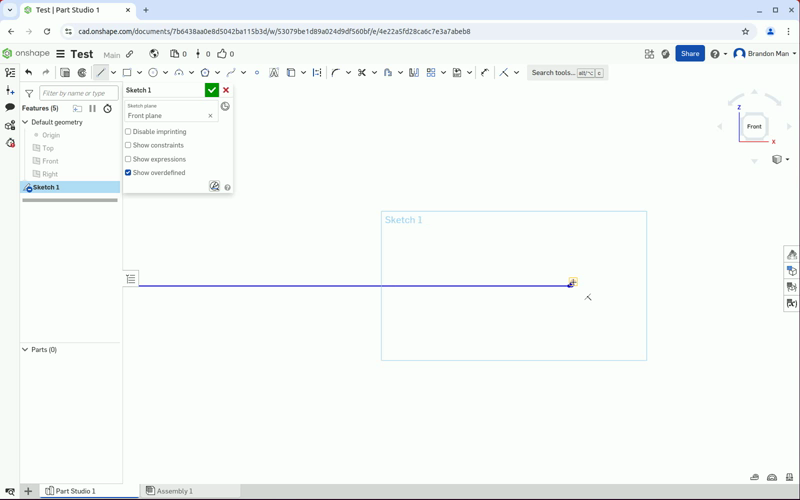
scroll(6)
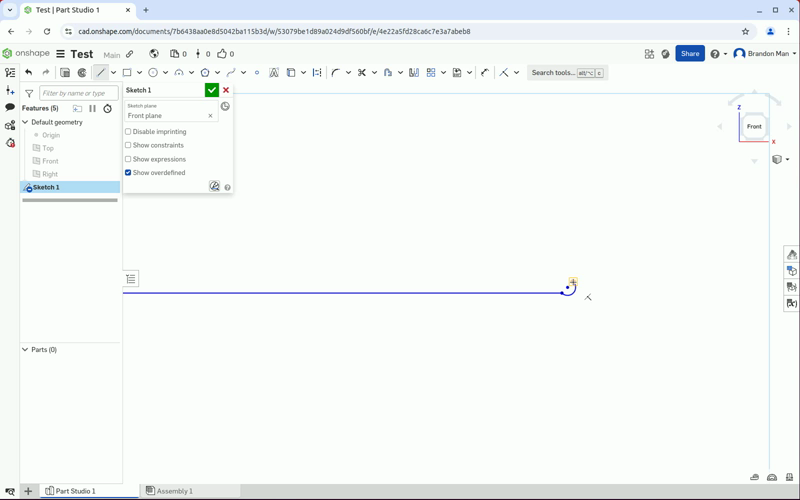
click(573, 281)
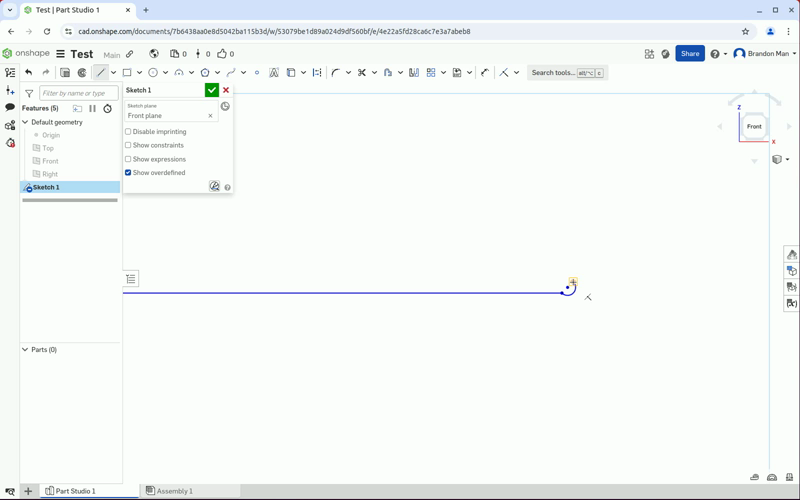
scroll(-6)
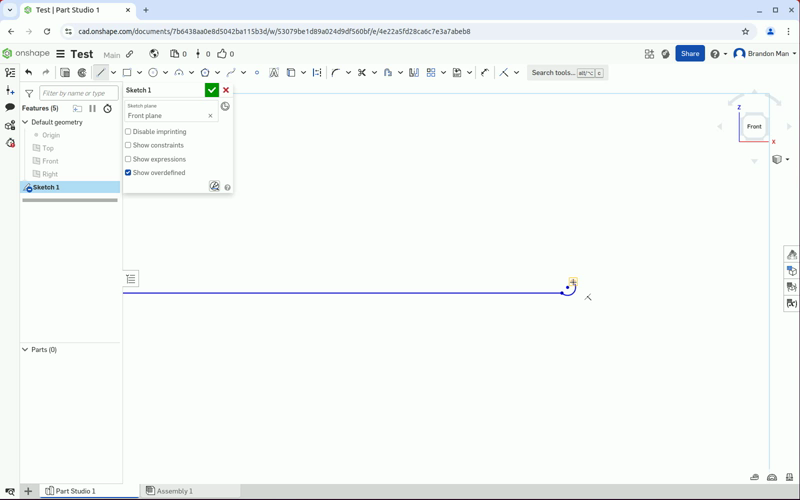
scroll(-6)
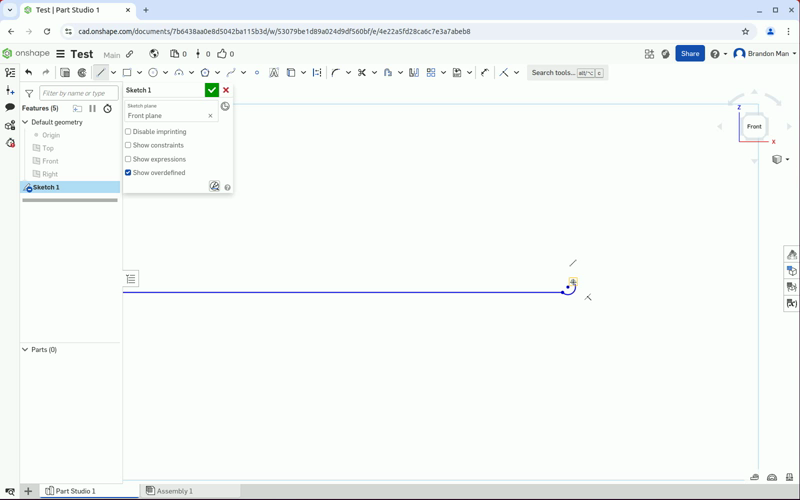
scroll(-6)
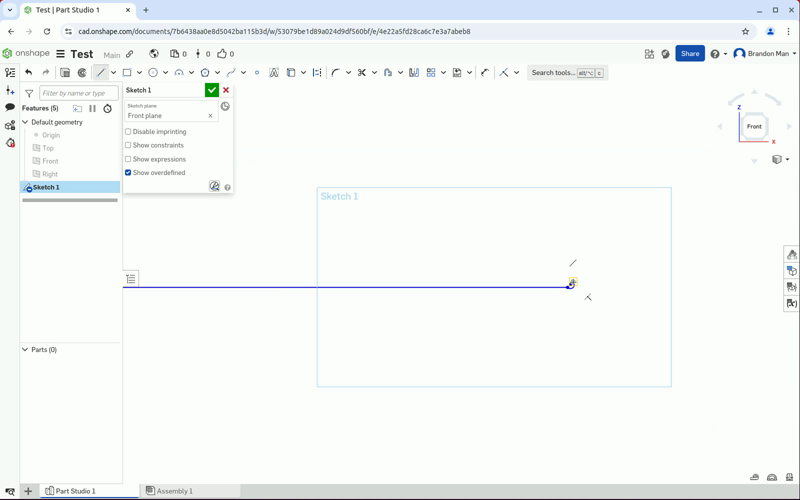
scroll(-6)
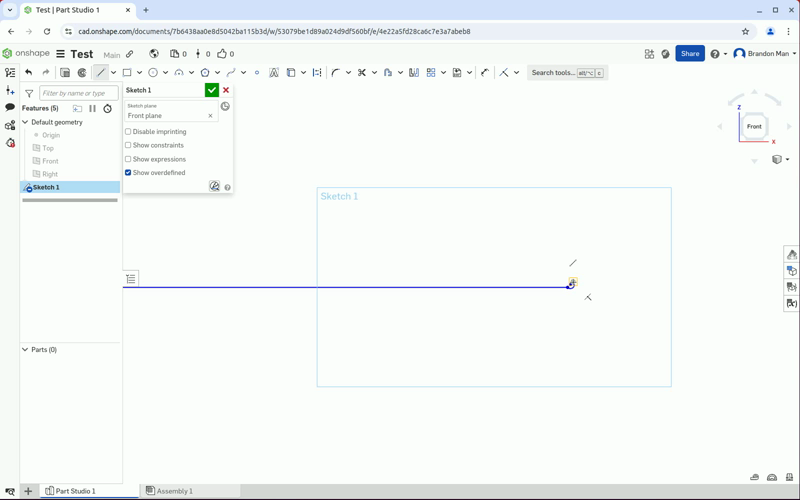
scroll(-6)
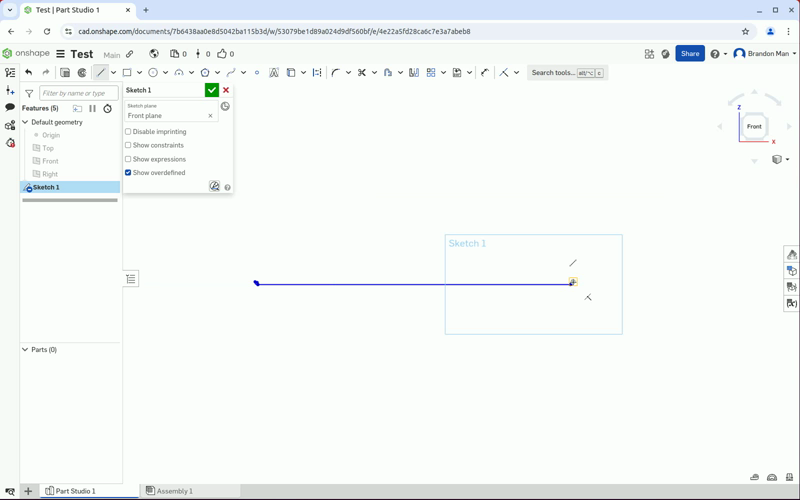
scroll(-6)
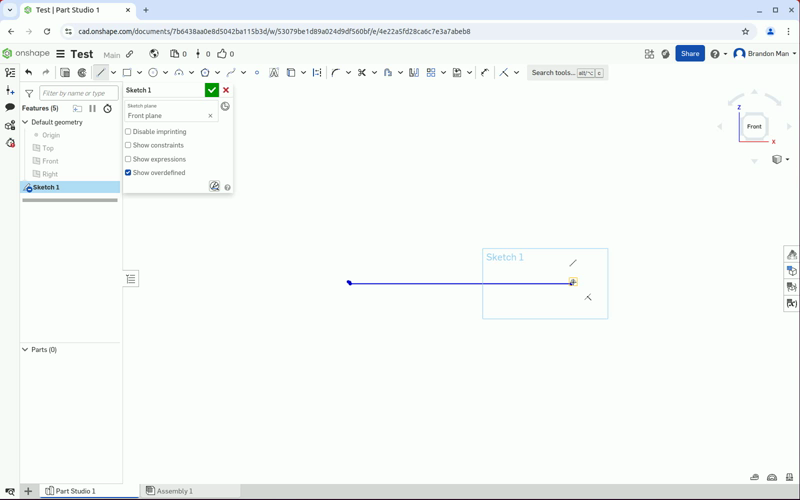
scroll(-6)
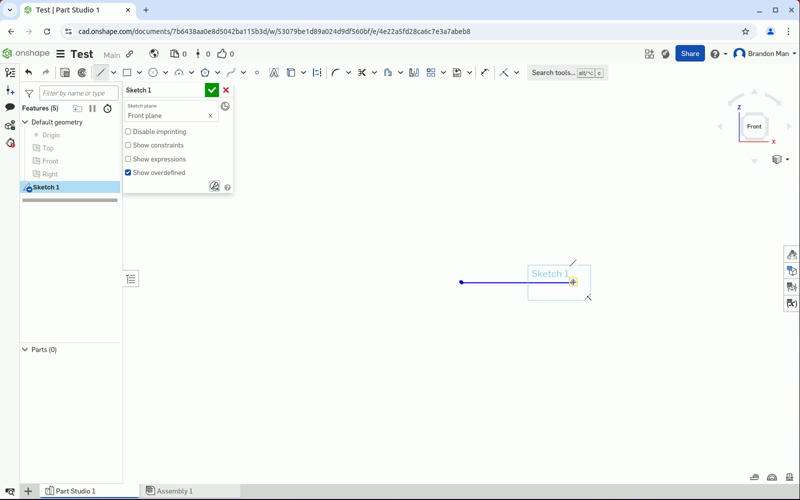
key_down(shift)
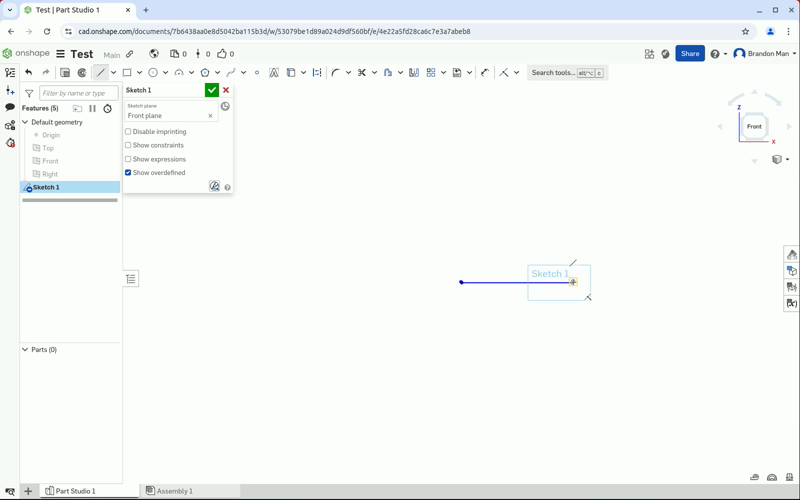
mouse_move(573, 197)
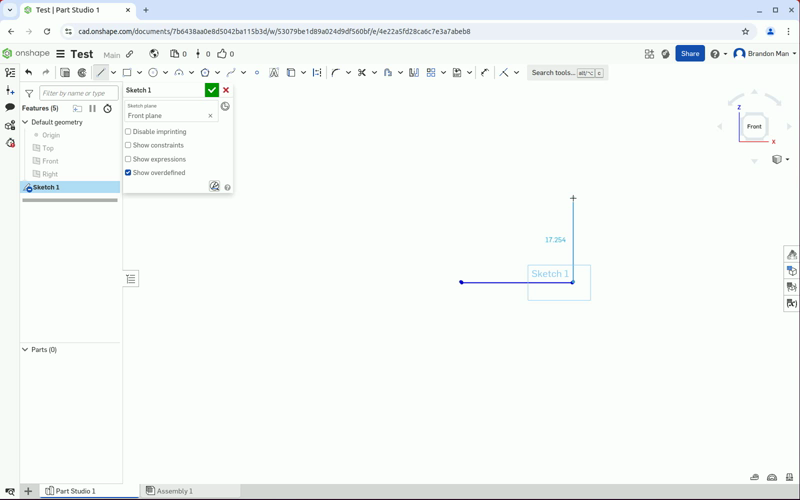
click(573, 197)
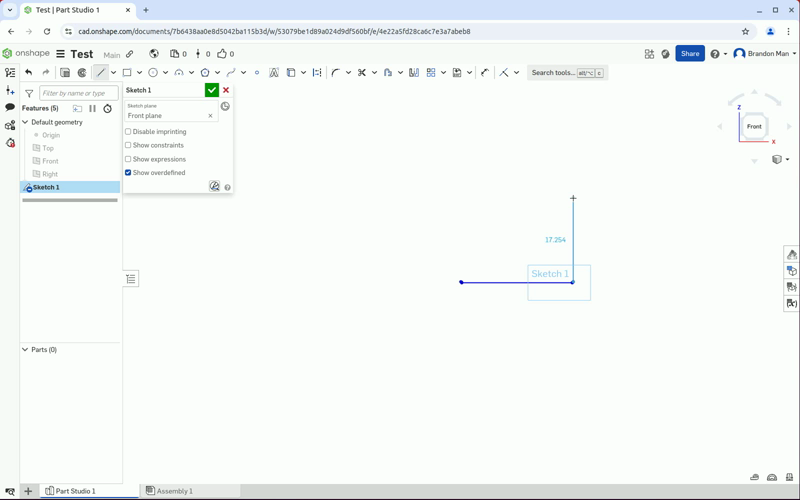
key_up(shift)
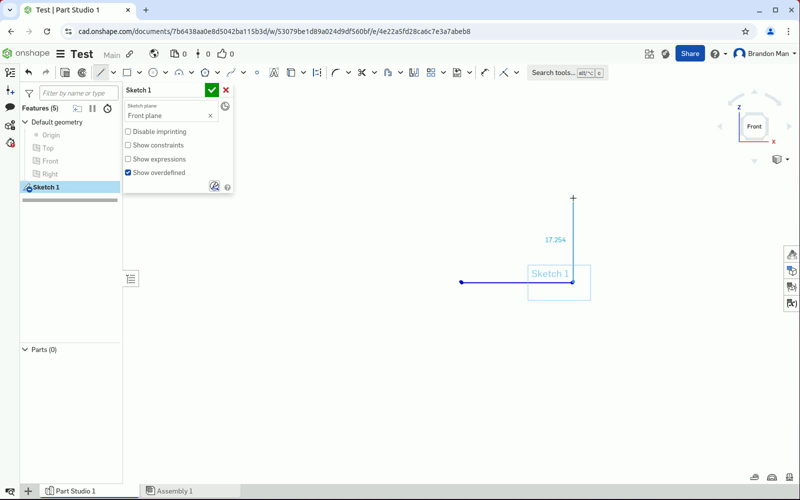
key(esc)
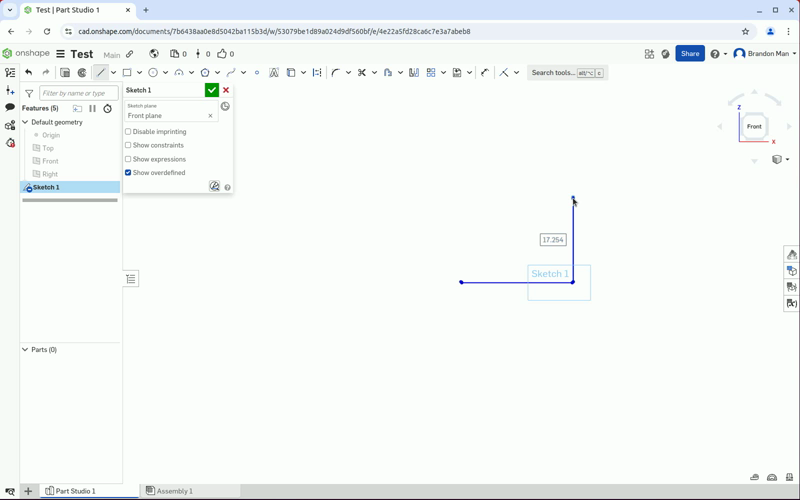
key(a)
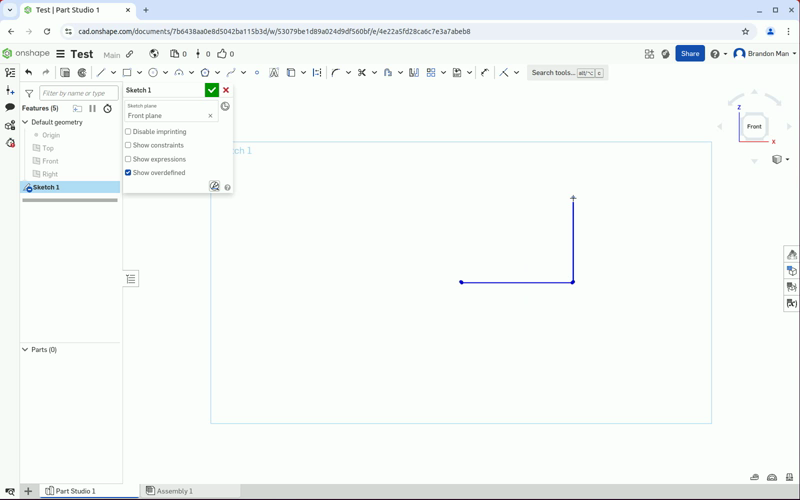
mouse_move(573, 197)
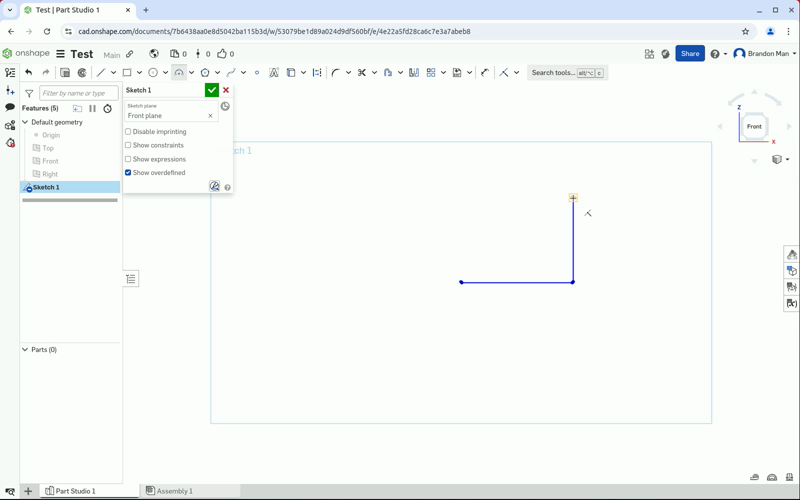
click(573, 197)
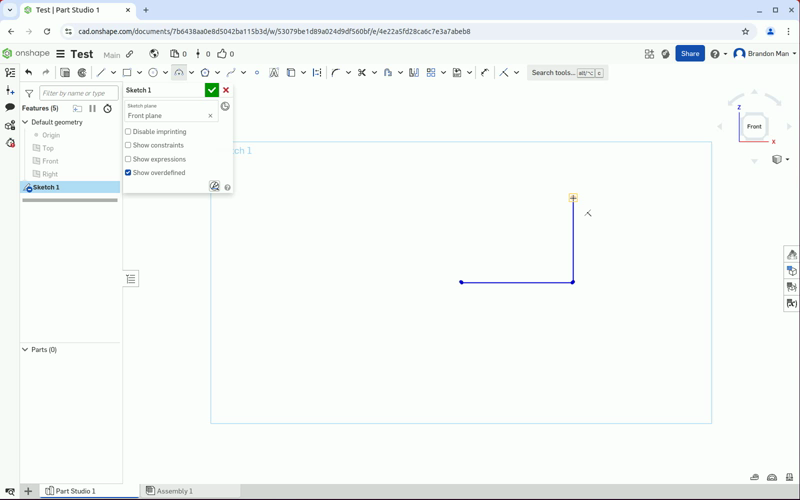
key_down(shift)
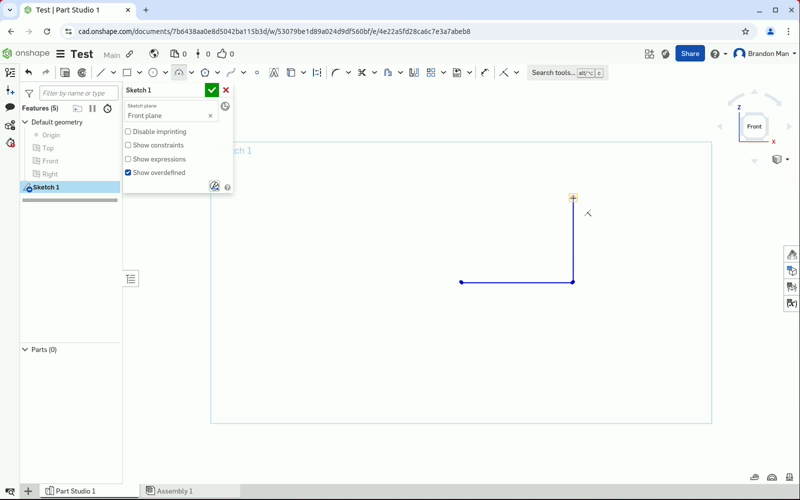
mouse_move(572, 196)
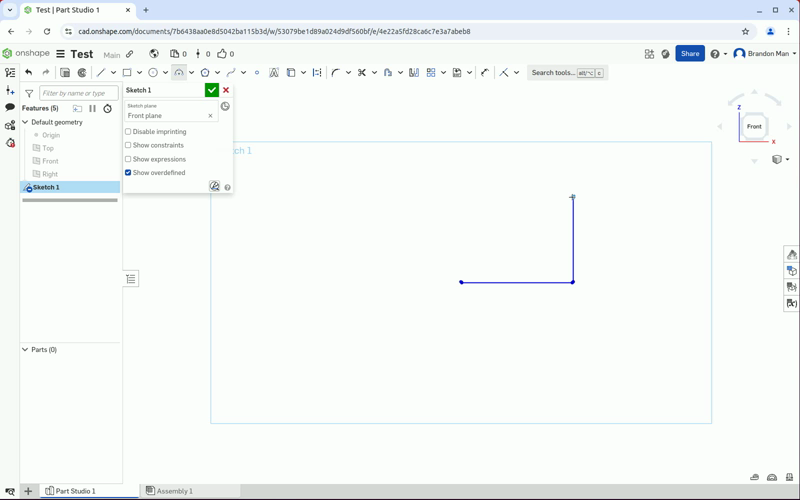
scroll(6)
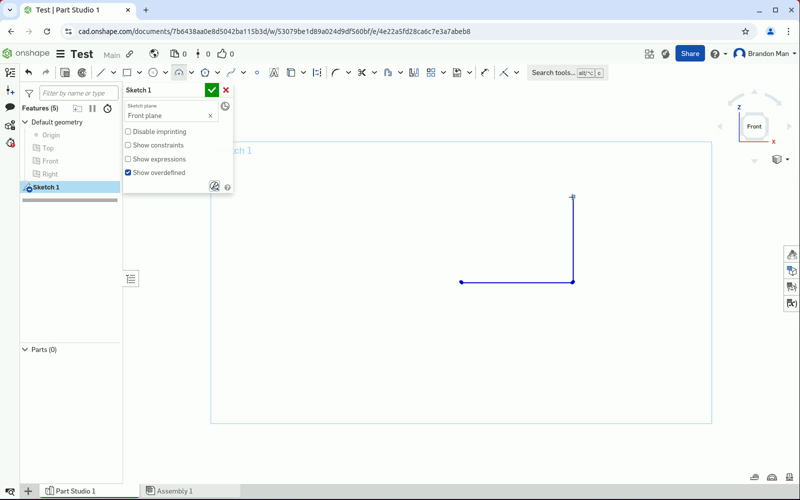
scroll(6)
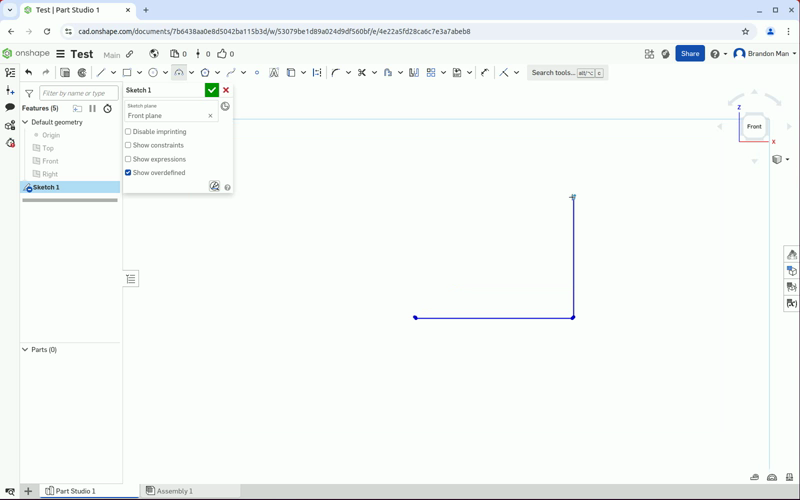
scroll(6)
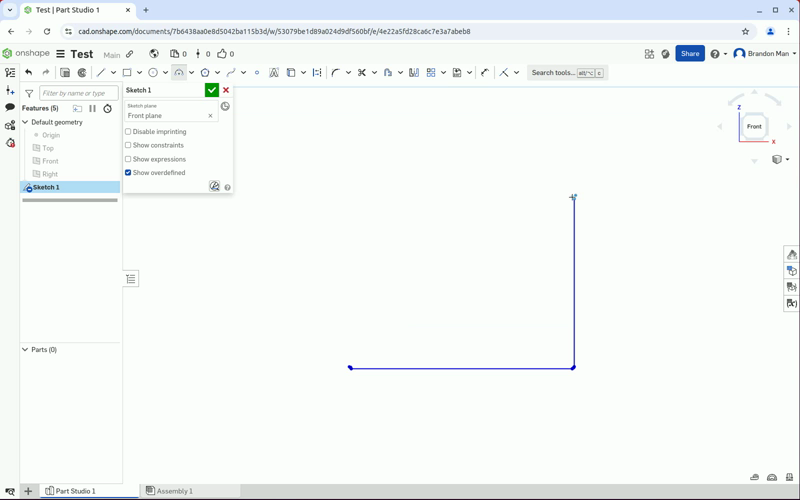
scroll(6)
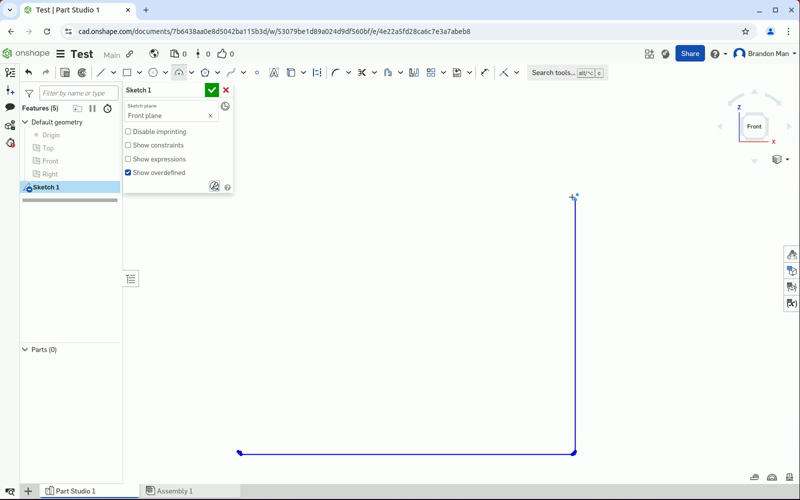
scroll(6)
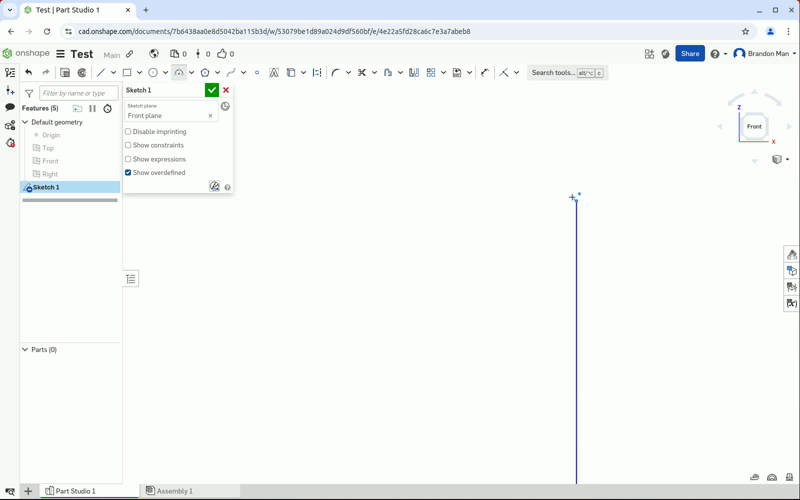
scroll(6)
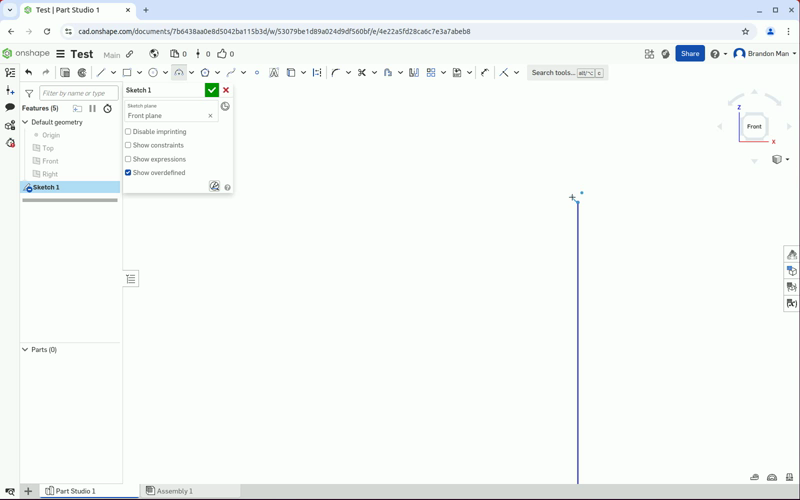
scroll(6)
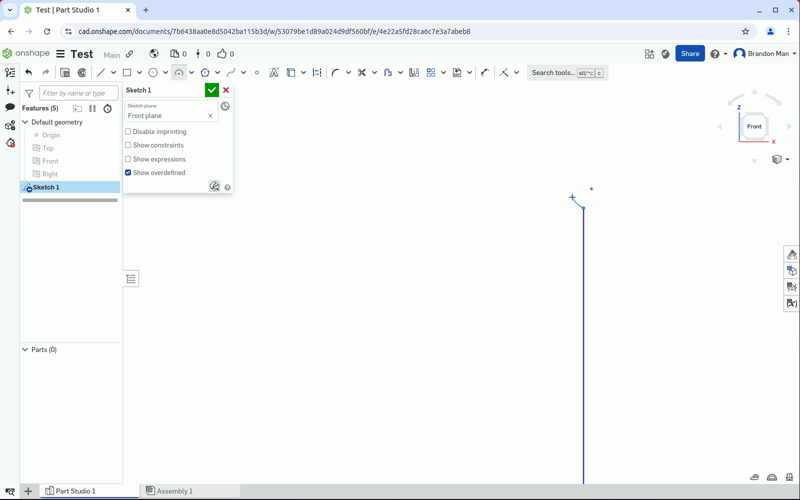
click(572, 196)
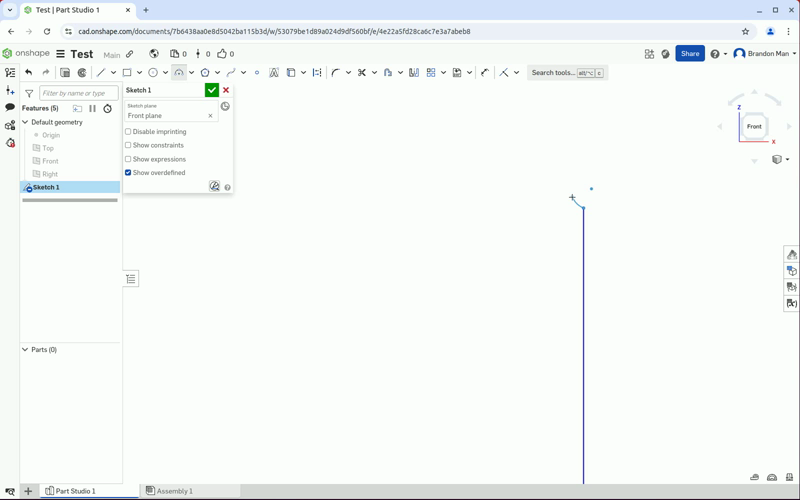
scroll(-6)
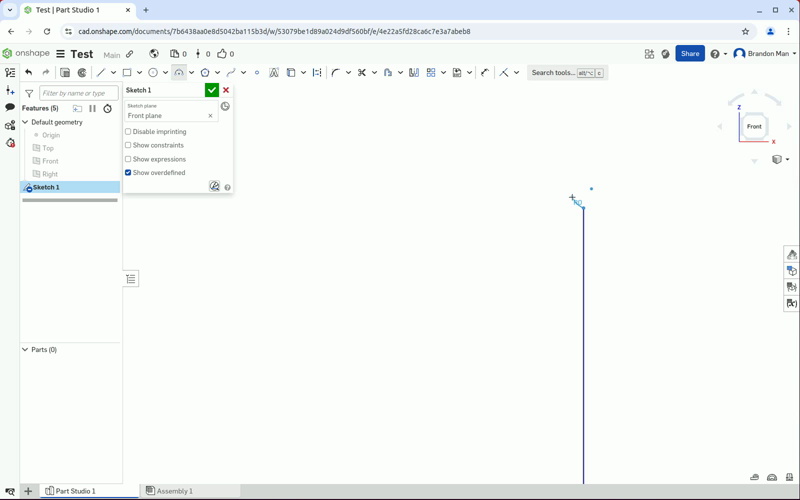
scroll(-6)
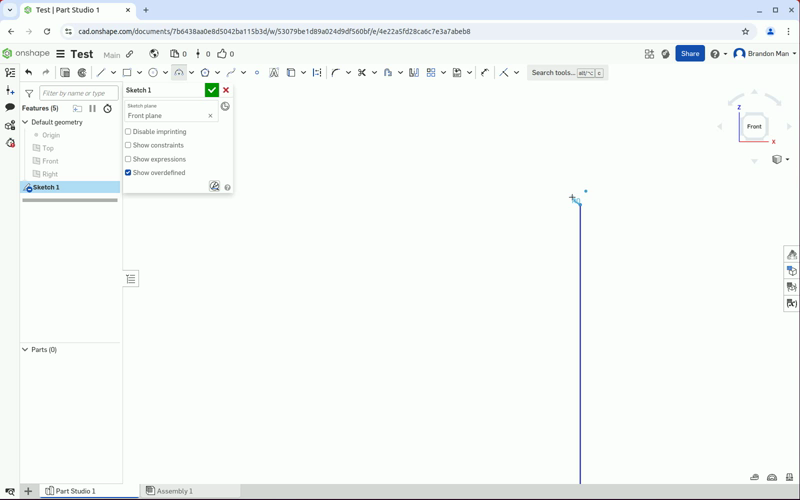
scroll(-6)
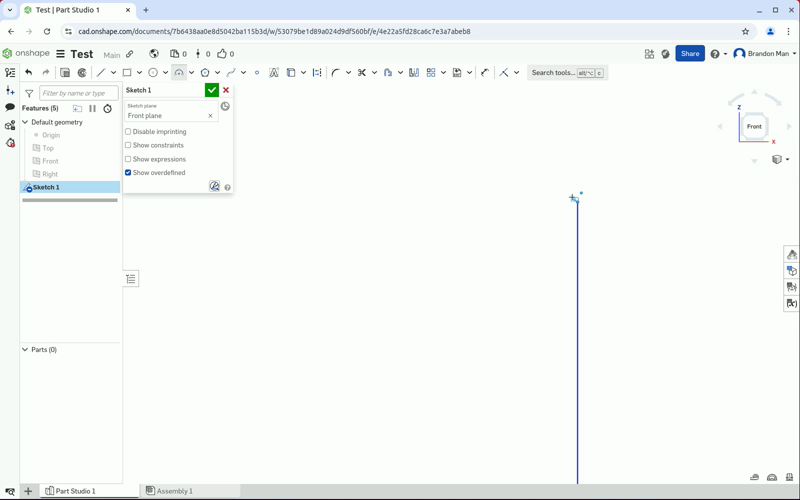
scroll(-6)
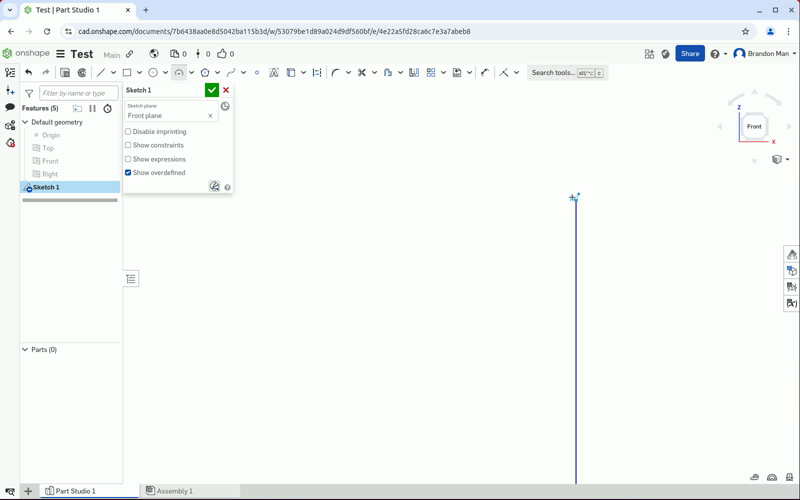
scroll(-6)
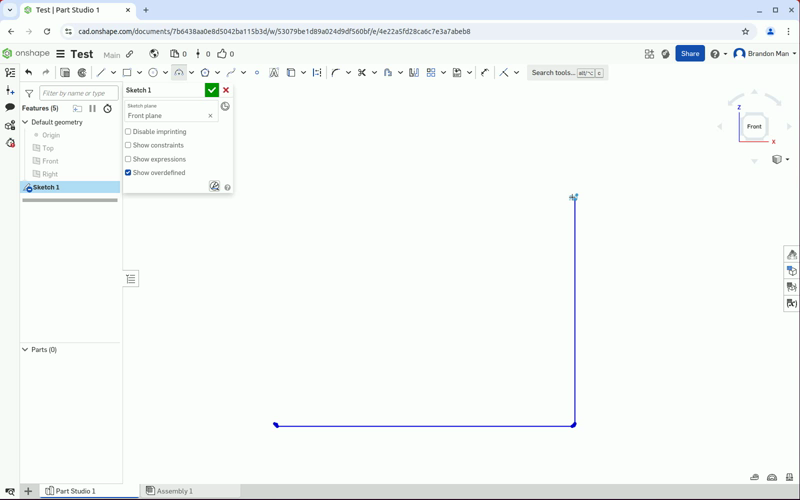
scroll(-6)
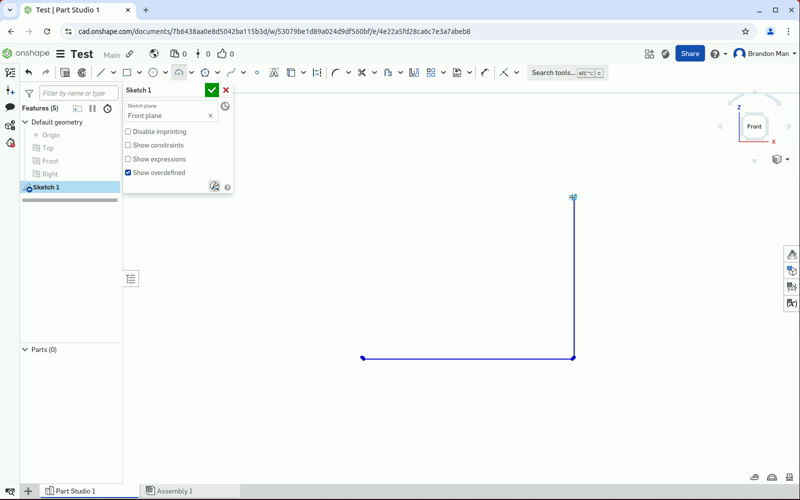
scroll(-6)
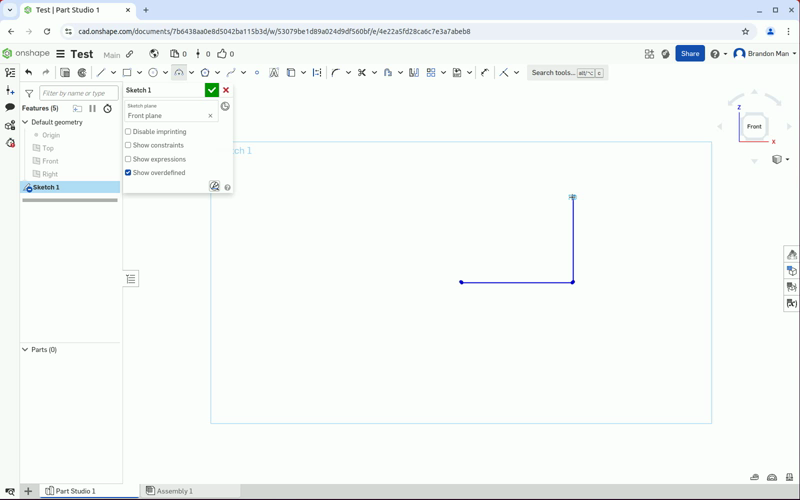
mouse_move(573, 196)
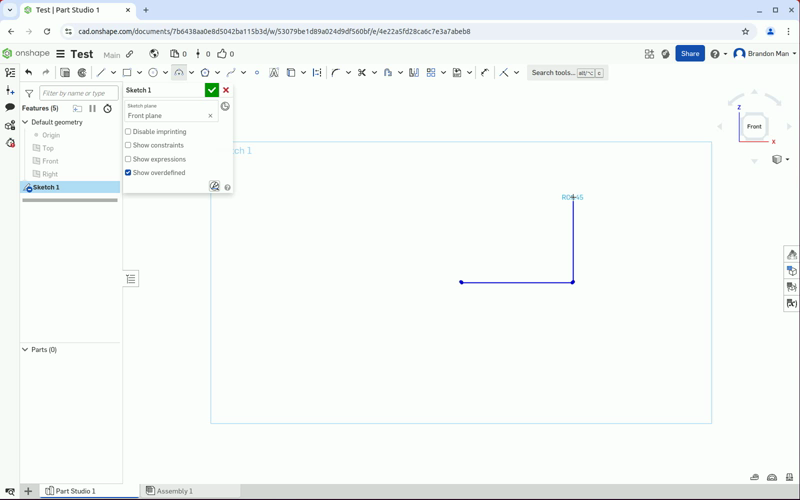
scroll(6)
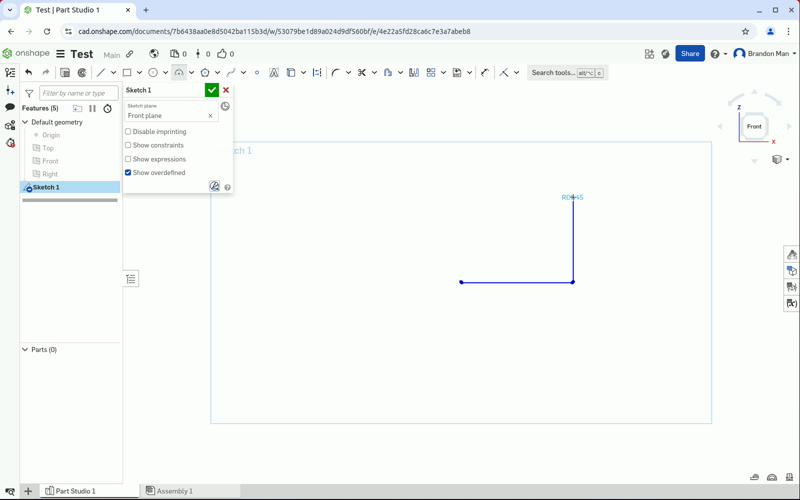
scroll(6)
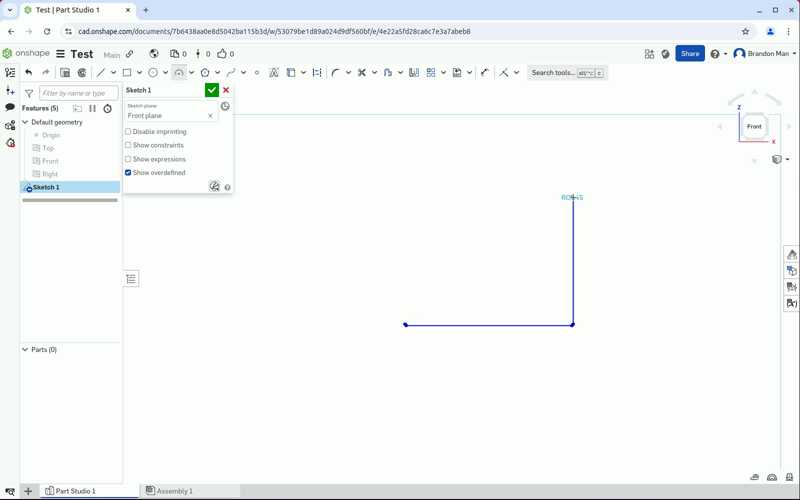
scroll(6)
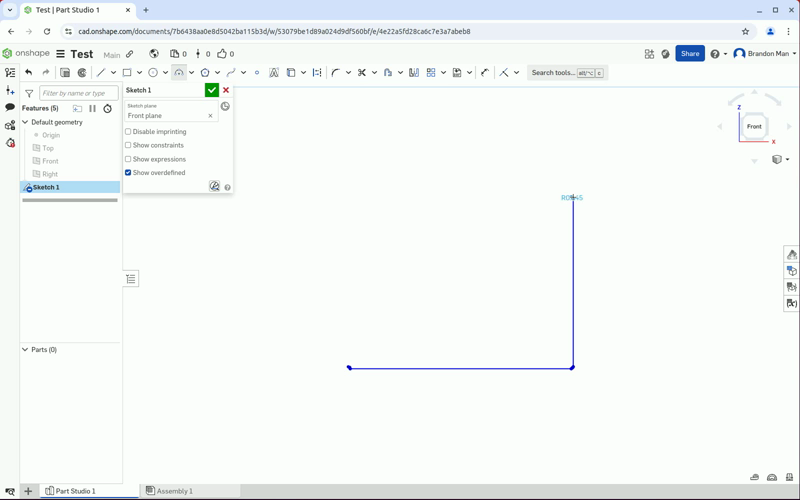
scroll(6)
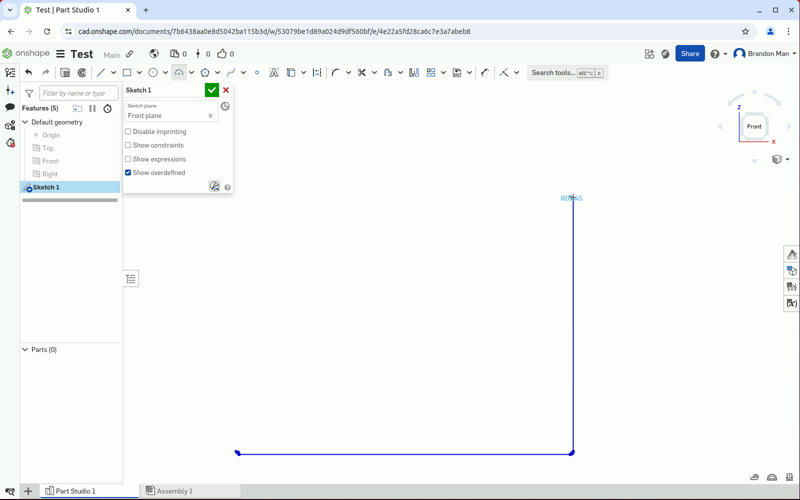
scroll(6)
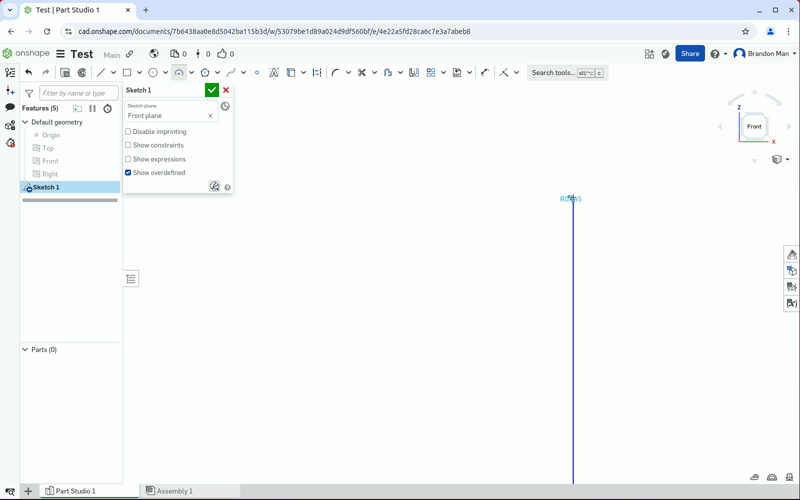
scroll(6)
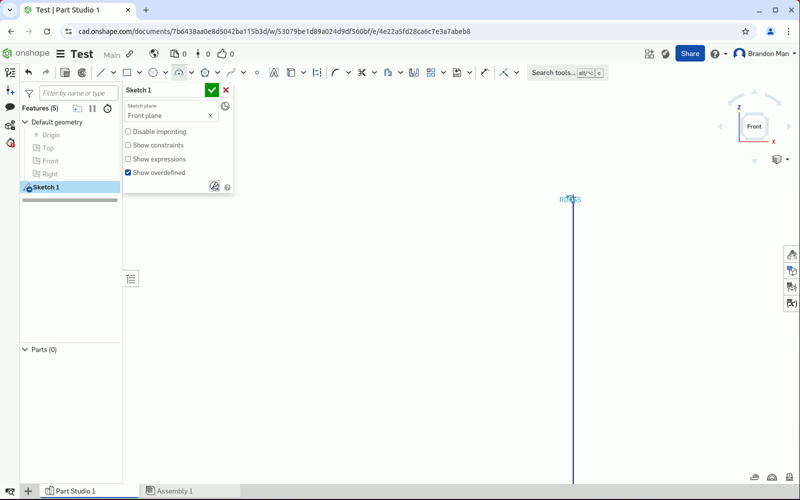
scroll(6)
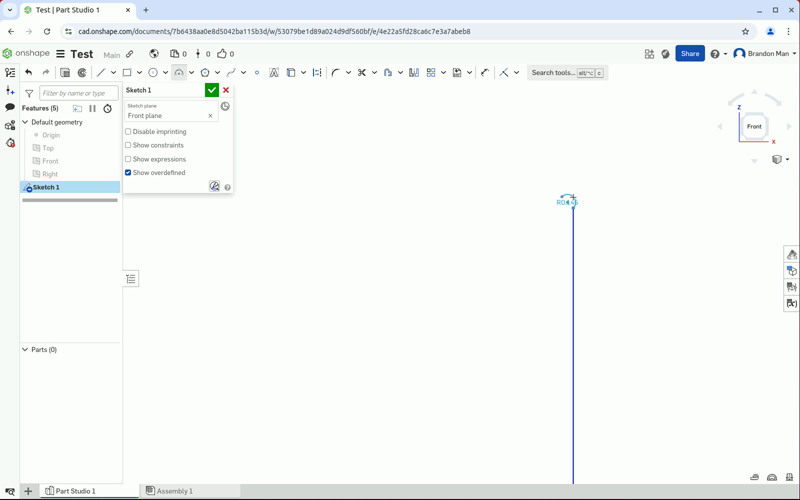
click(573, 196)
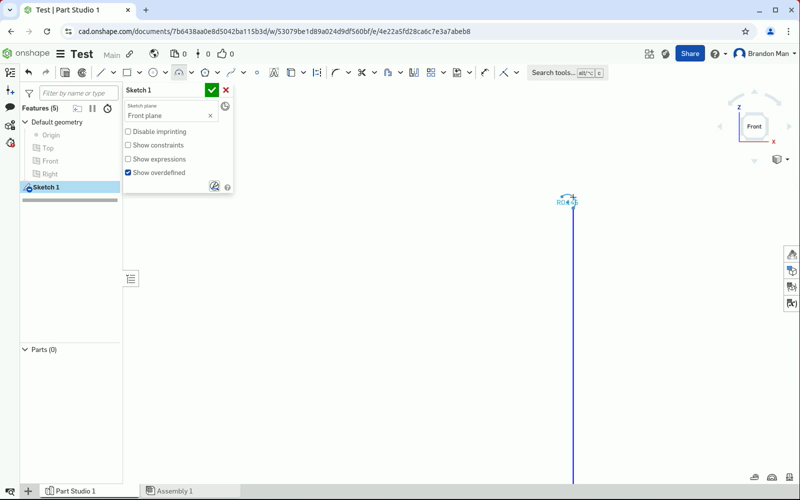
scroll(-6)
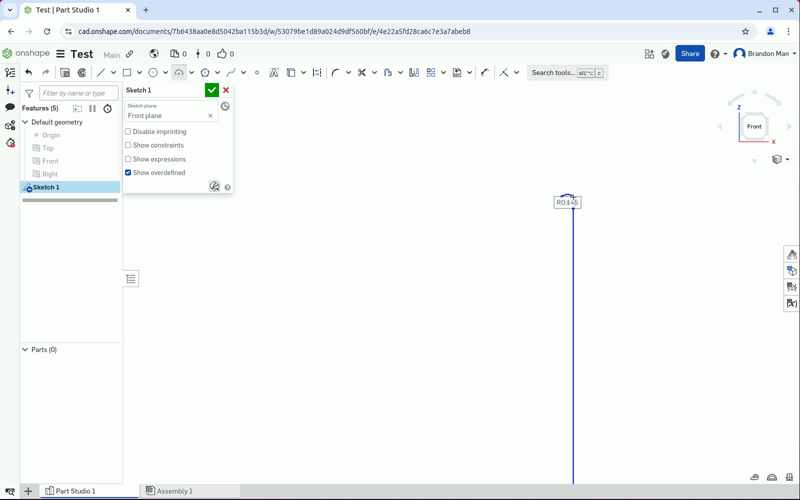
scroll(-6)
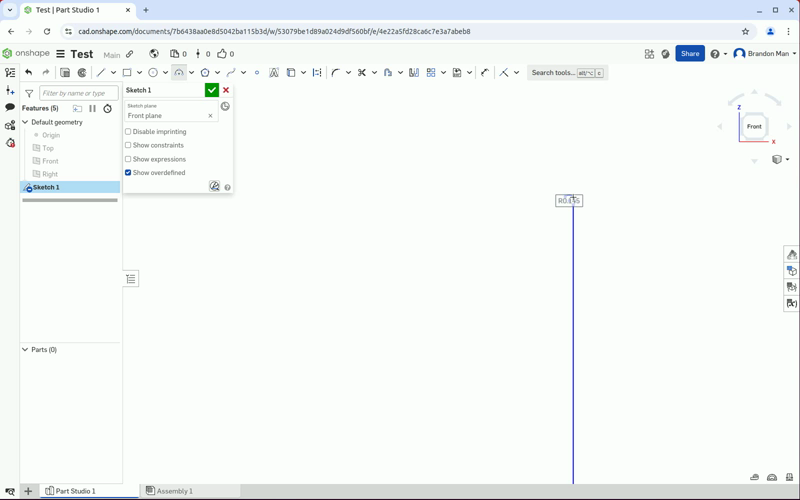
scroll(-6)
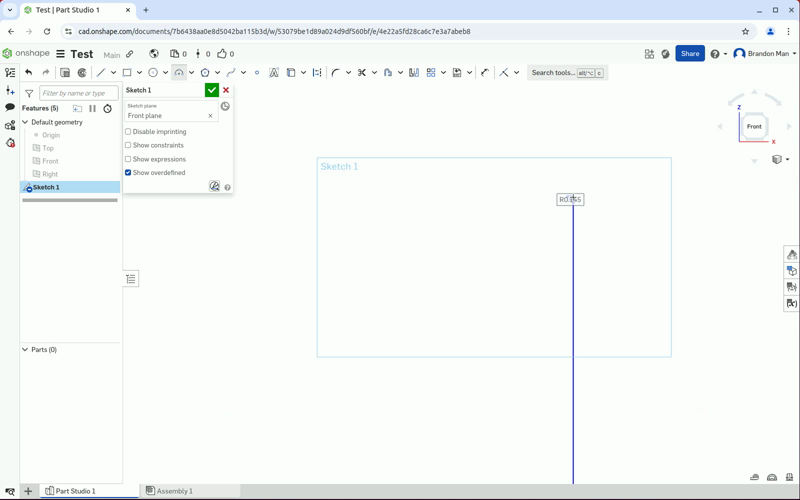
scroll(-6)
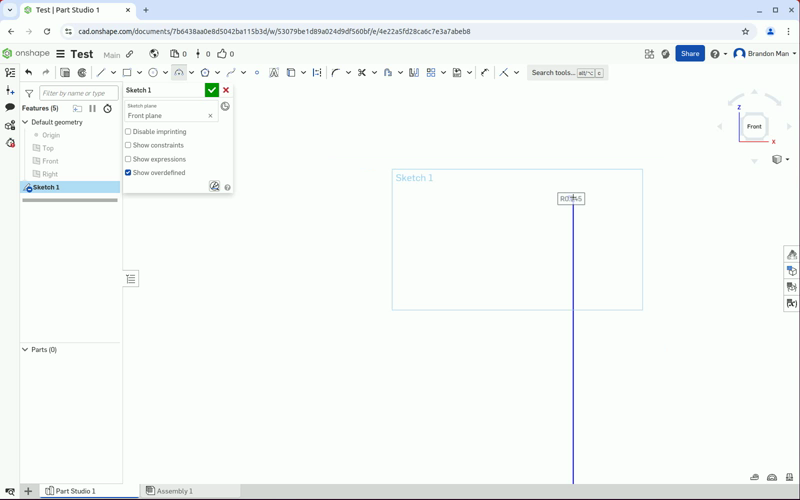
scroll(-6)
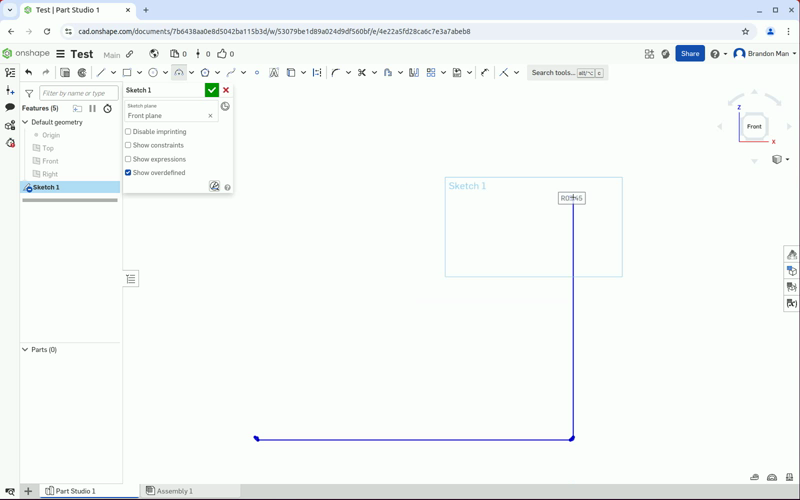
scroll(-6)
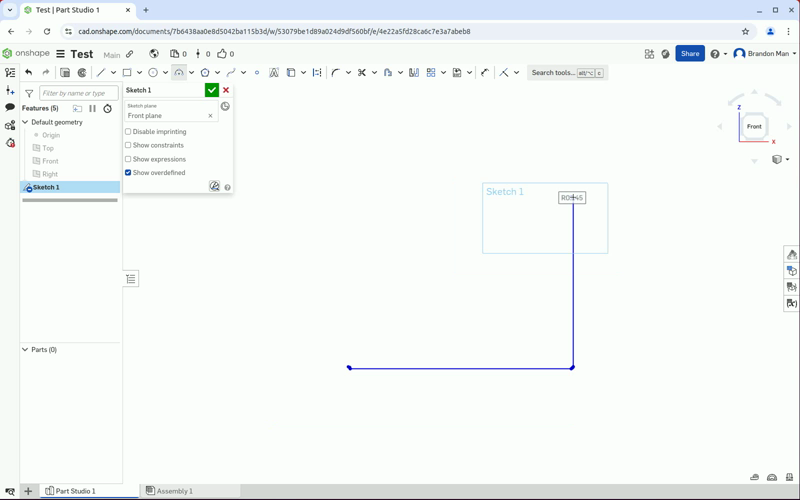
scroll(-6)
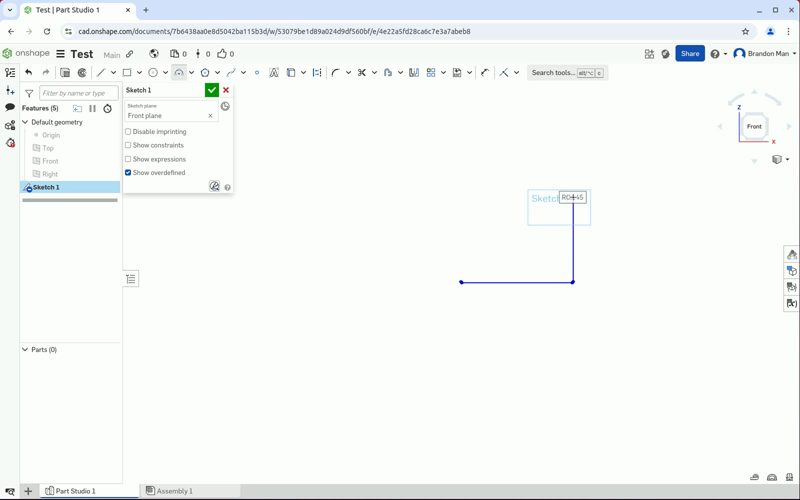
key_up(shift)
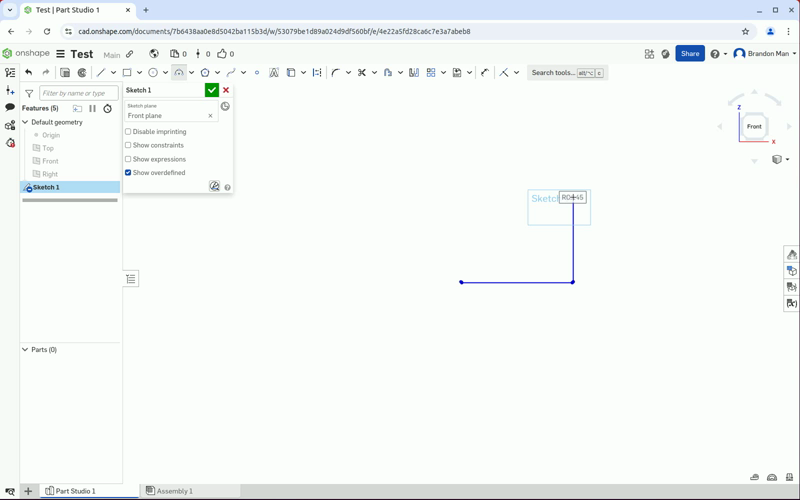
key(esc)
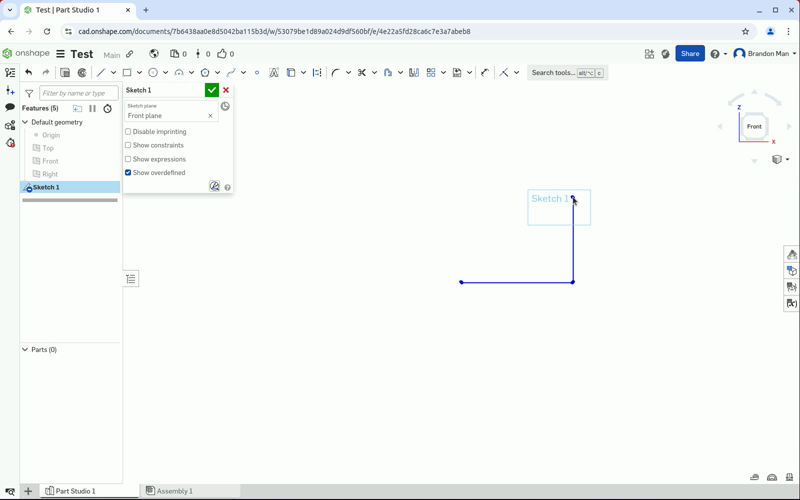
key(l)
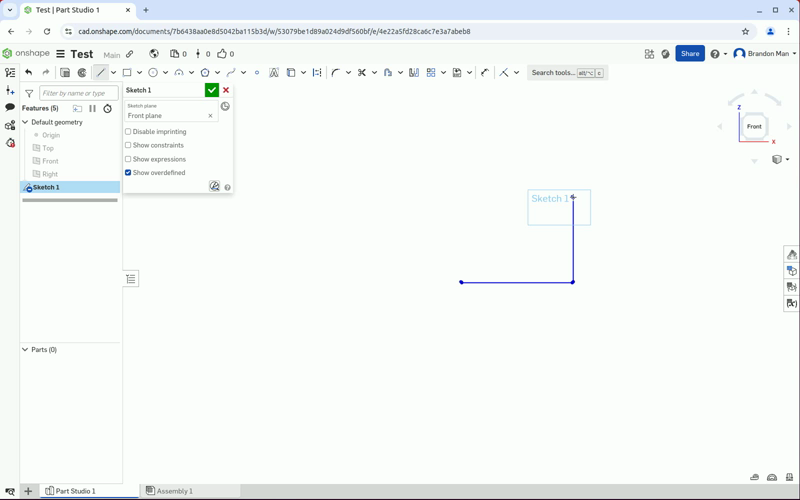
mouse_move(572, 196)
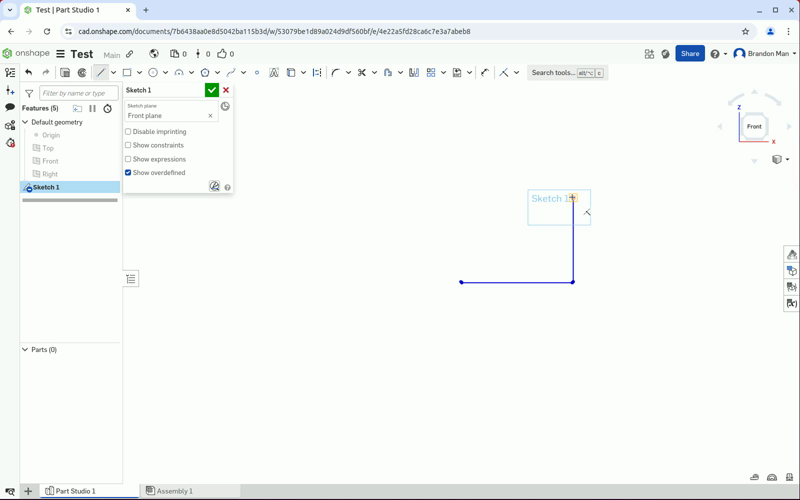
scroll(6)
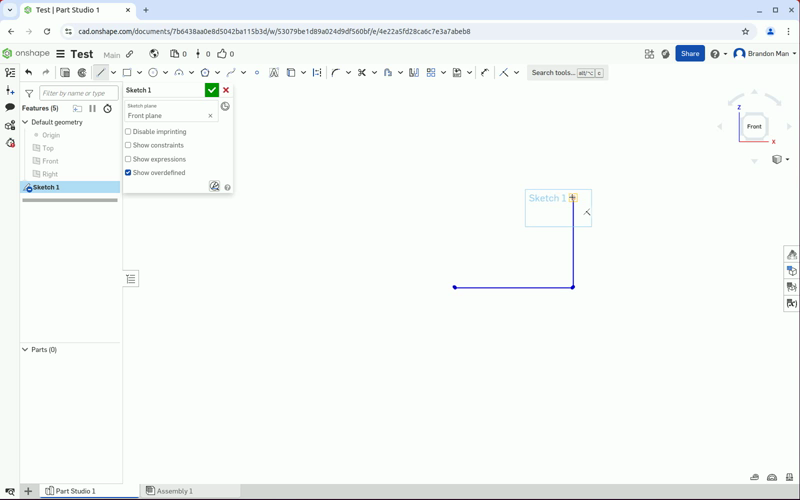
scroll(6)
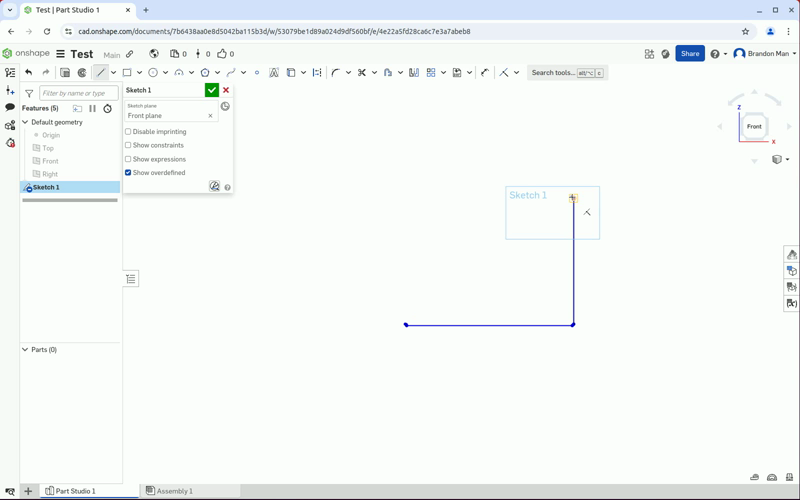
scroll(6)
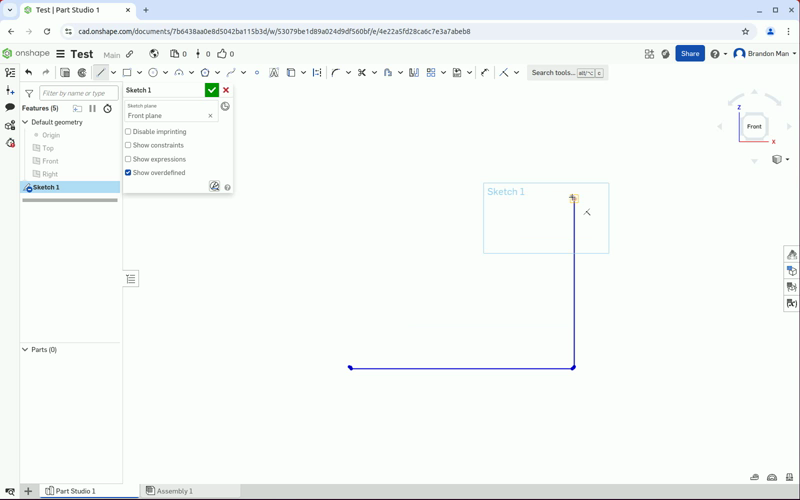
scroll(6)
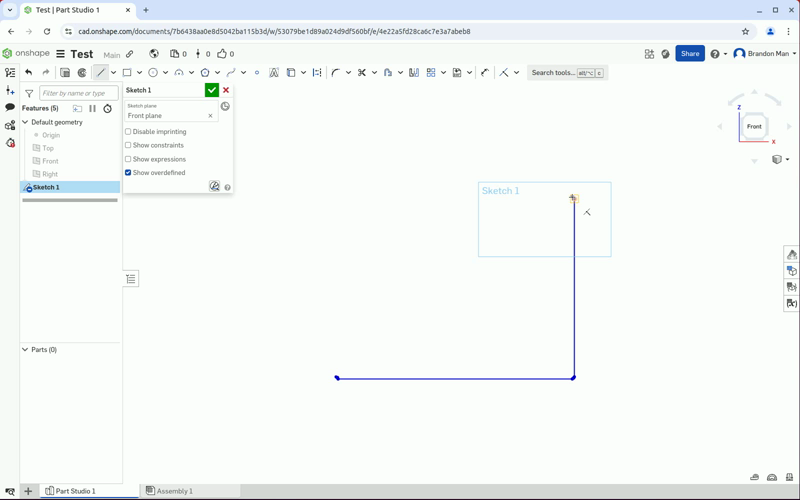
scroll(6)
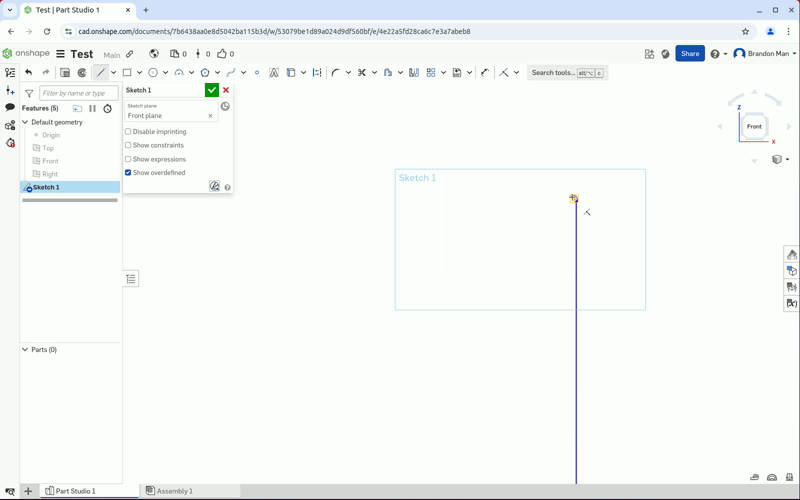
scroll(6)
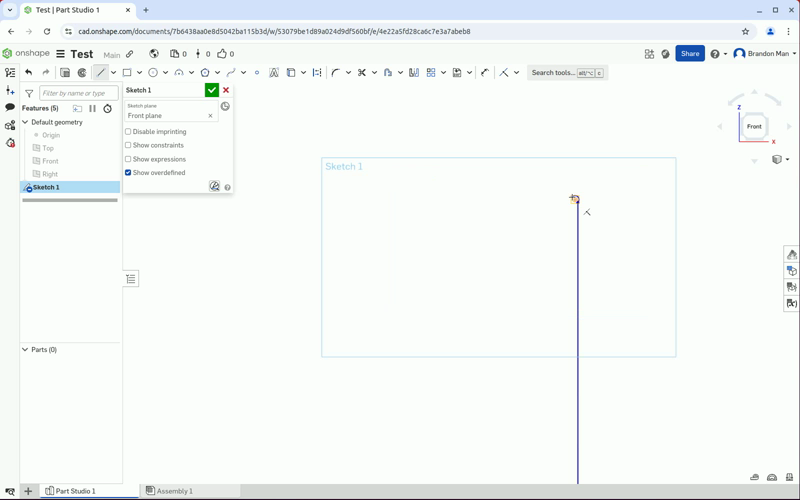
scroll(6)
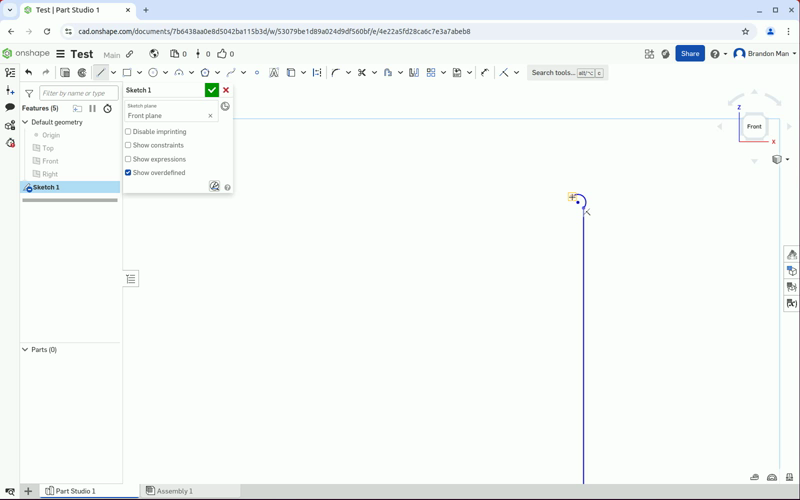
click(572, 196)
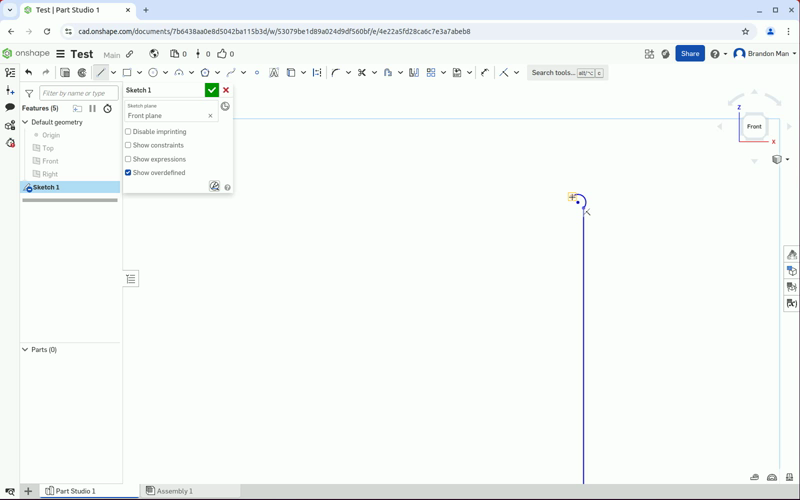
scroll(-6)
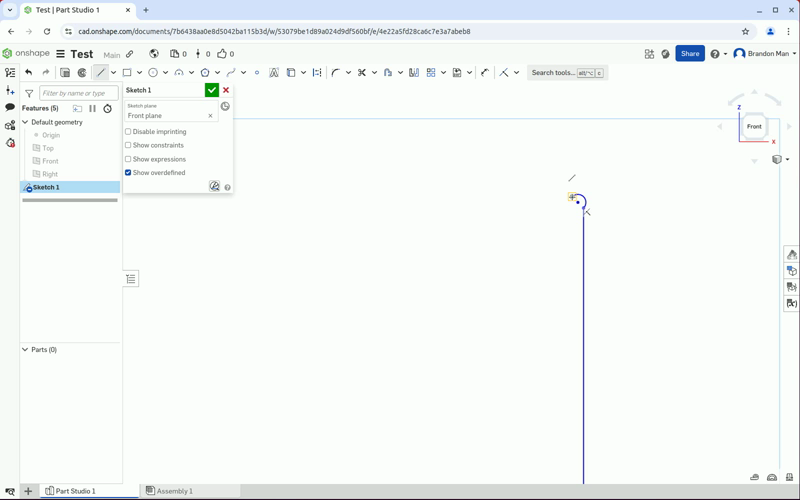
scroll(-6)
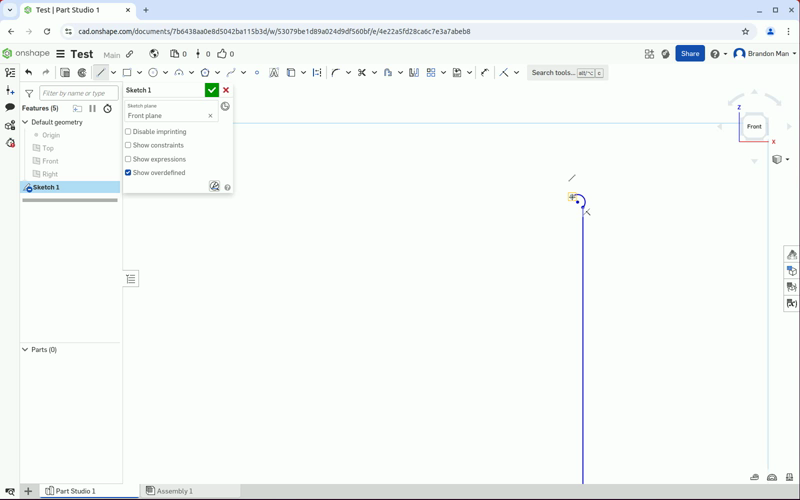
scroll(-6)
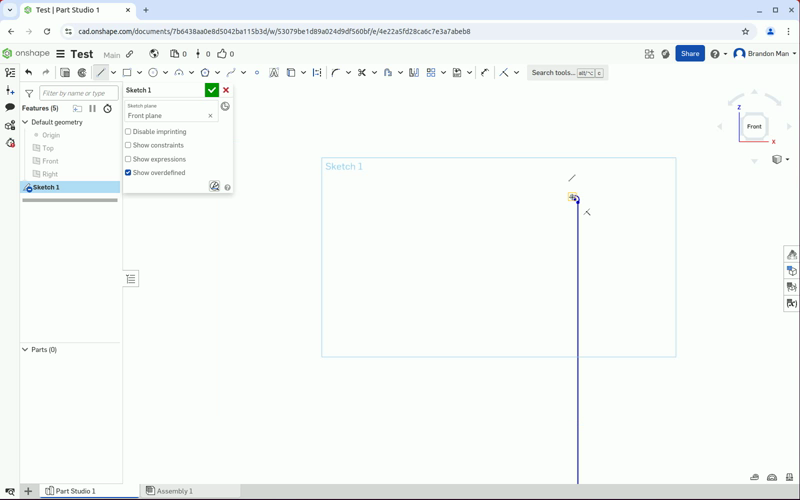
scroll(-6)
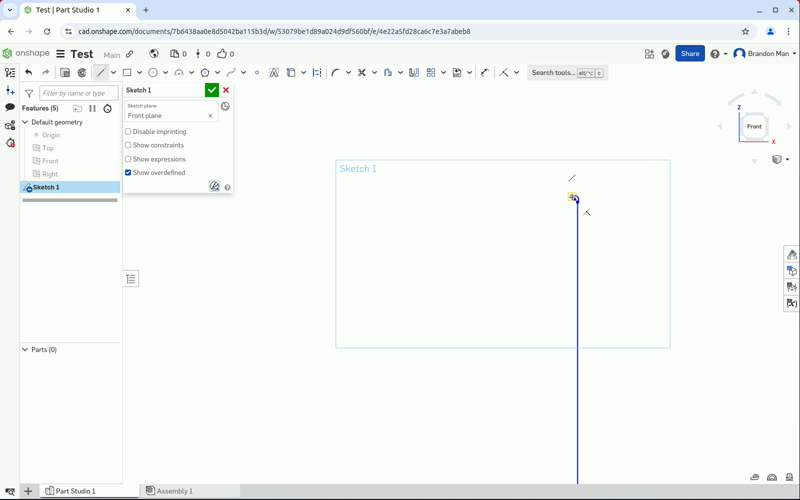
scroll(-6)
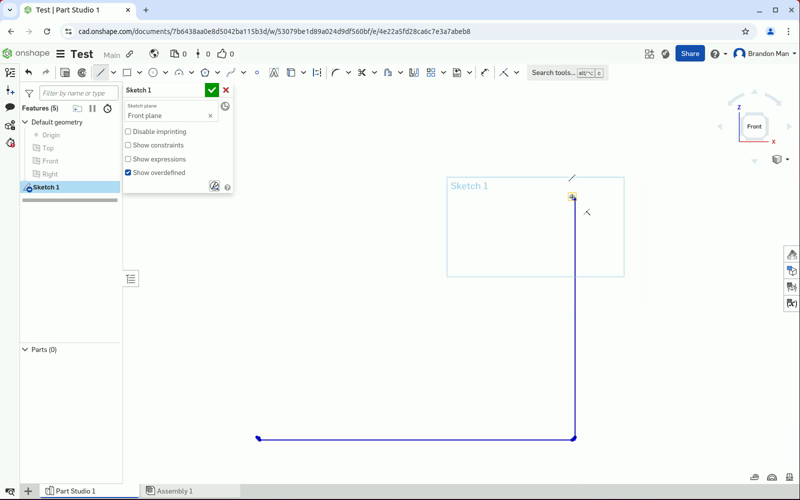
scroll(-6)
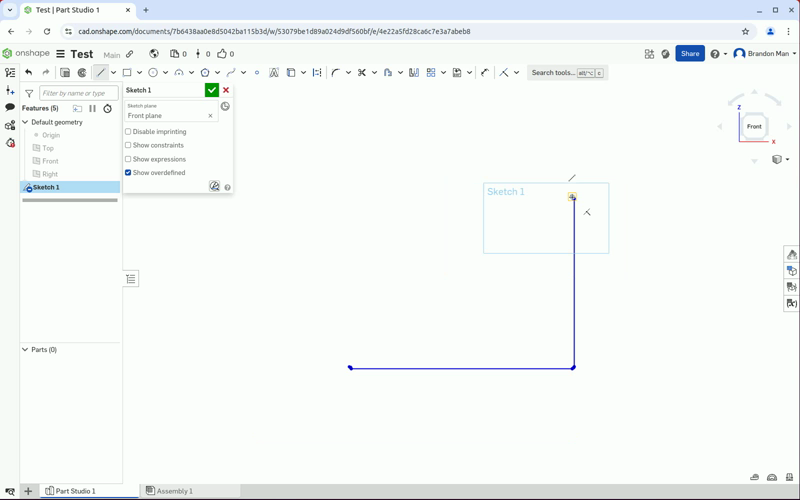
scroll(-6)
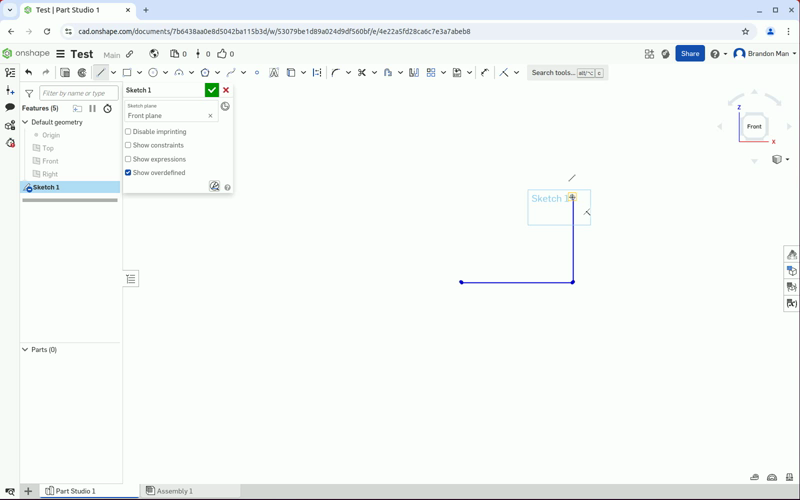
key_down(shift)
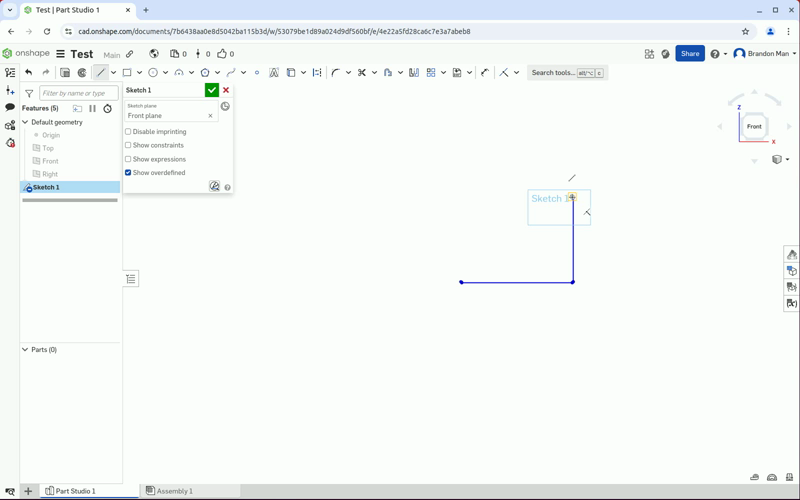
mouse_move(461, 196)
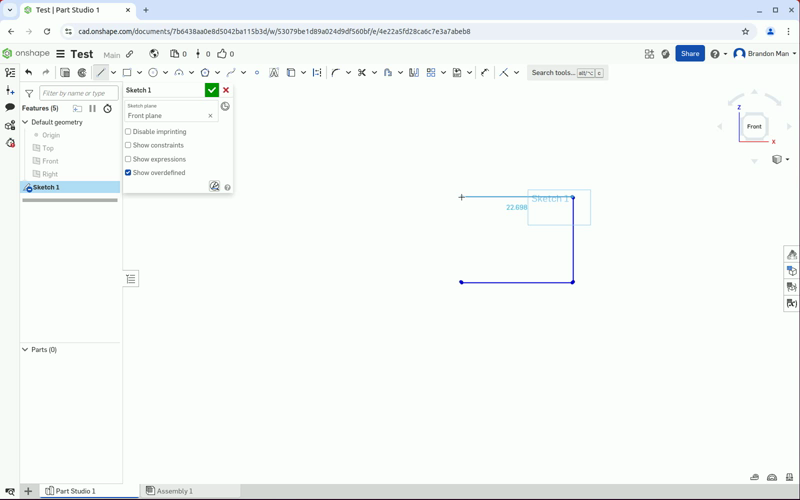
click(461, 196)
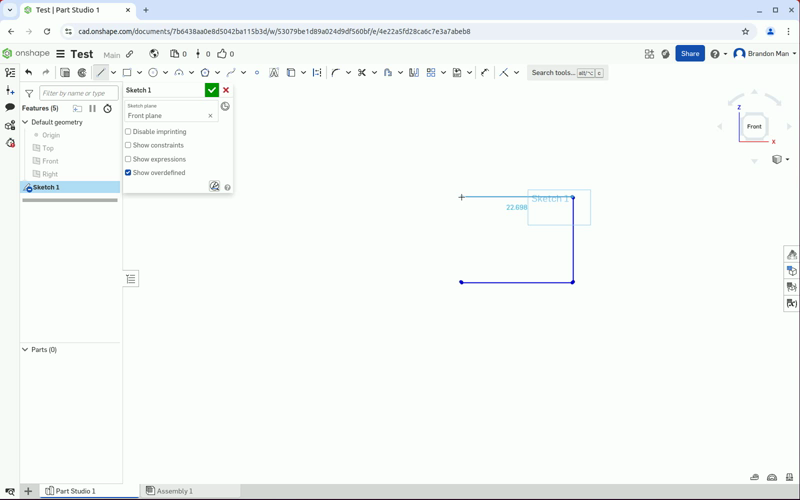
key_up(shift)
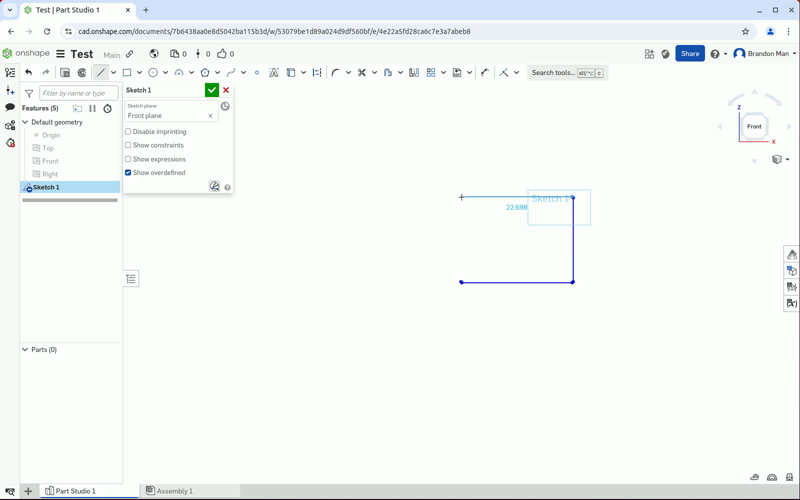
key(esc)
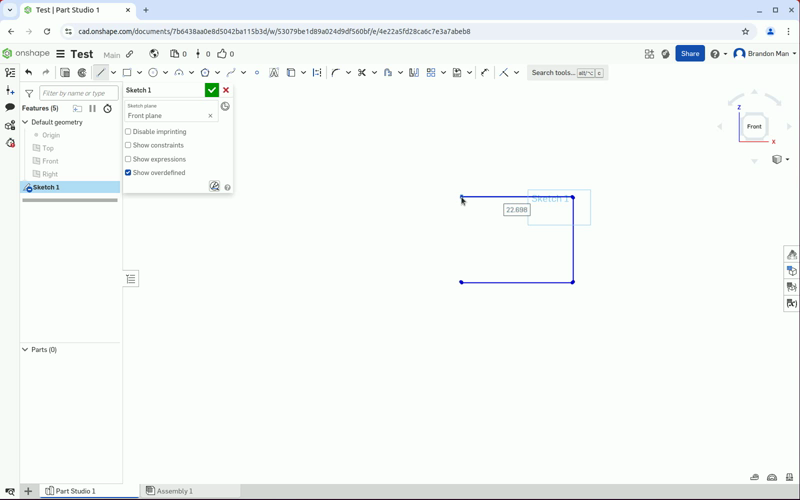
key(a)
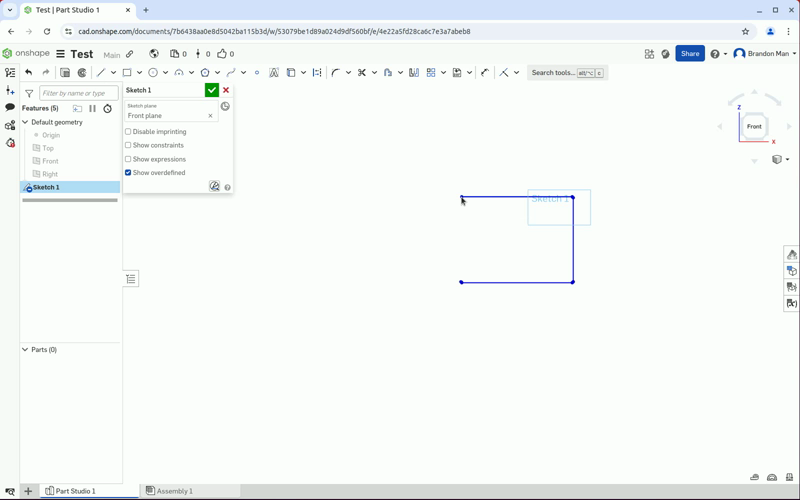
mouse_move(461, 196)
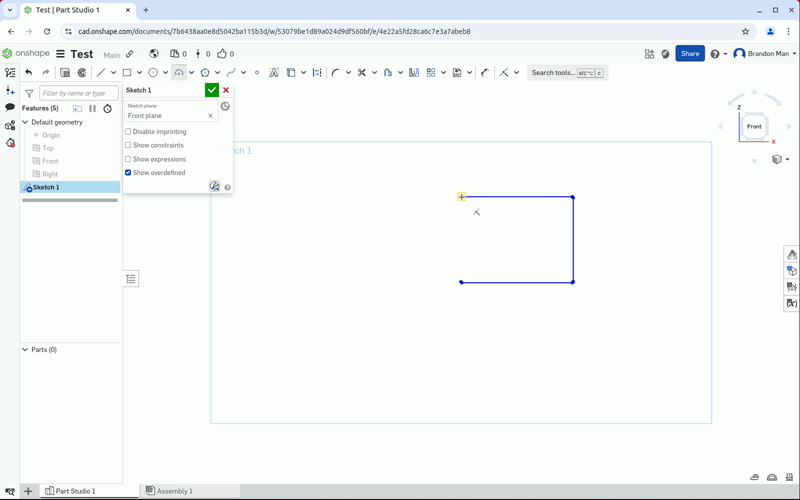
click(461, 196)
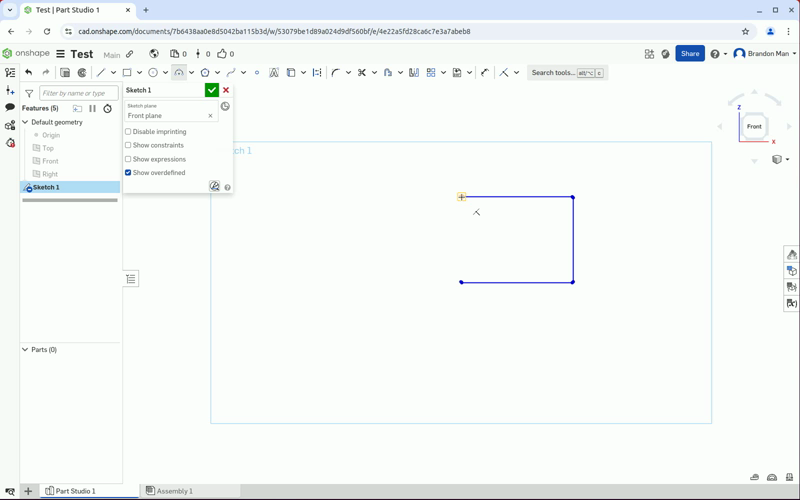
key_down(shift)
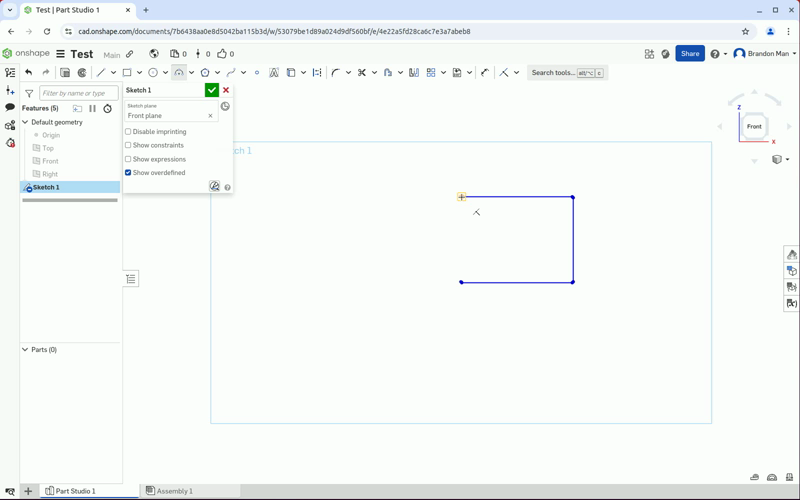
mouse_move(460, 197)
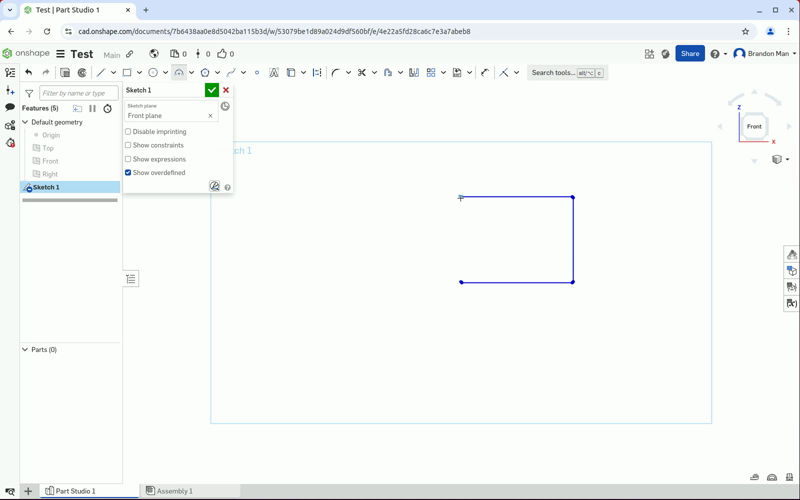
scroll(6)
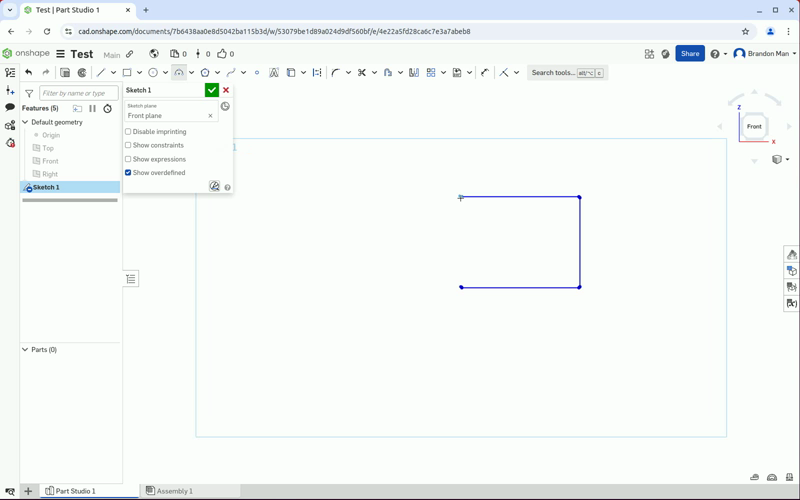
scroll(6)
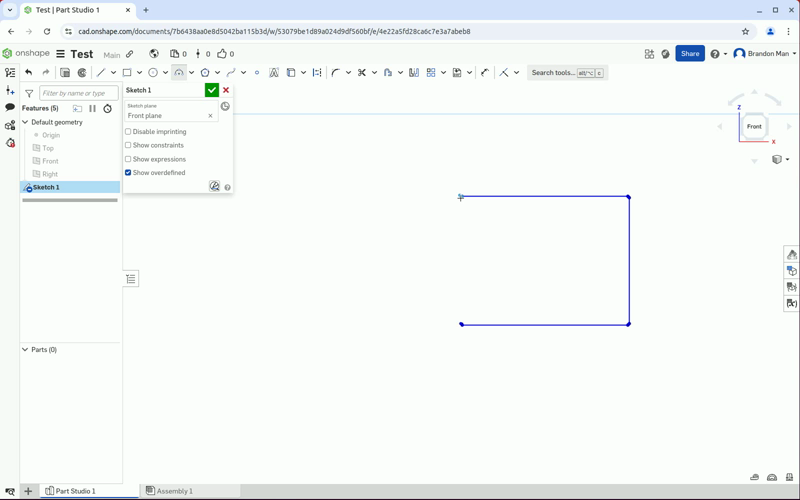
scroll(6)
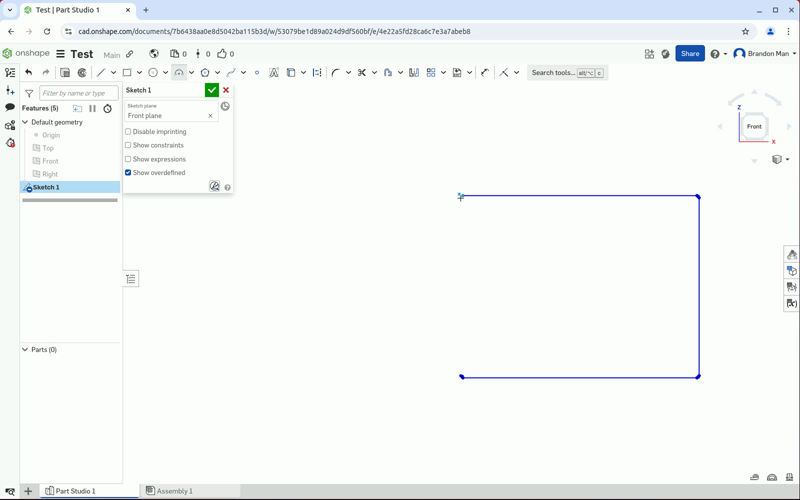
scroll(6)
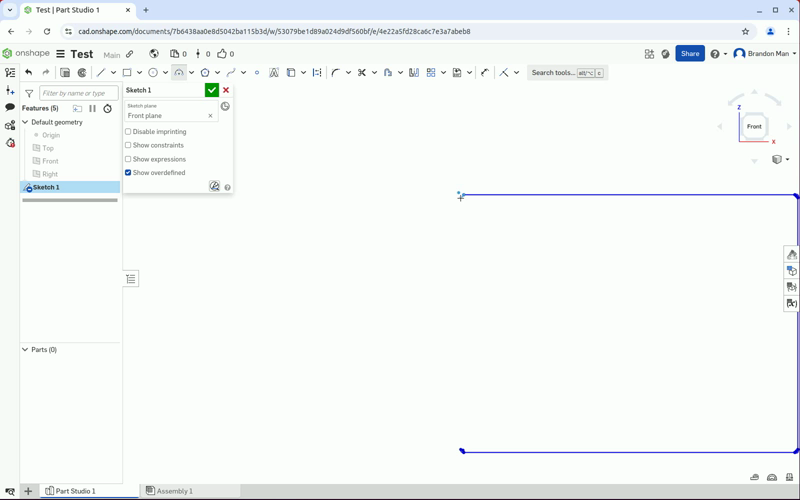
scroll(6)
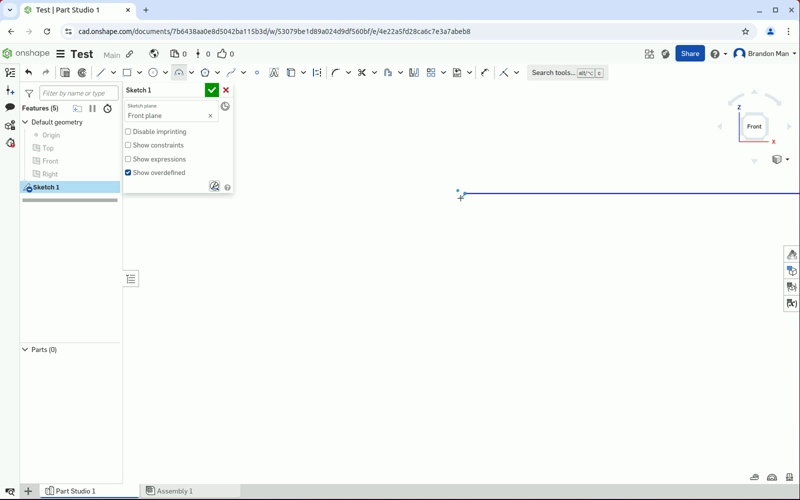
scroll(6)
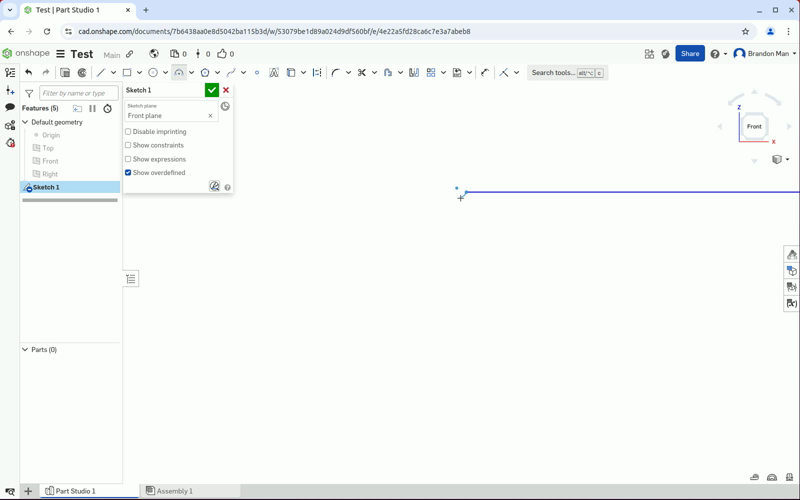
scroll(6)
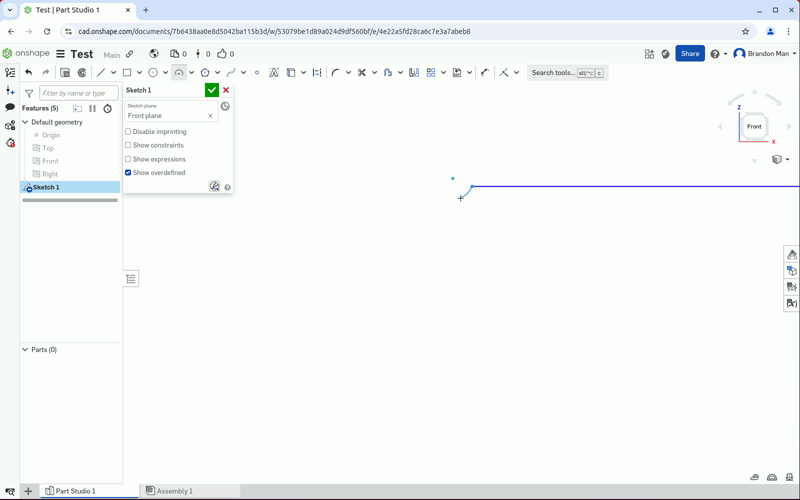
click(460, 197)
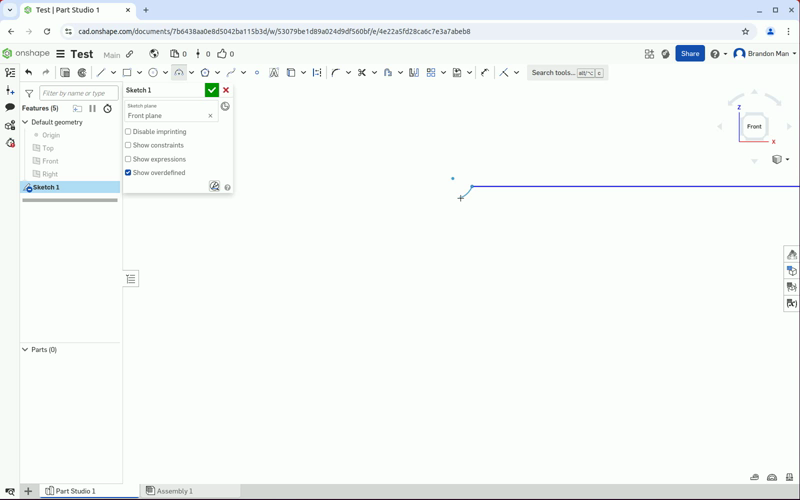
scroll(-6)
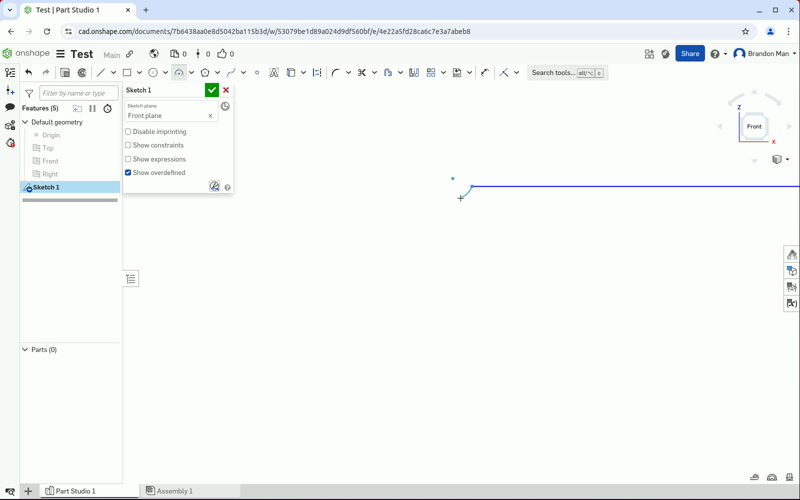
scroll(-6)
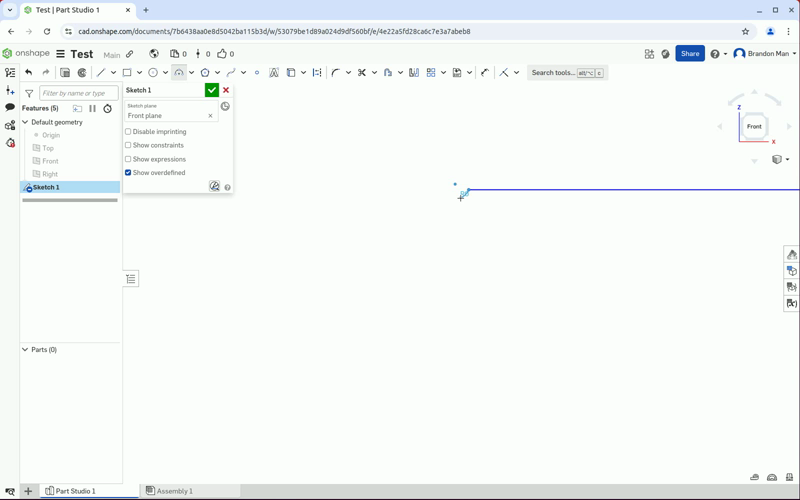
scroll(-6)
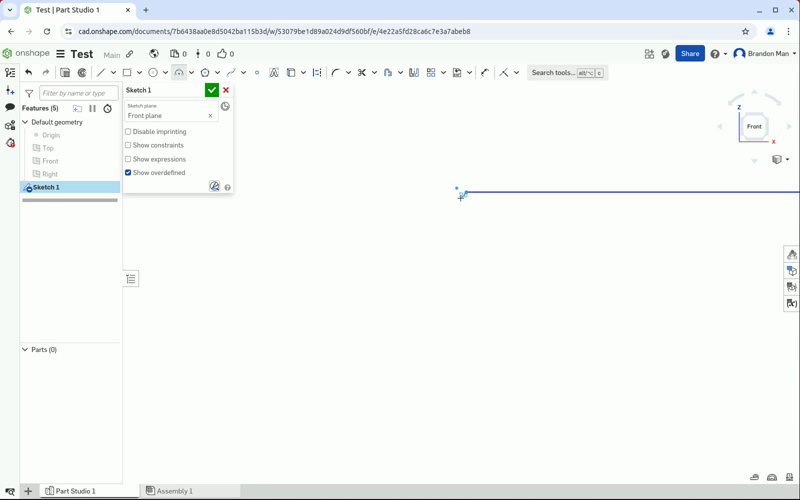
scroll(-6)
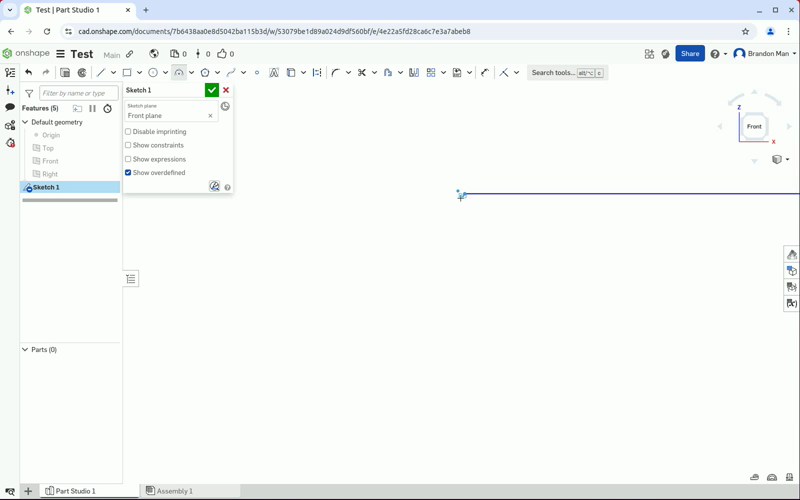
scroll(-6)
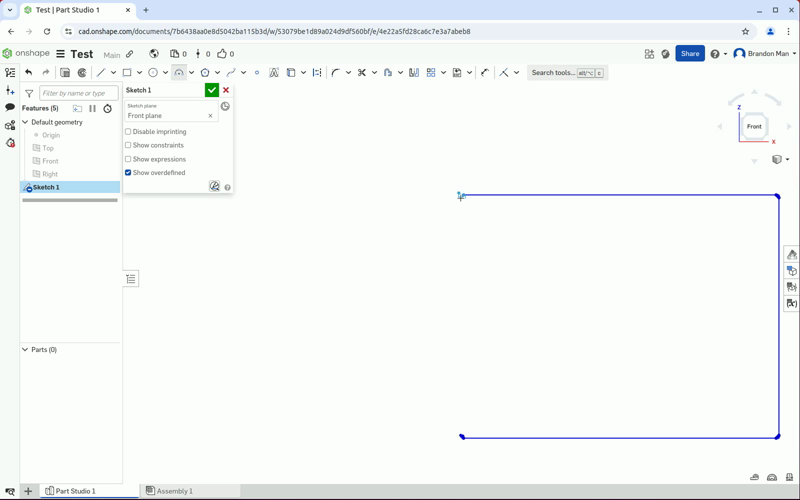
scroll(-6)
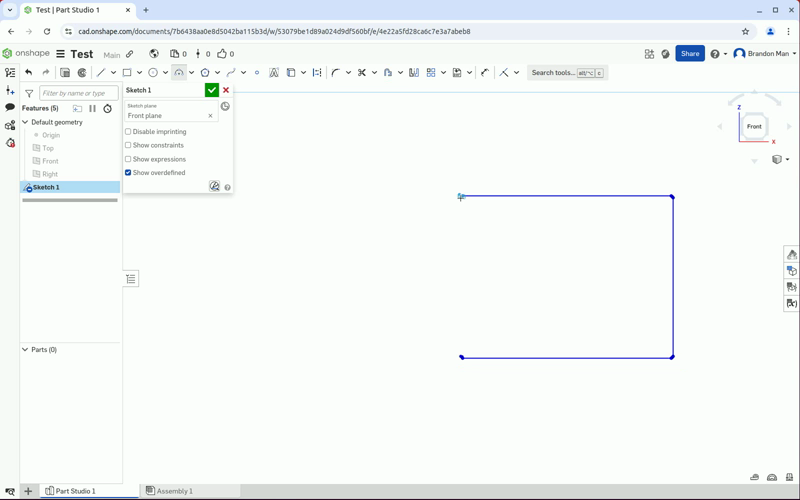
scroll(-6)
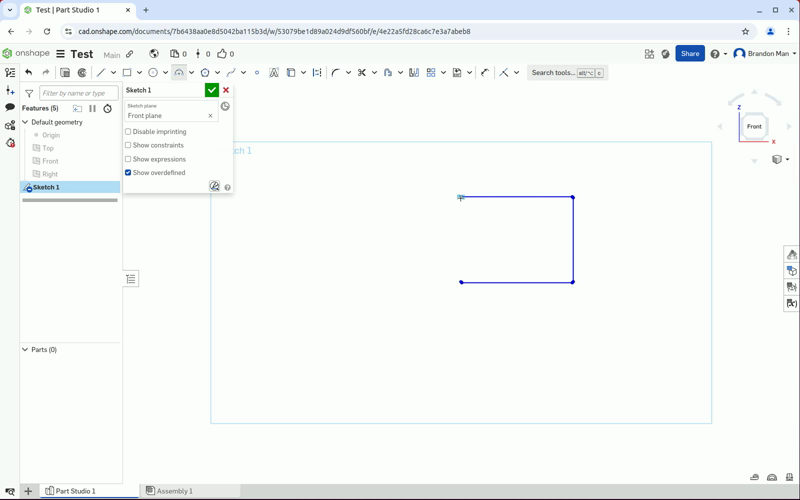
mouse_move(461, 196)
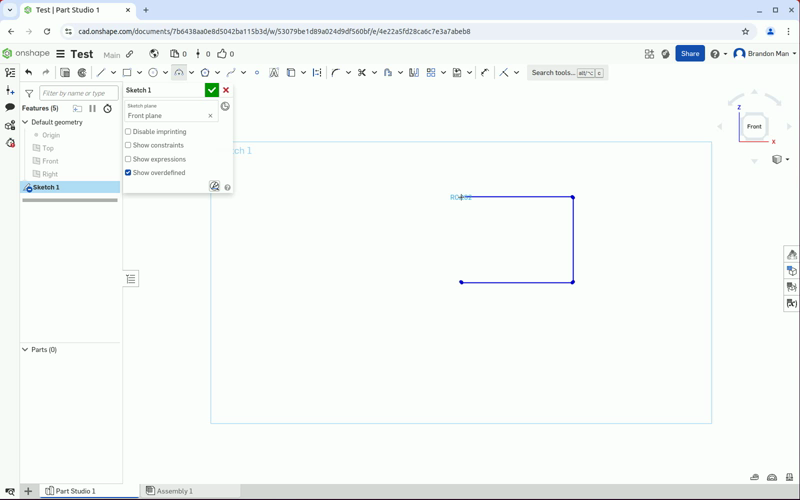
scroll(6)
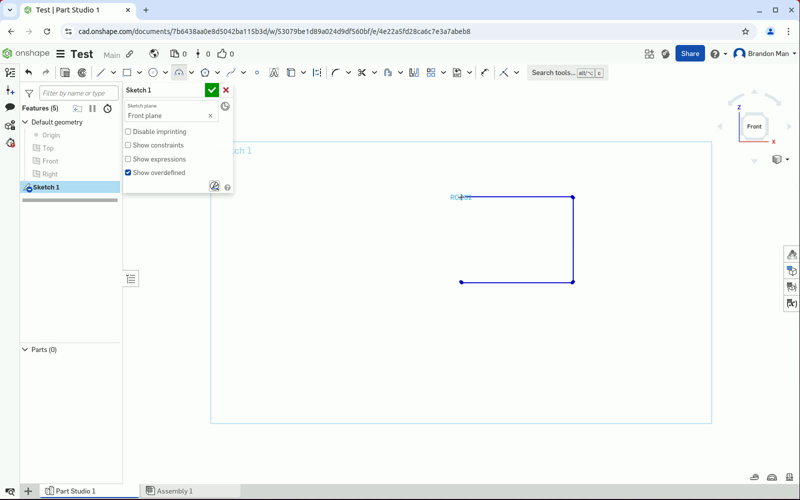
scroll(6)
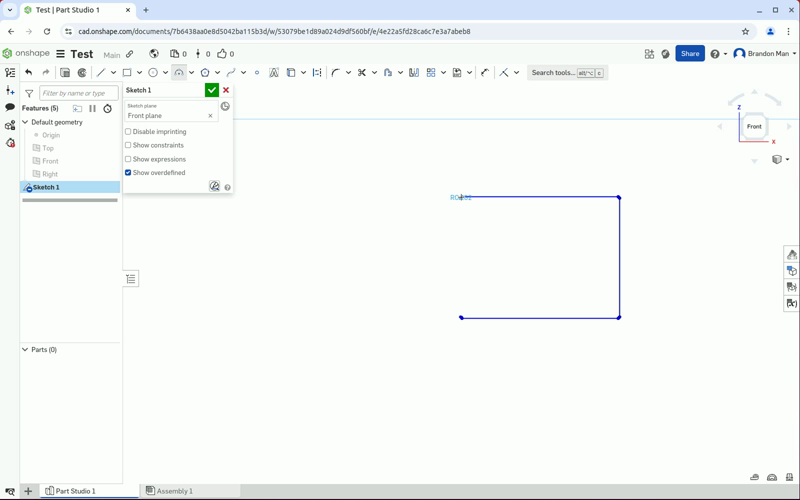
scroll(6)
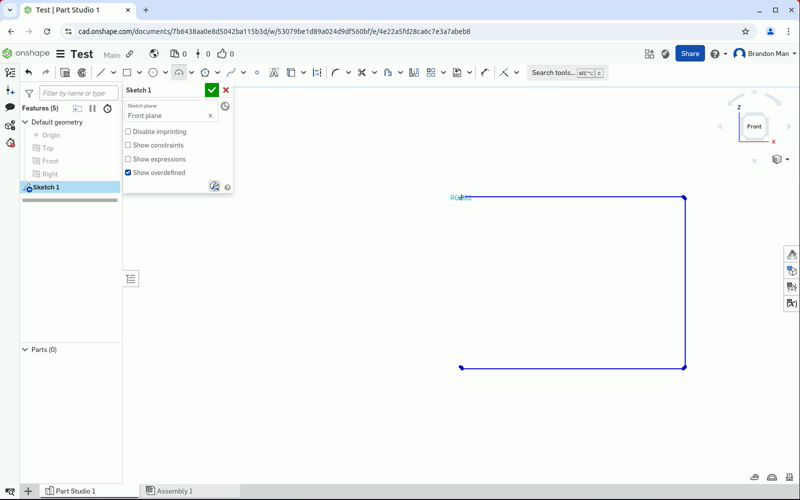
scroll(6)
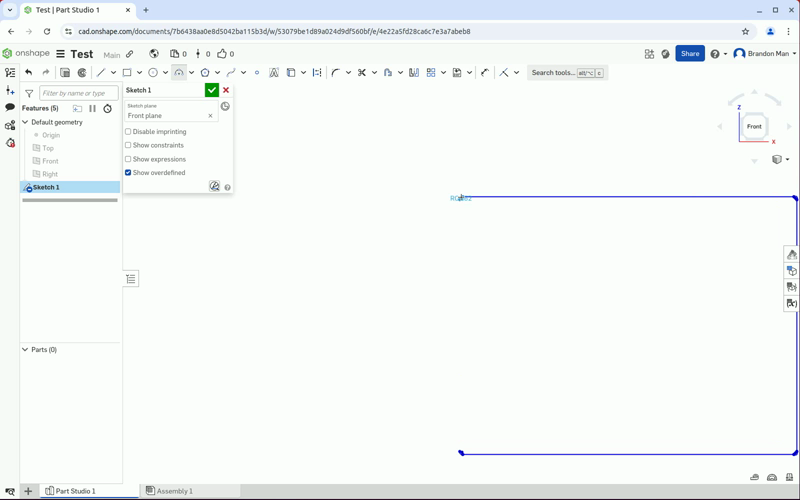
scroll(6)
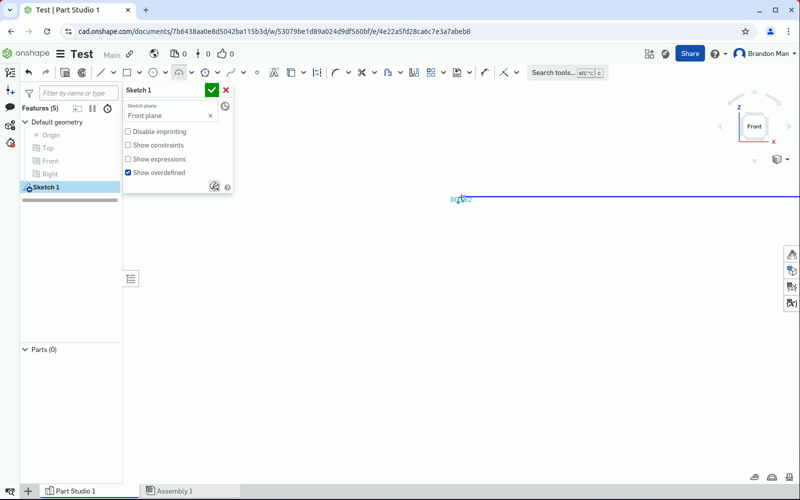
scroll(6)
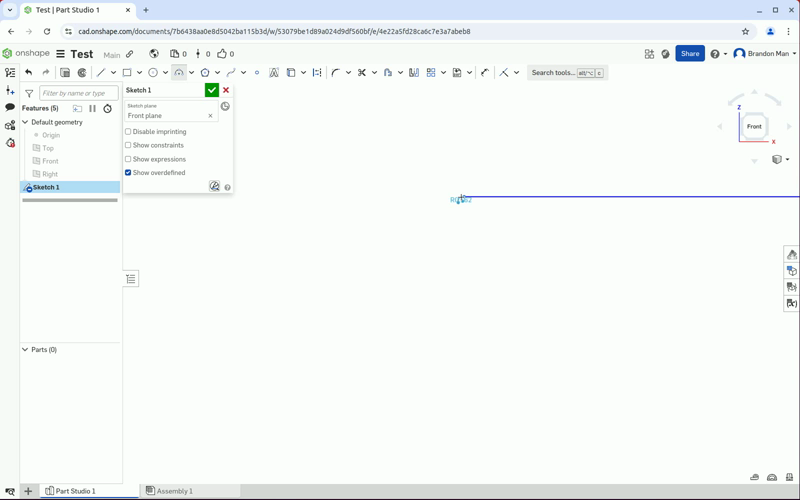
scroll(6)
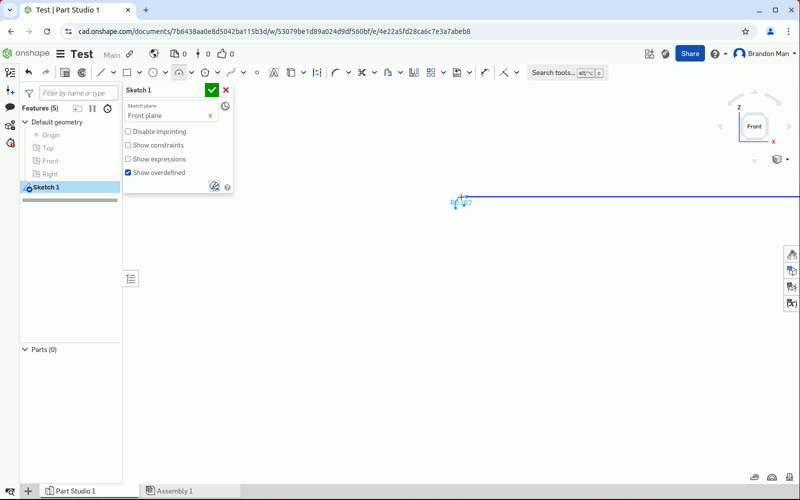
click(461, 196)
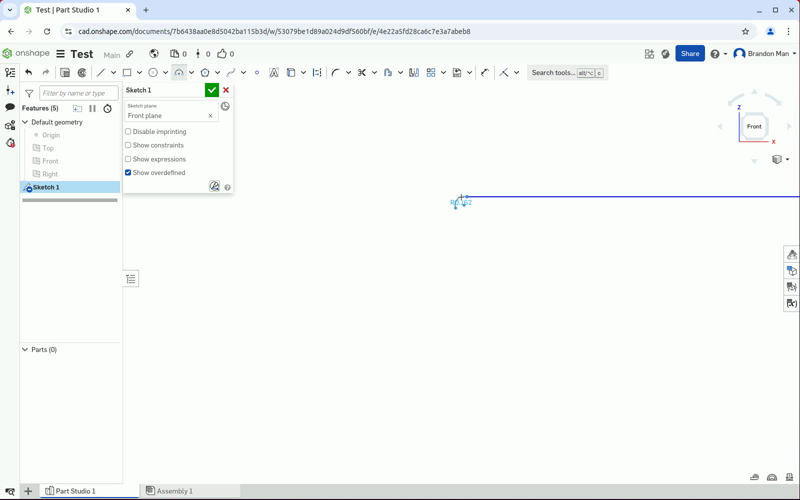
scroll(-6)
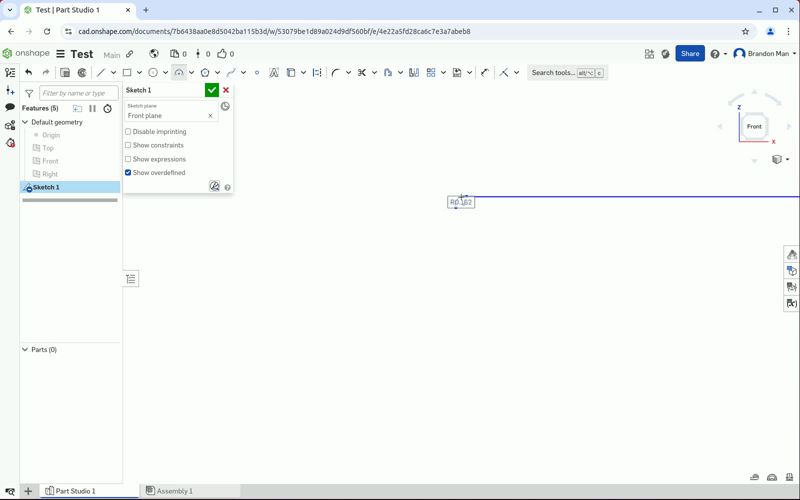
scroll(-6)
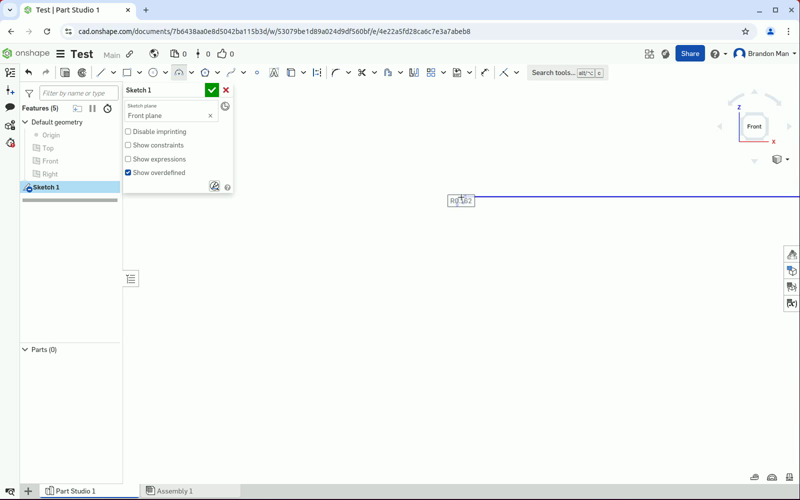
scroll(-6)
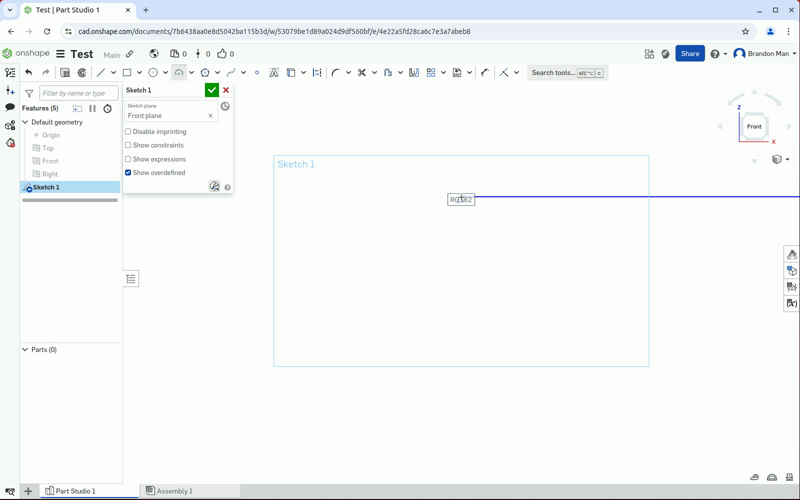
scroll(-6)
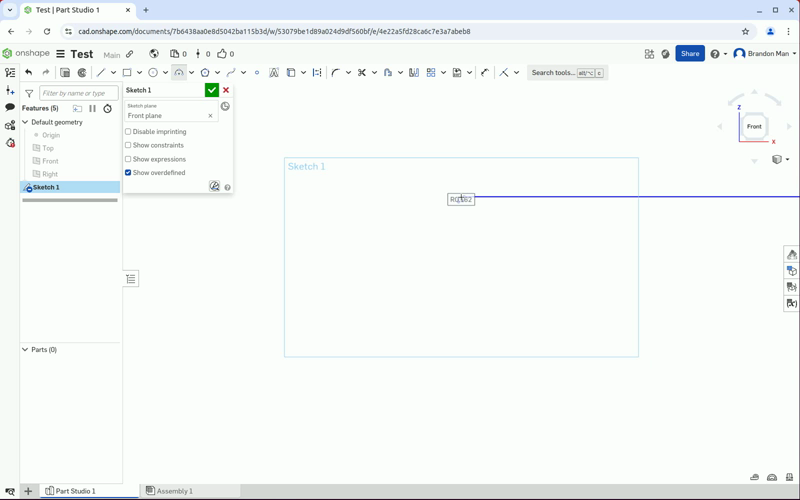
scroll(-6)
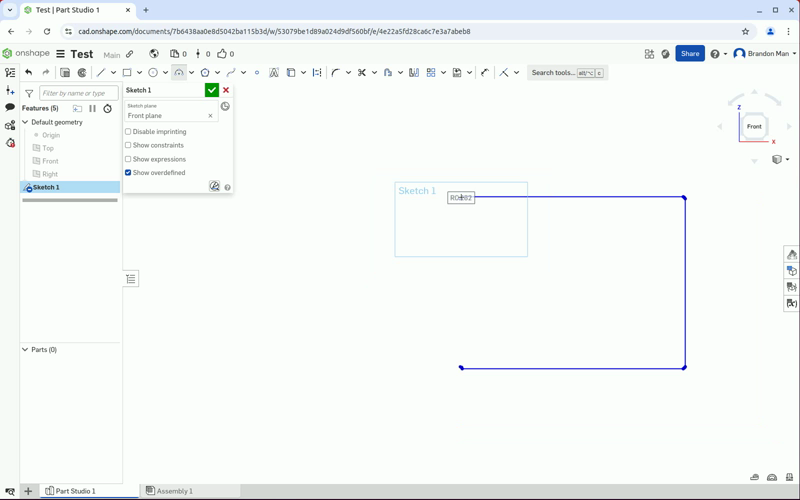
scroll(-6)
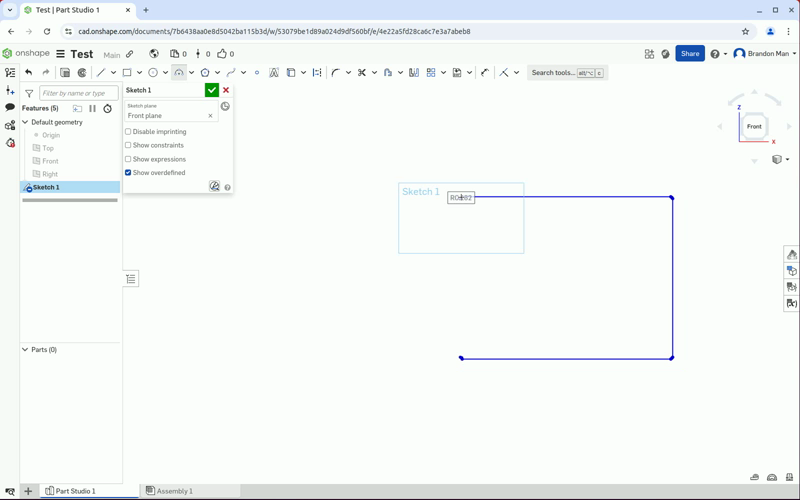
scroll(-6)
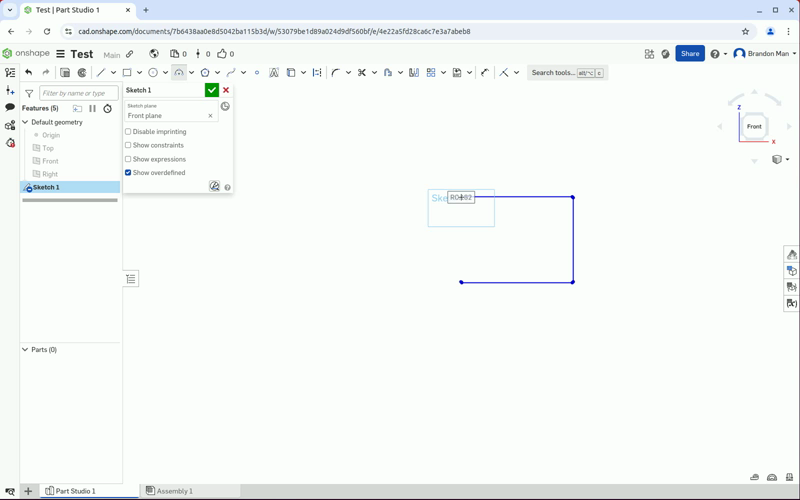
key_up(shift)
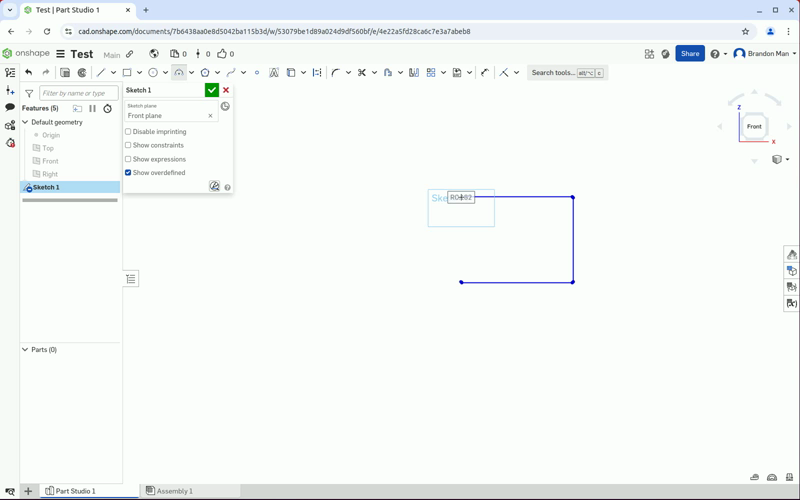
key(esc)
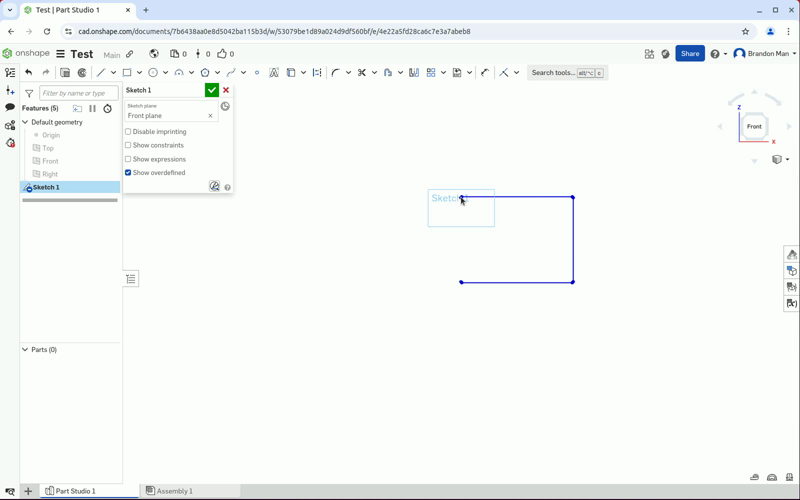
key(l)
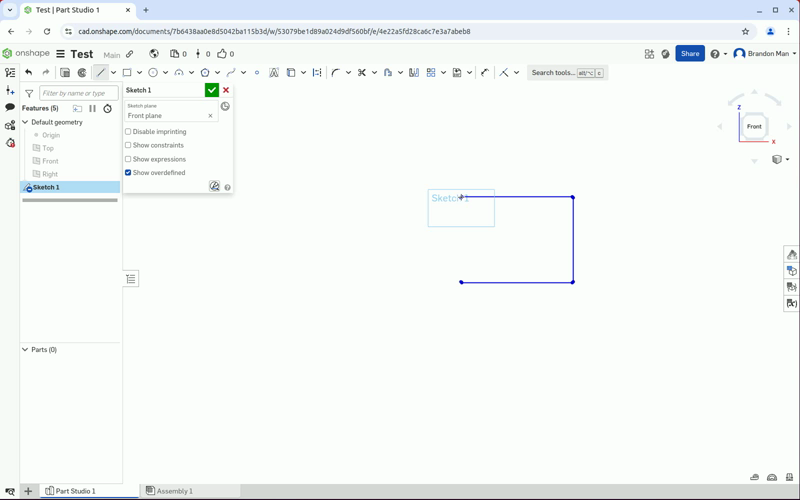
mouse_move(460, 197)
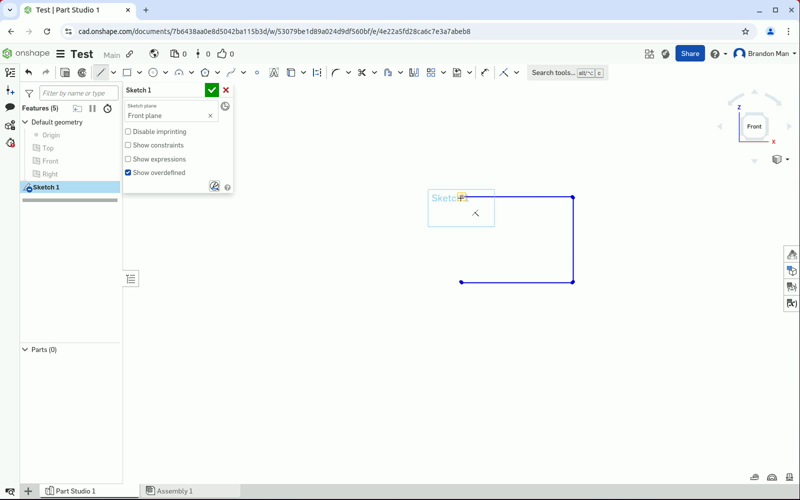
scroll(6)
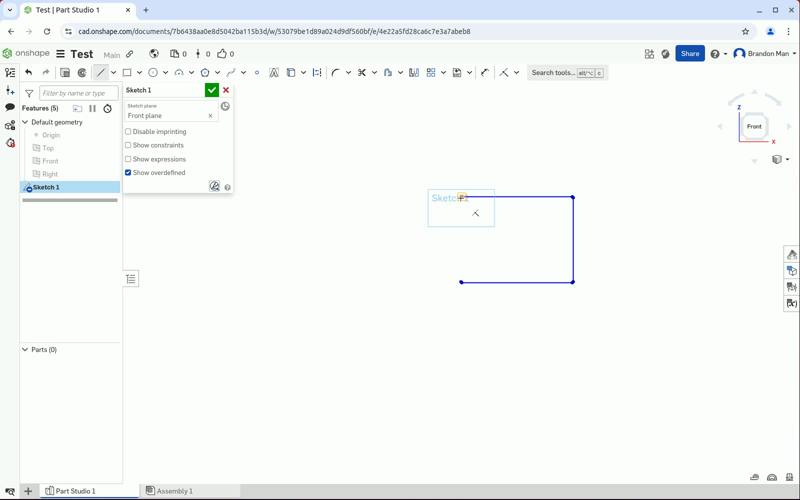
scroll(6)
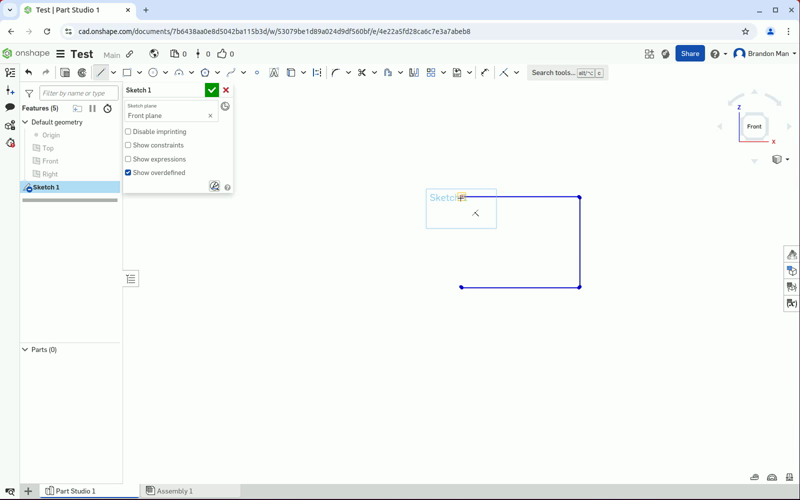
scroll(6)
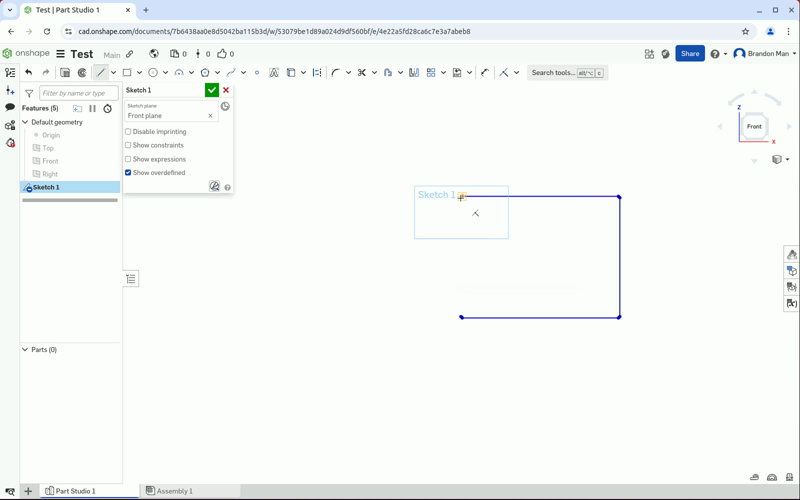
scroll(6)
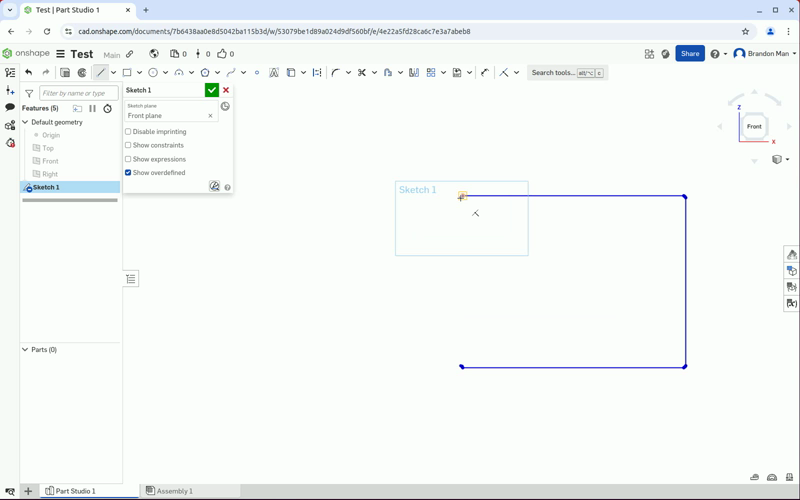
scroll(6)
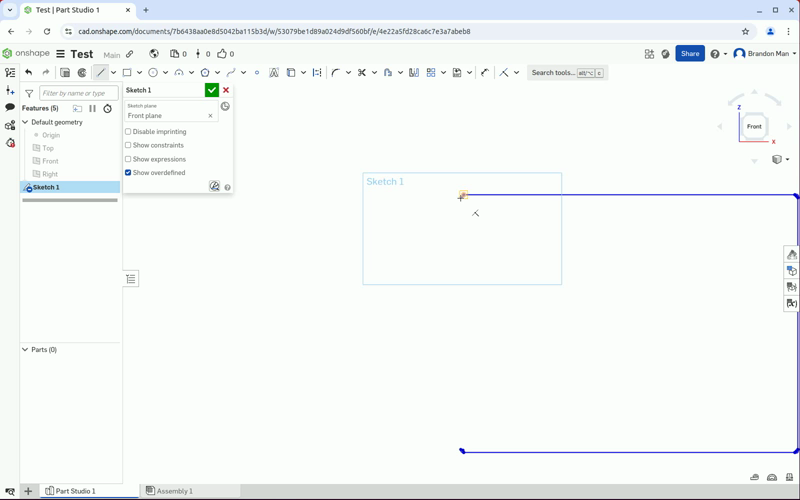
scroll(6)
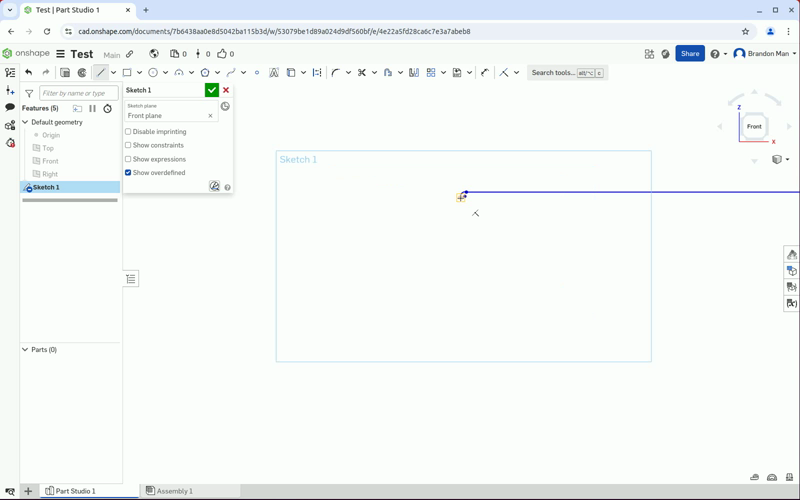
scroll(6)
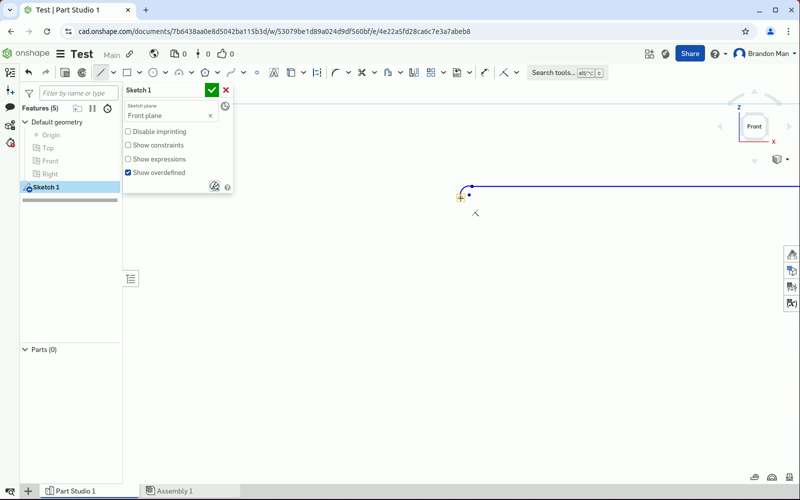
click(460, 197)
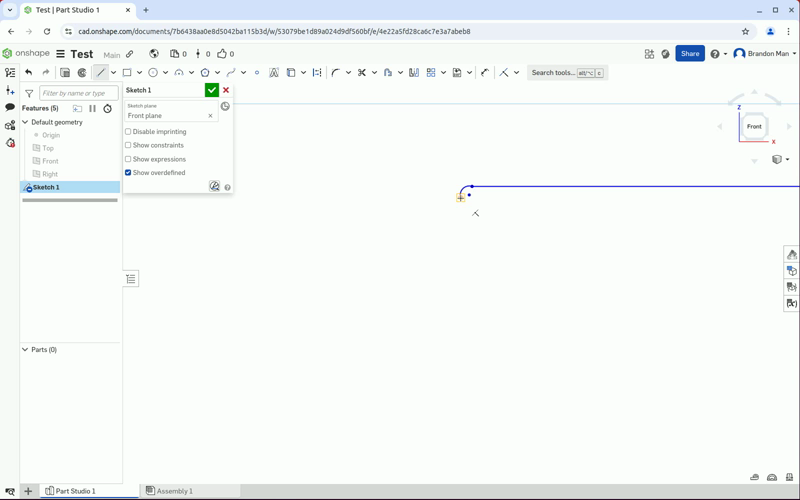
scroll(-6)
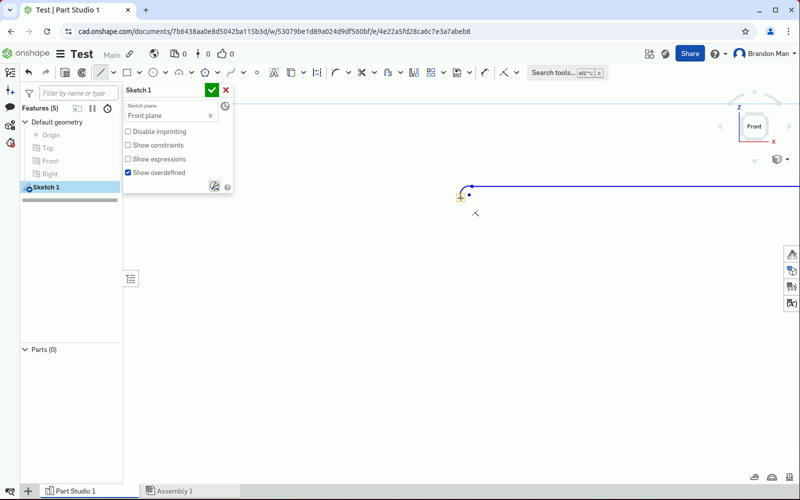
scroll(-6)
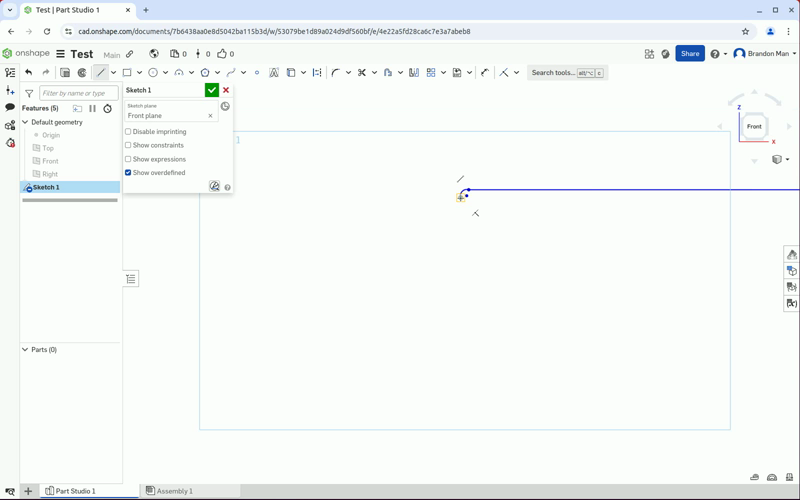
scroll(-6)
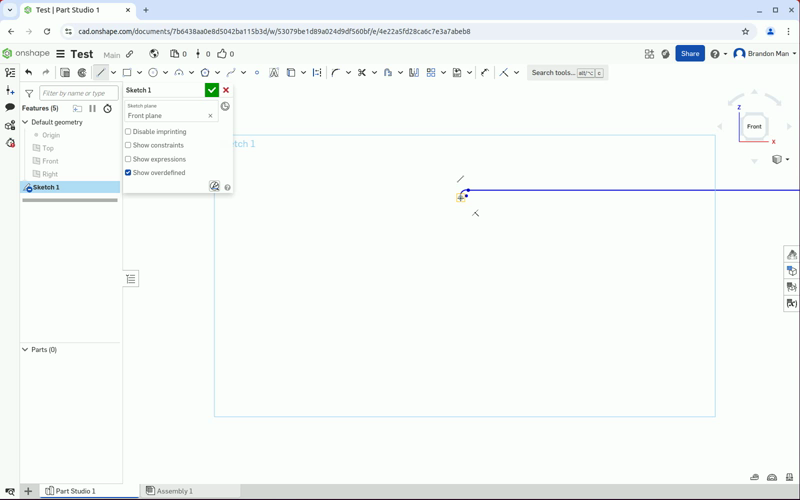
scroll(-6)
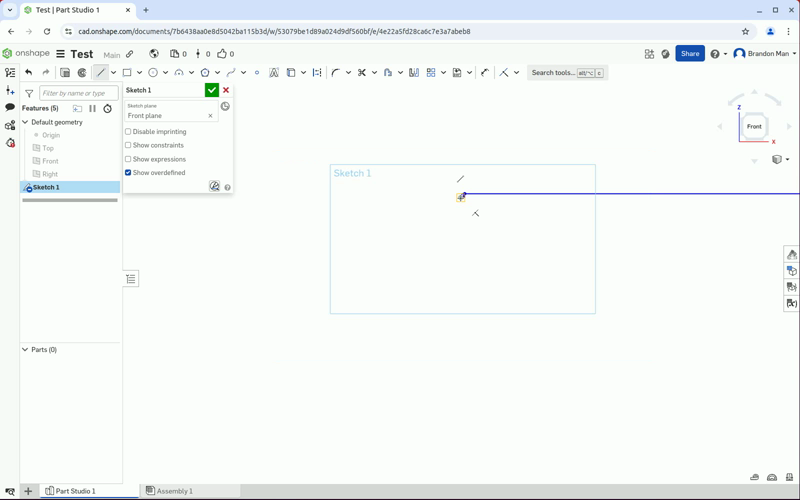
scroll(-6)
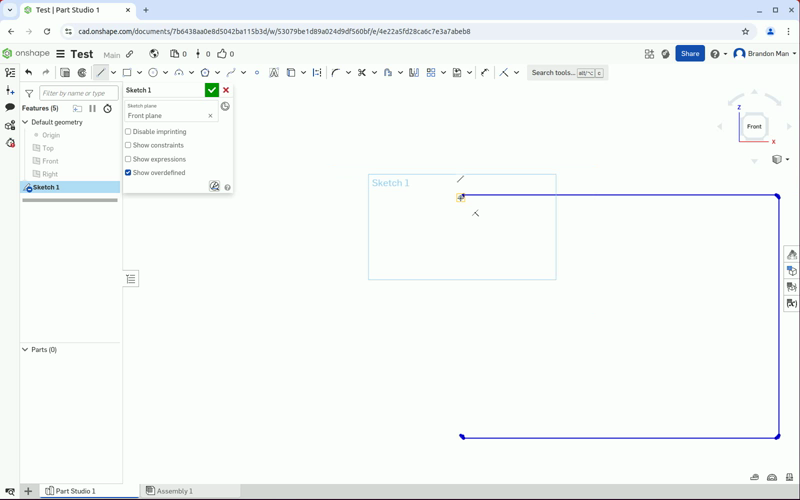
scroll(-6)
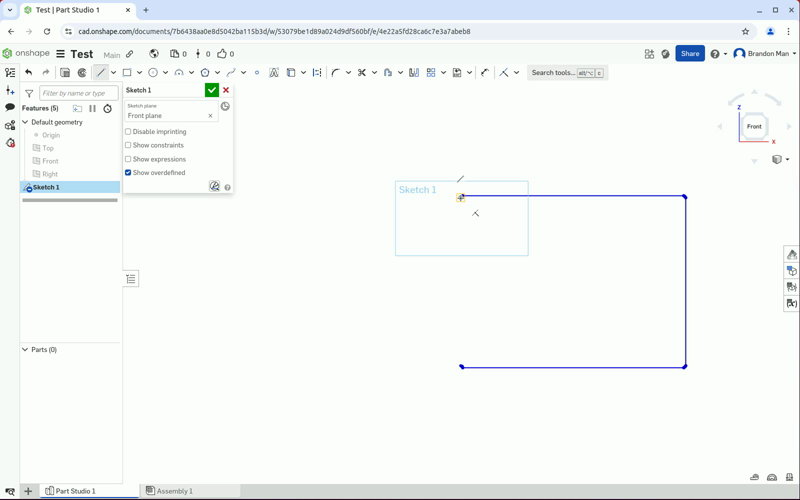
scroll(-6)
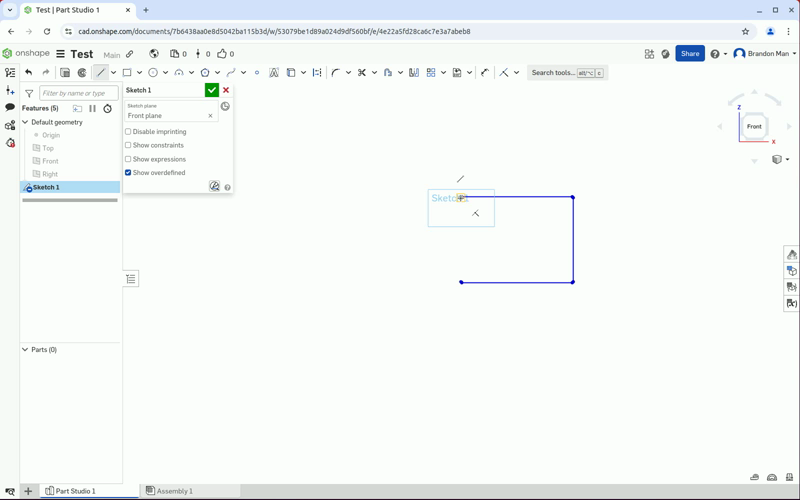
key_down(shift)
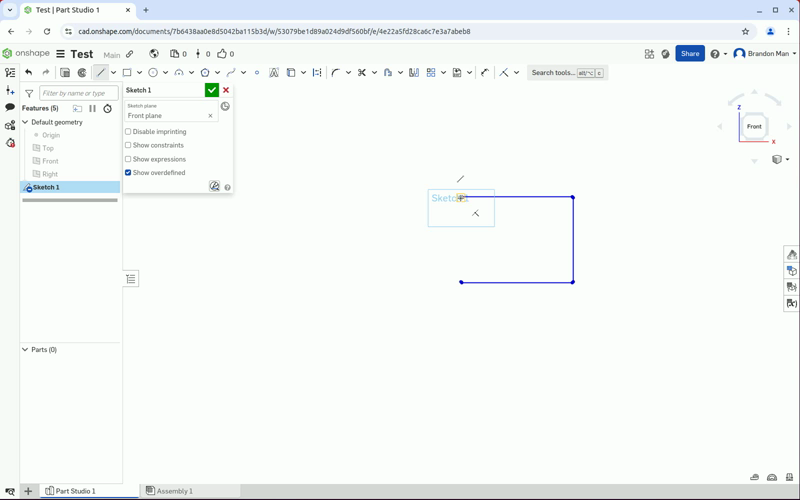
mouse_move(460, 281)
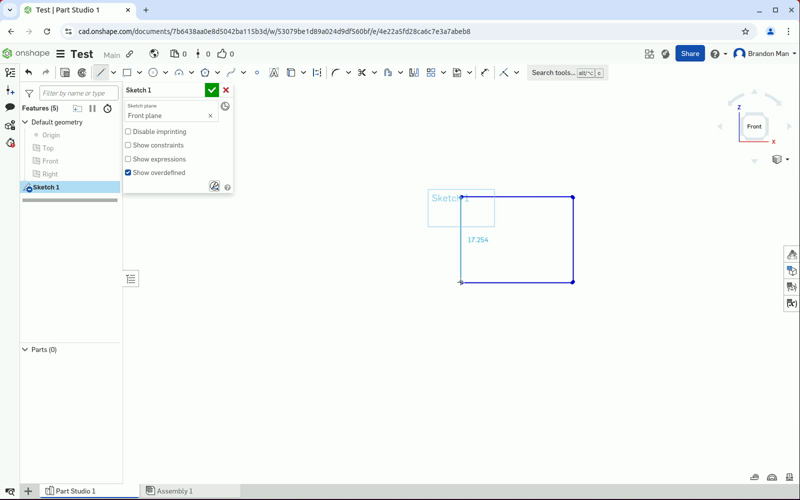
scroll(6)
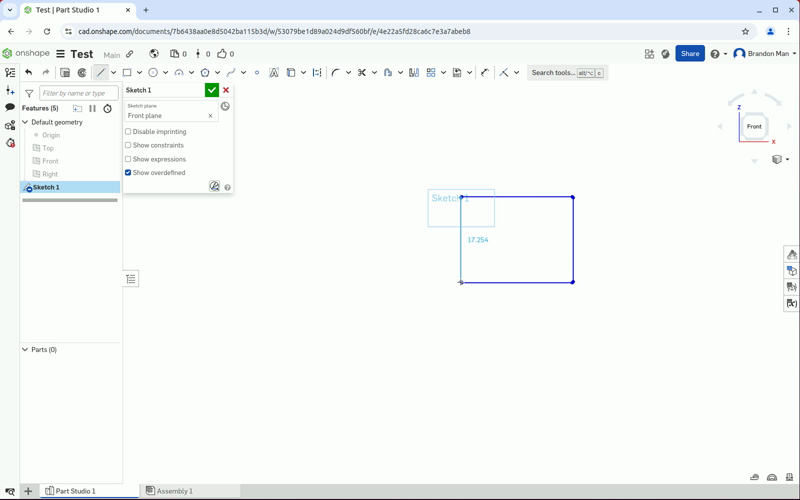
scroll(6)
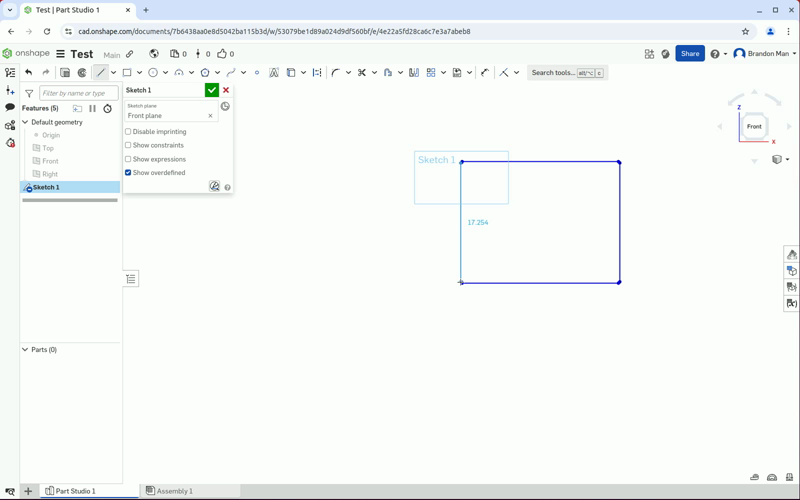
scroll(6)
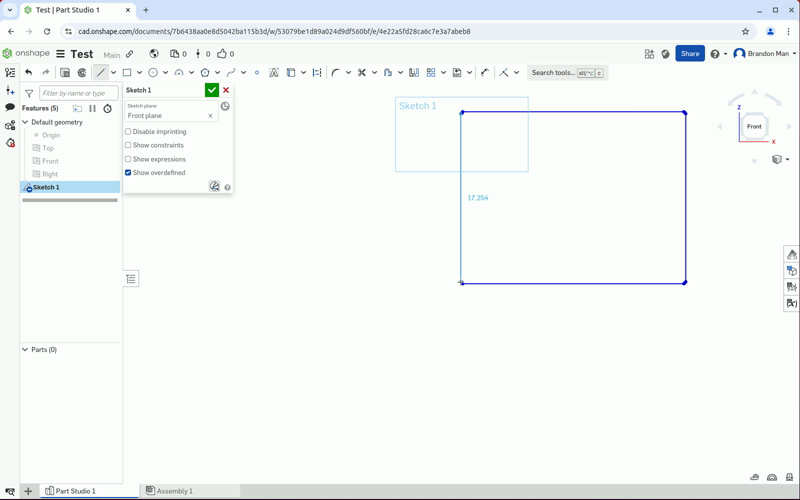
scroll(6)
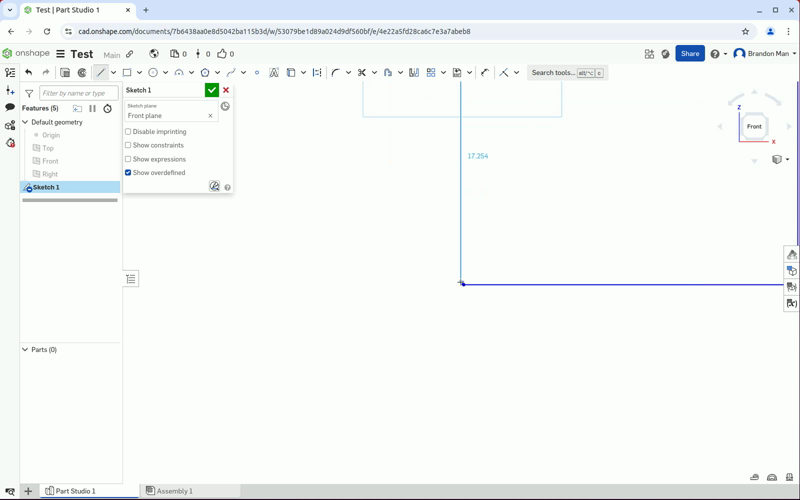
scroll(6)
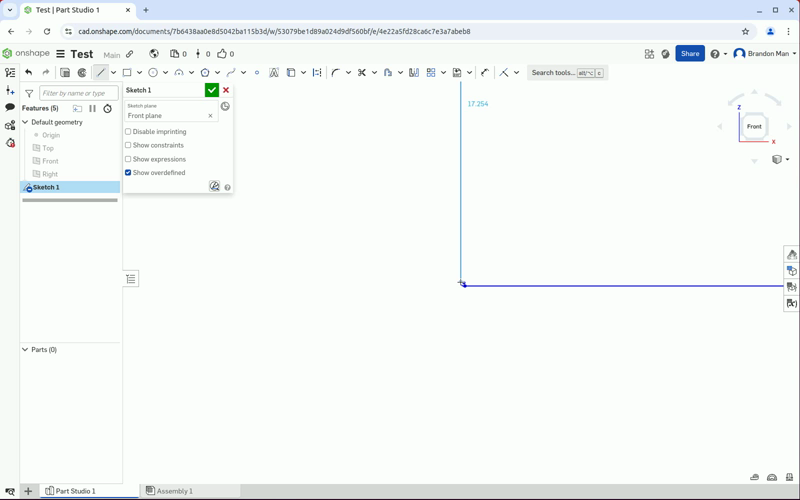
scroll(6)
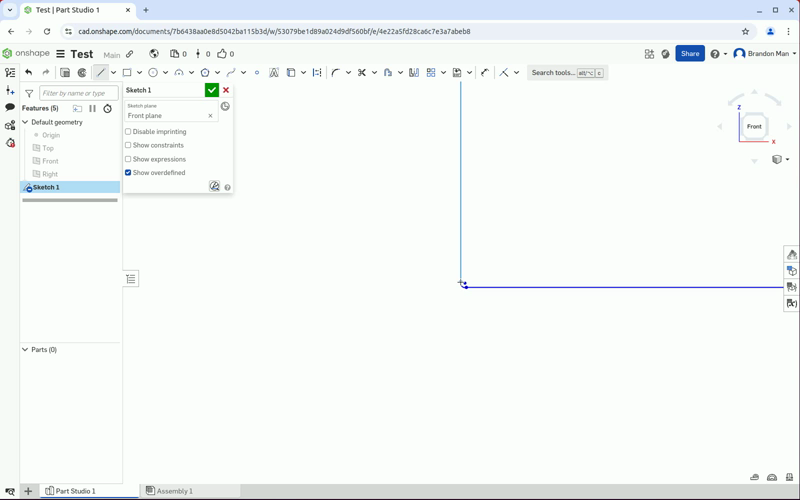
scroll(6)
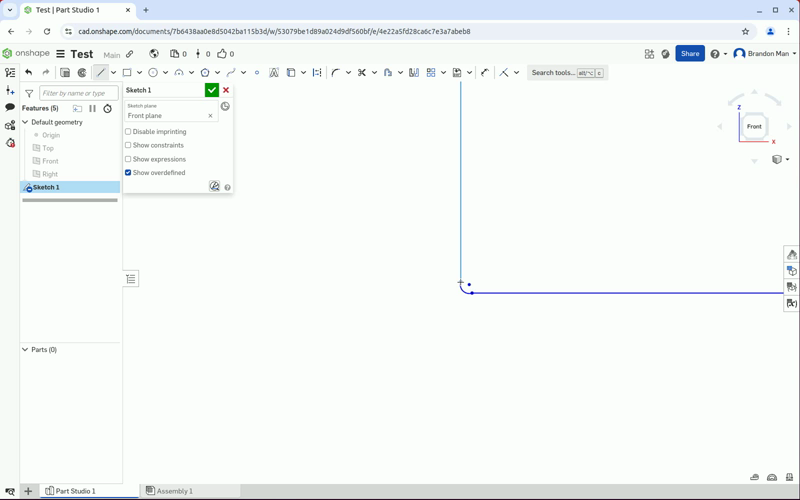
key_up(shift)
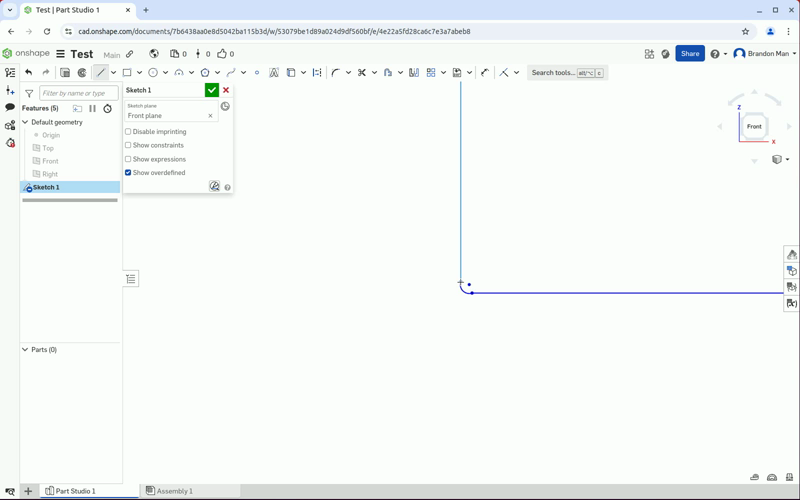
click(460, 281)
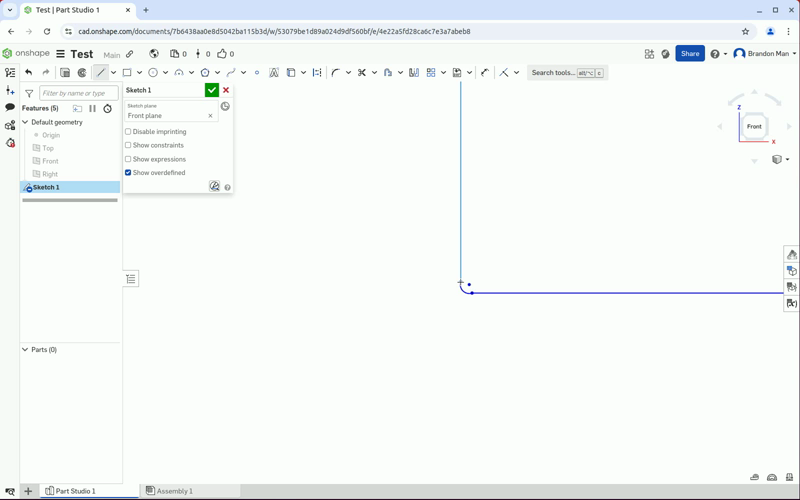
scroll(-6)
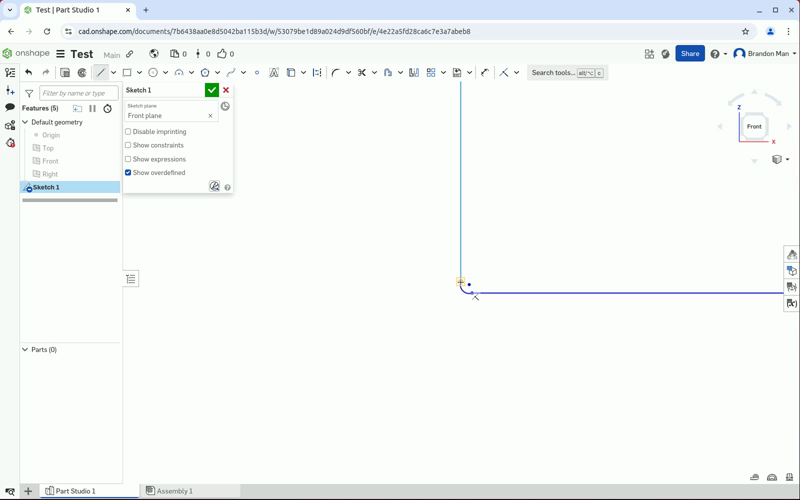
scroll(-6)
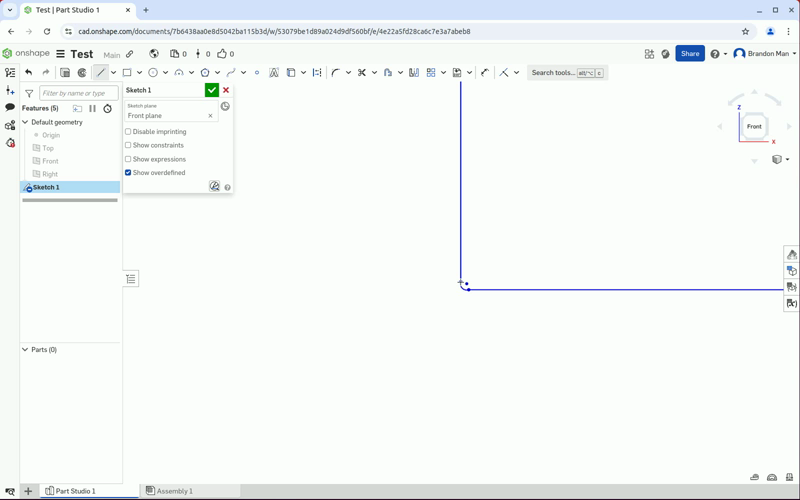
scroll(-6)
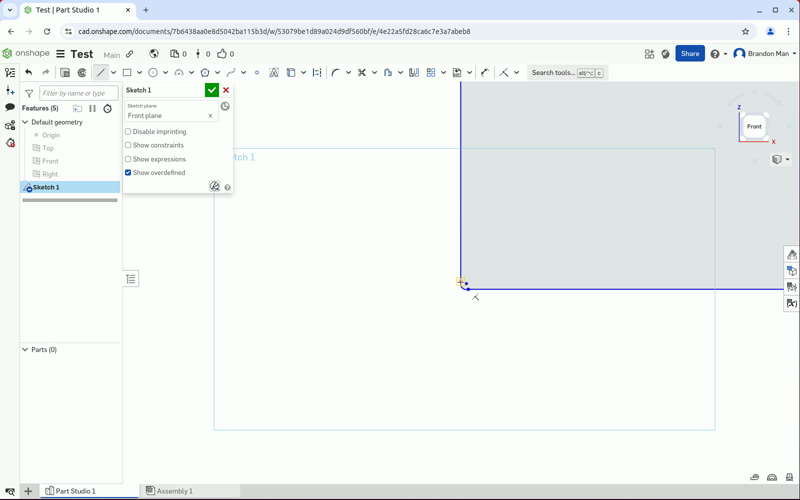
scroll(-6)
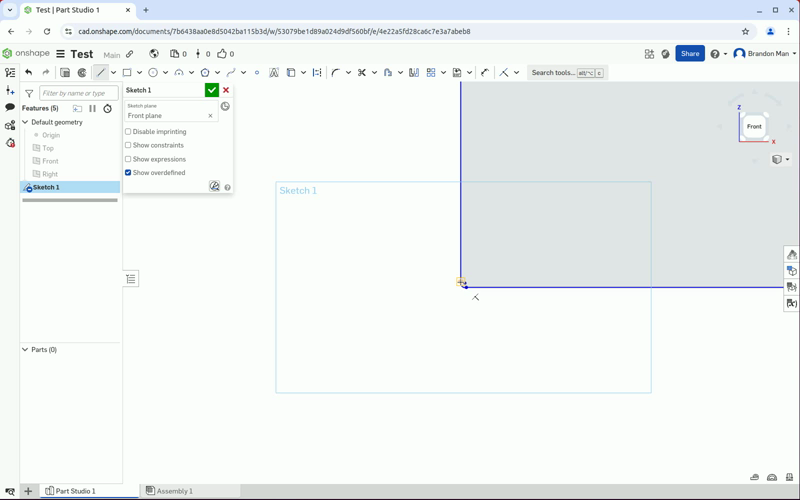
scroll(-6)
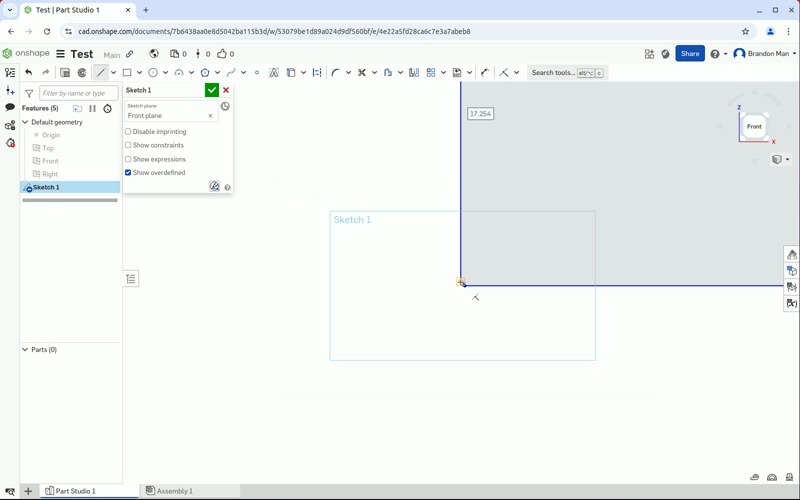
scroll(-6)
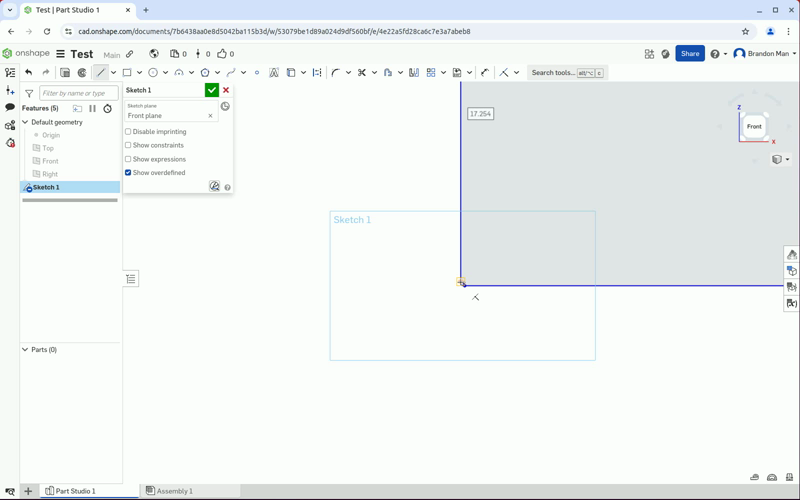
scroll(-6)
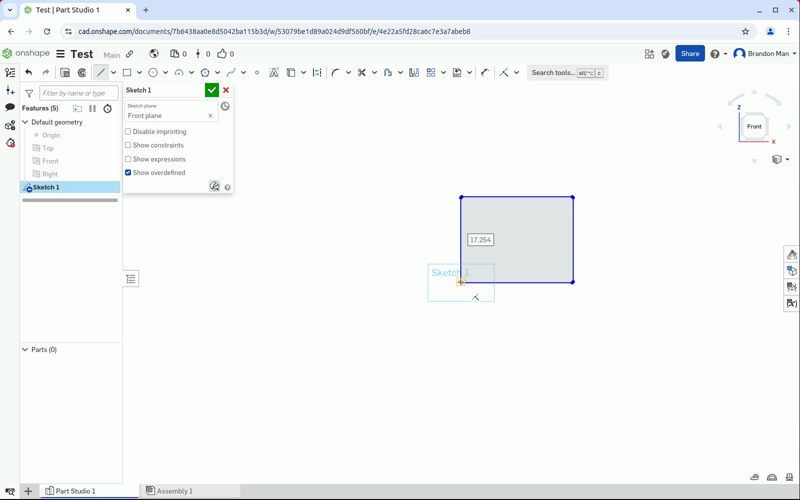
key(esc)
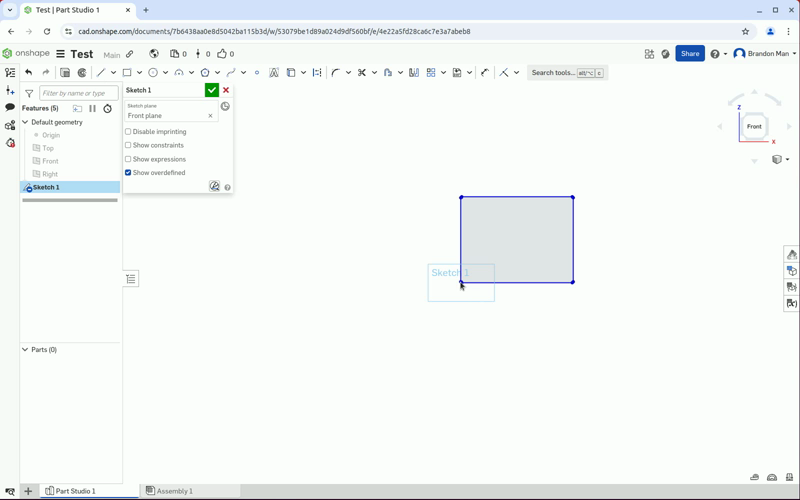
mouse_move(482, 219)
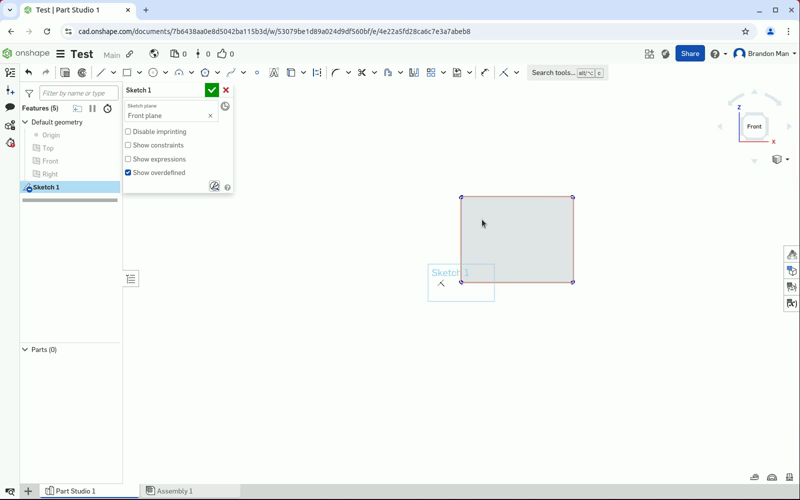
click(482, 219)
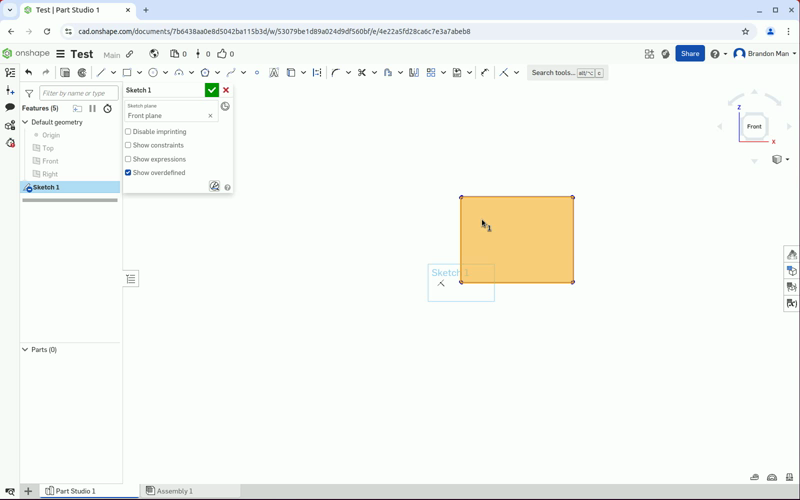
mouse_move(73, 352)
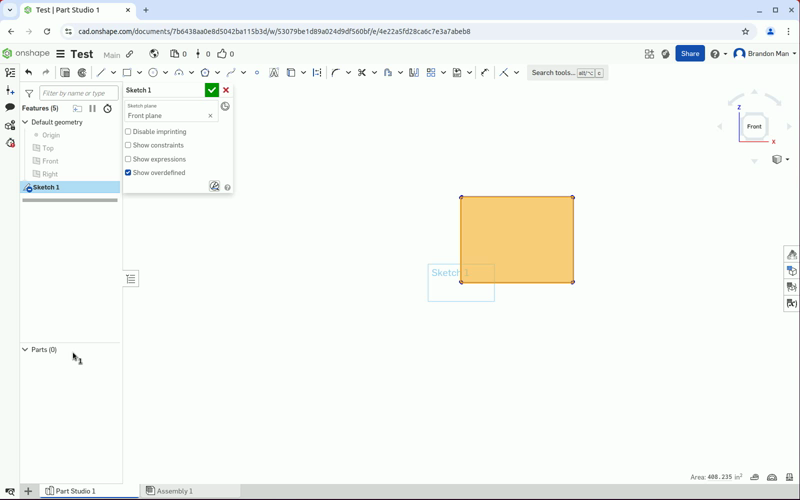
key(shift+y)
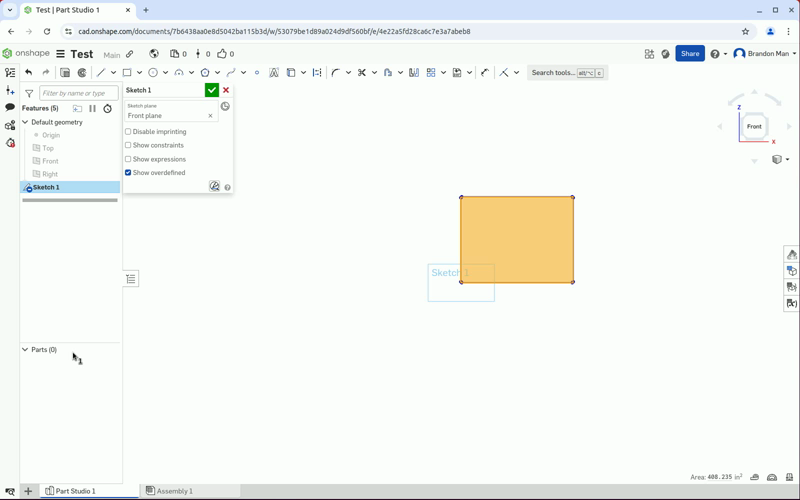
key(shift+e)
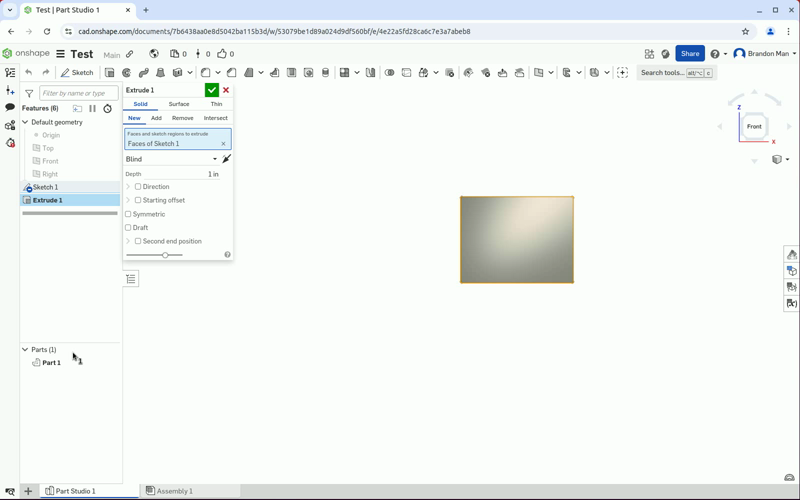
mouse_move(143, 106)
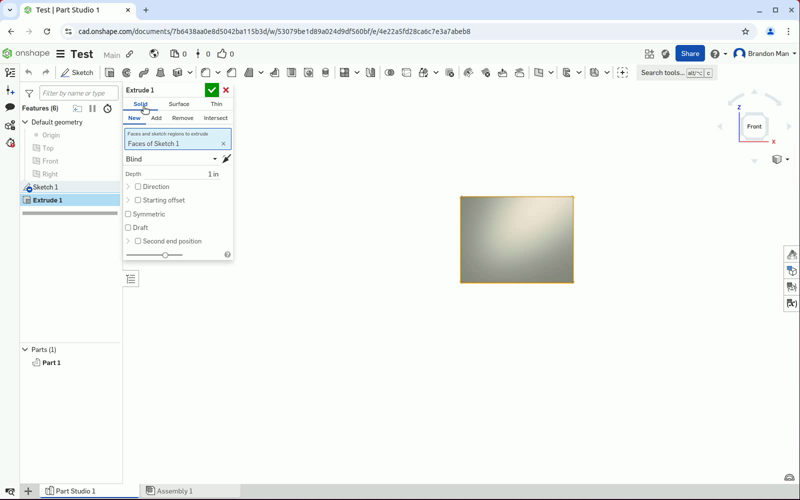
click(143, 106)
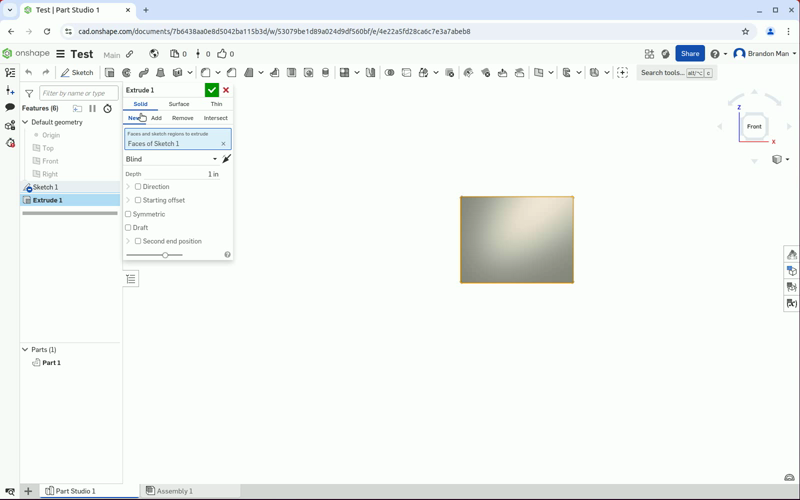
mouse_move(137, 120)
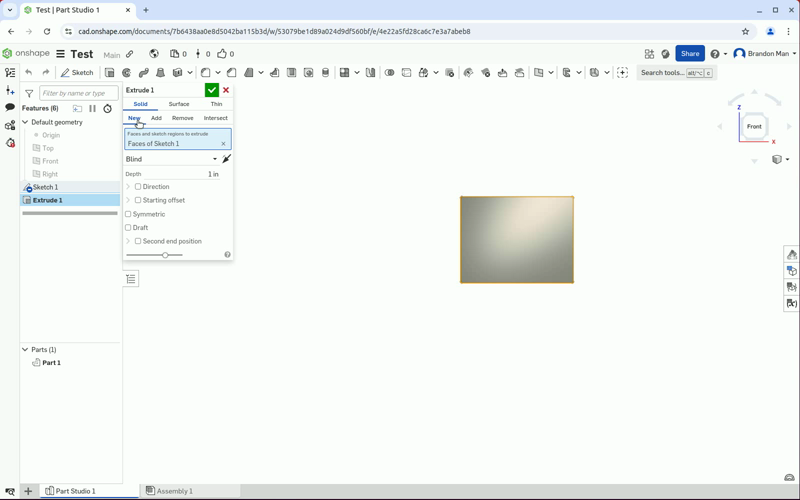
click(137, 120)
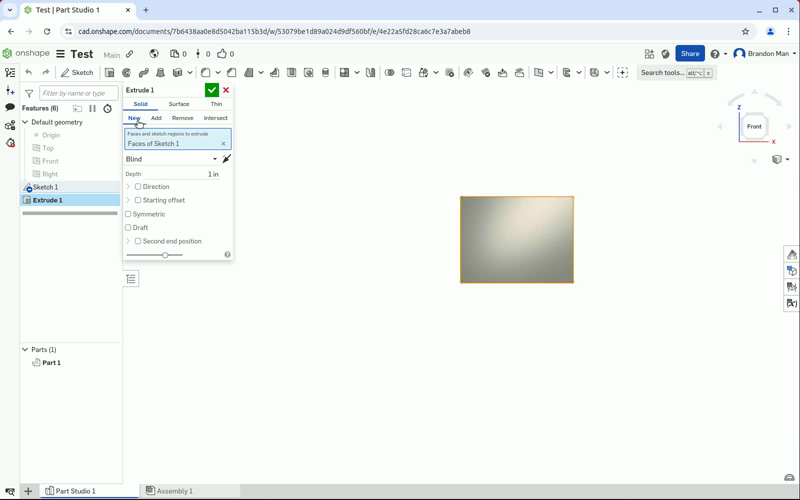
key(tab, 4)
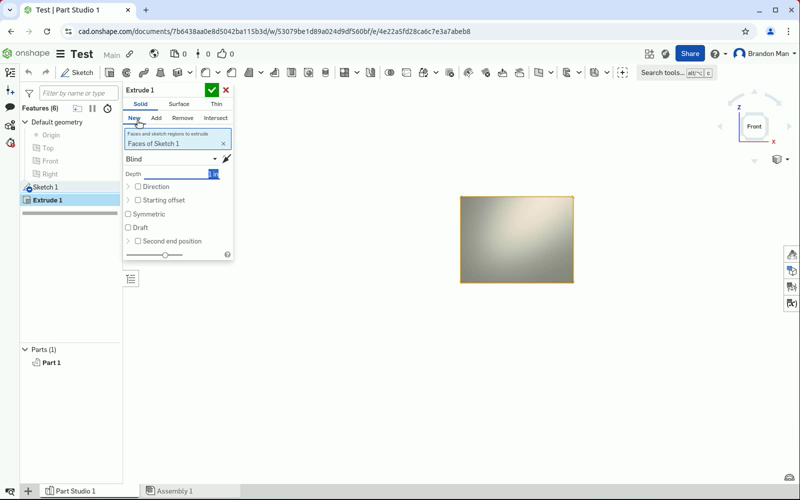
text(1.444)
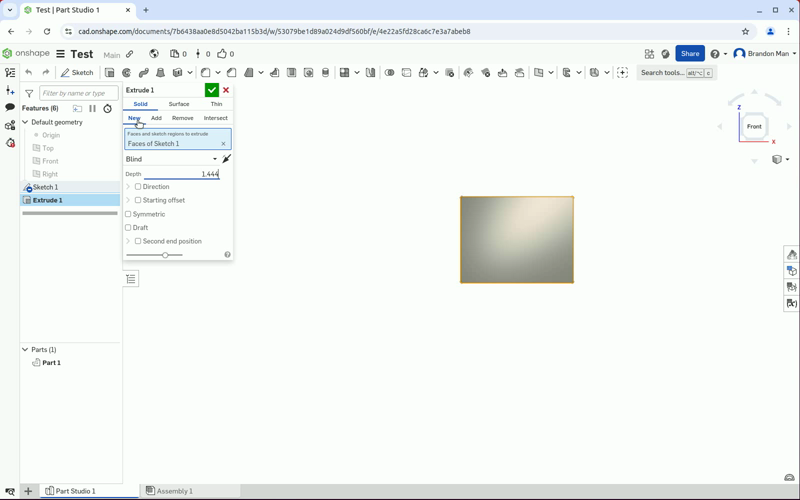
key(enter)
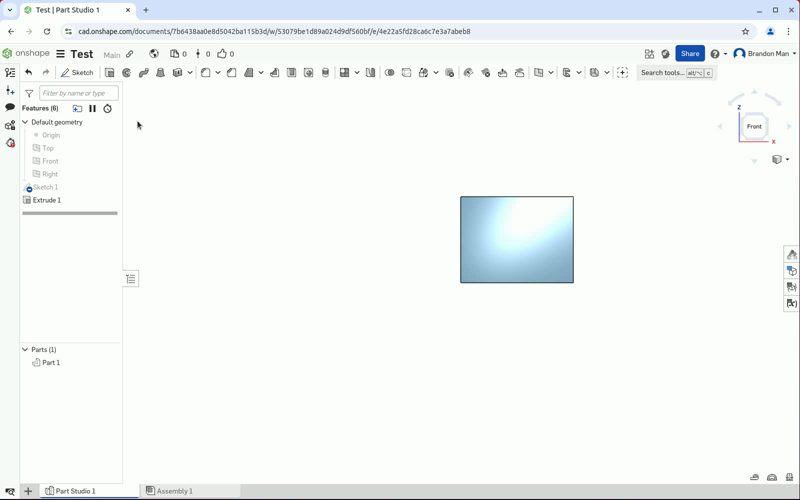
key(shift+h)
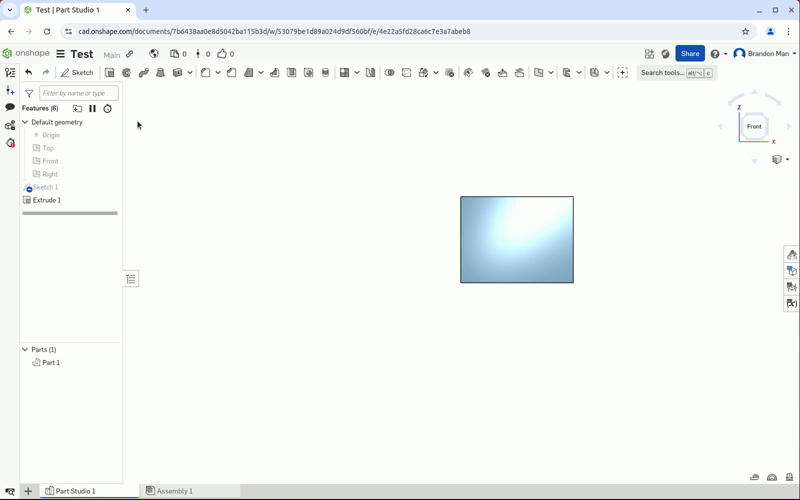
key(shift+h)
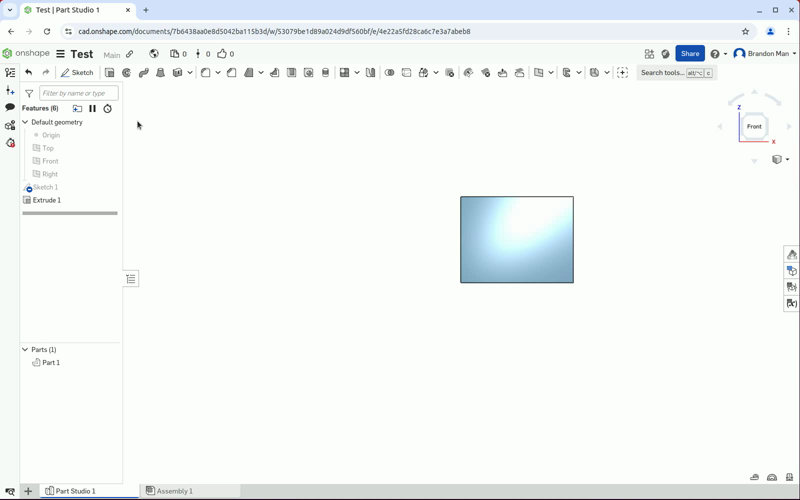
mouse_move(73, 189)
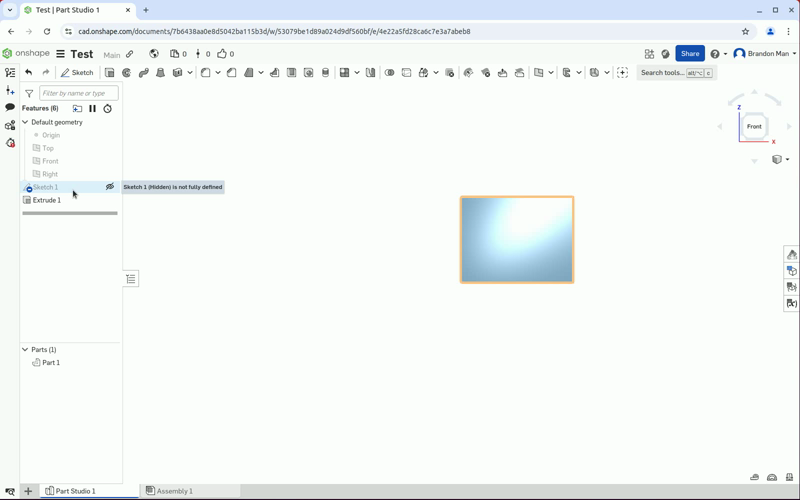
click(73, 189)
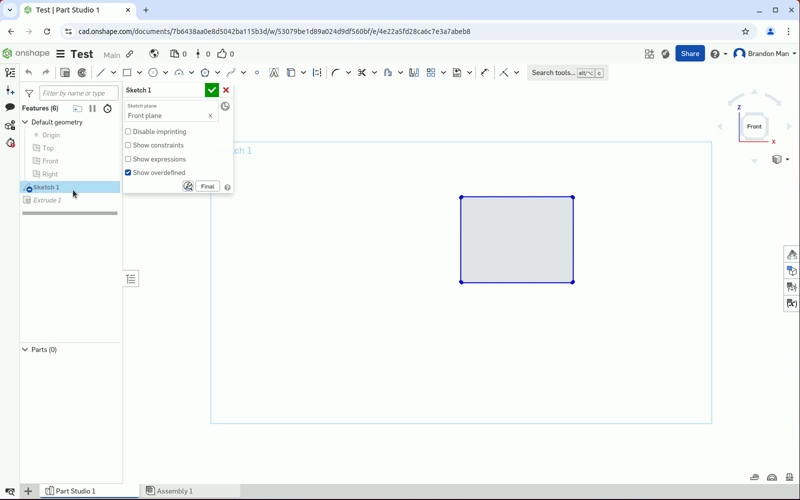
mouse_move(229, 92)
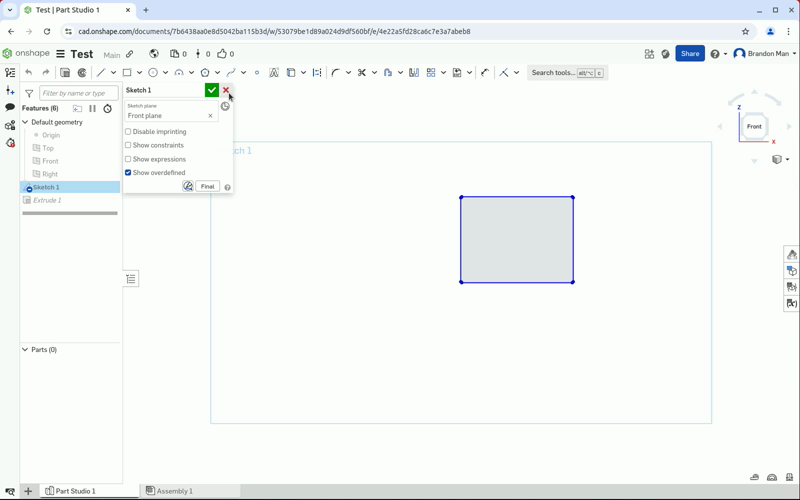
click(229, 92)
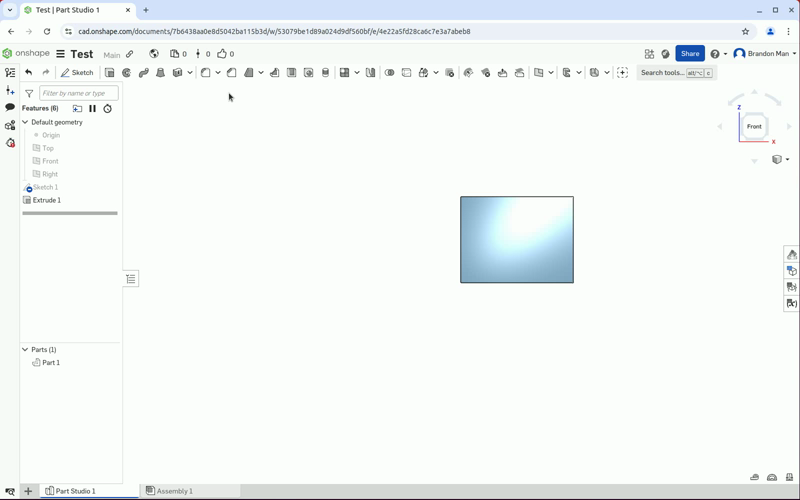
mouse_move(541, 75)
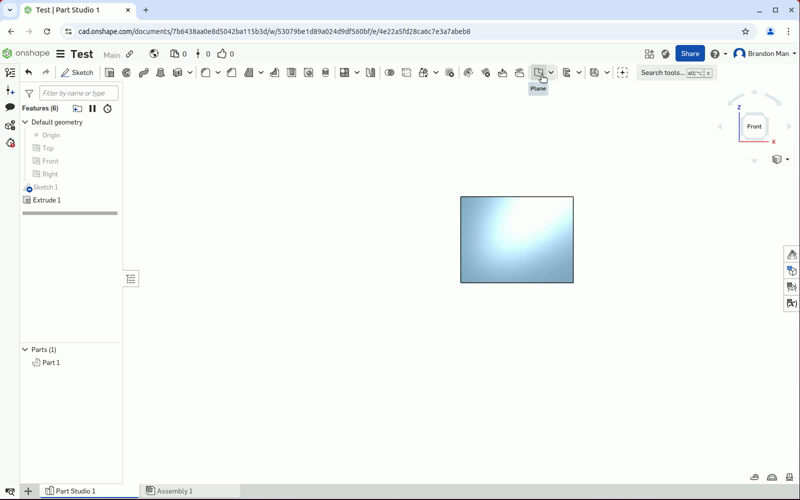
click(541, 75)
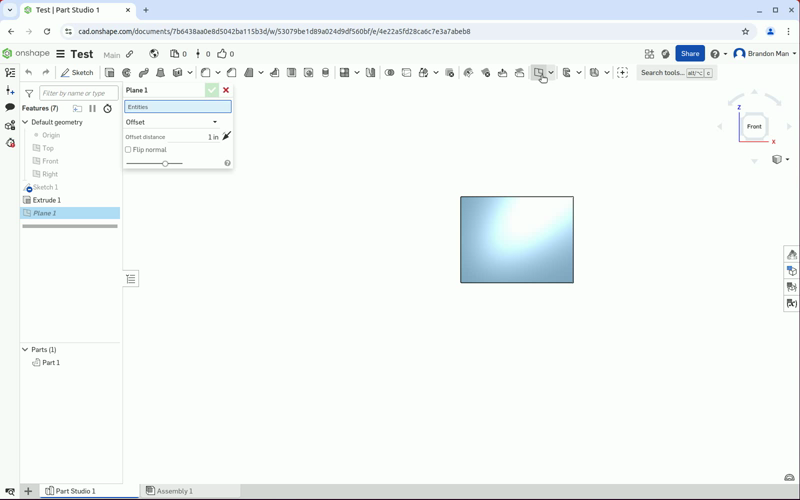
mouse_move(73, 163)
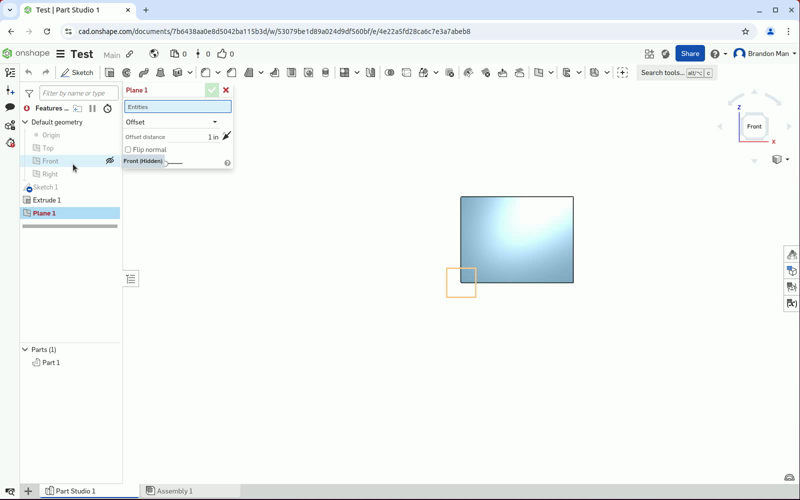
click(73, 163)
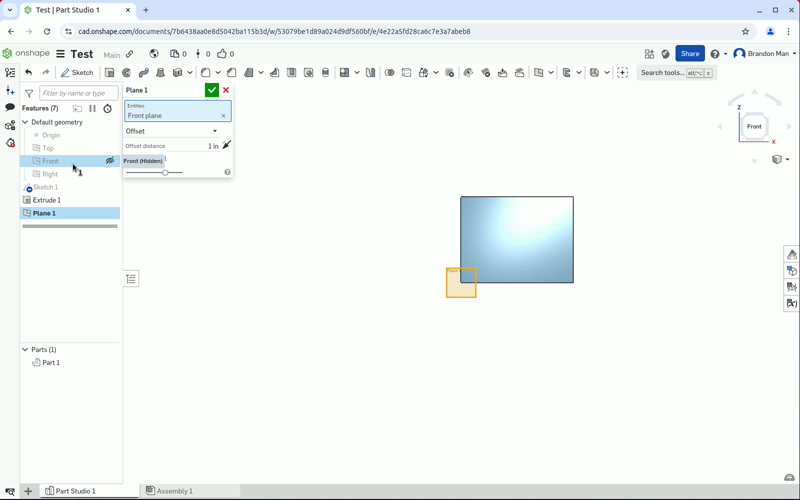
key(tab, 2)
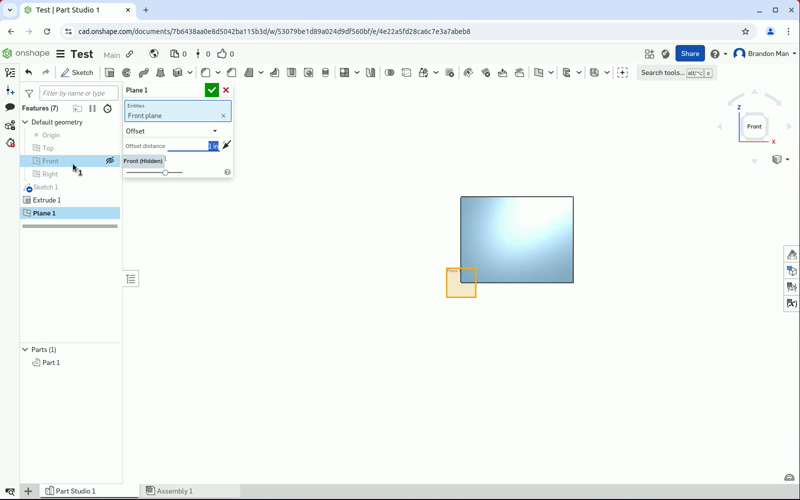
text(1.448)
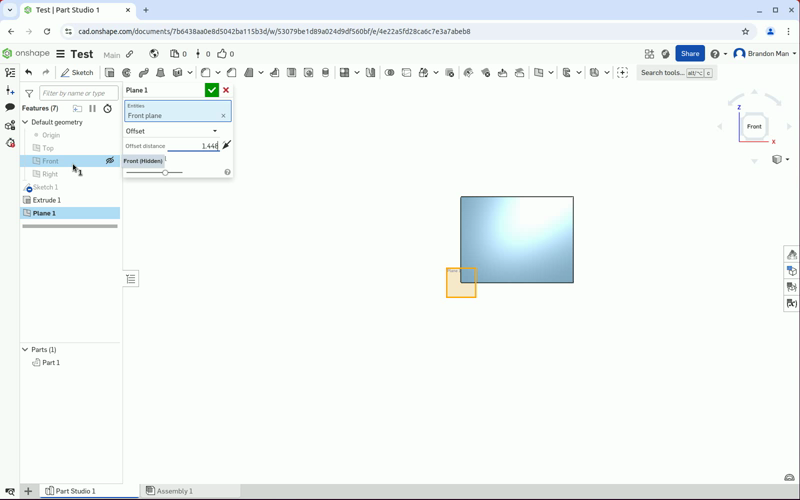
key(enter, 2)
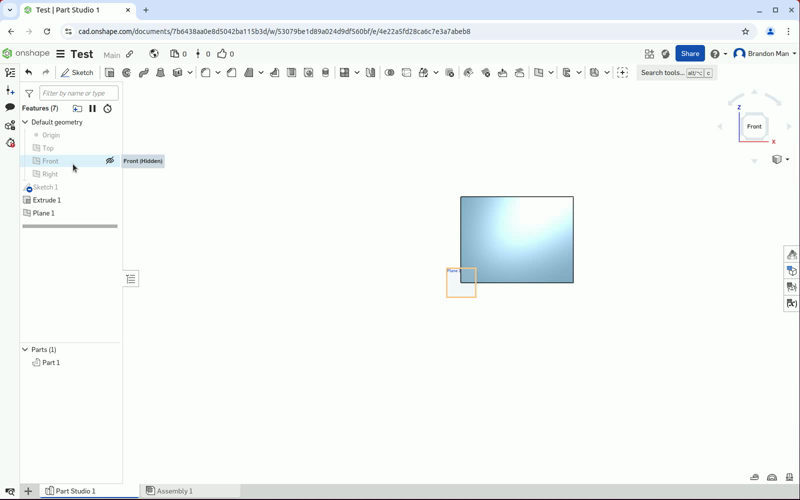
key(shift+s)
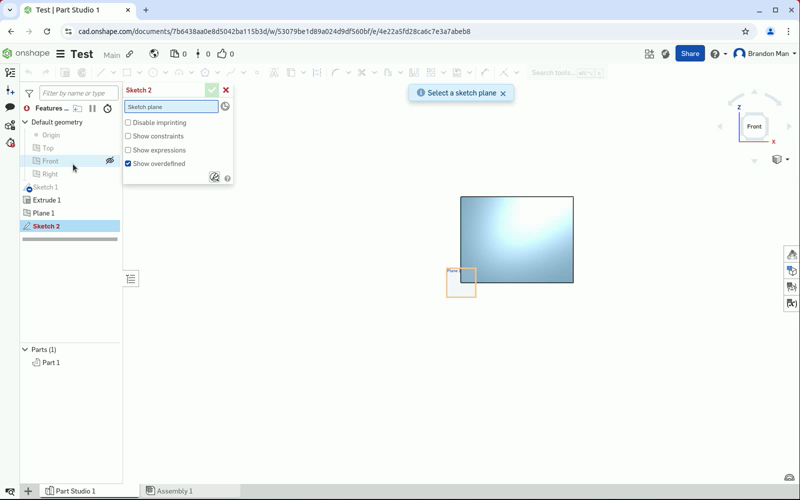
mouse_move(73, 215)
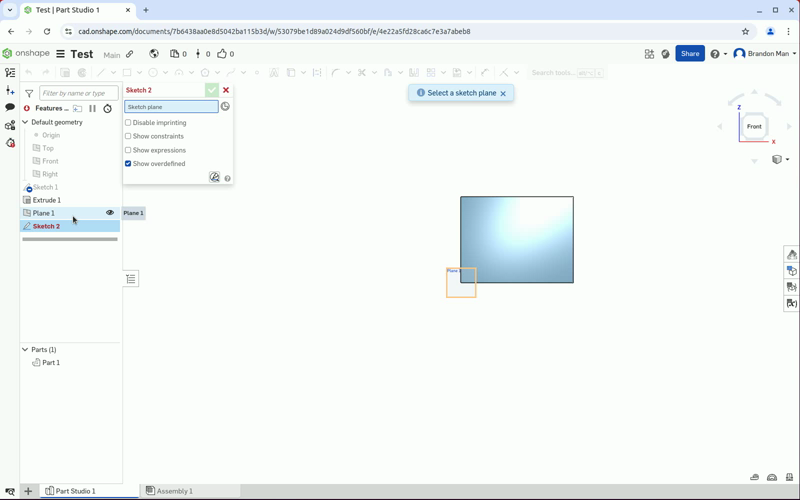
click(73, 215)
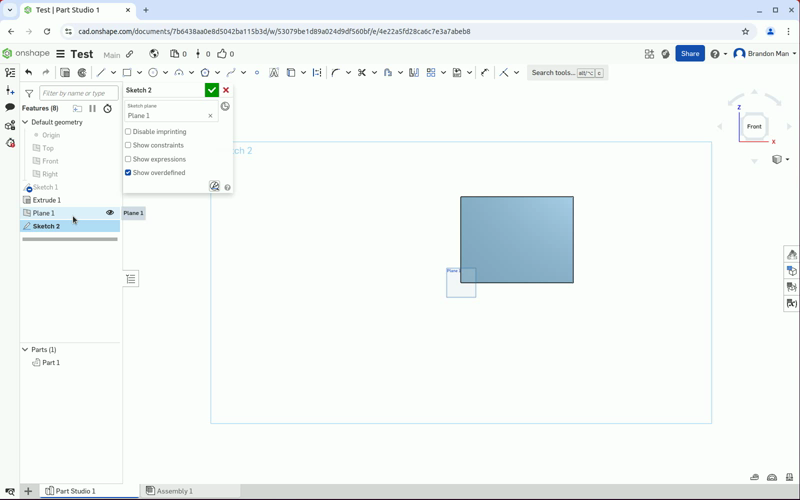
mouse_move(73, 352)
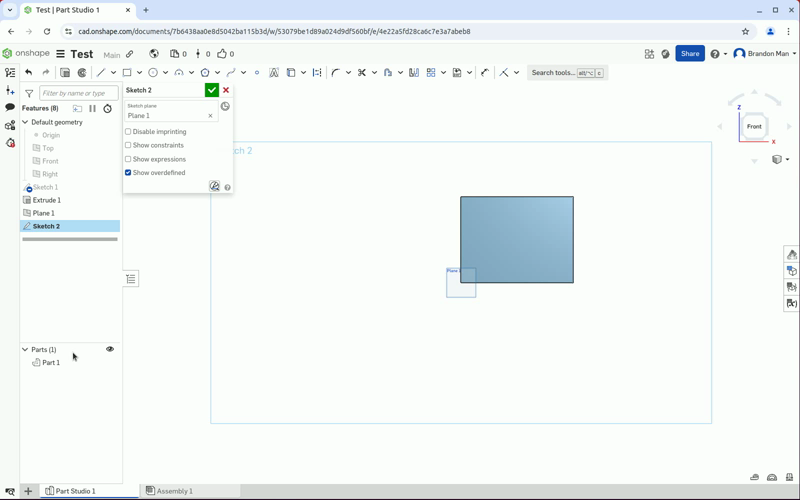
key(y)
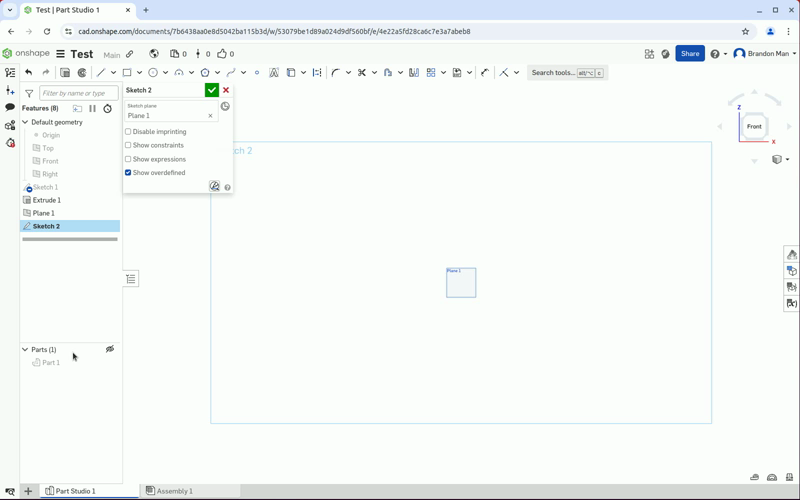
key(l)
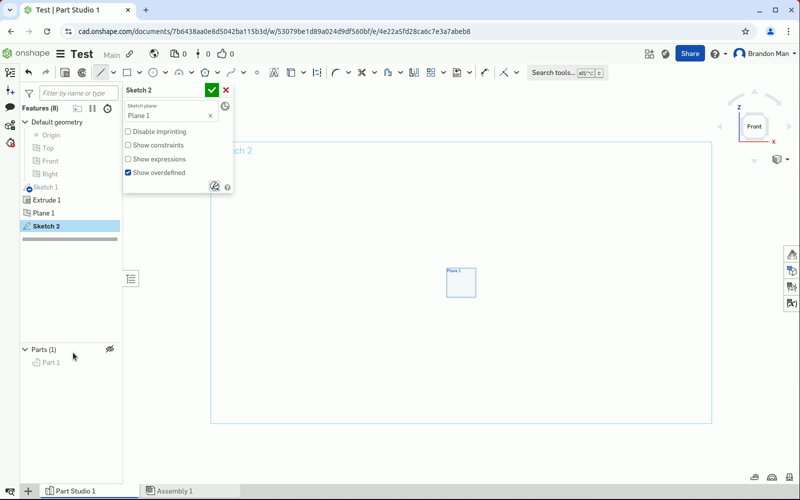
key_down(shift)
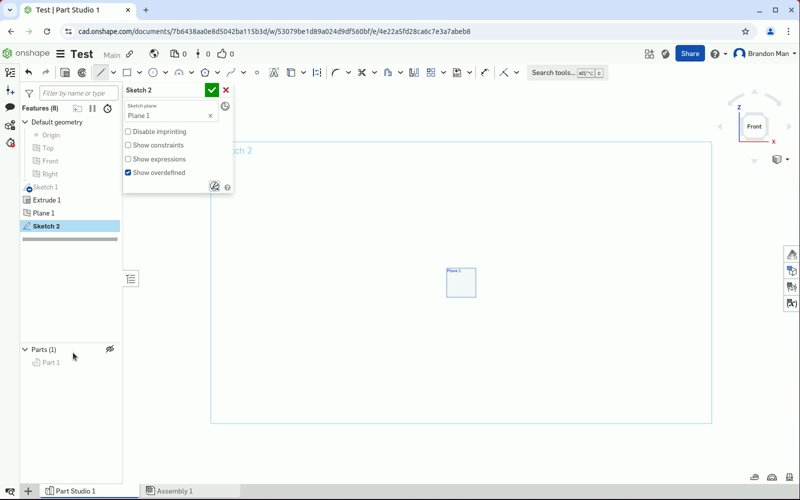
mouse_move(461, 281)
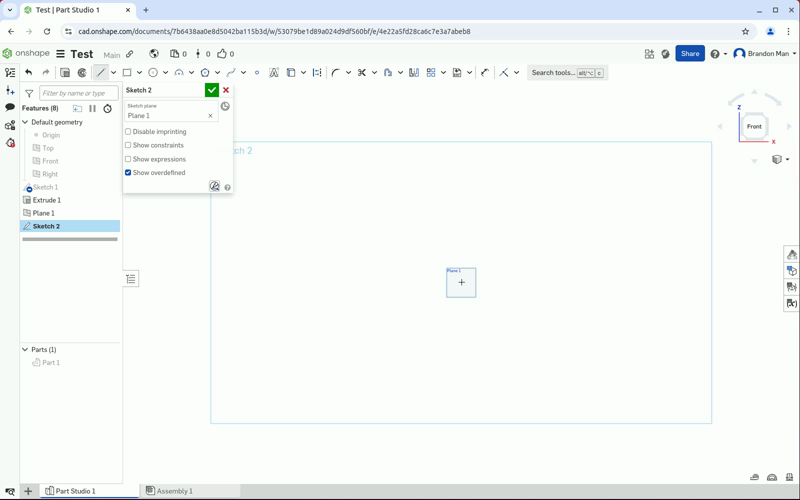
click(461, 281)
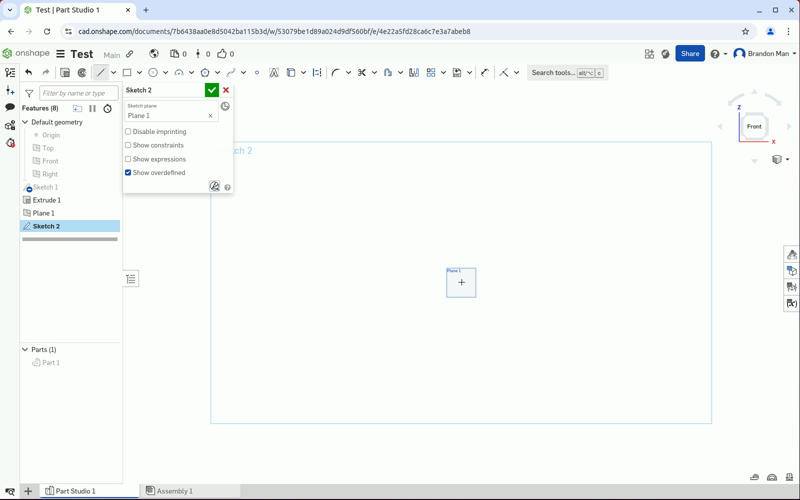
key_up(shift)
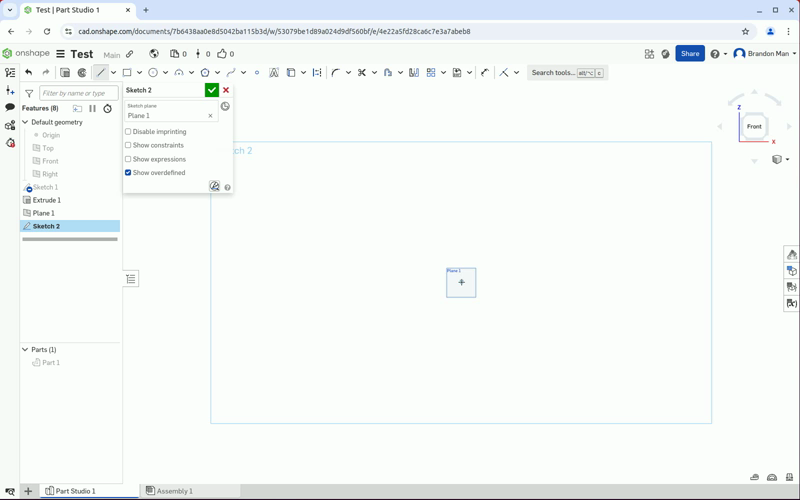
key_down(shift)
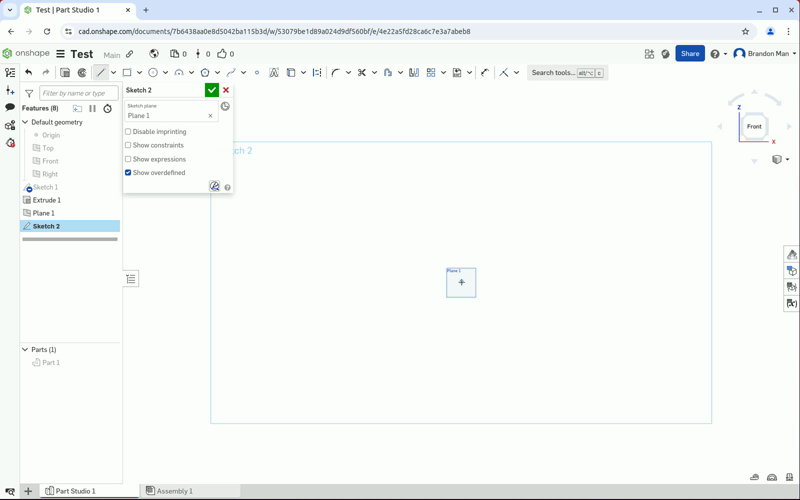
mouse_move(492, 281)
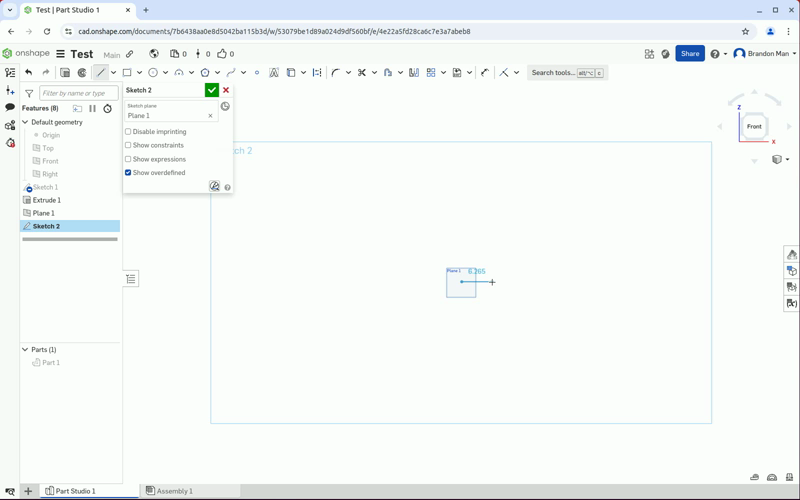
mouse_move(477, 281)
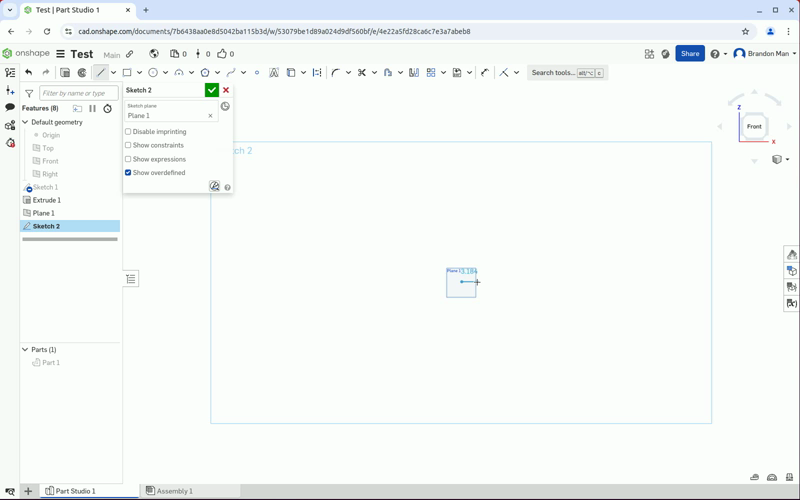
click(477, 281)
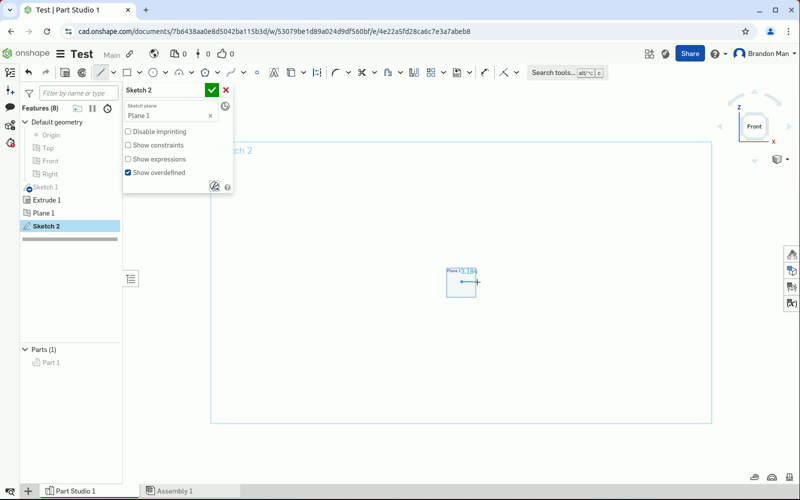
key_up(shift)
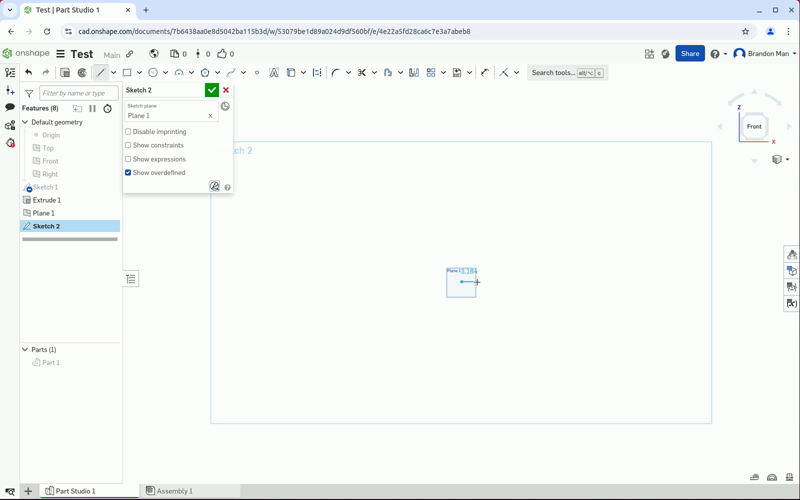
key_down(shift)
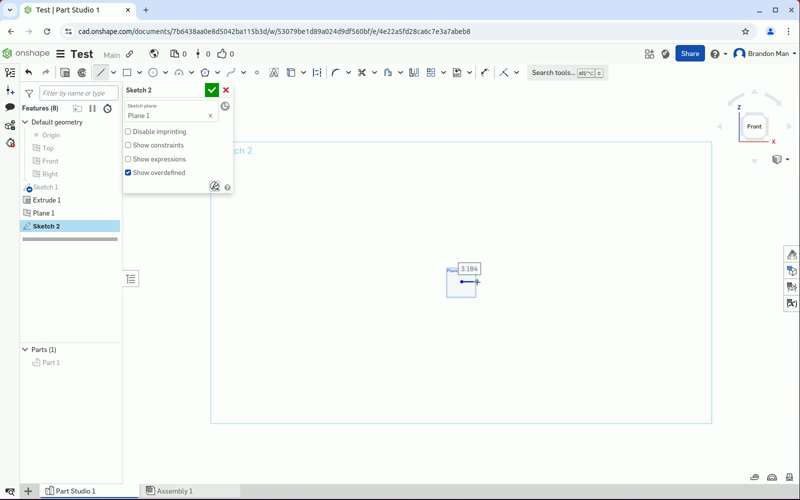
mouse_move(507, 281)
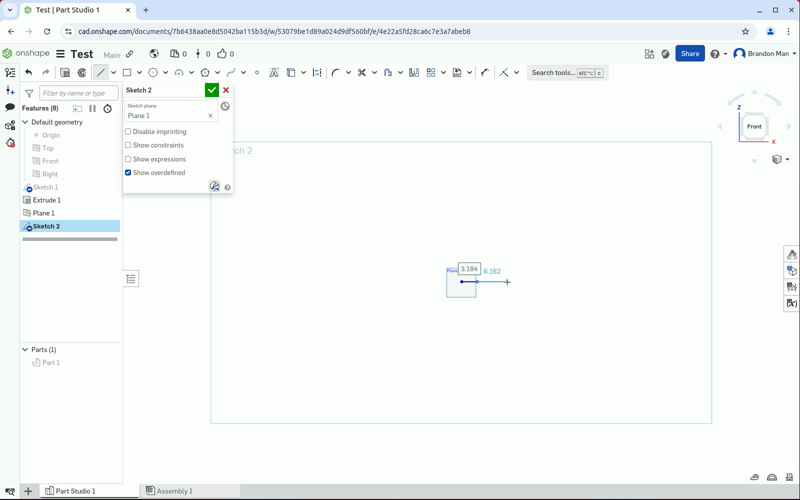
mouse_move(477, 274)
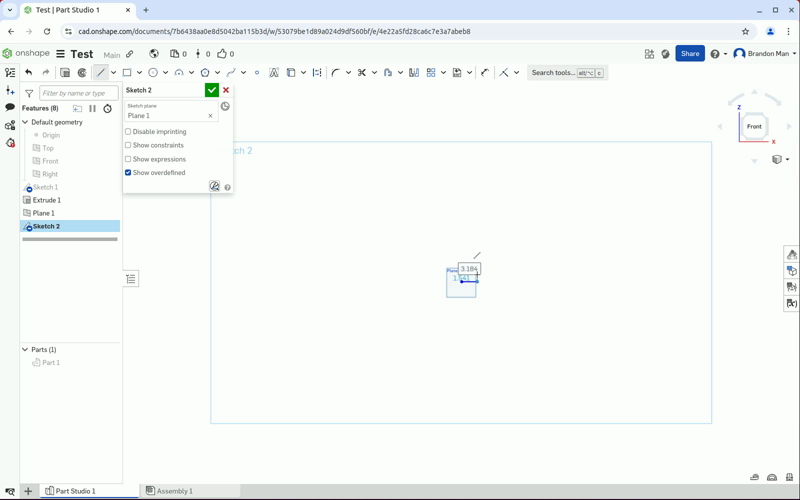
click(477, 274)
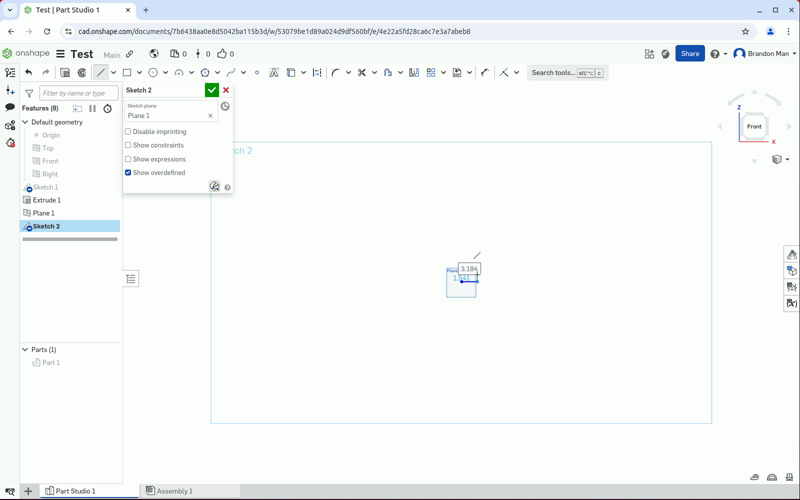
key_up(shift)
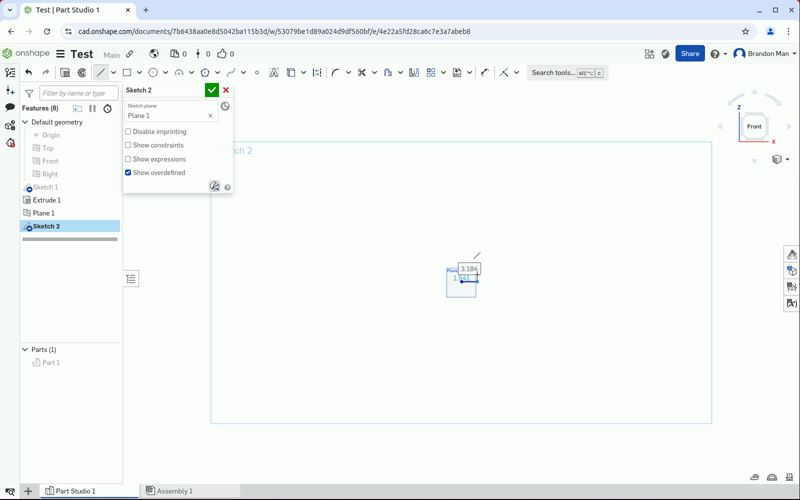
key_down(shift)
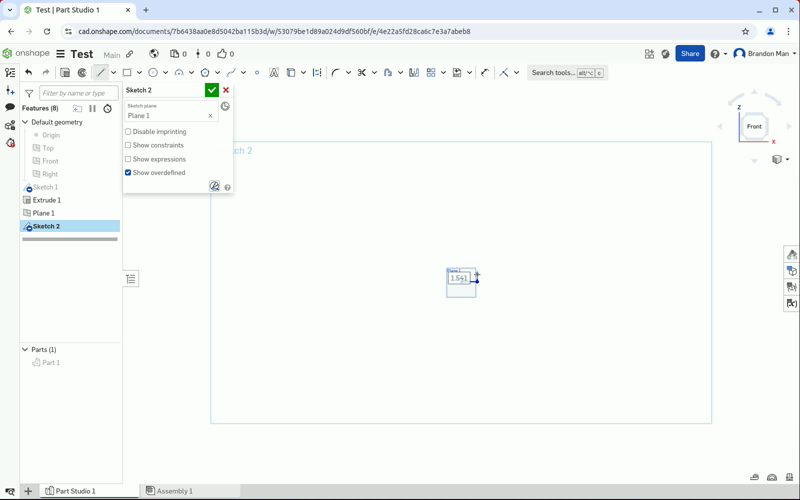
mouse_move(507, 274)
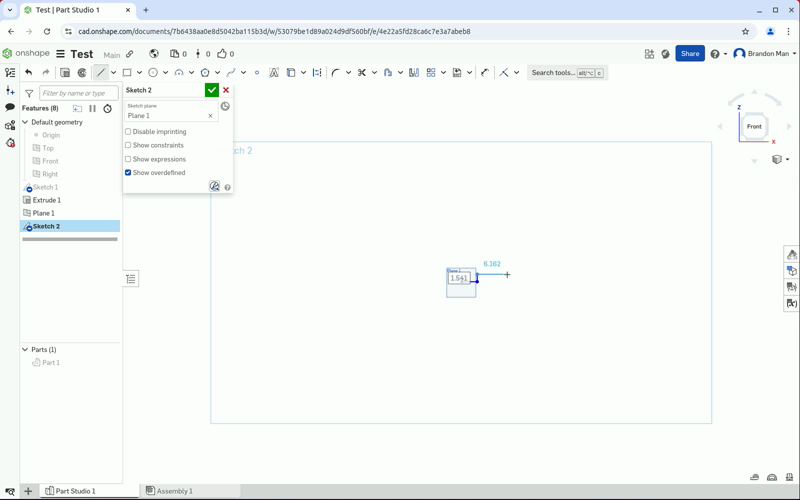
mouse_move(461, 274)
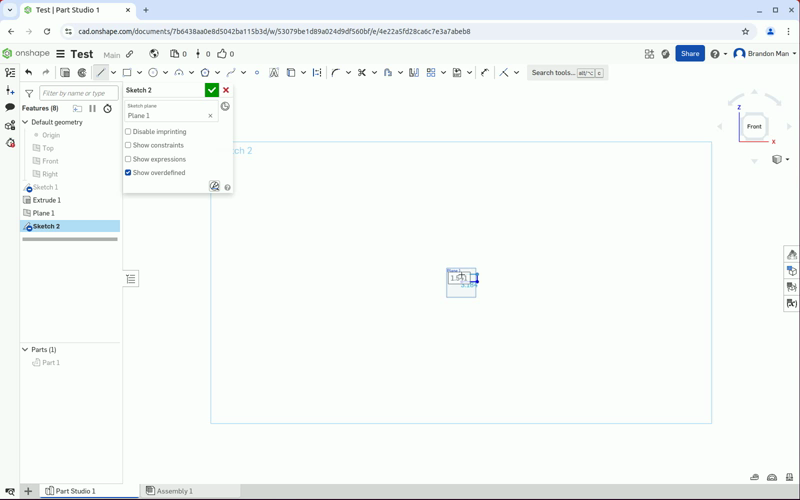
click(461, 274)
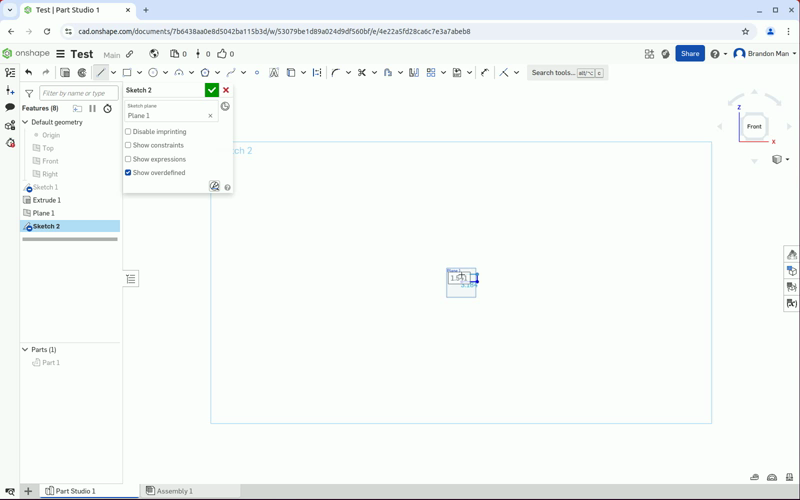
key_up(shift)
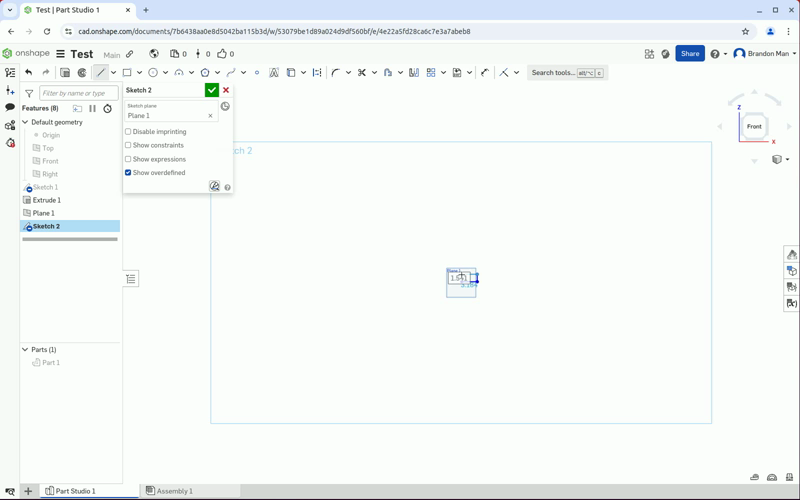
mouse_move(492, 274)
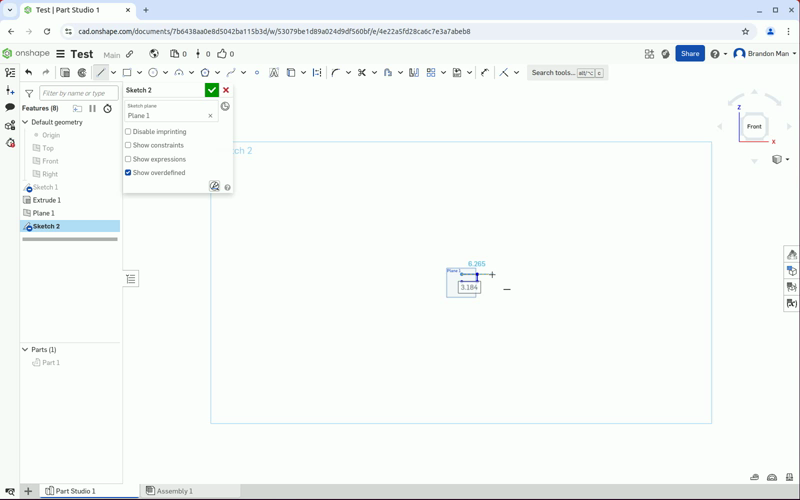
key_down(shift)
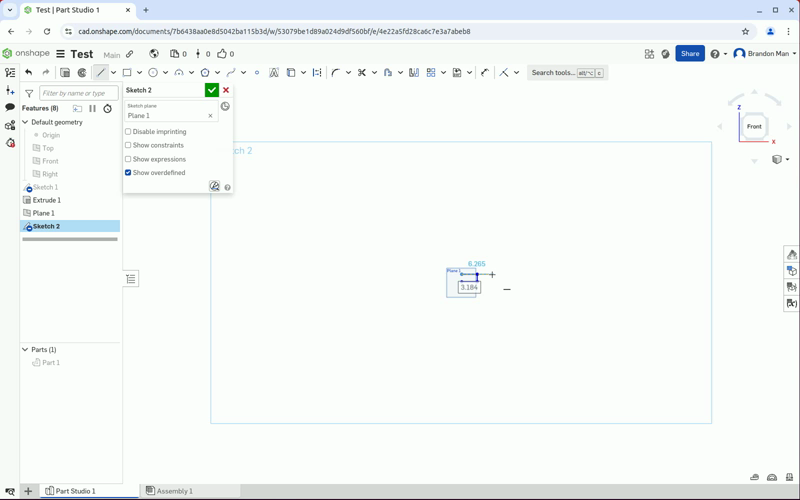
mouse_move(461, 281)
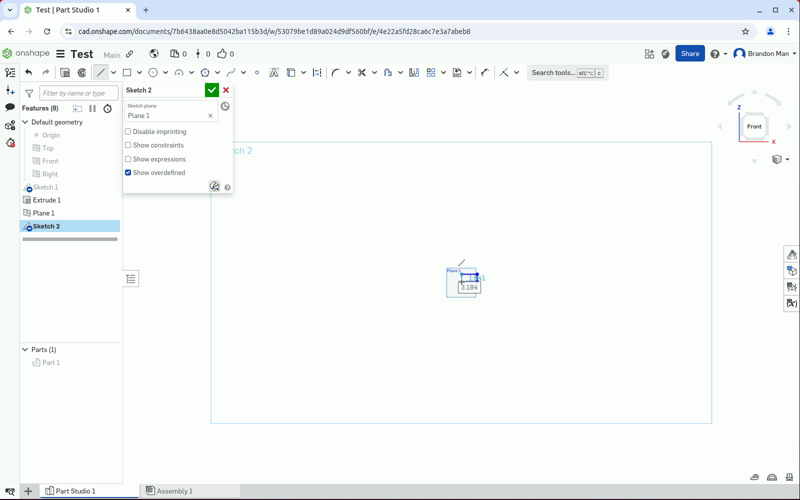
key_up(shift)
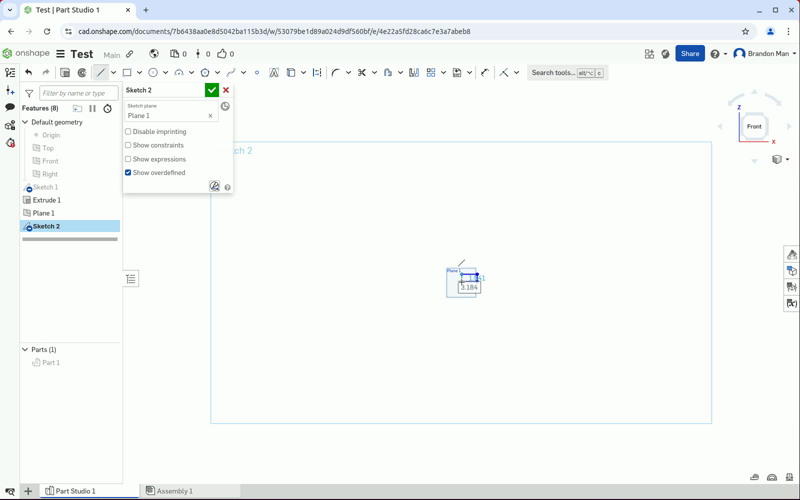
click(461, 281)
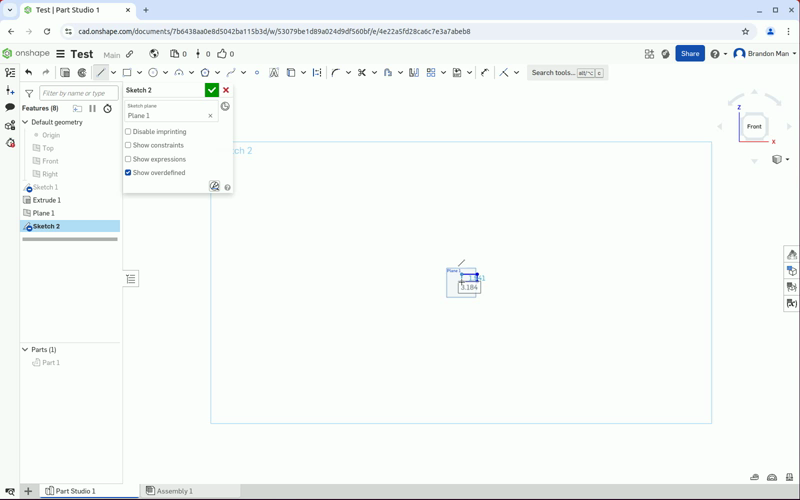
key(esc)
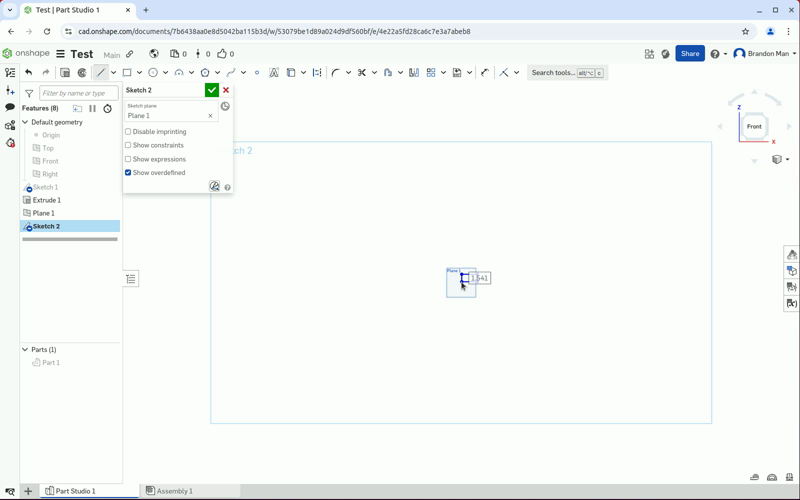
mouse_move(474, 278)
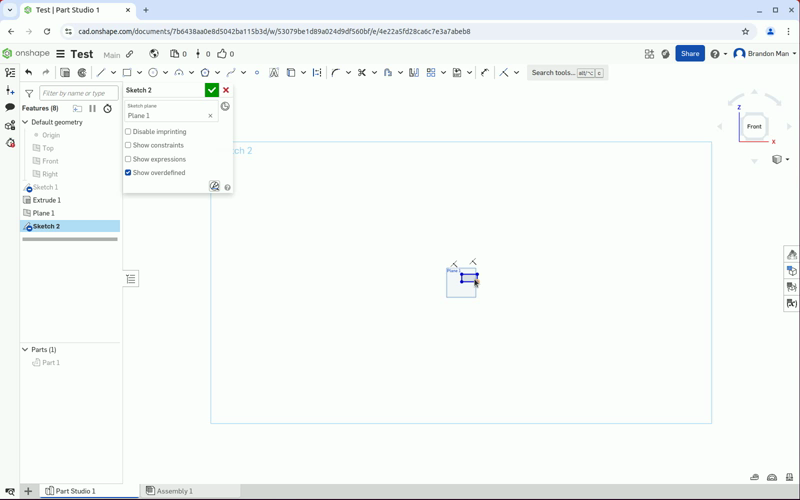
scroll(6)
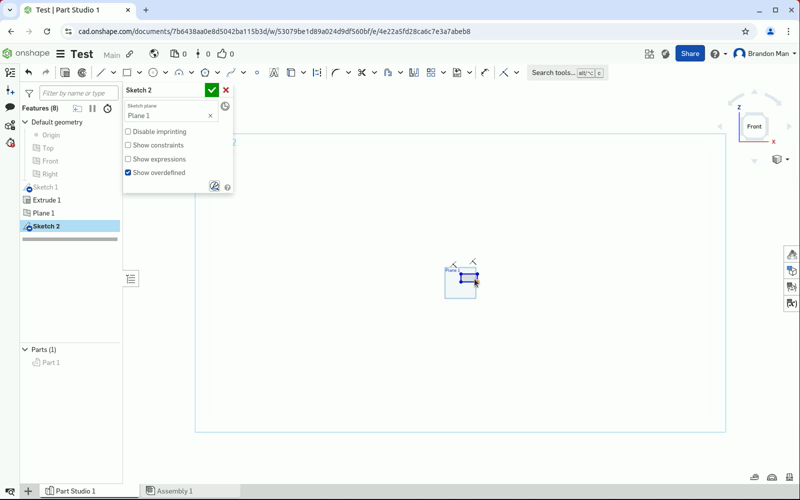
scroll(6)
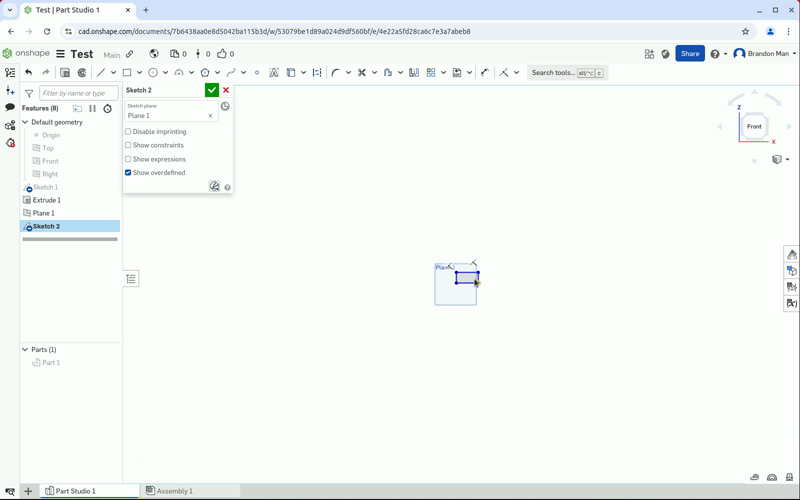
scroll(6)
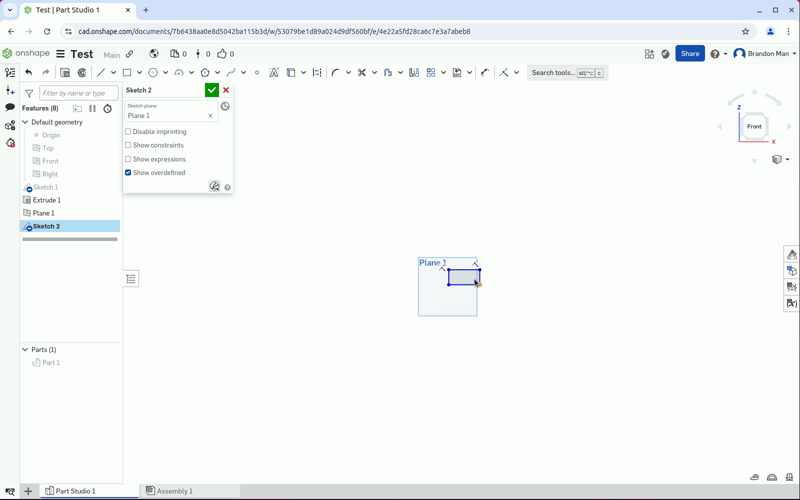
scroll(6)
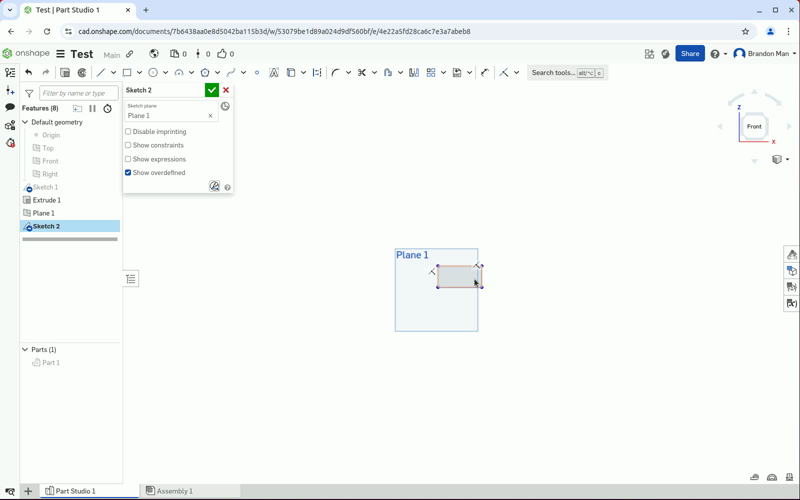
scroll(6)
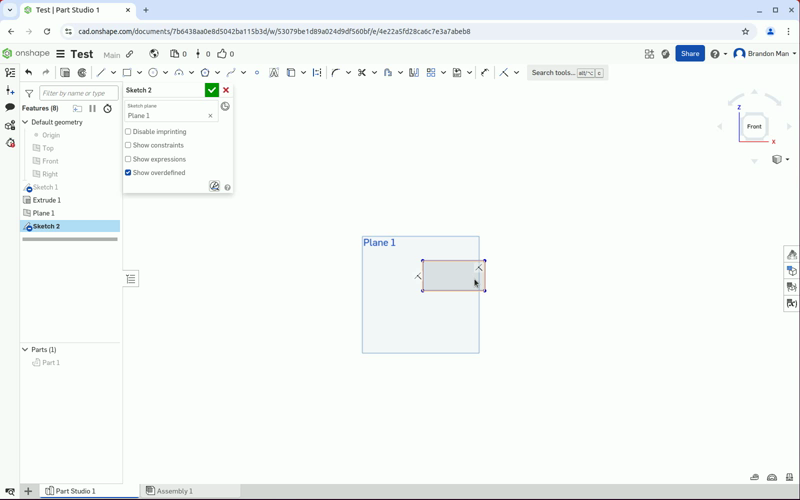
scroll(6)
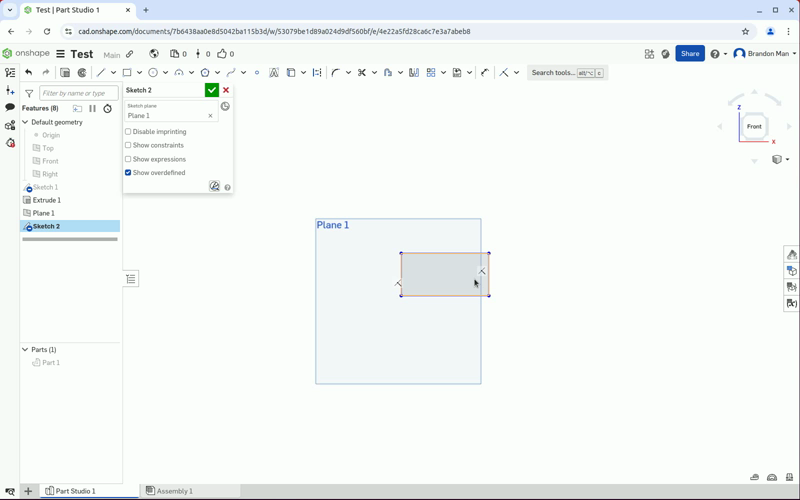
scroll(6)
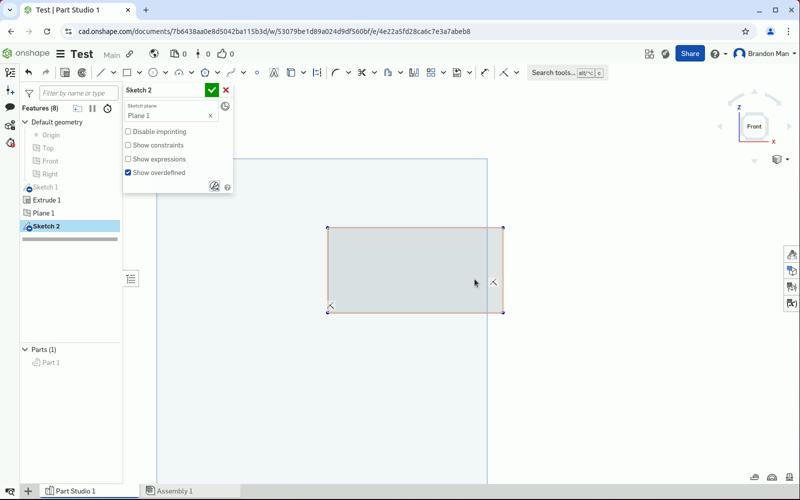
click(474, 278)
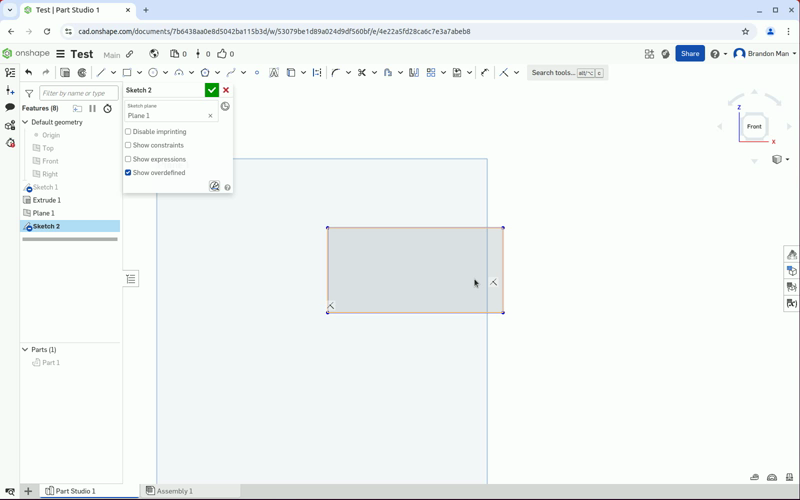
scroll(-6)
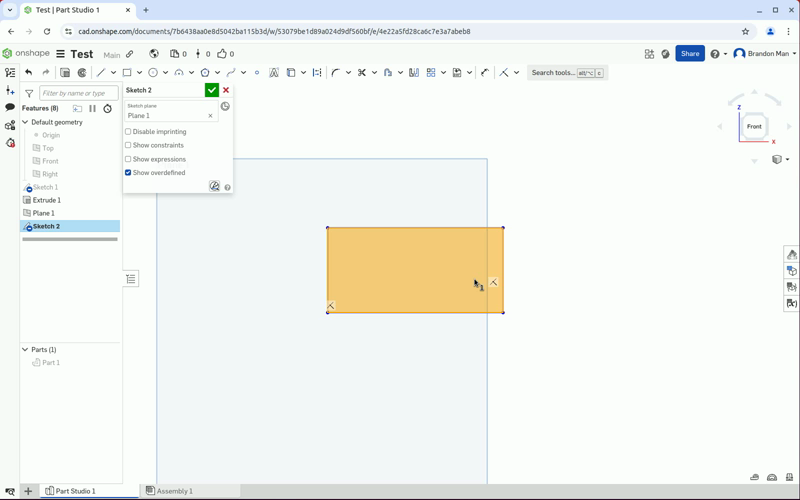
scroll(-6)
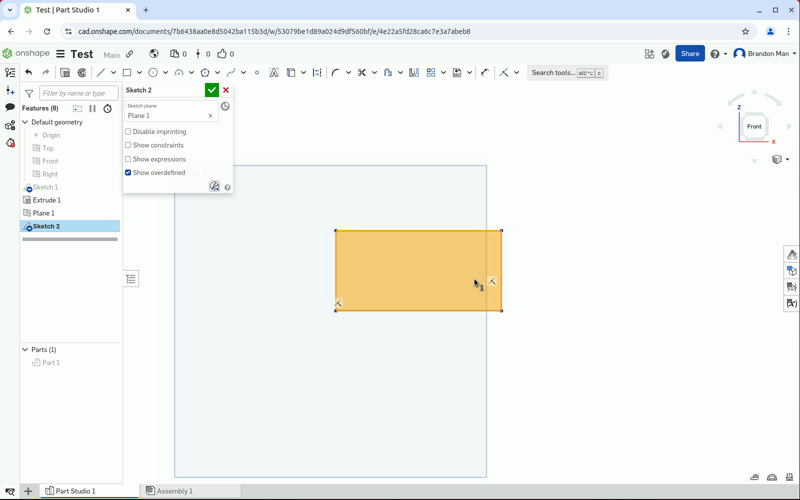
scroll(-6)
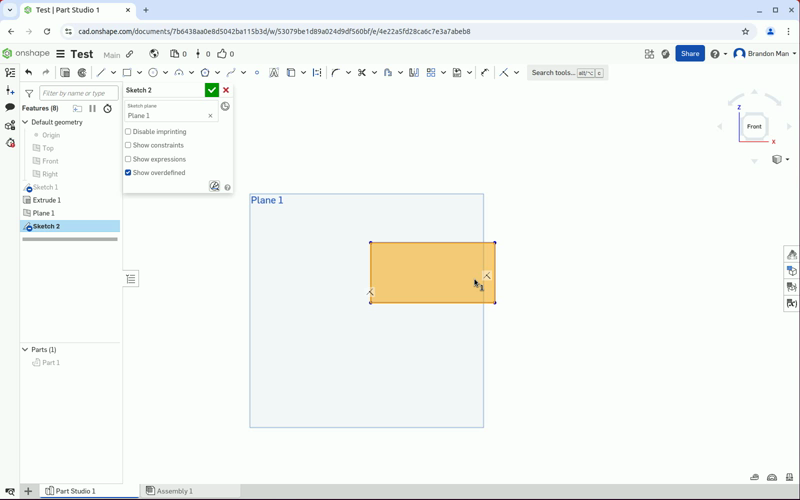
scroll(-6)
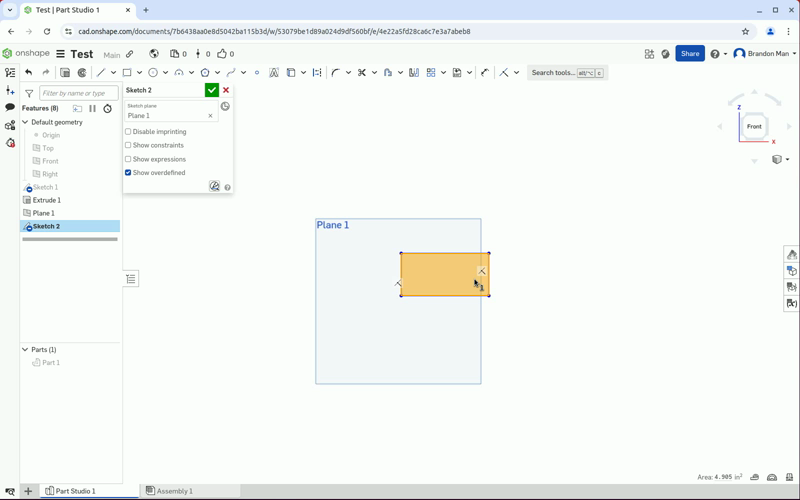
scroll(-6)
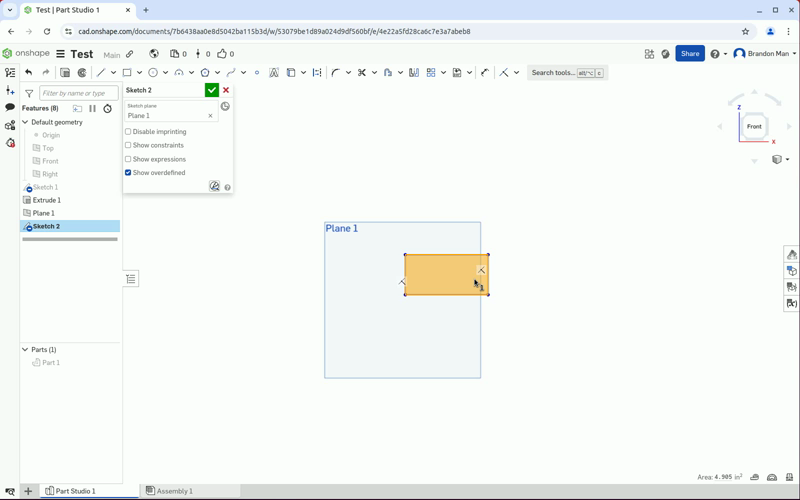
scroll(-6)
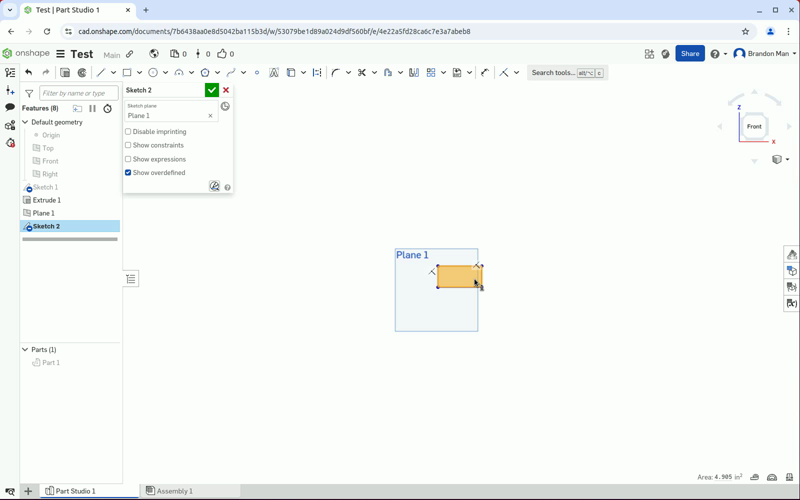
scroll(-6)
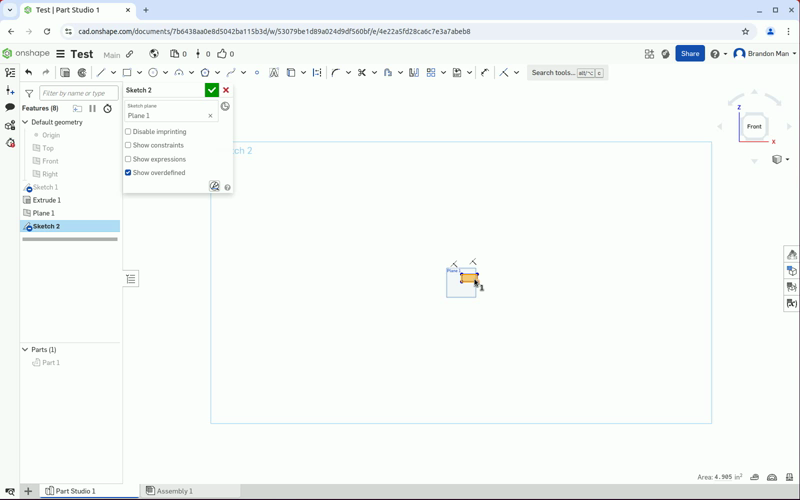
mouse_move(73, 352)
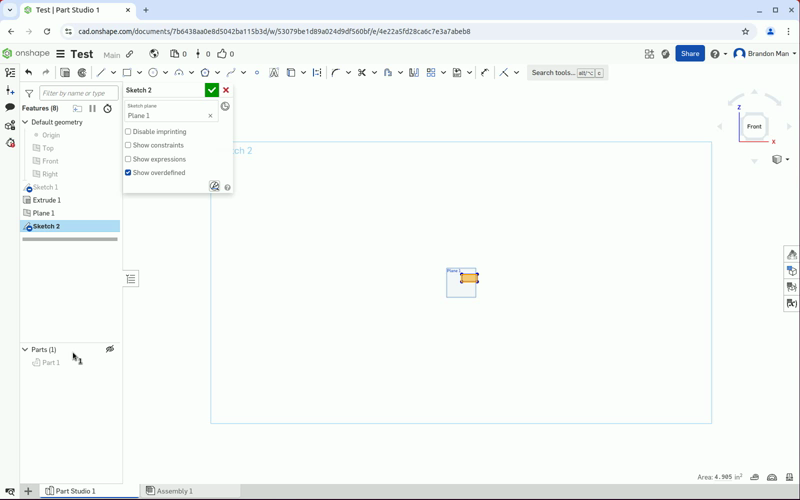
key(shift+y)
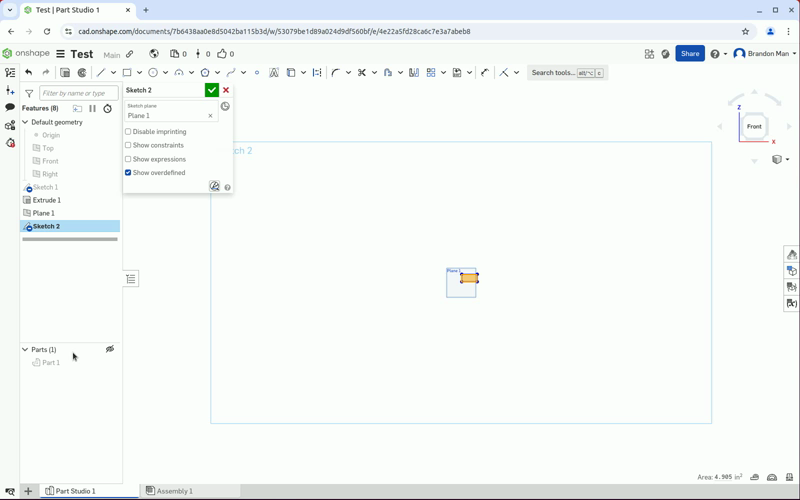
key(shift+e)
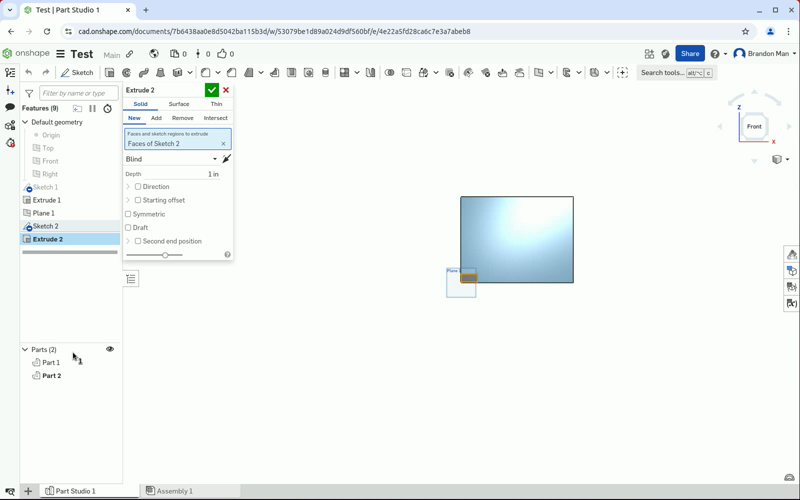
mouse_move(143, 106)
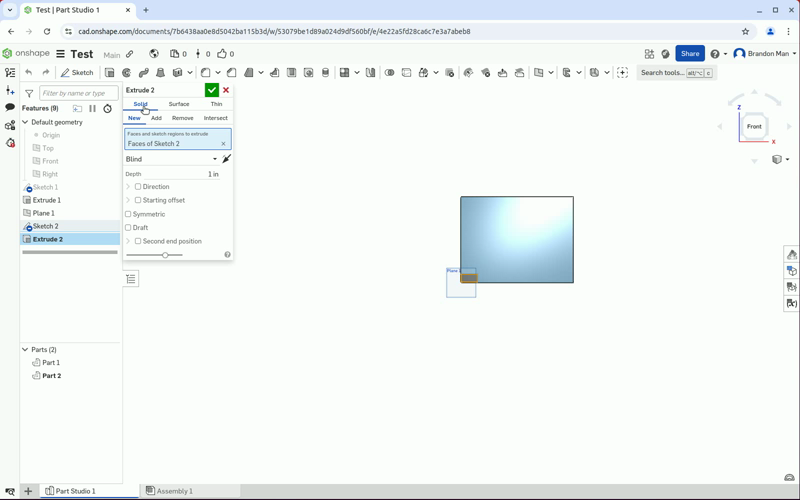
click(143, 106)
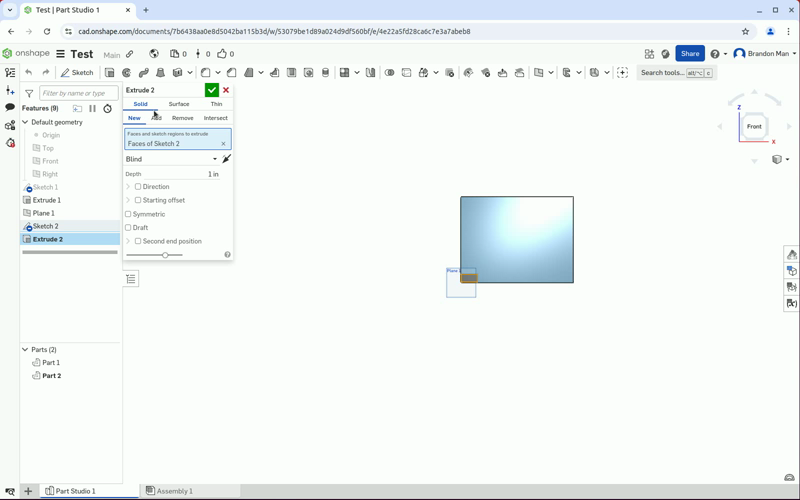
mouse_move(186, 120)
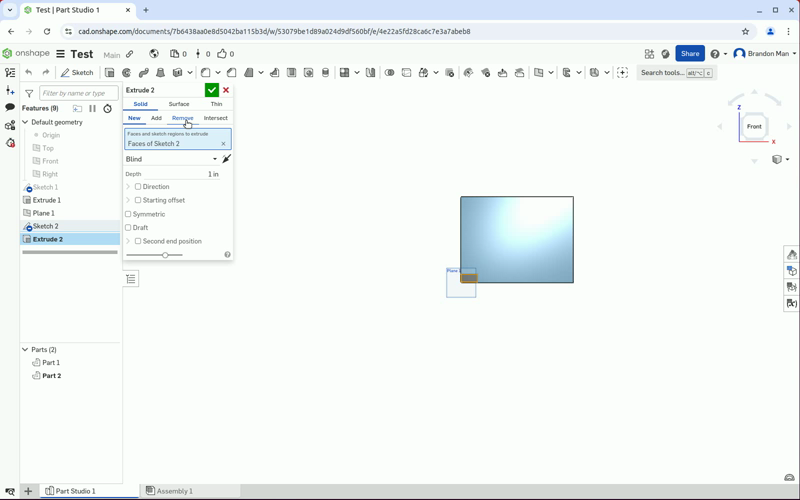
click(186, 120)
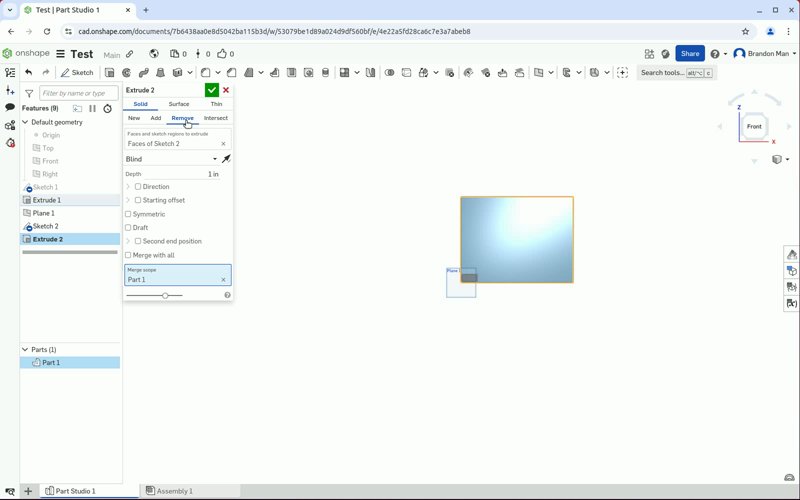
key(tab, 4)
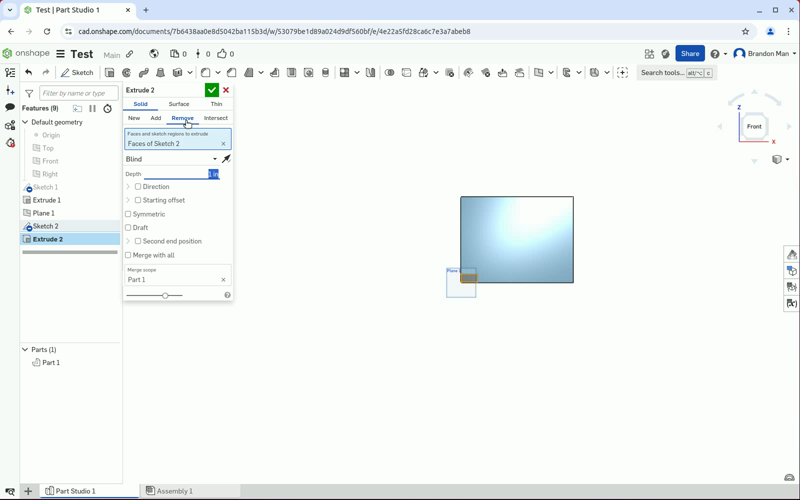
text(0.481)
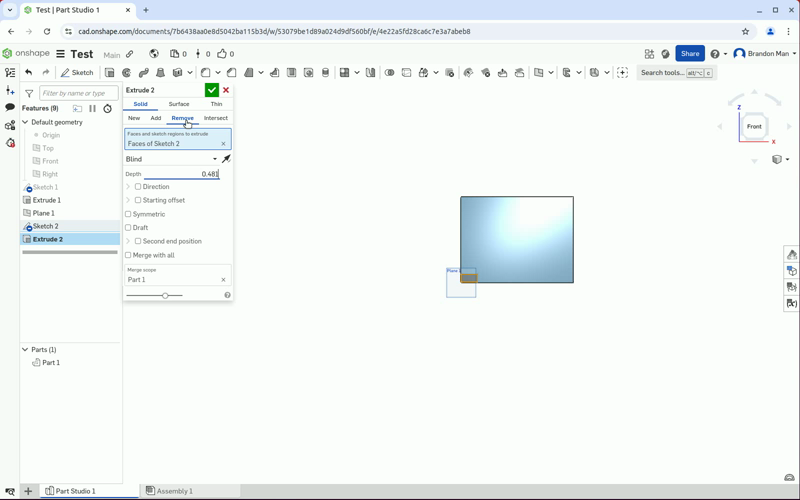
key(tab, 6)
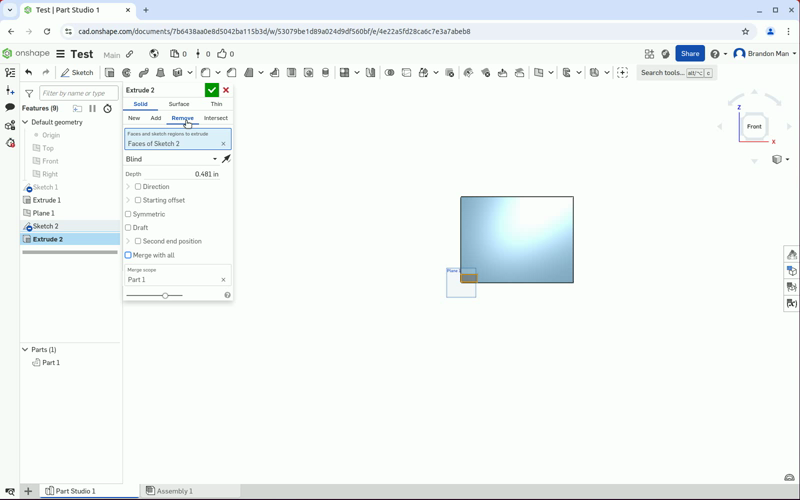
key(space)
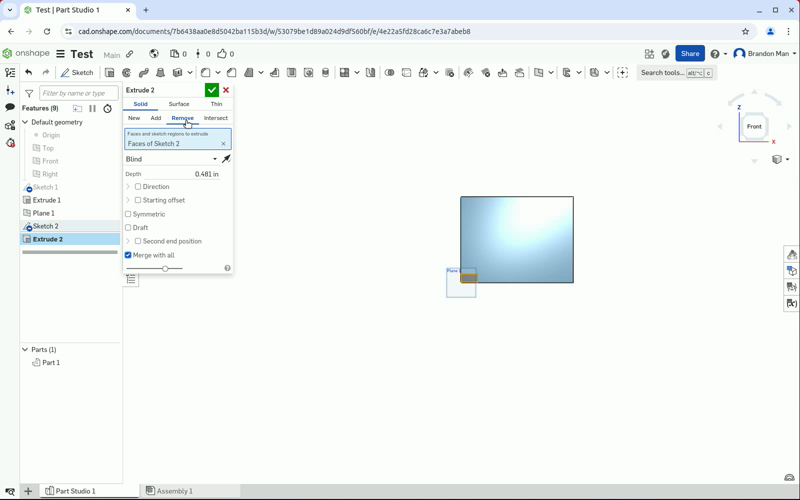
key(enter)
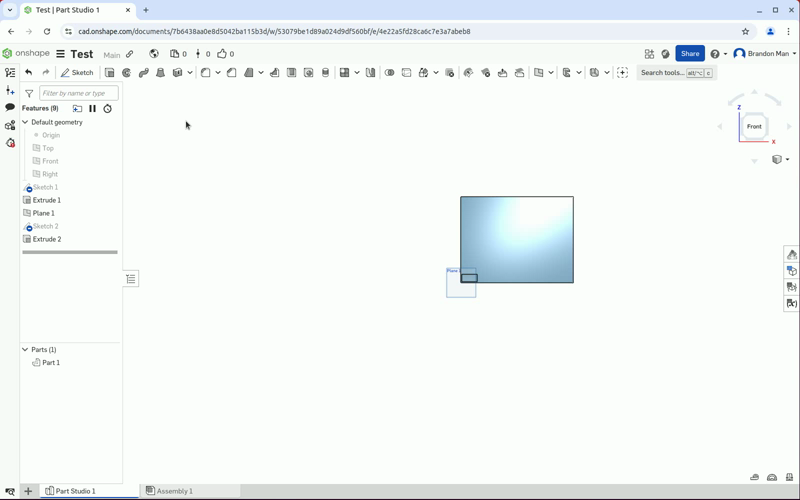
key(shift+h)
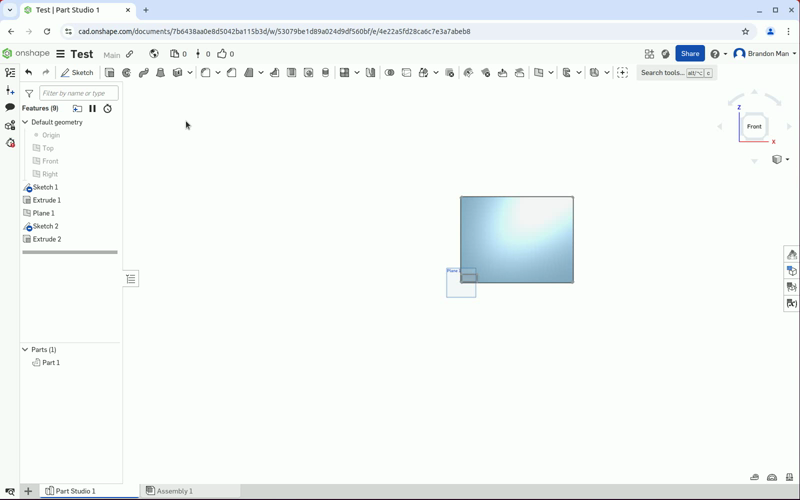
key(shift+h)
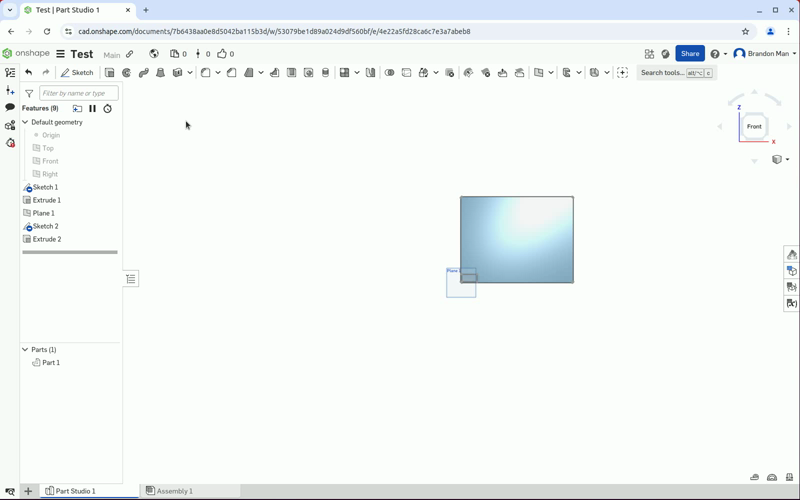
key(shift+7)
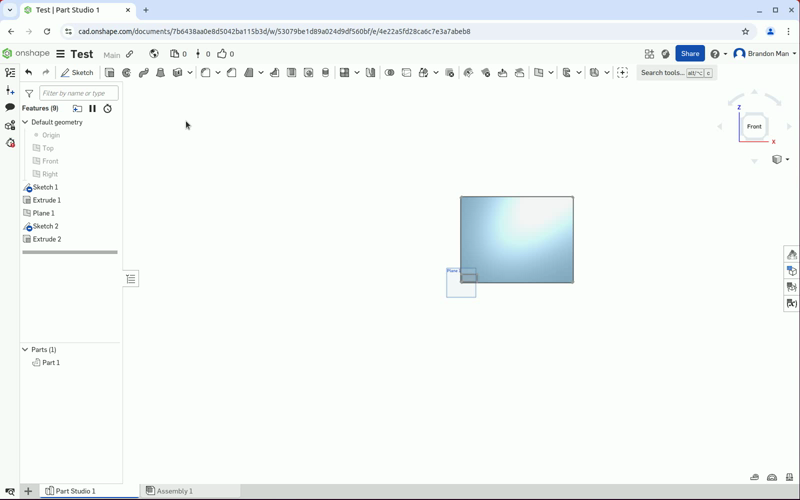
key(left, 2)
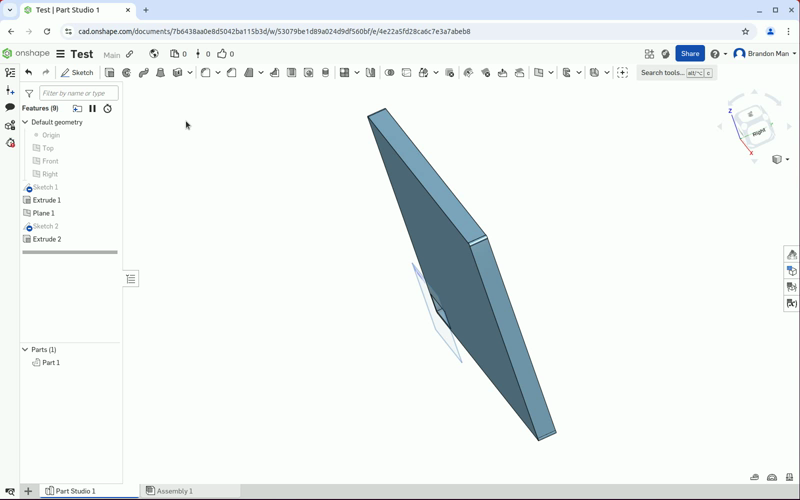
key(down, 2)
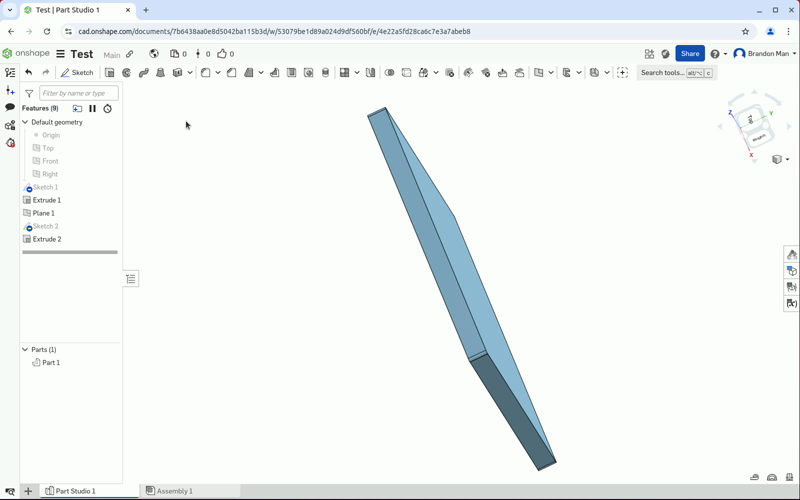
key(up, 2)
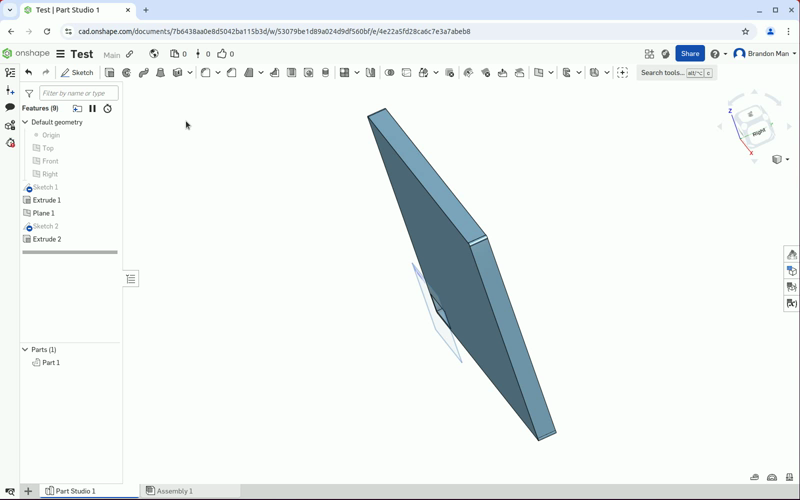
key(right, 2)
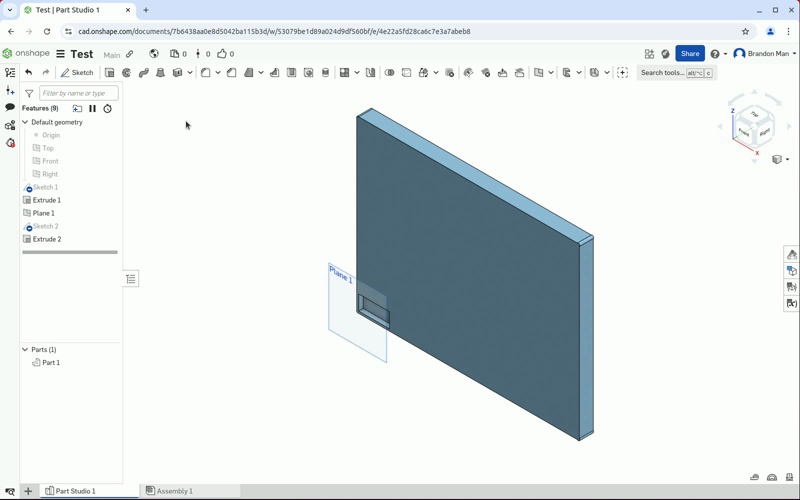
mouse_move(73, 189)
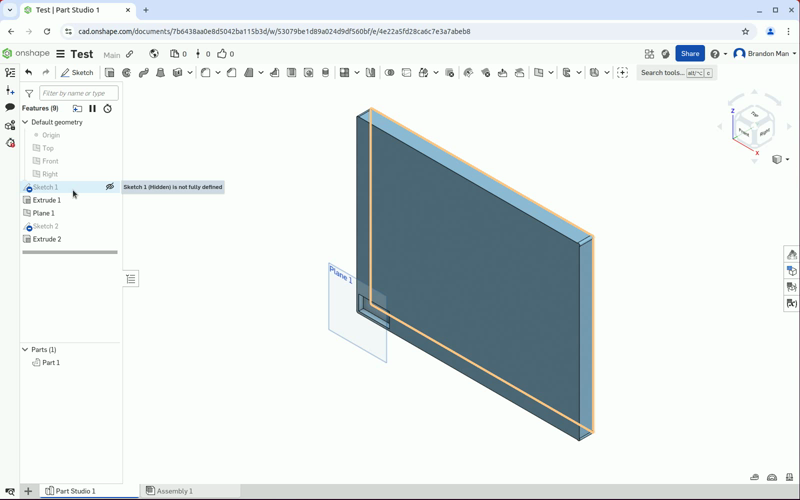
click(73, 189)